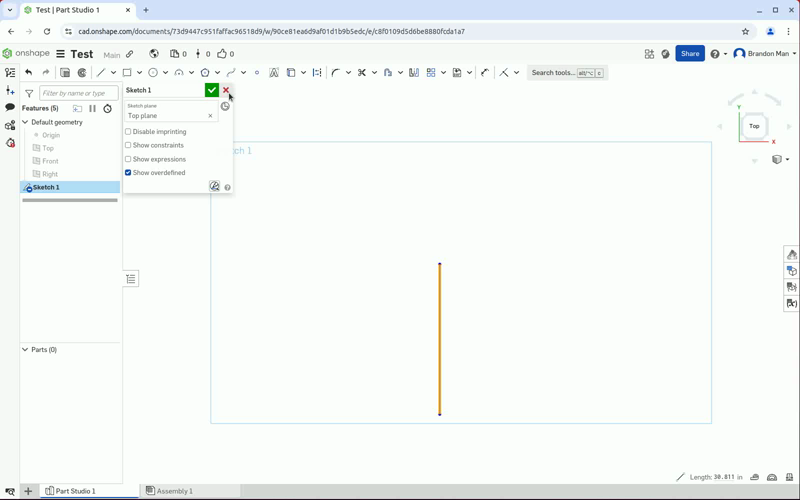
key(shift+h)
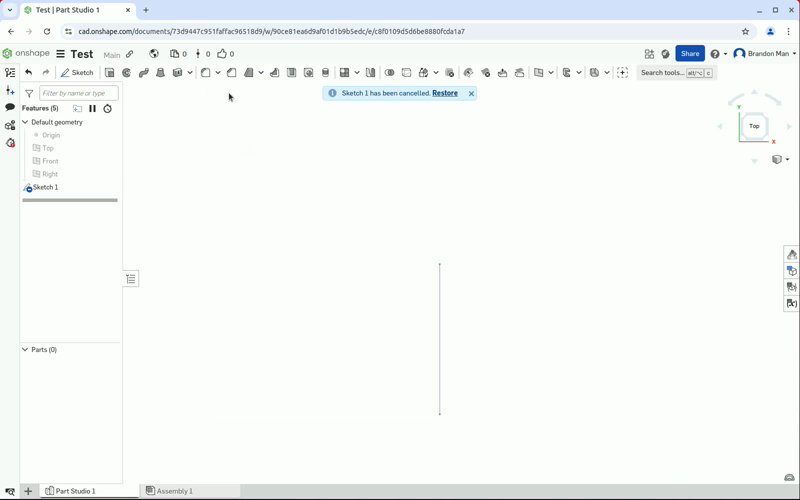
key(shift+s)
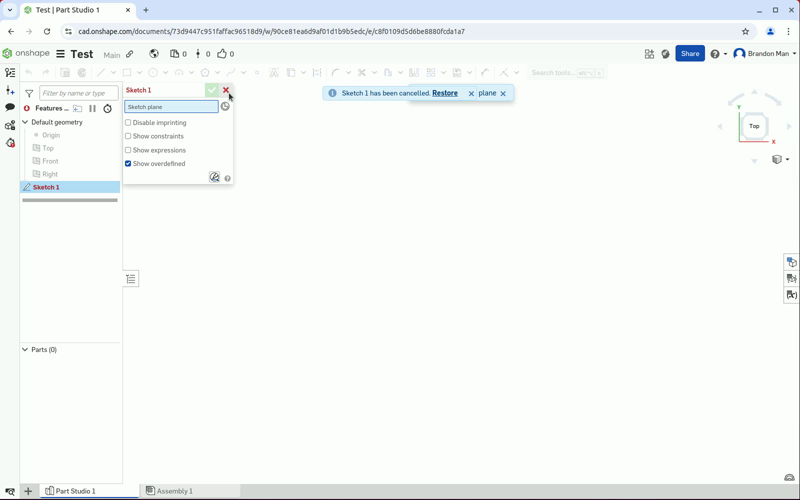
mouse_move(73, 150)
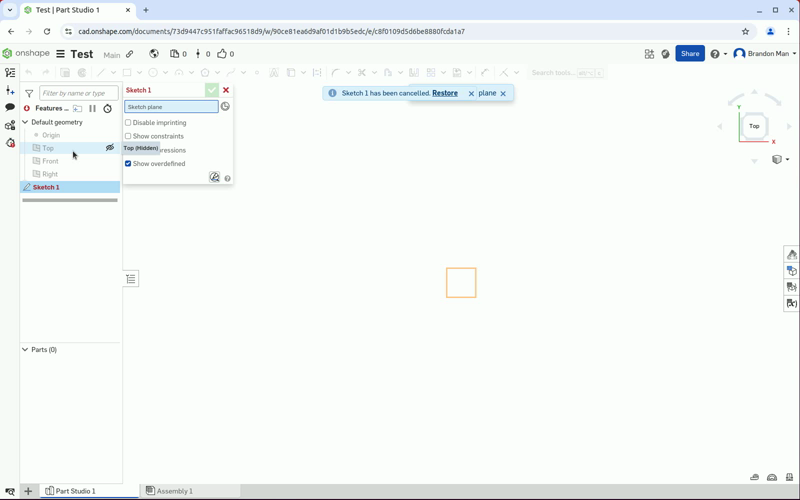
click(73, 150)
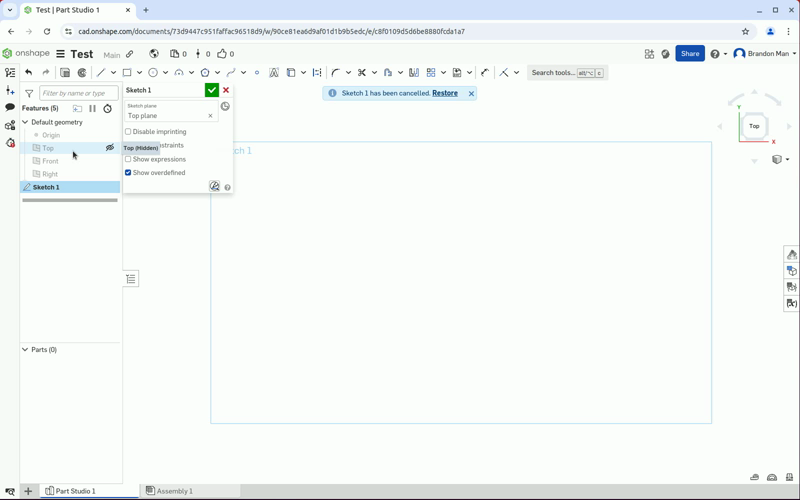
mouse_move(73, 352)
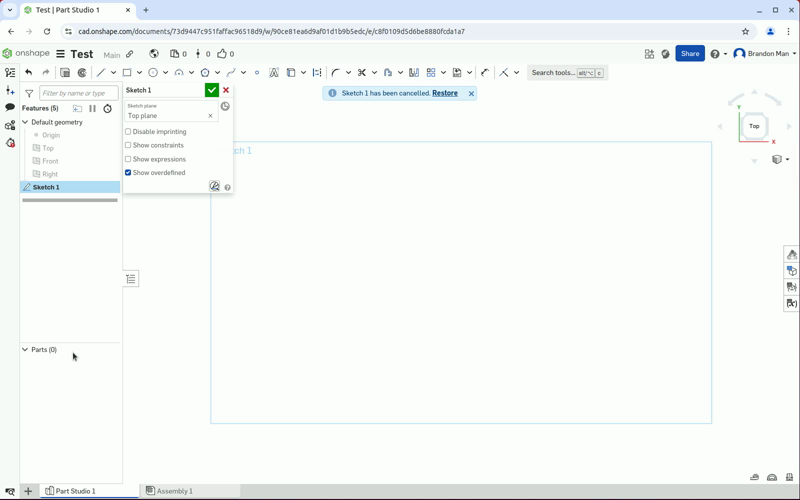
key(y)
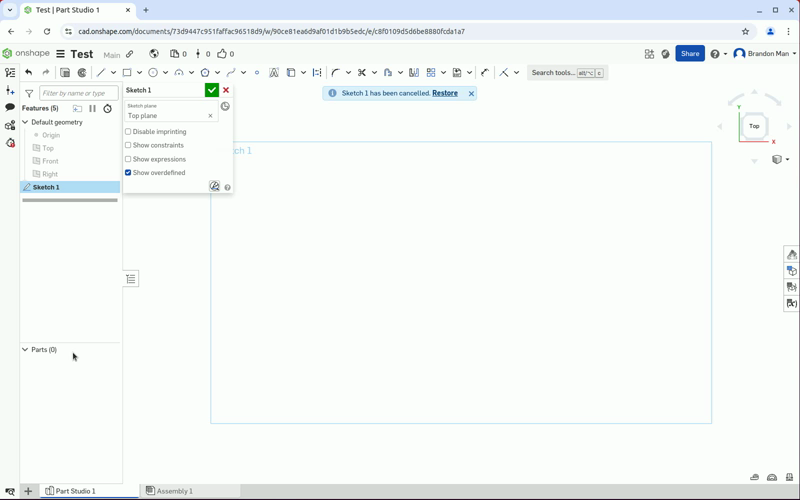
key(l)
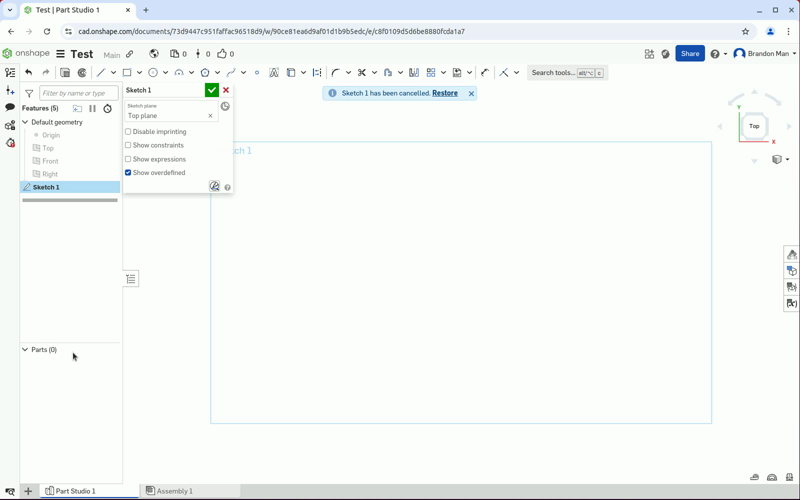
key_down(shift)
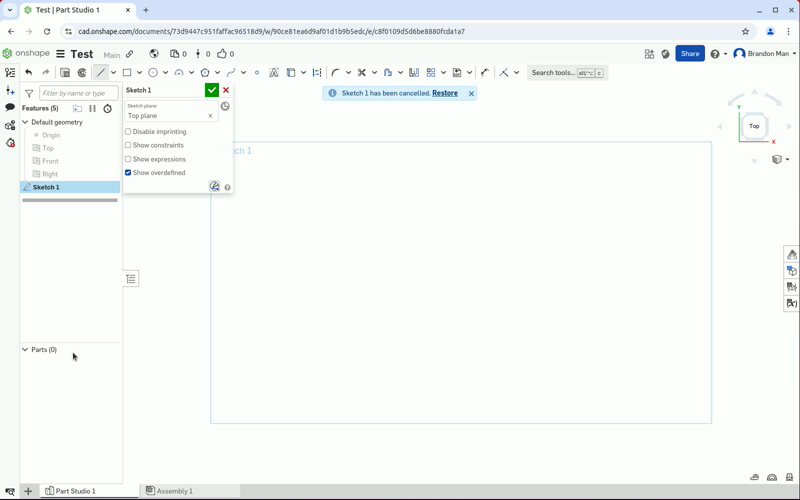
mouse_move(348, 395)
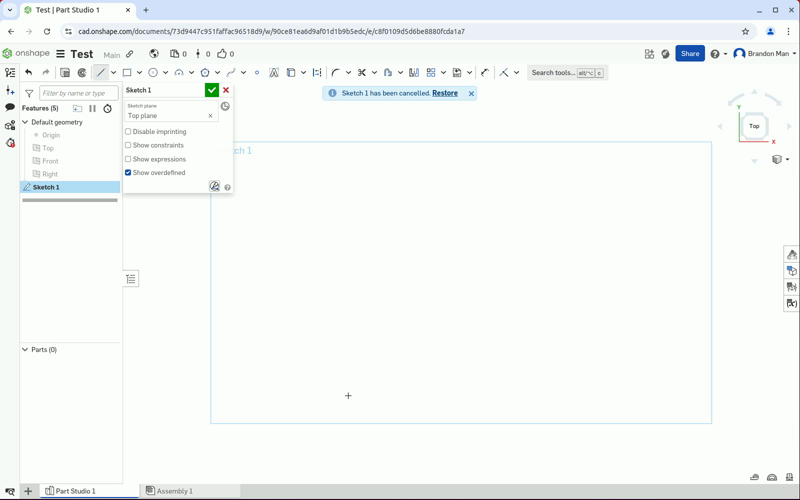
click(348, 395)
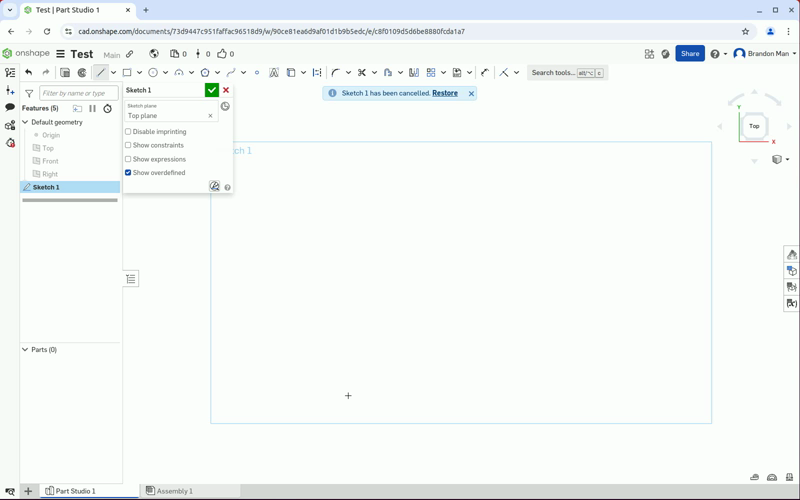
key_up(shift)
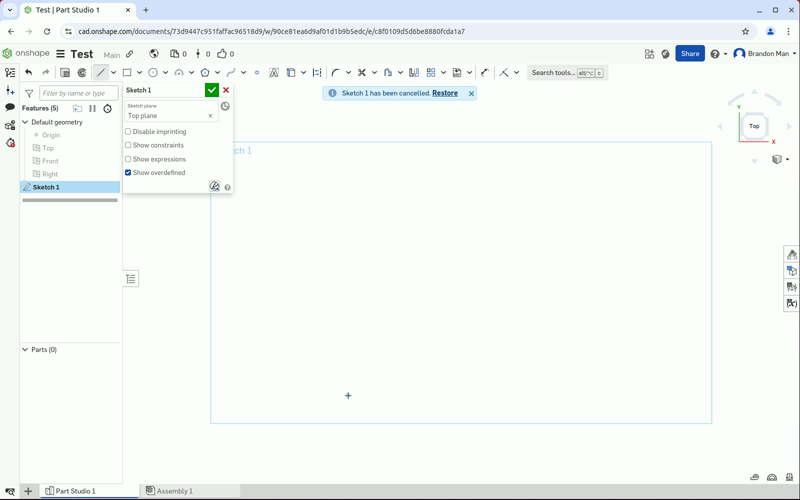
key_down(shift)
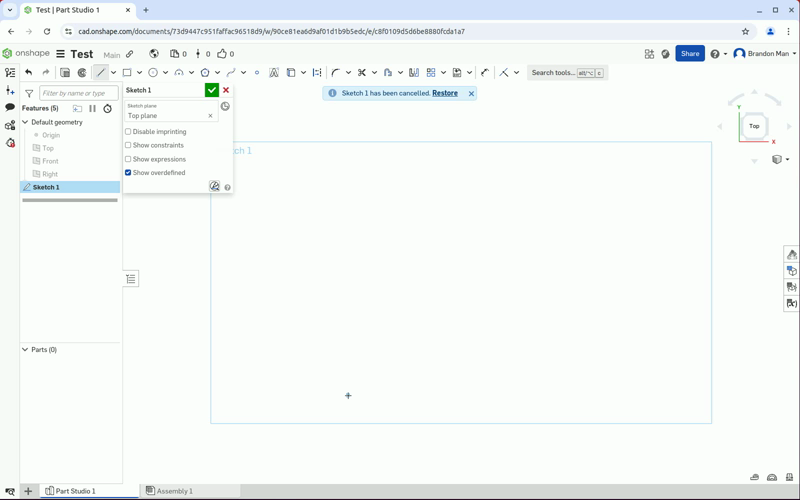
mouse_move(572, 395)
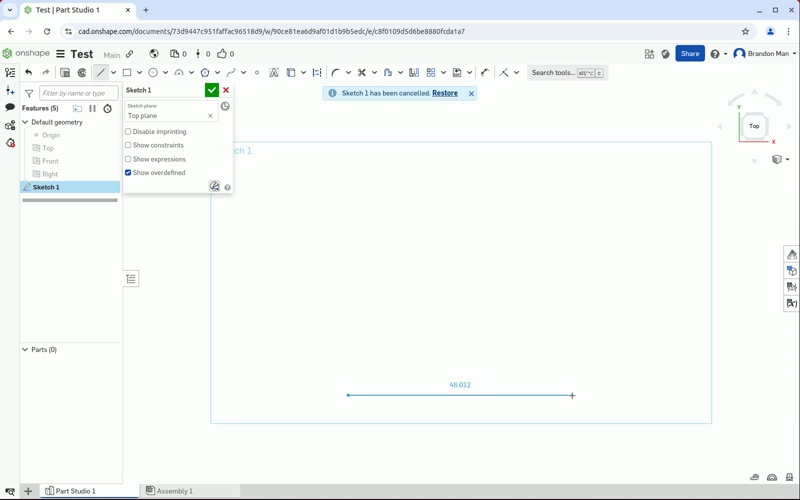
click(572, 395)
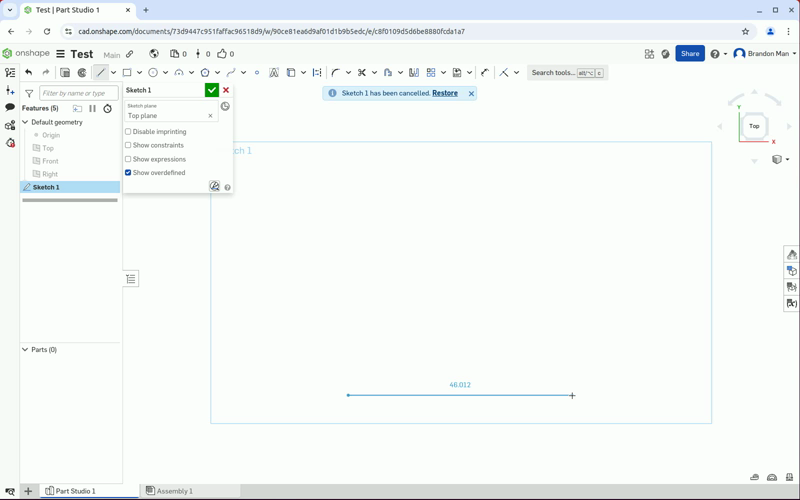
key_up(shift)
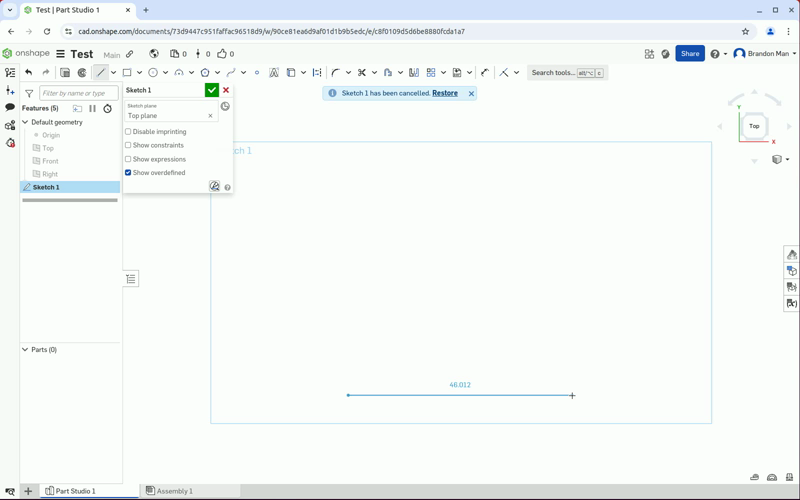
key_down(shift)
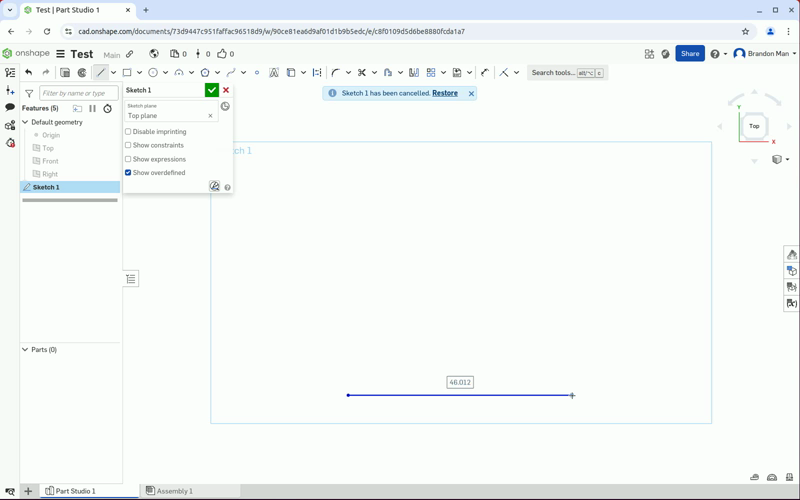
mouse_move(572, 171)
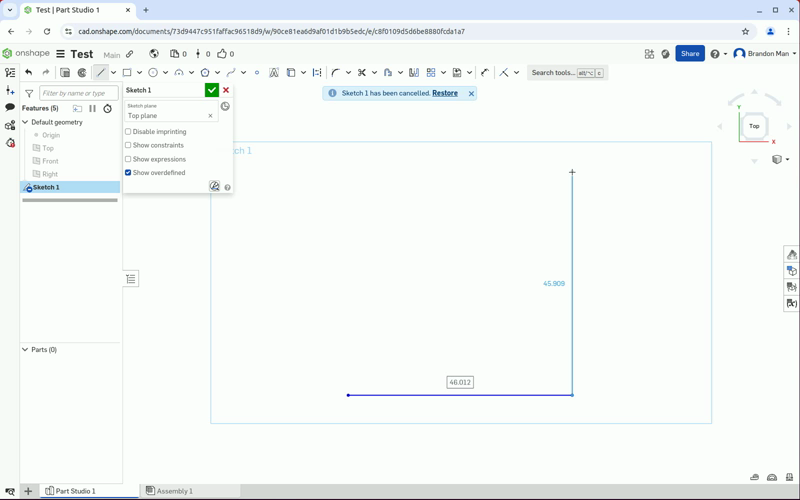
click(572, 171)
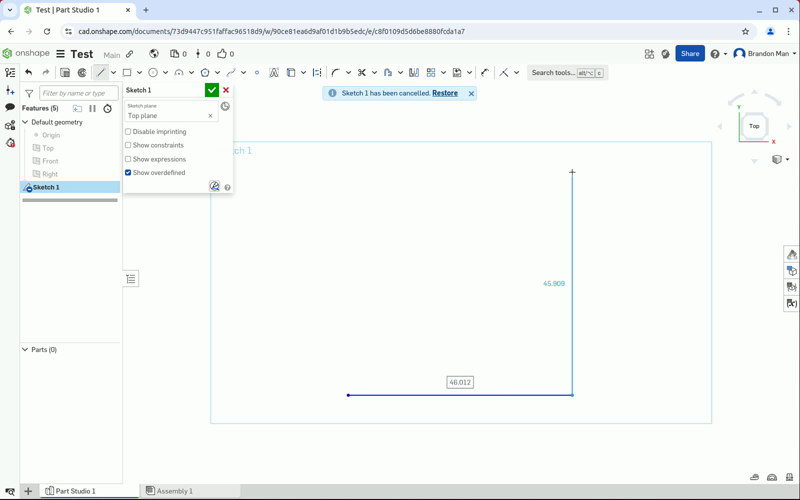
key_up(shift)
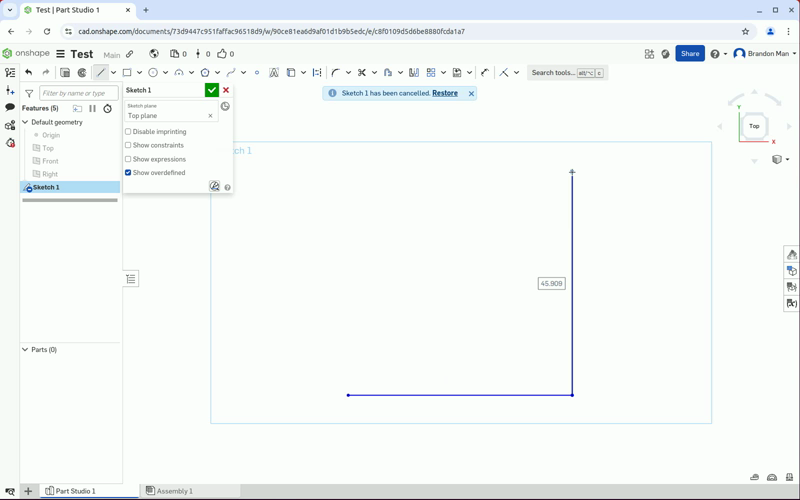
key_down(shift)
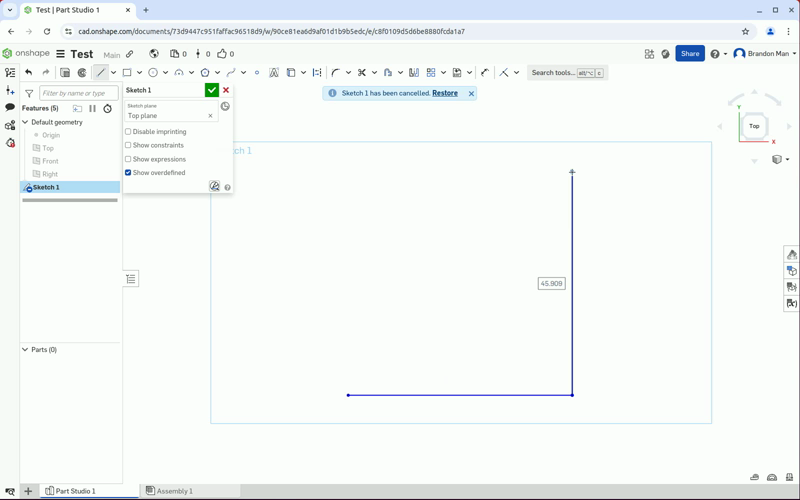
mouse_move(348, 171)
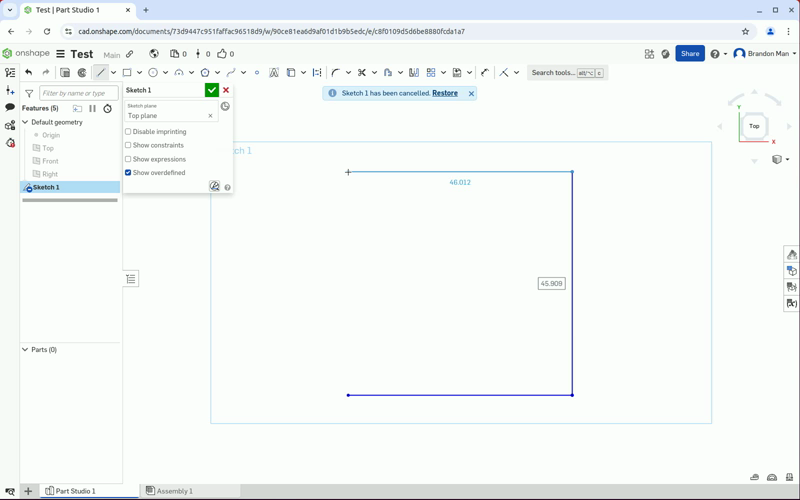
click(348, 171)
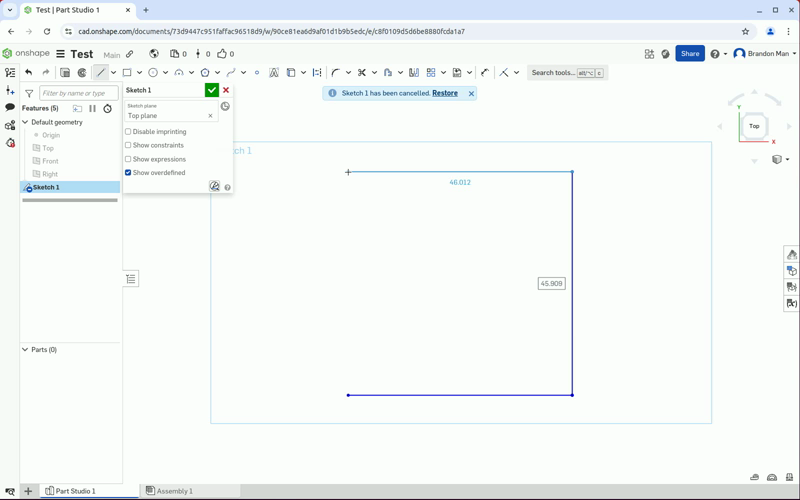
key_up(shift)
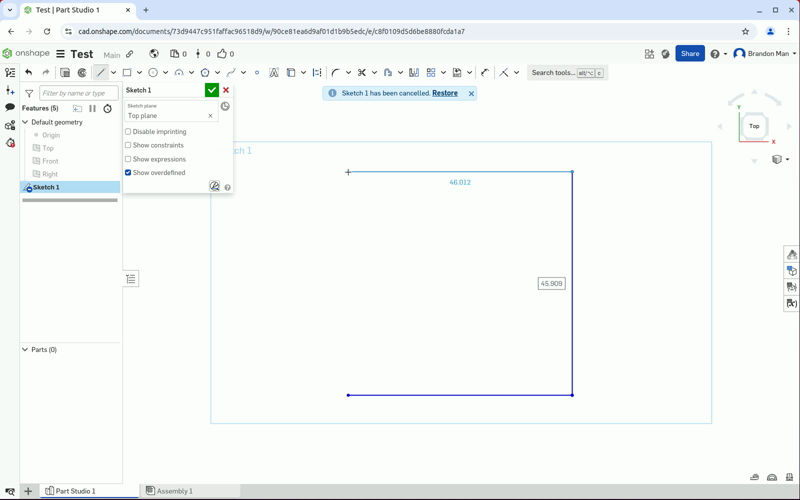
key_down(shift)
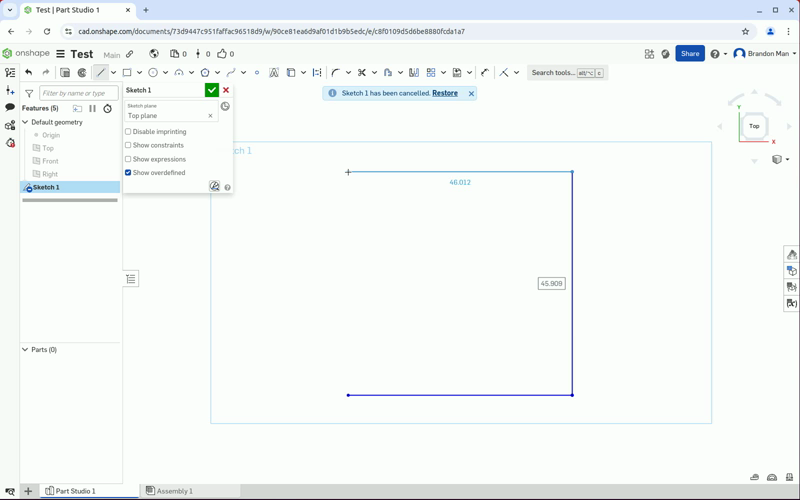
mouse_move(348, 395)
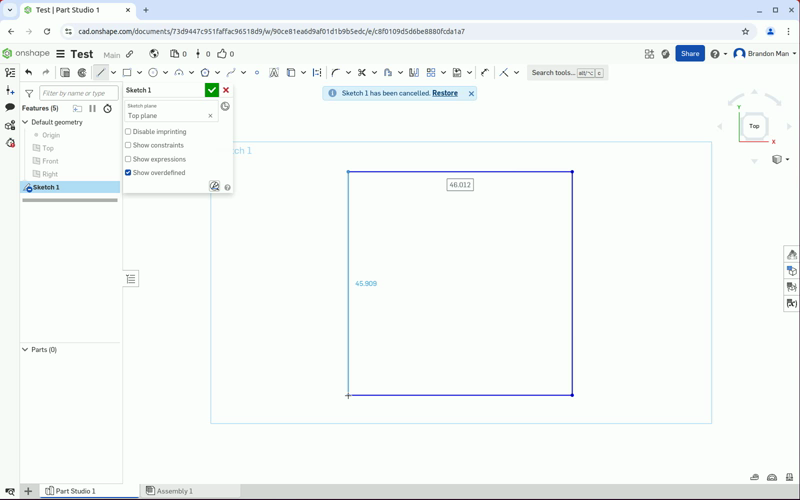
key_up(shift)
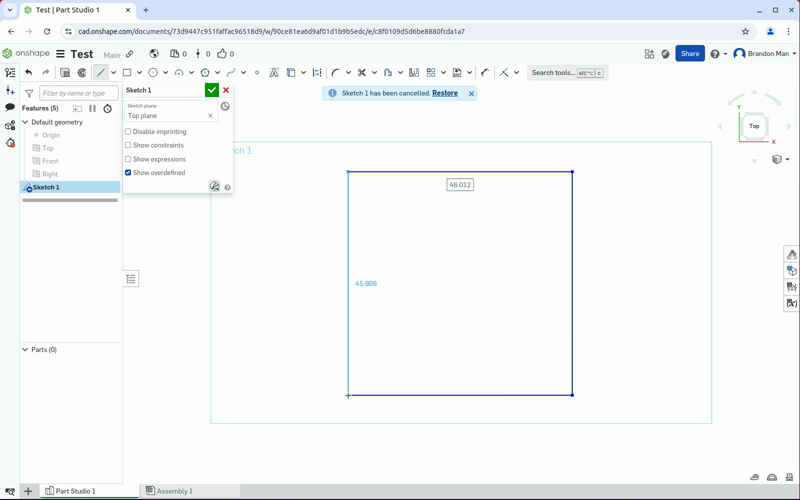
click(348, 395)
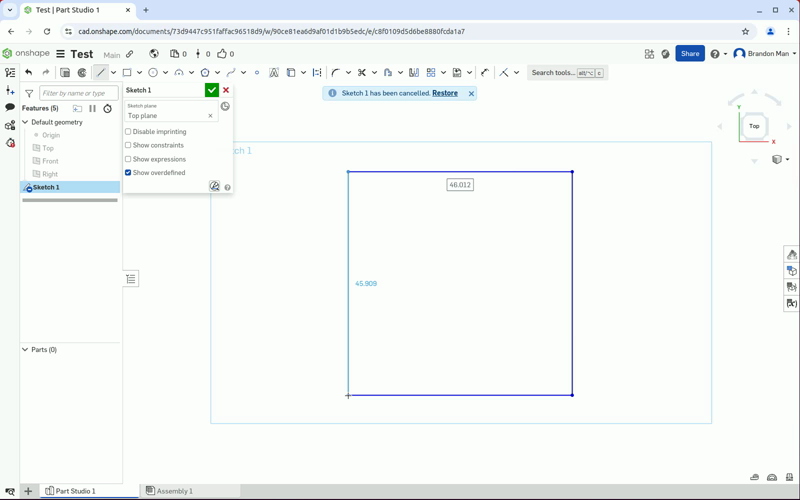
key(esc)
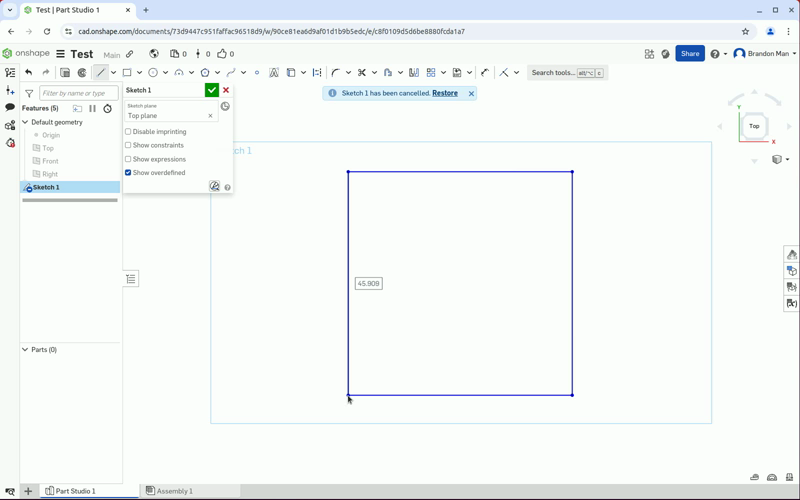
mouse_move(462, 346)
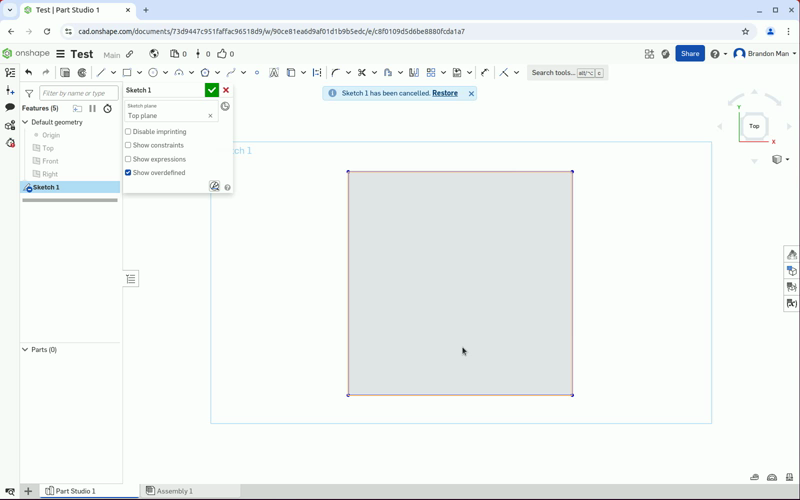
click(462, 346)
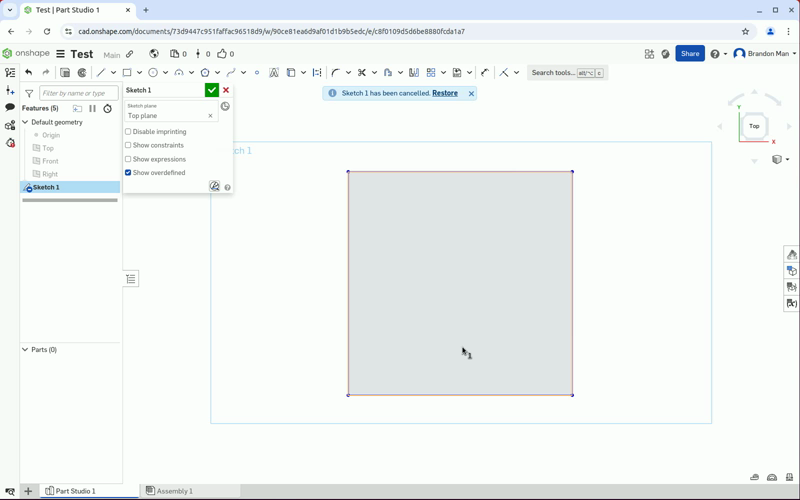
mouse_move(73, 352)
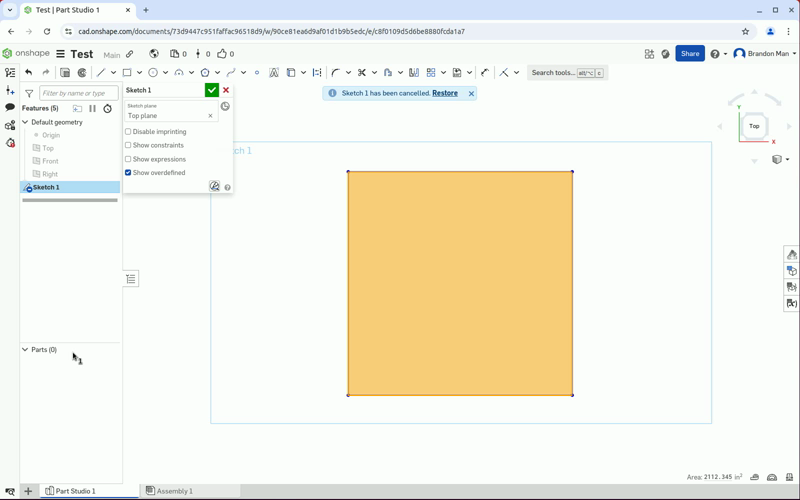
key(shift+y)
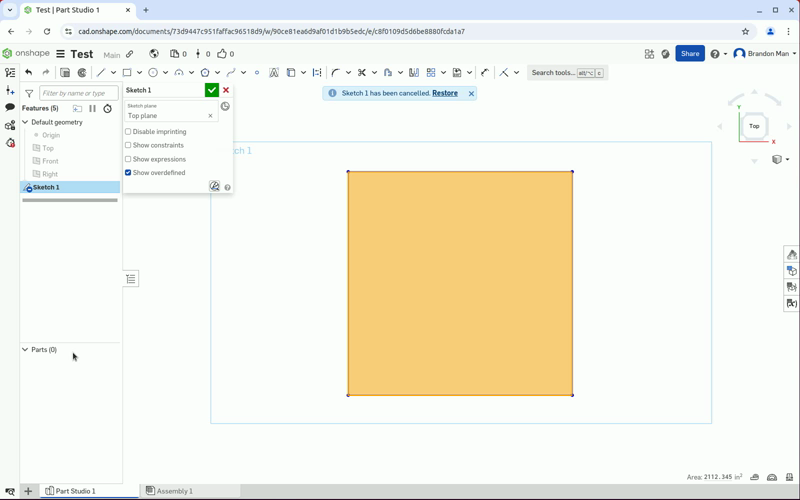
key(shift+e)
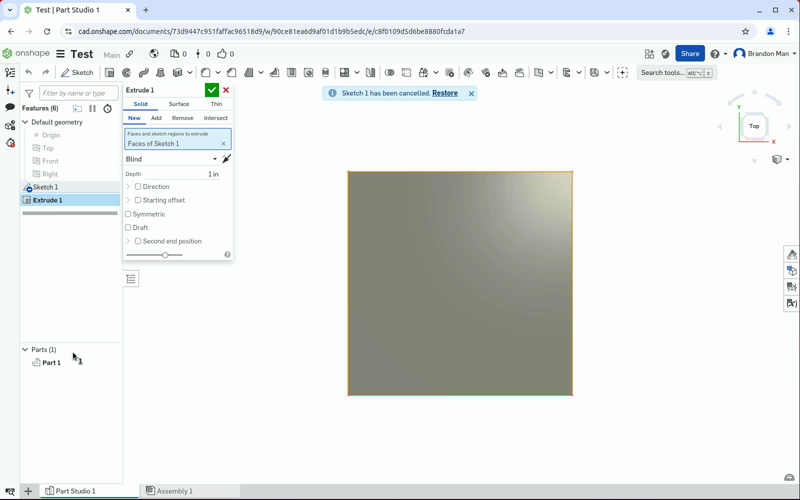
mouse_move(143, 106)
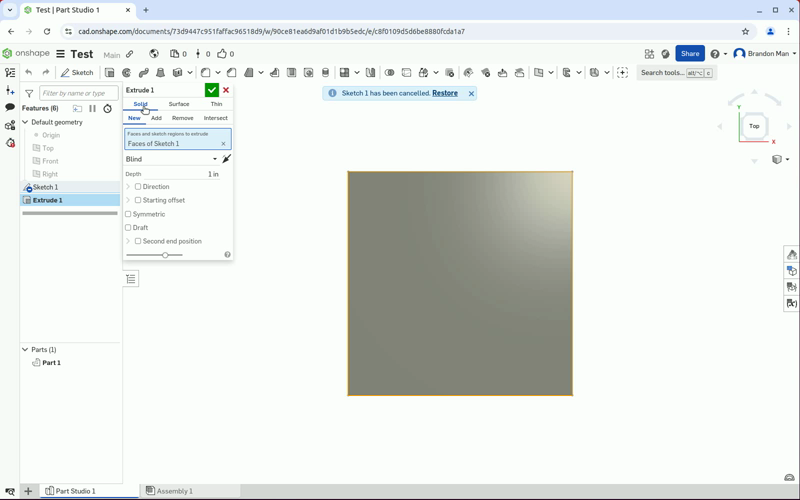
click(143, 106)
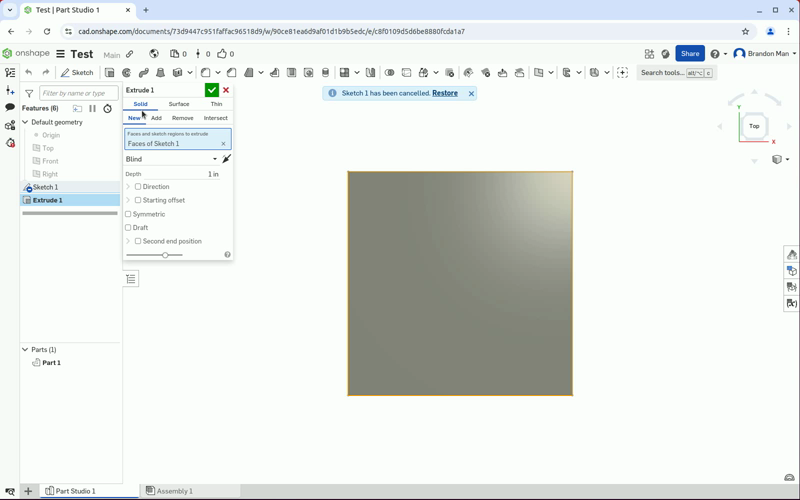
mouse_move(137, 120)
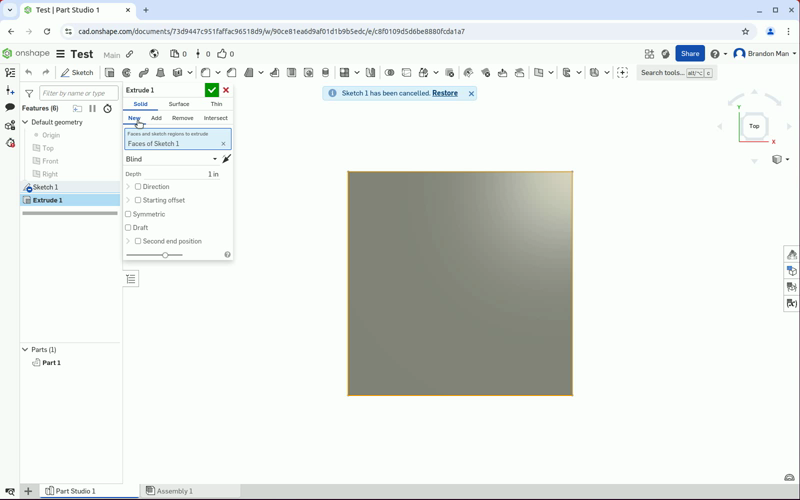
click(137, 120)
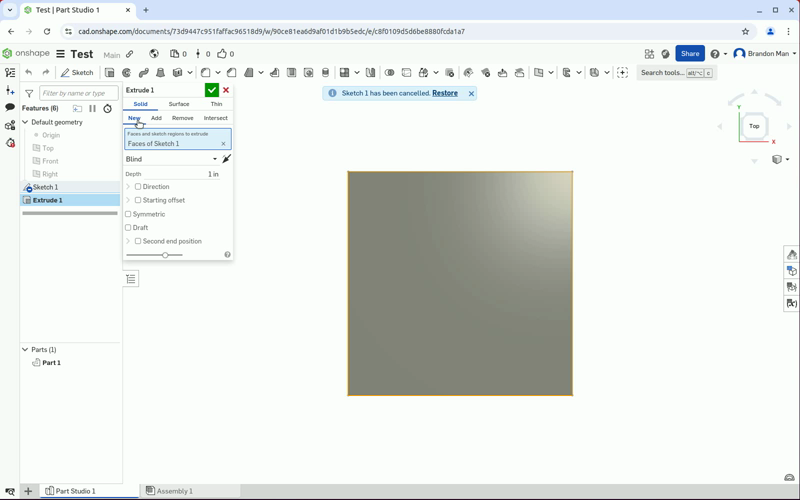
key(tab, 4)
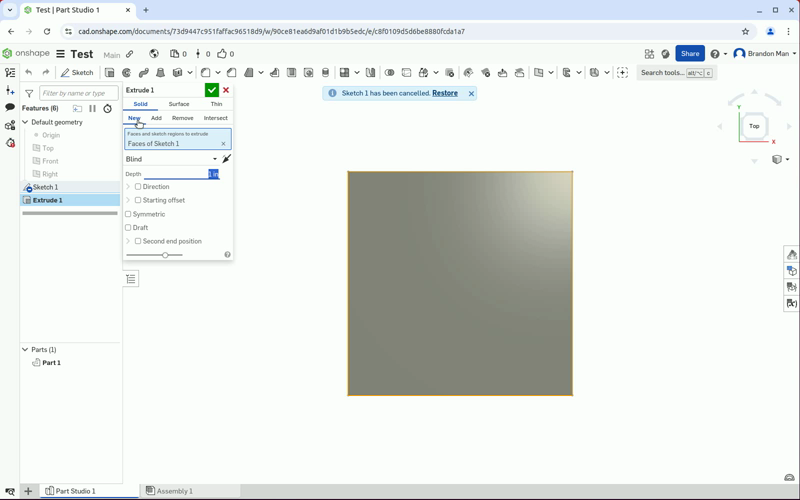
text(1.926)
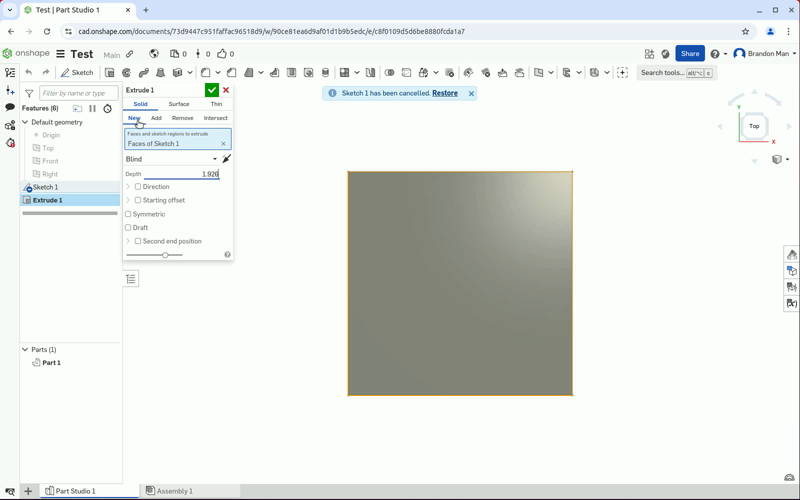
key(enter)
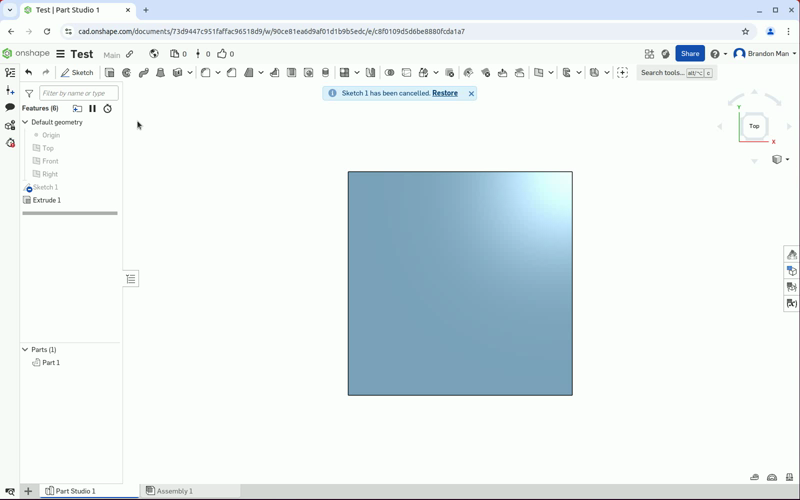
key(shift+h)
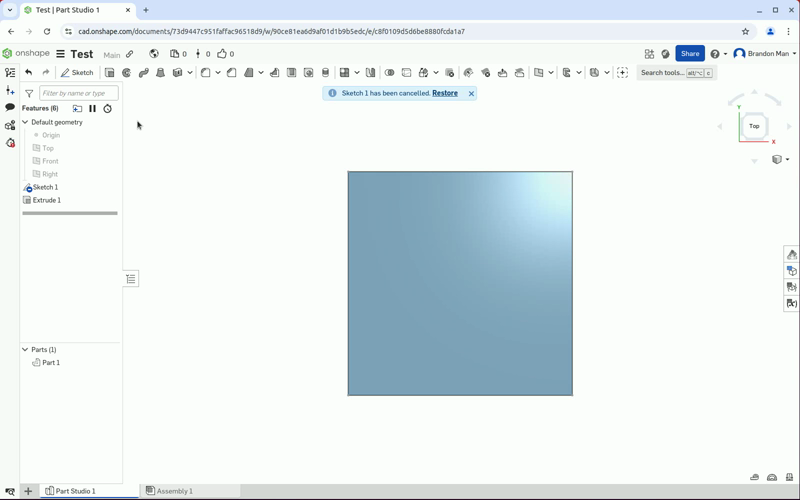
key(shift+h)
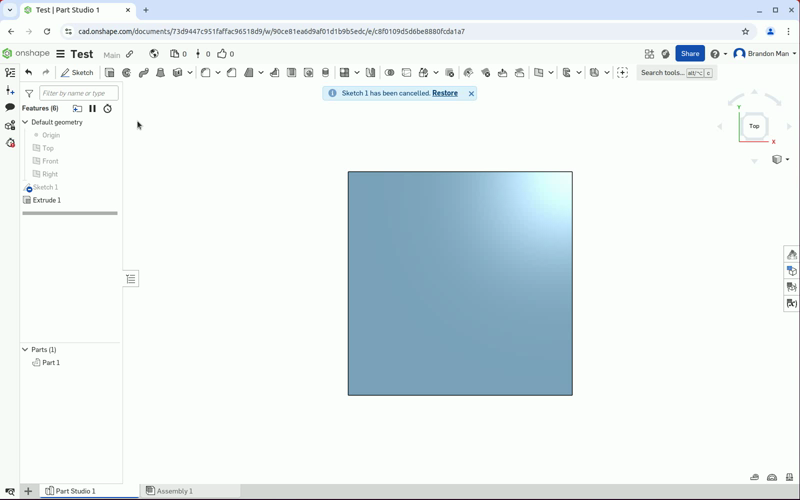
mouse_move(73, 189)
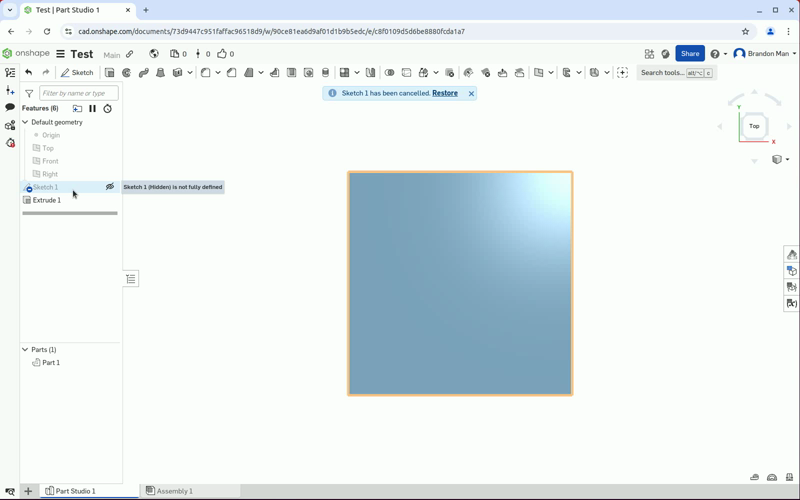
click(73, 189)
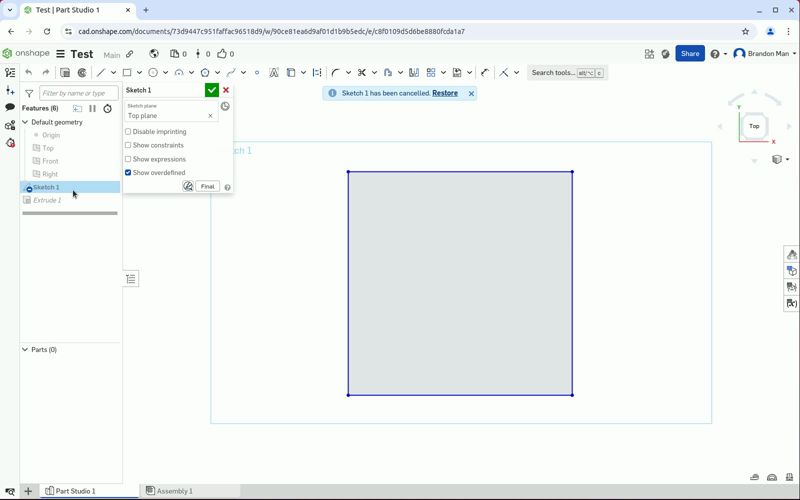
mouse_move(229, 92)
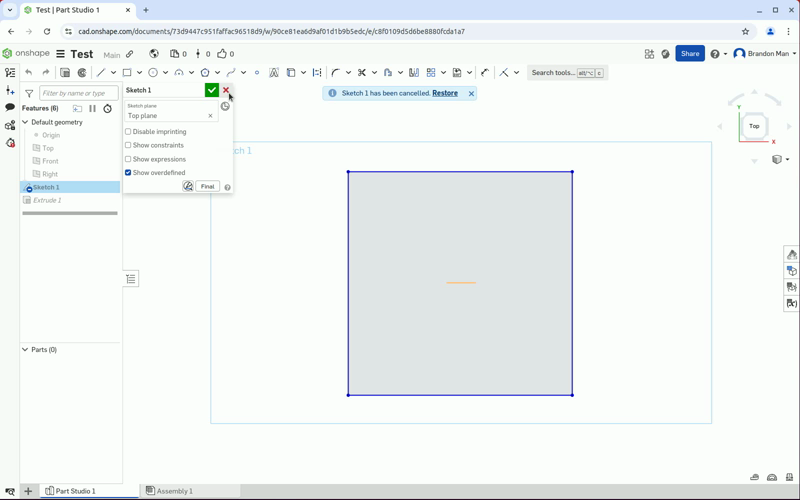
click(229, 92)
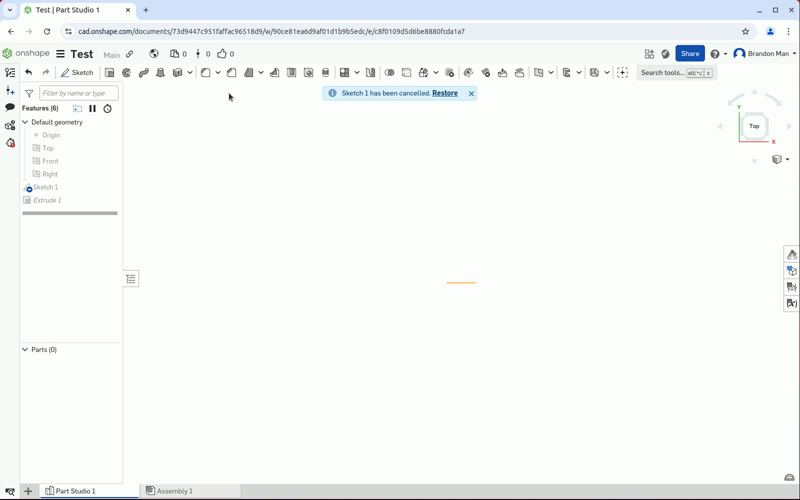
mouse_move(541, 75)
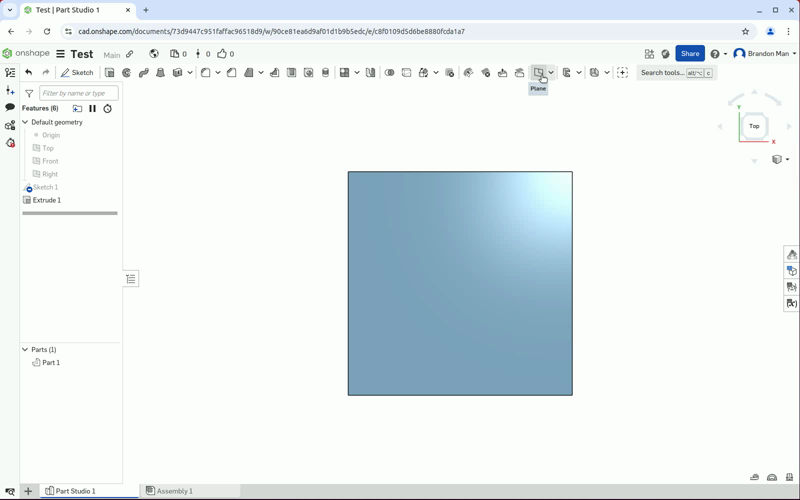
click(541, 75)
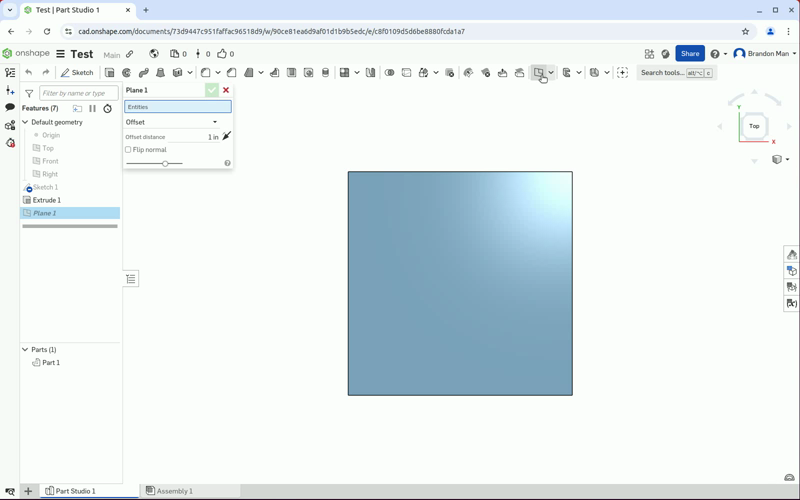
mouse_move(73, 150)
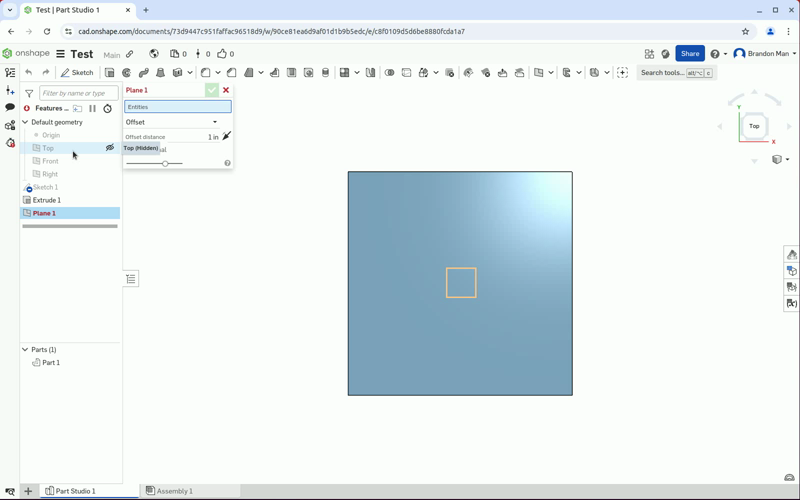
click(73, 150)
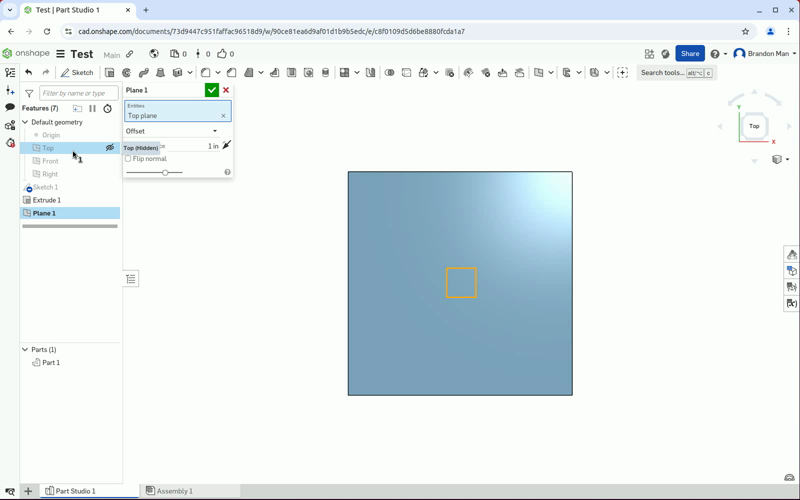
key(tab, 2)
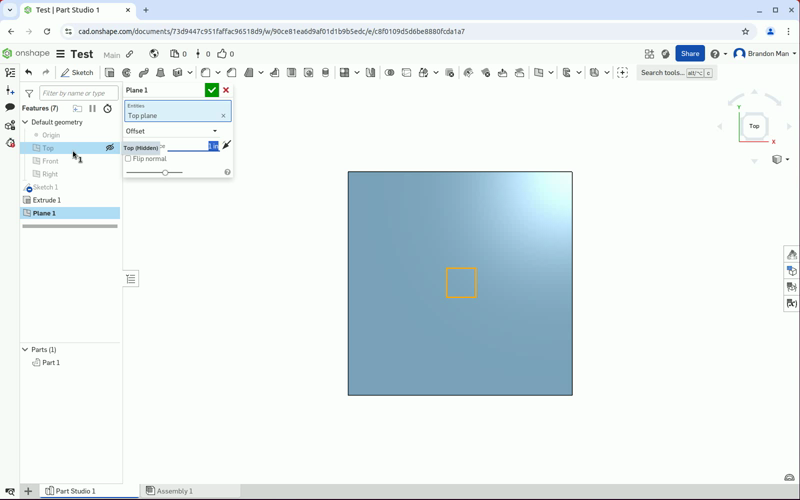
text(1.91)
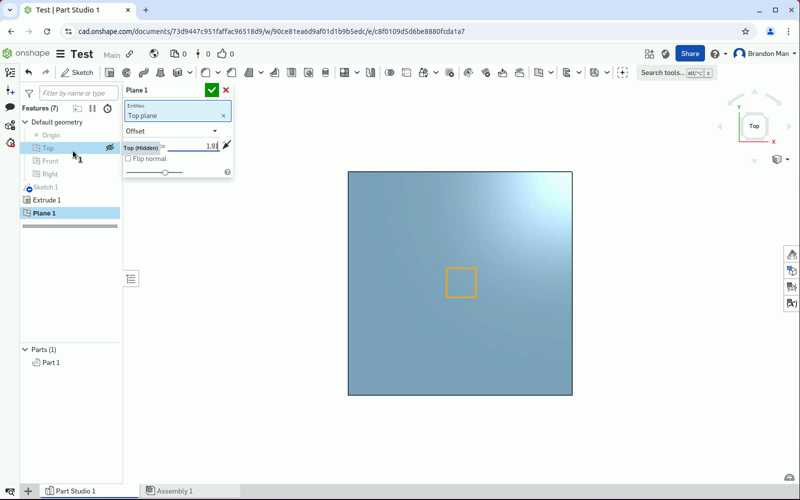
key(enter, 2)
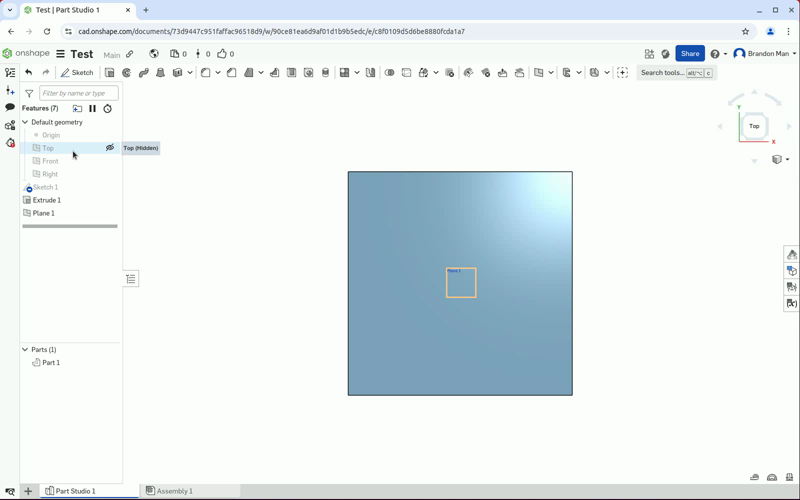
key(shift+s)
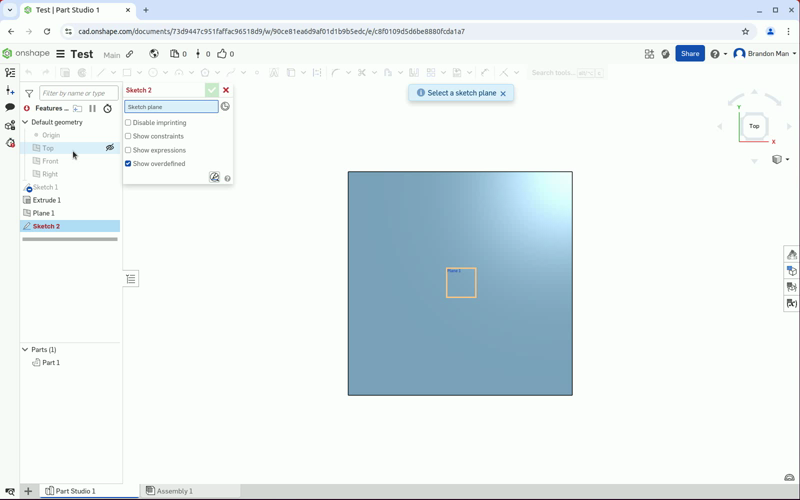
mouse_move(73, 215)
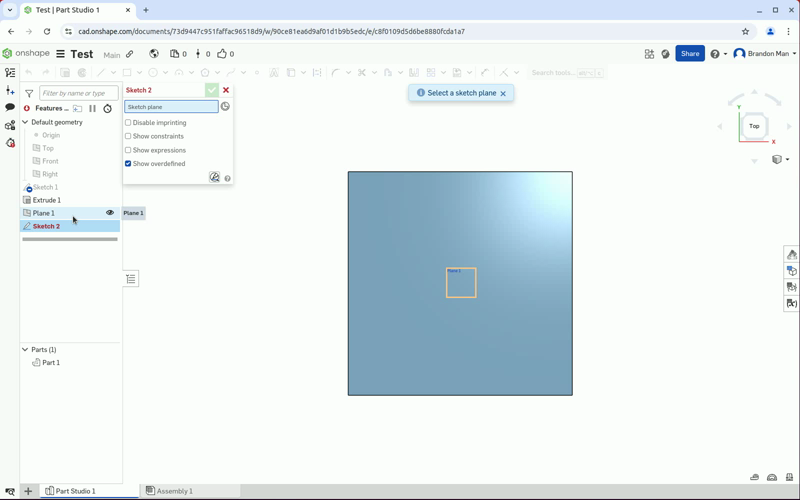
click(73, 215)
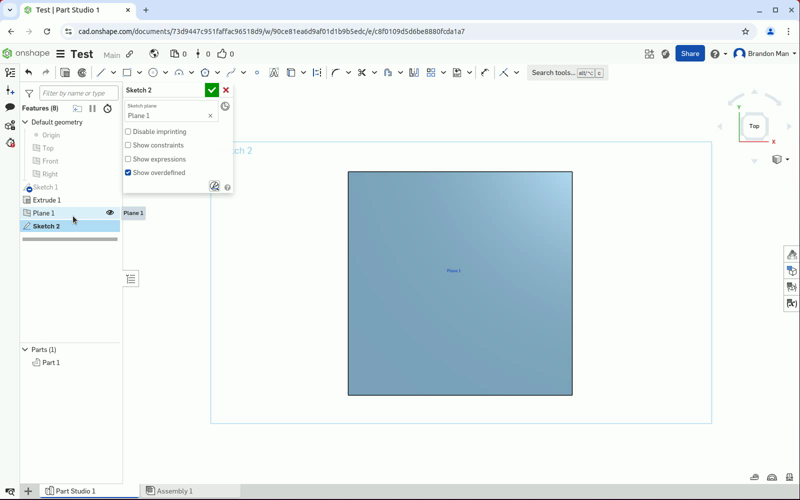
mouse_move(73, 352)
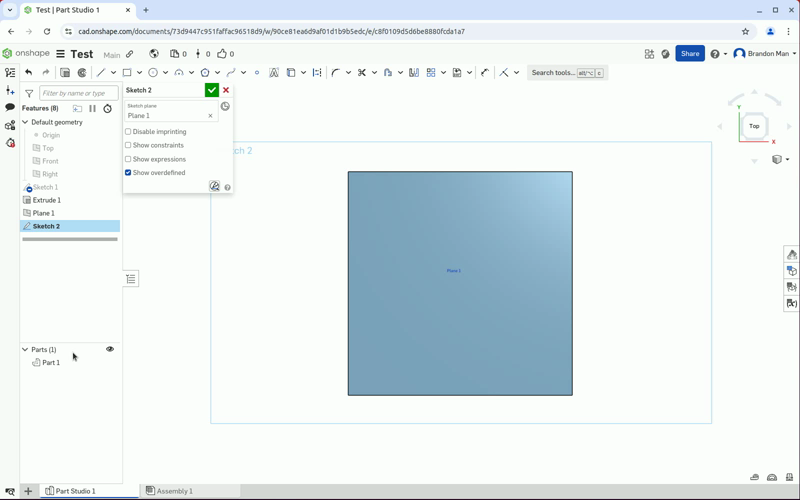
key(y)
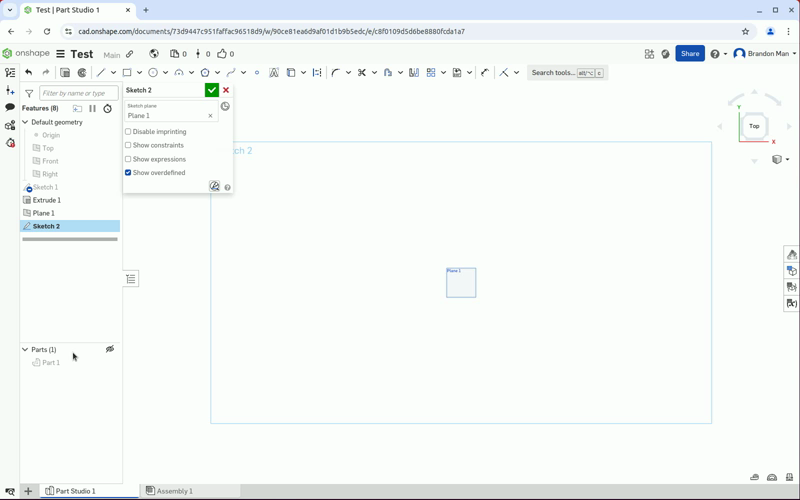
key(l)
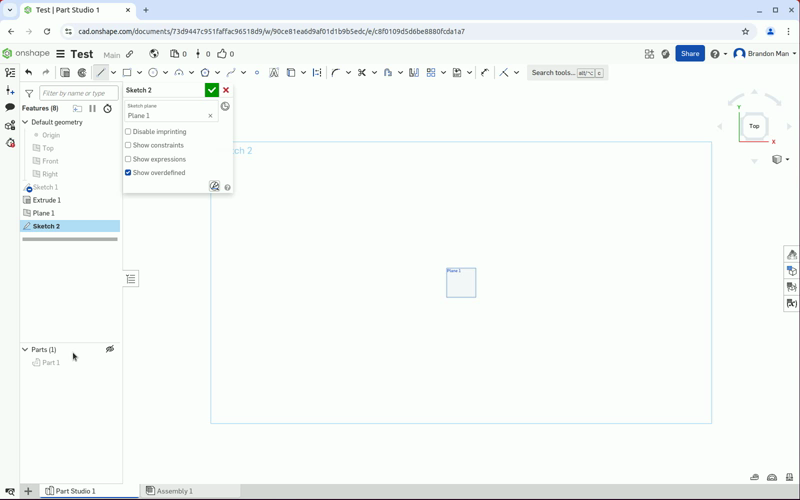
key_down(shift)
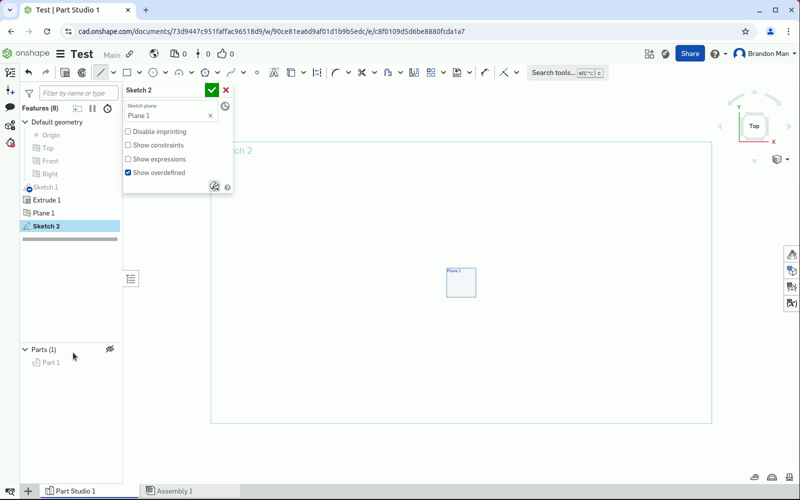
mouse_move(495, 307)
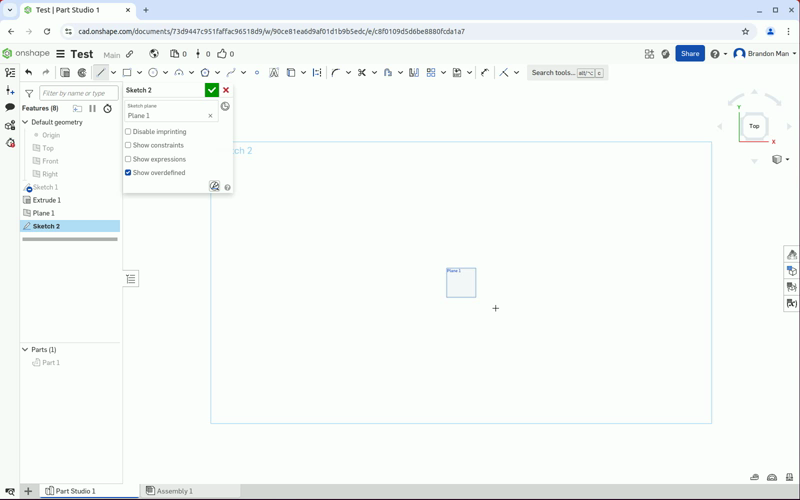
click(495, 307)
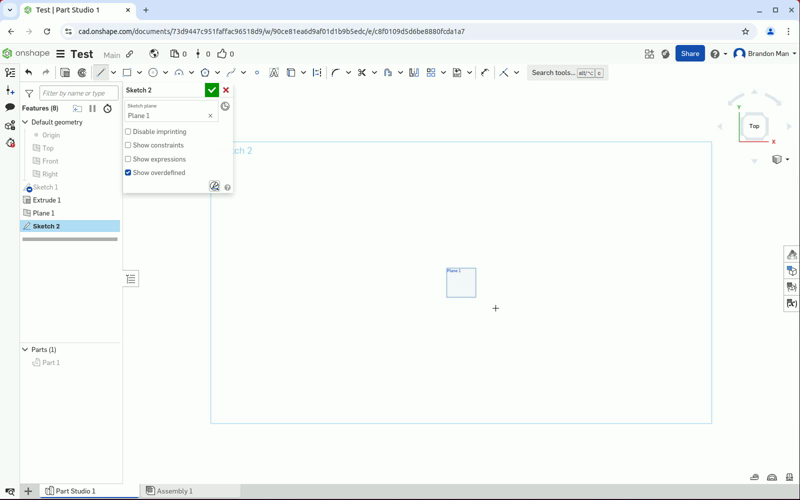
key_up(shift)
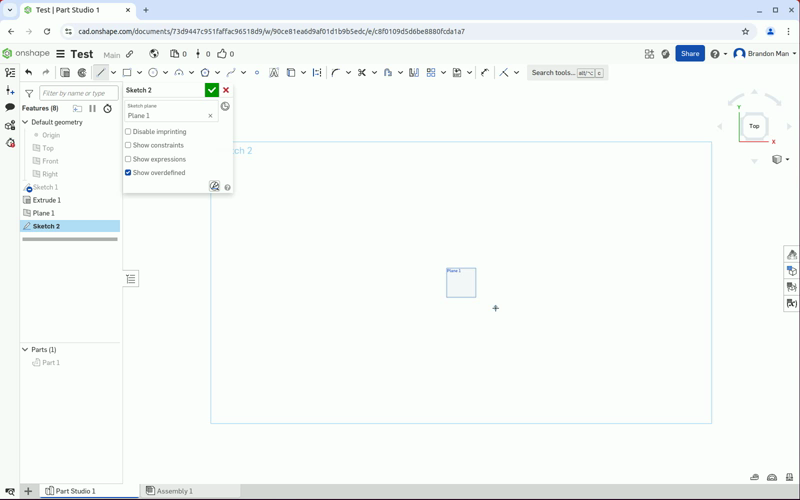
key_down(shift)
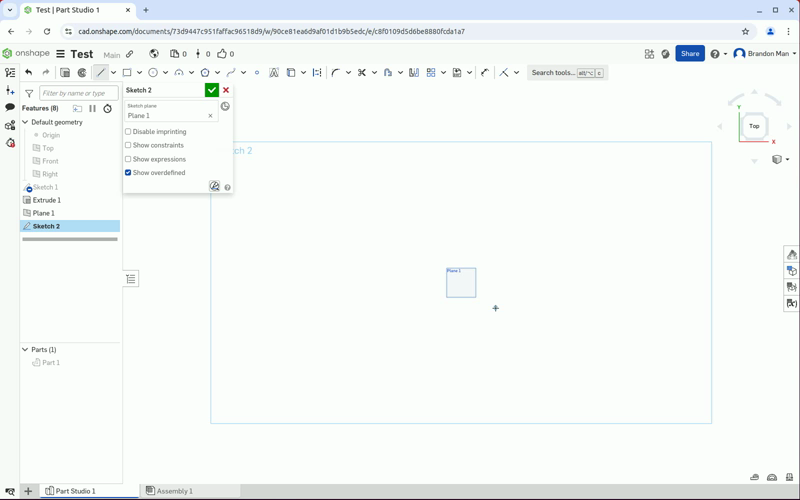
mouse_move(573, 307)
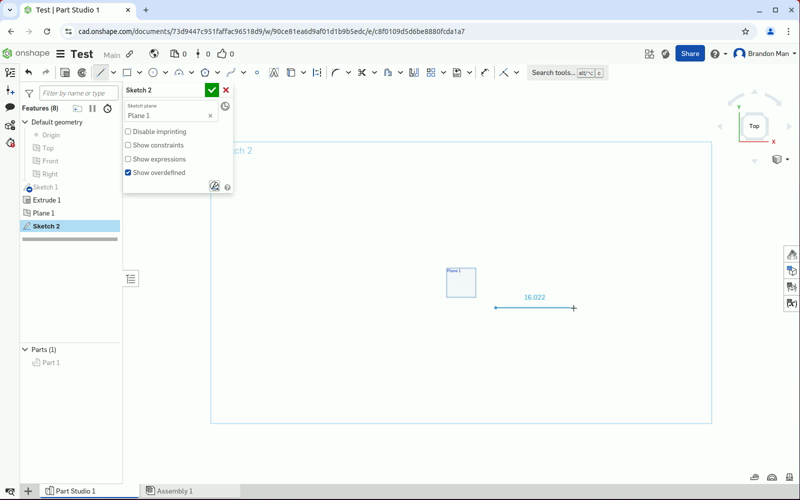
click(573, 307)
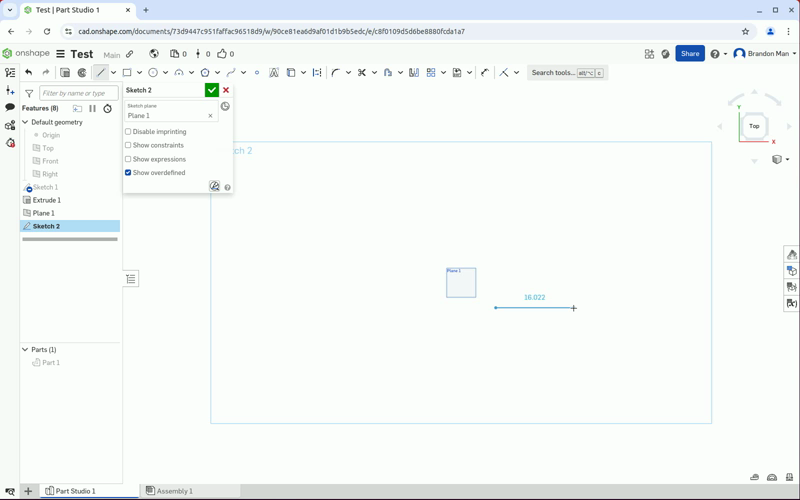
key_up(shift)
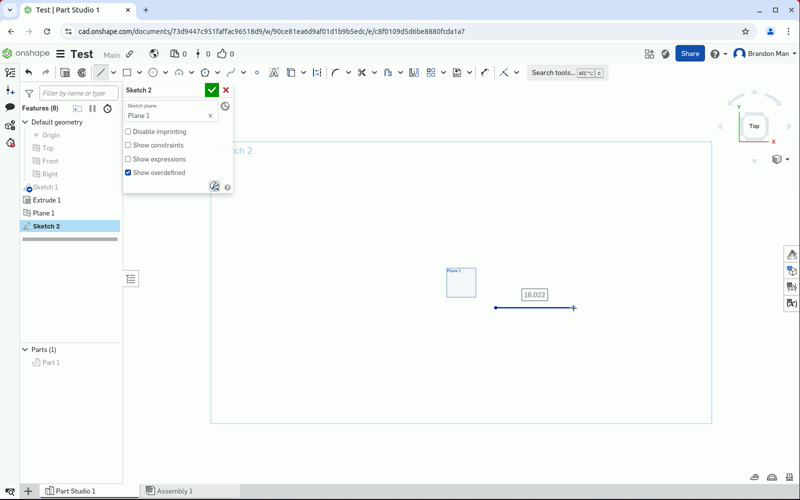
key_down(shift)
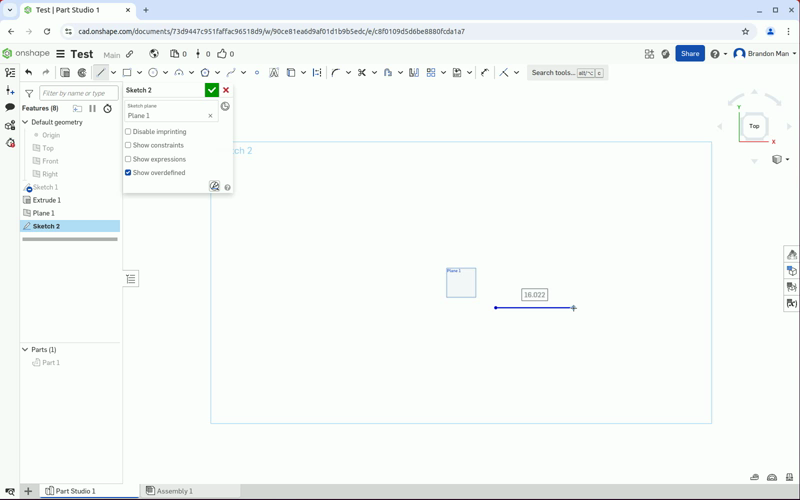
mouse_move(589, 307)
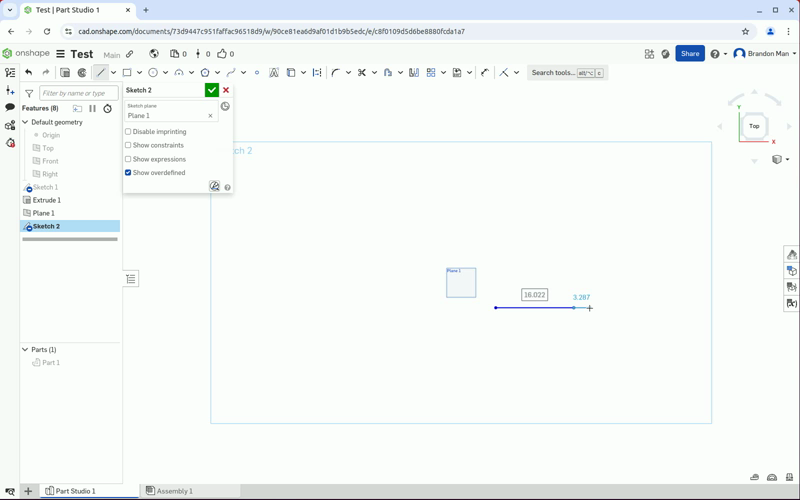
mouse_move(573, 257)
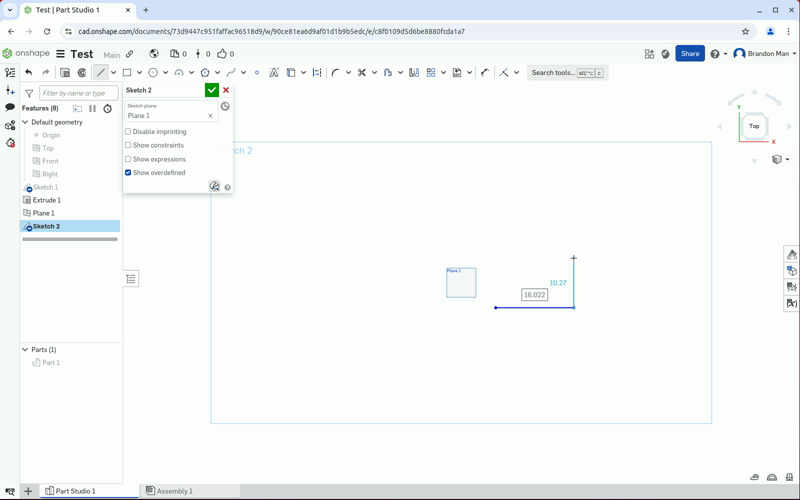
click(573, 257)
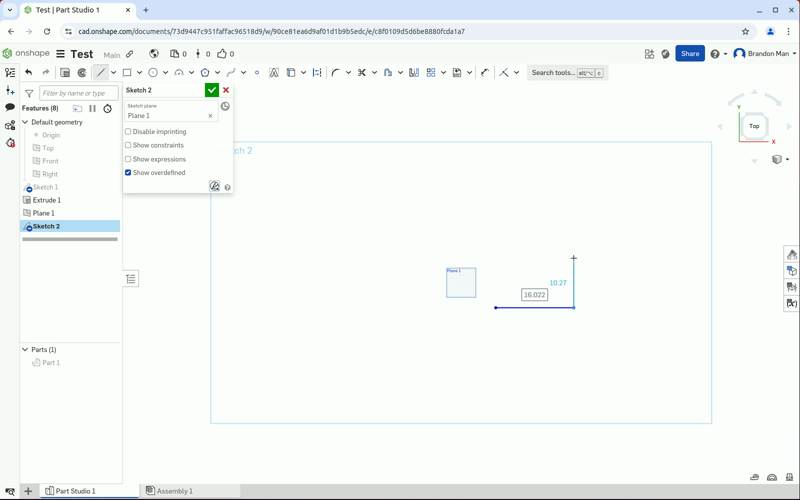
key_up(shift)
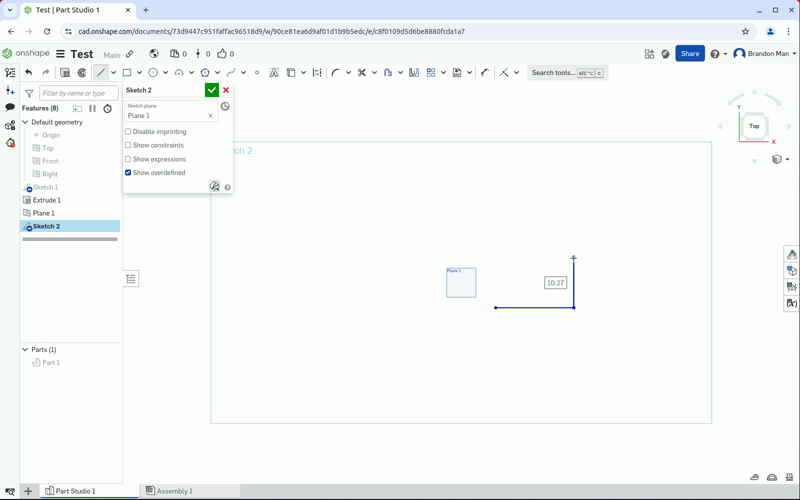
key_down(shift)
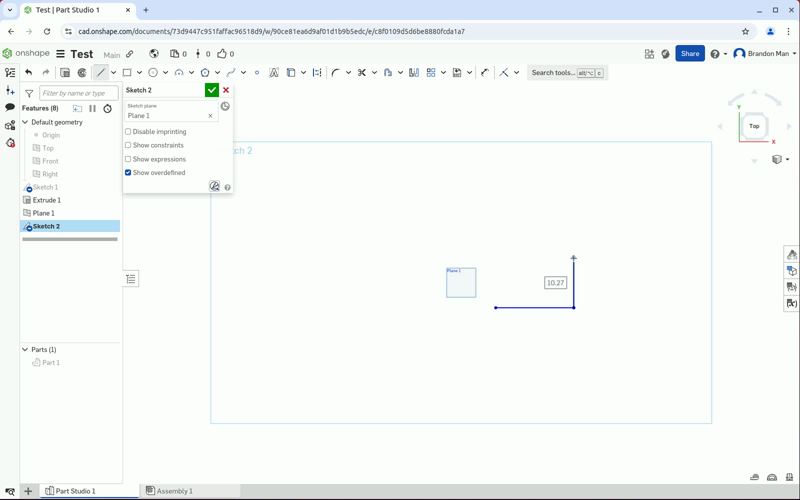
mouse_move(495, 257)
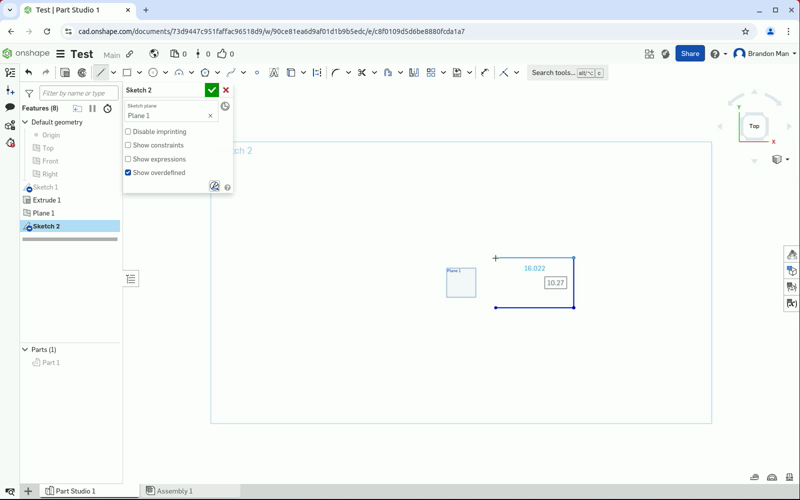
click(495, 257)
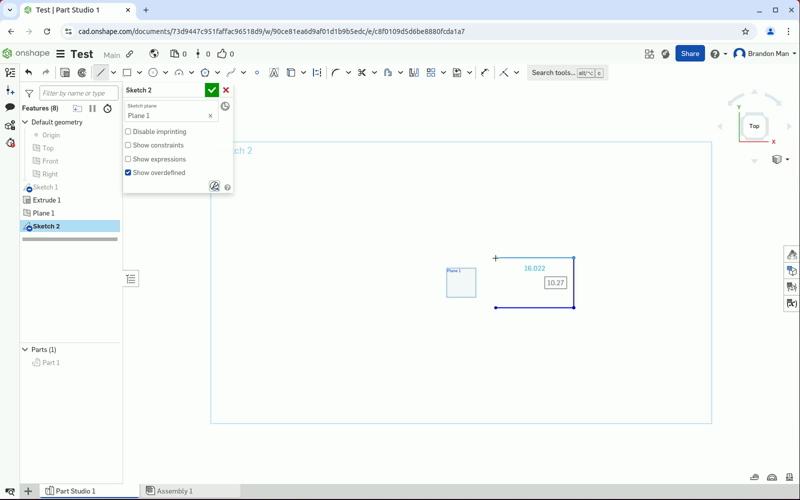
key_up(shift)
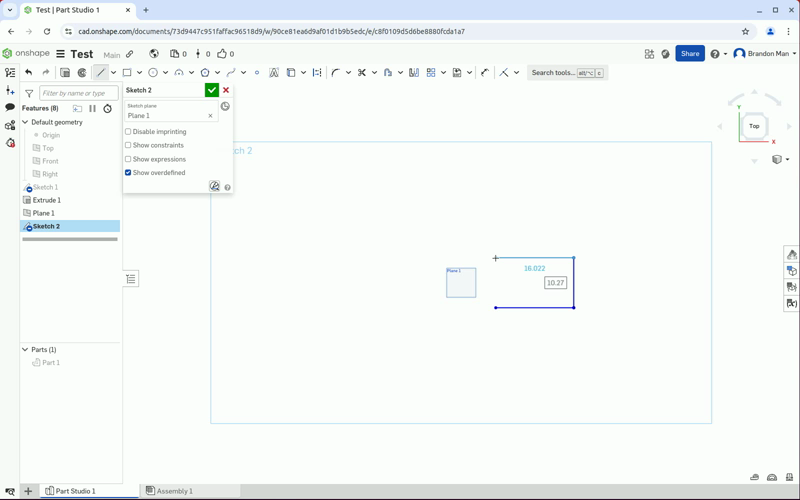
key(esc)
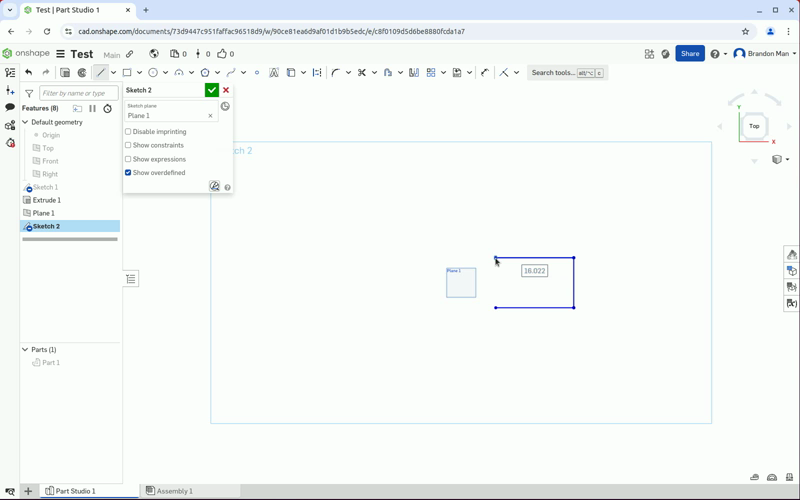
key(a)
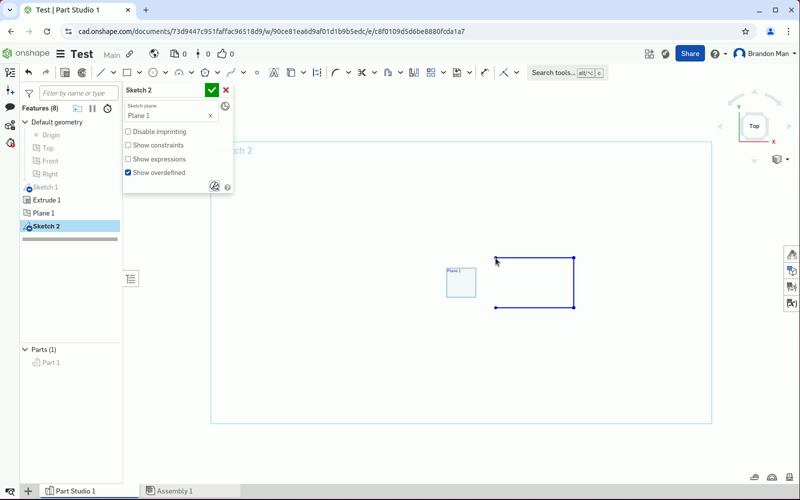
mouse_move(495, 257)
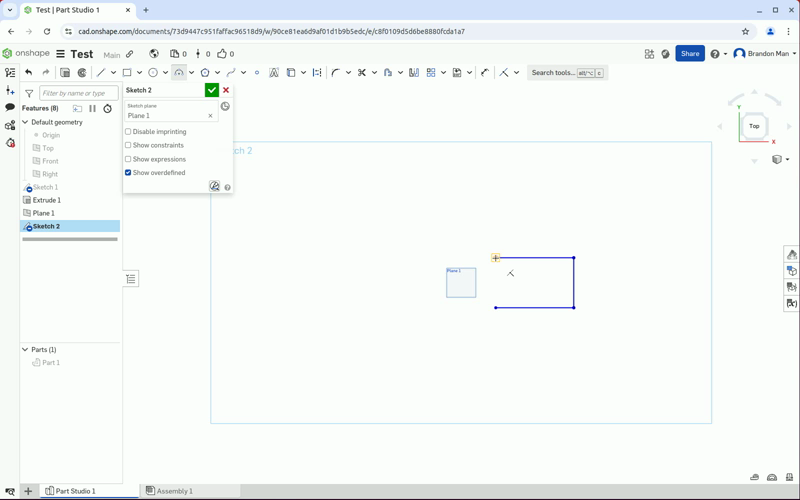
click(495, 257)
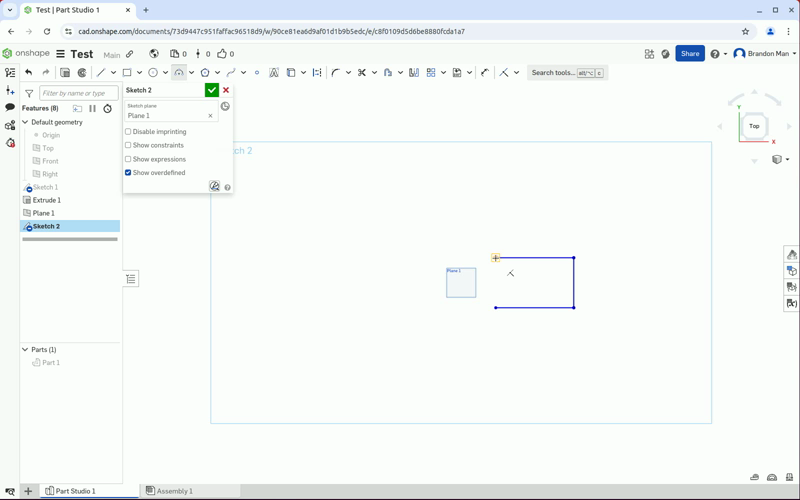
mouse_move(495, 307)
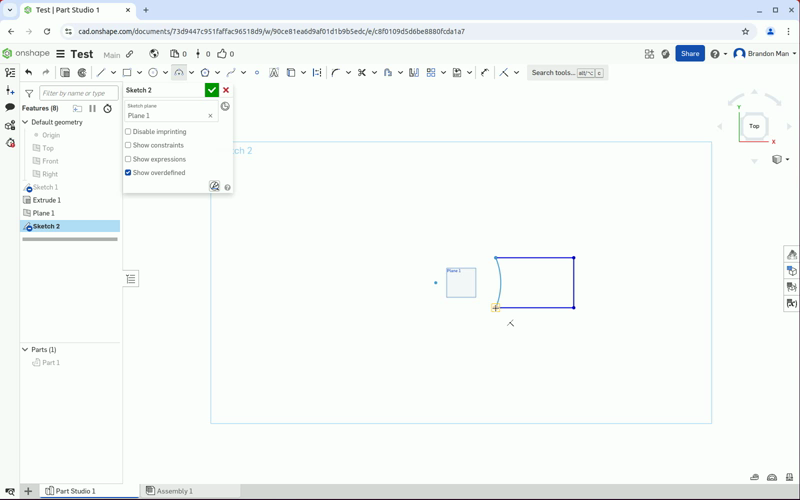
click(495, 307)
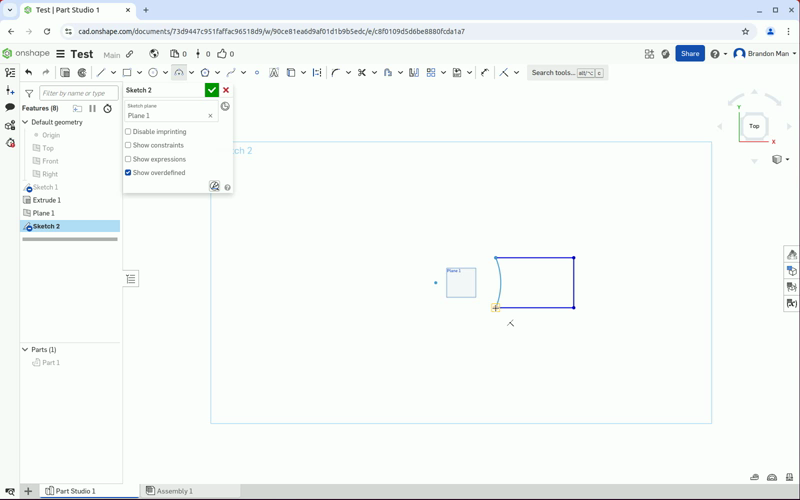
key_down(shift)
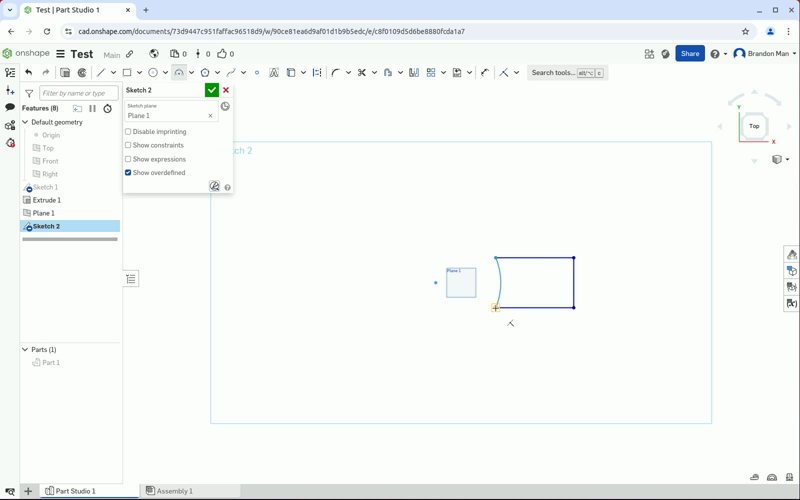
mouse_move(470, 282)
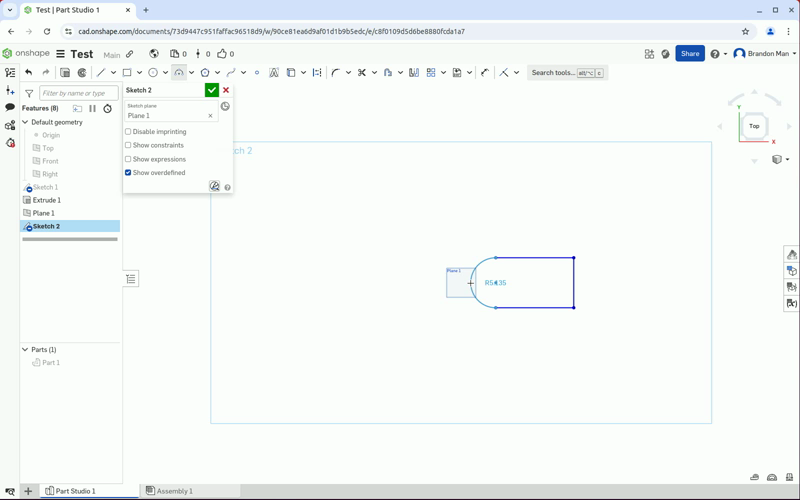
click(470, 282)
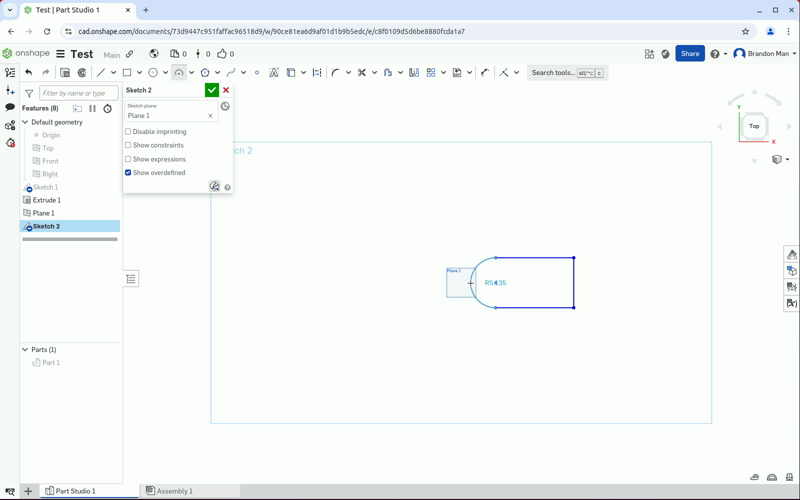
key_up(shift)
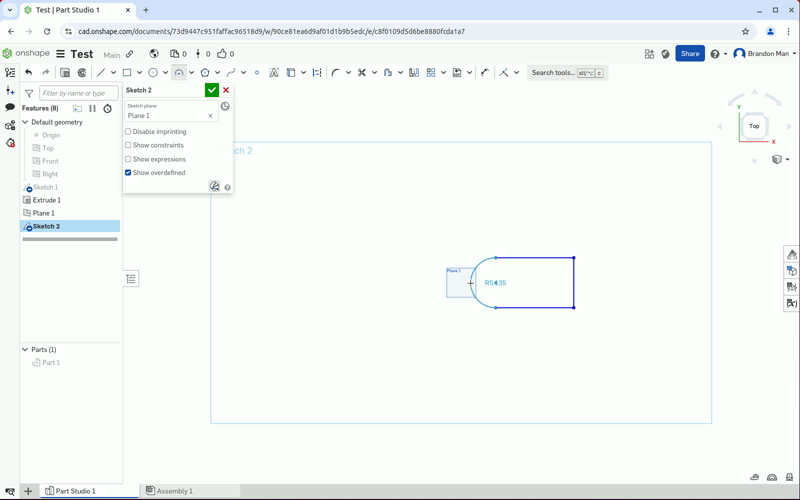
key(esc)
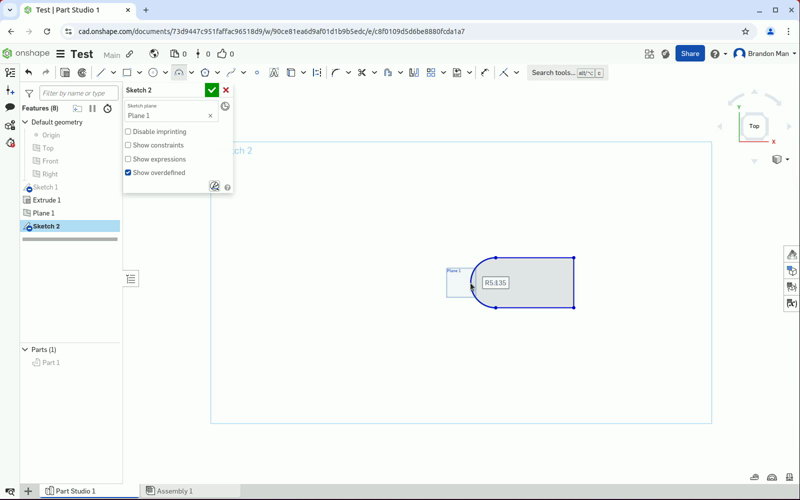
mouse_move(536, 270)
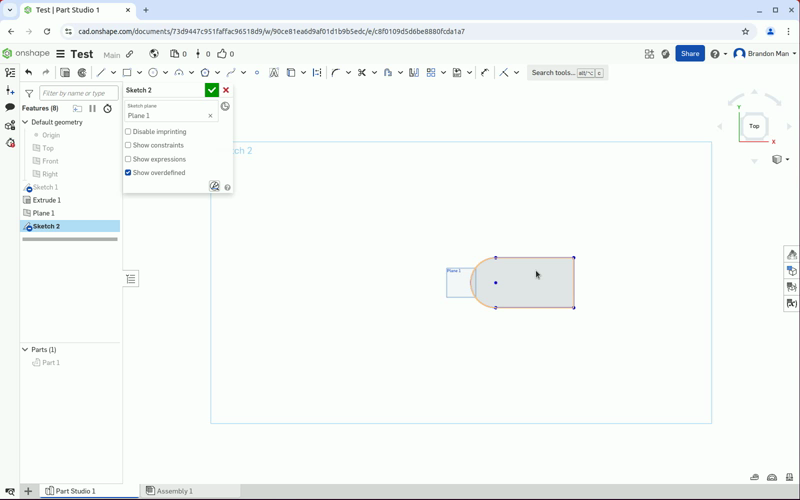
click(536, 270)
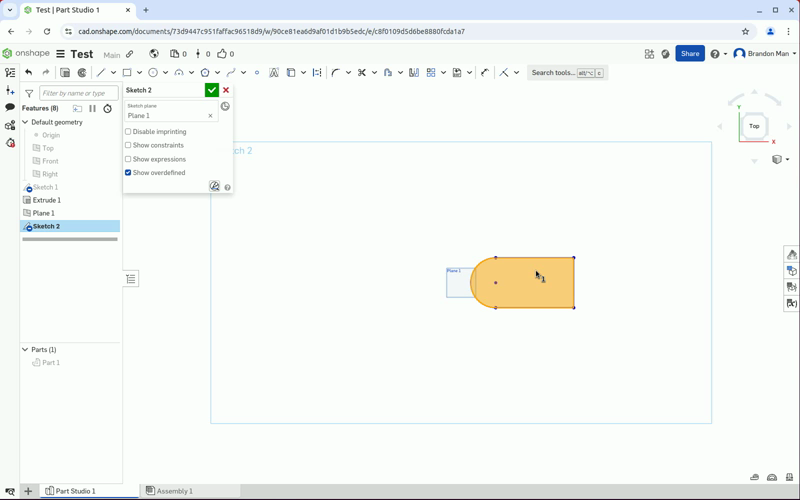
mouse_move(73, 352)
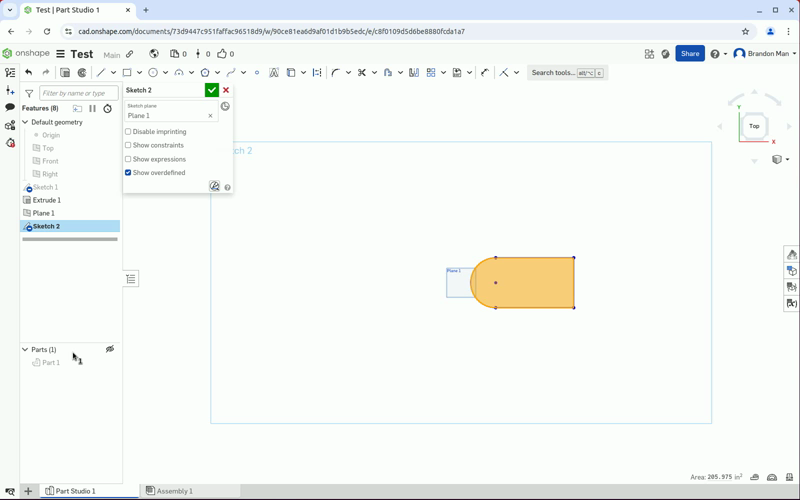
key(shift+y)
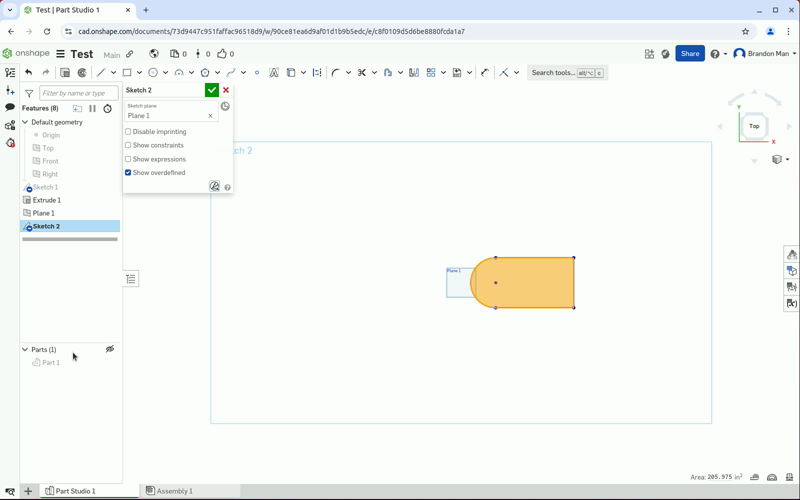
key(shift+e)
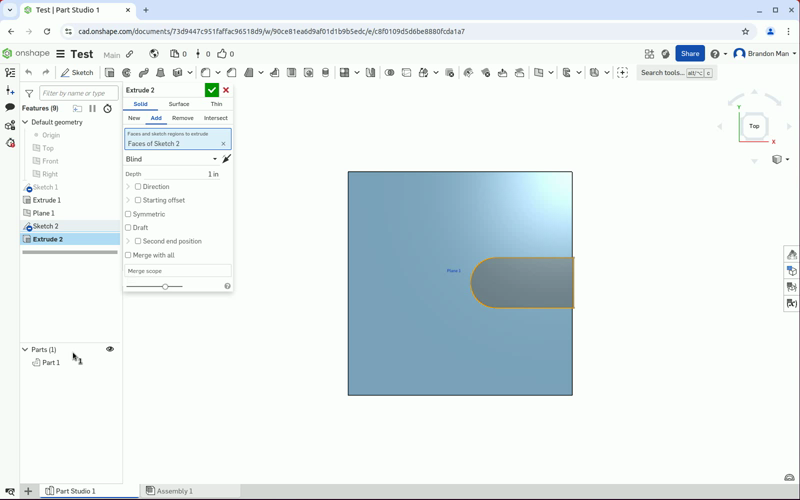
mouse_move(143, 106)
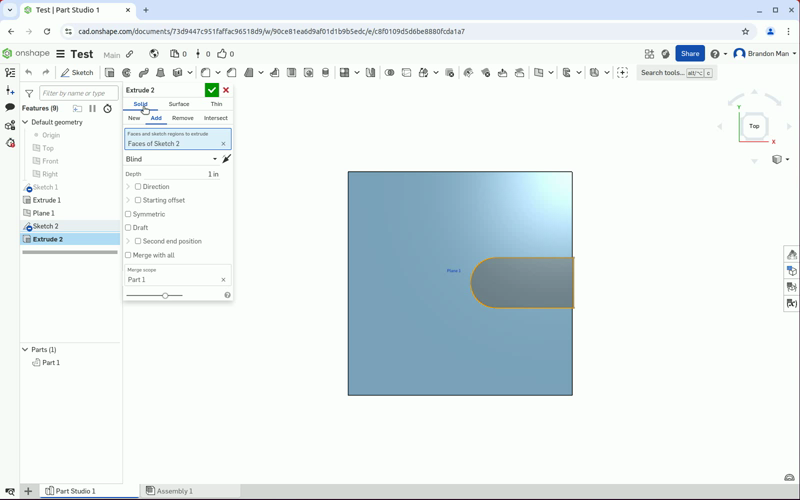
click(143, 106)
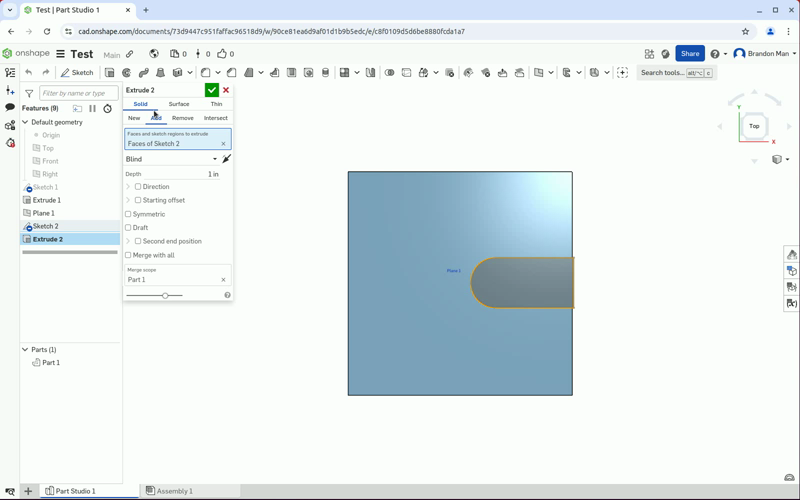
mouse_move(186, 120)
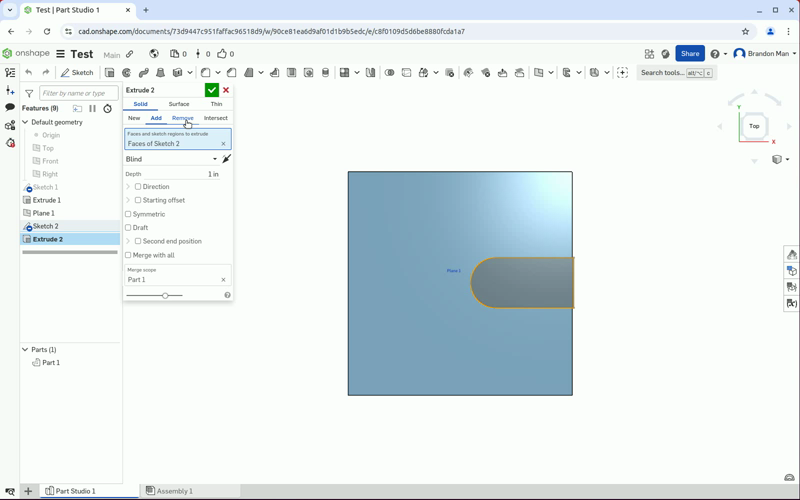
click(186, 120)
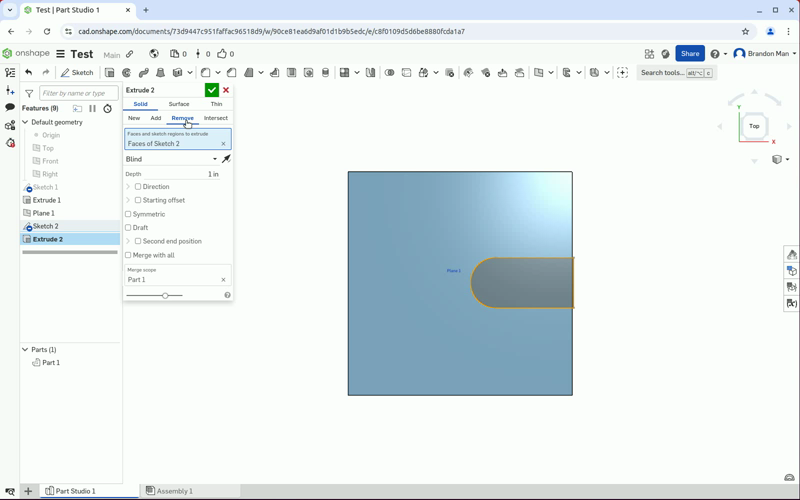
key(tab, 4)
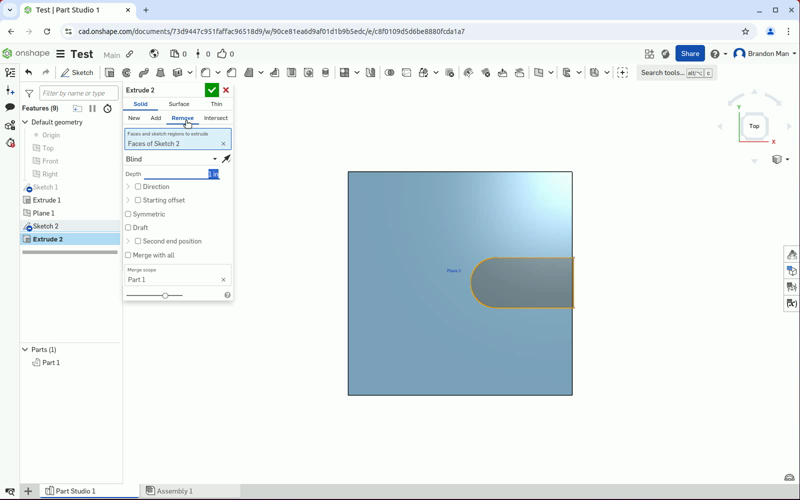
text(0.722)
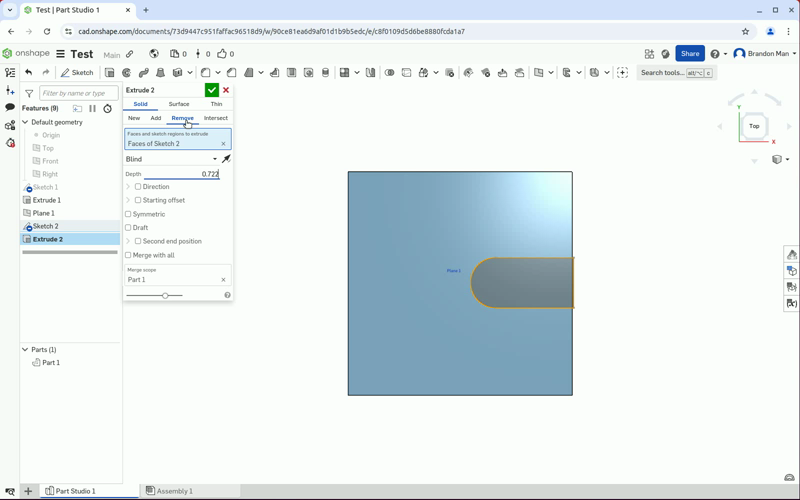
key(tab, 6)
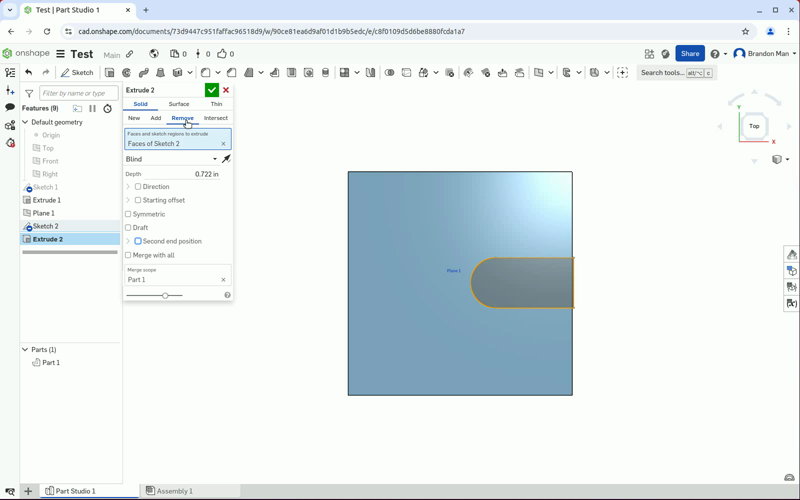
key(space)
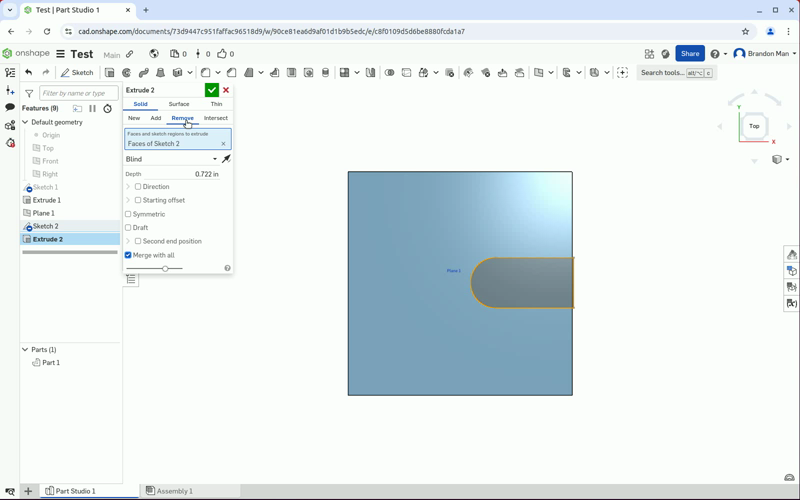
key(enter)
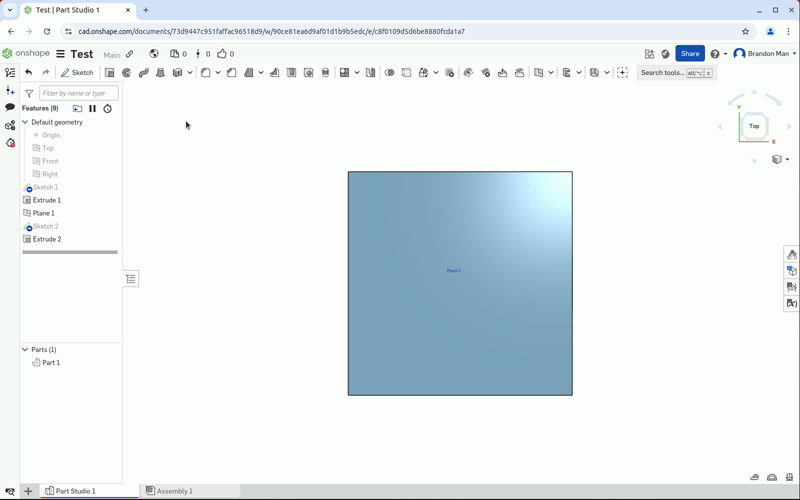
key(shift+h)
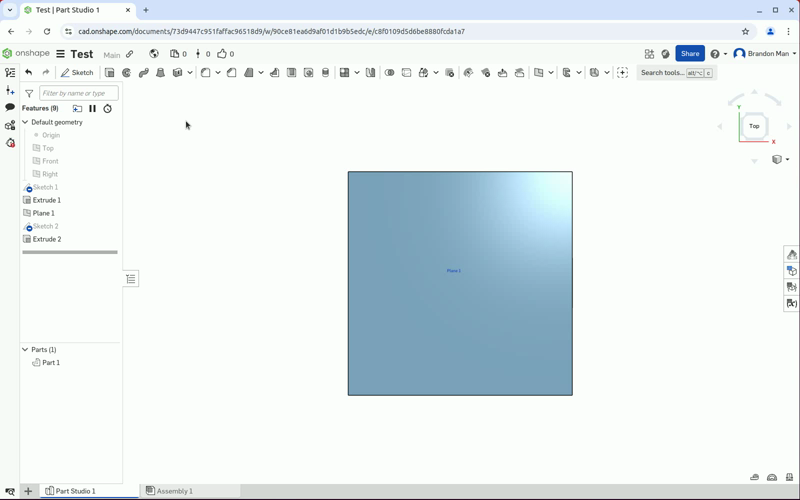
key(shift+h)
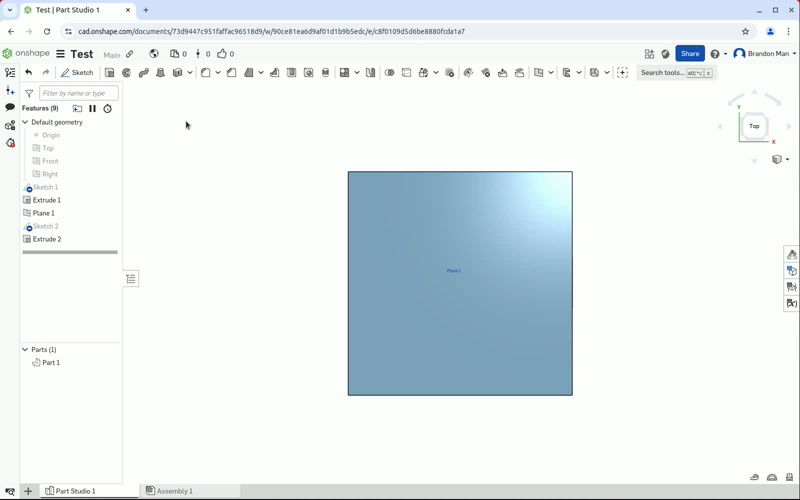
mouse_move(73, 189)
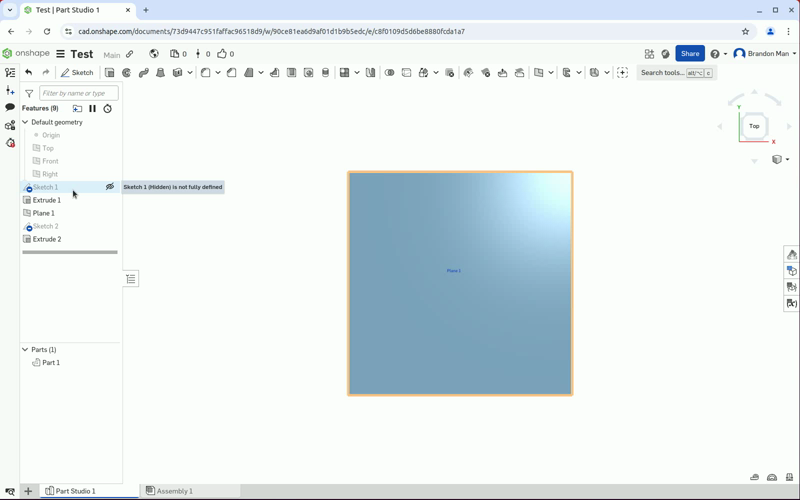
click(73, 189)
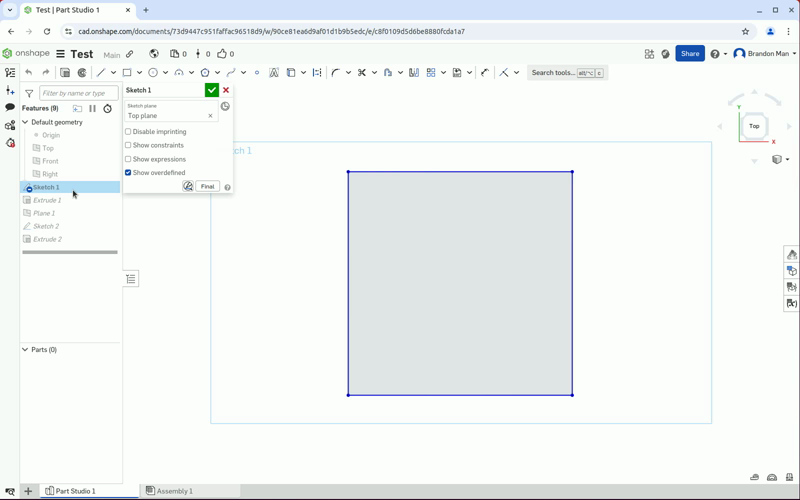
mouse_move(229, 92)
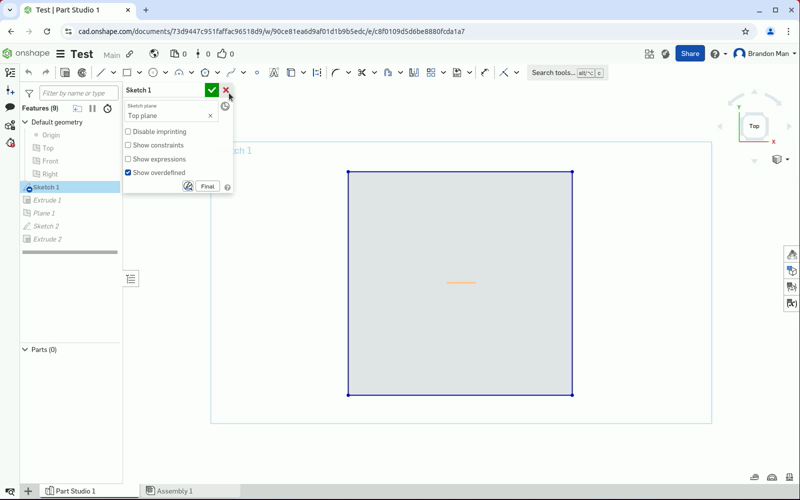
click(229, 92)
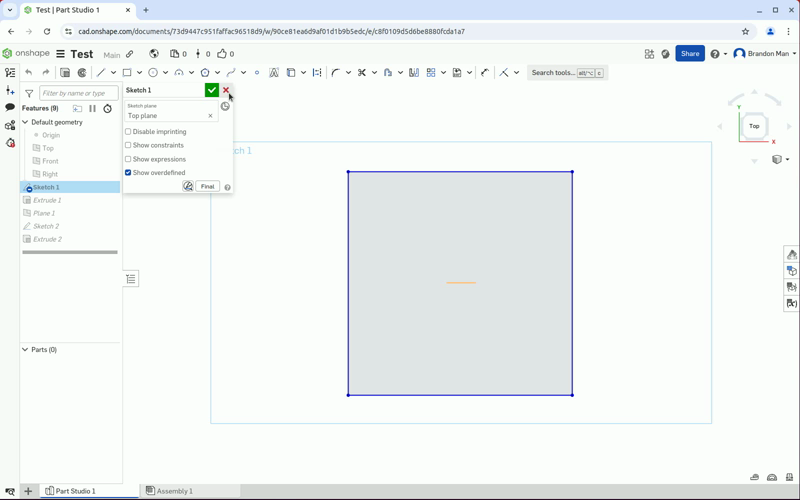
key(shift+s)
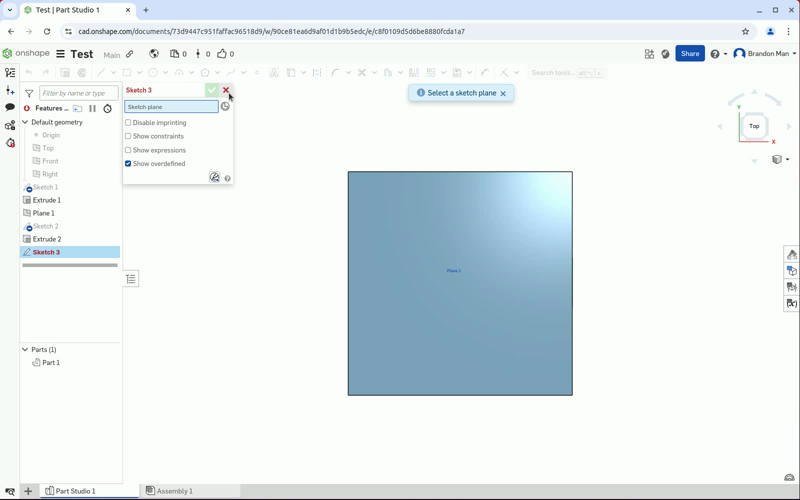
mouse_move(73, 215)
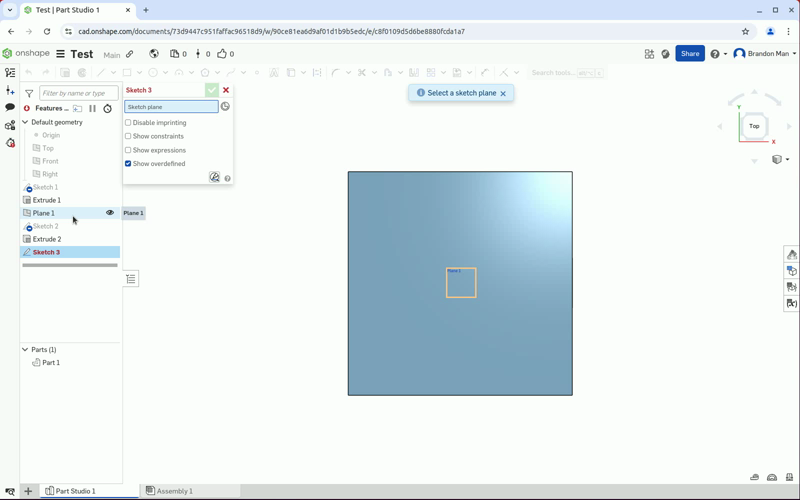
click(73, 215)
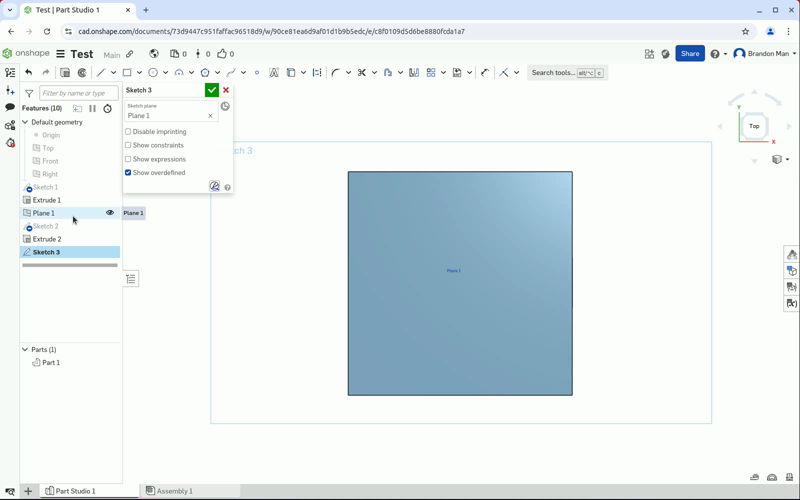
mouse_move(73, 352)
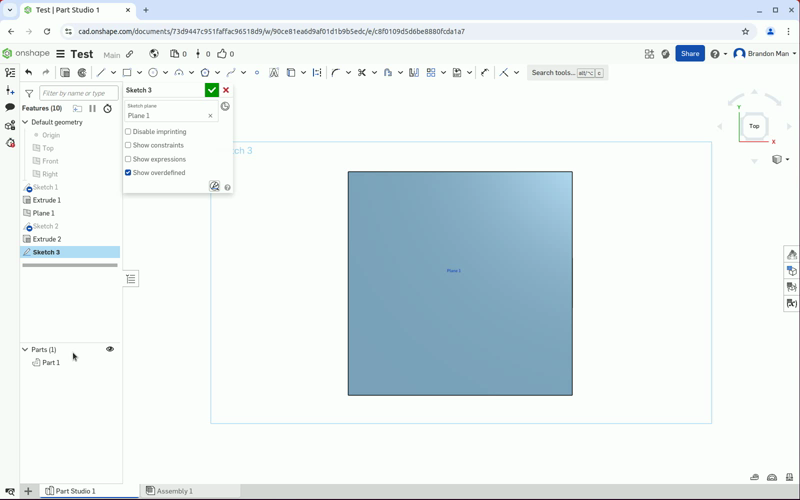
key(y)
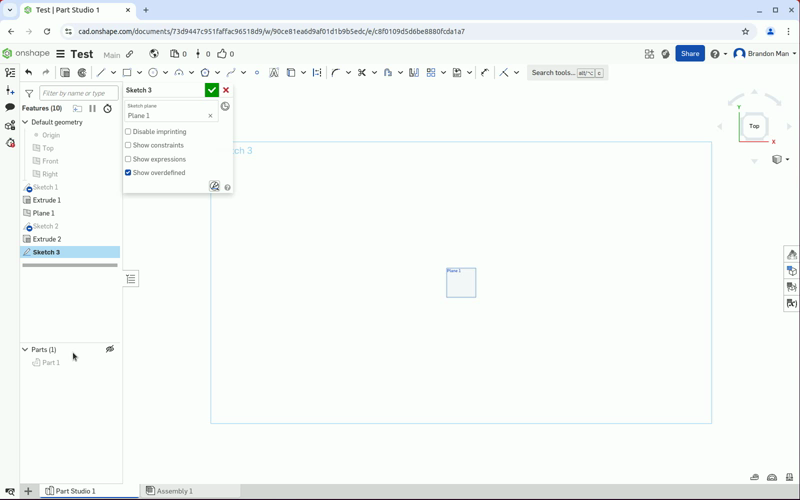
key(l)
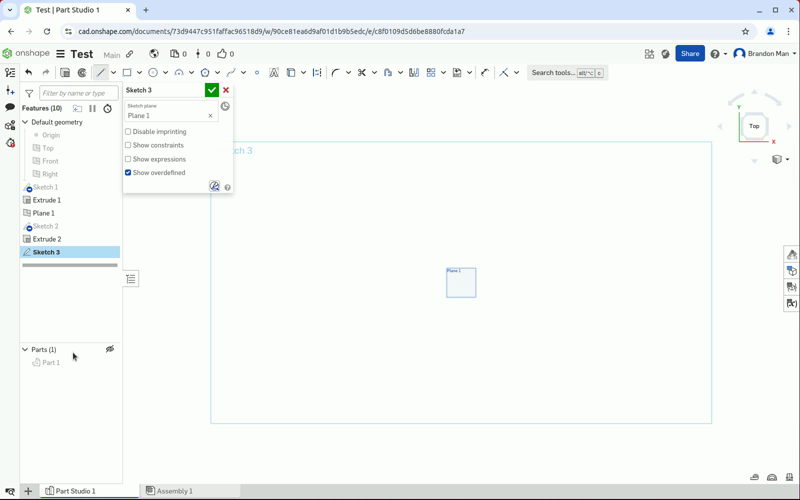
key_down(shift)
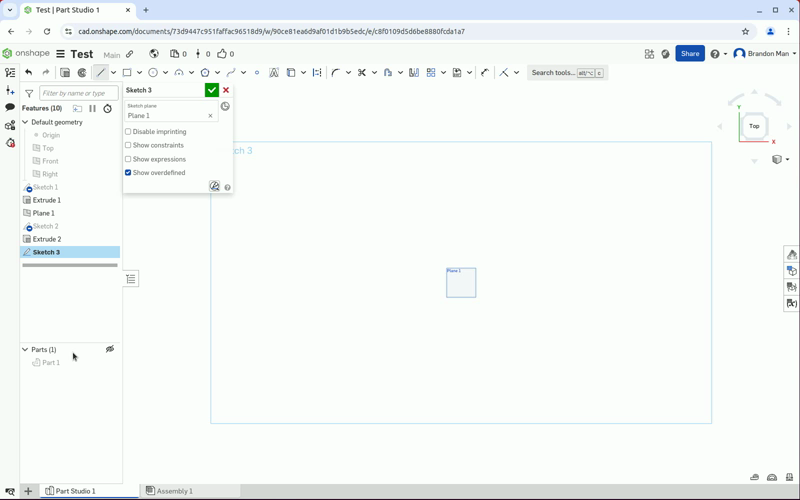
mouse_move(348, 307)
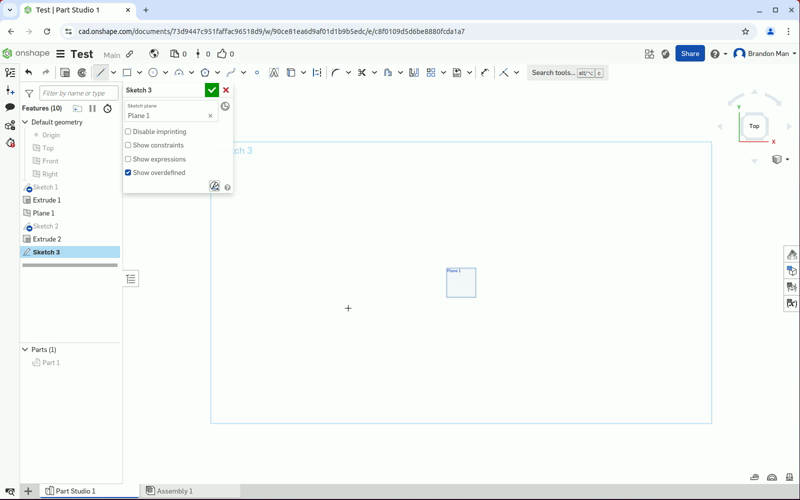
click(348, 307)
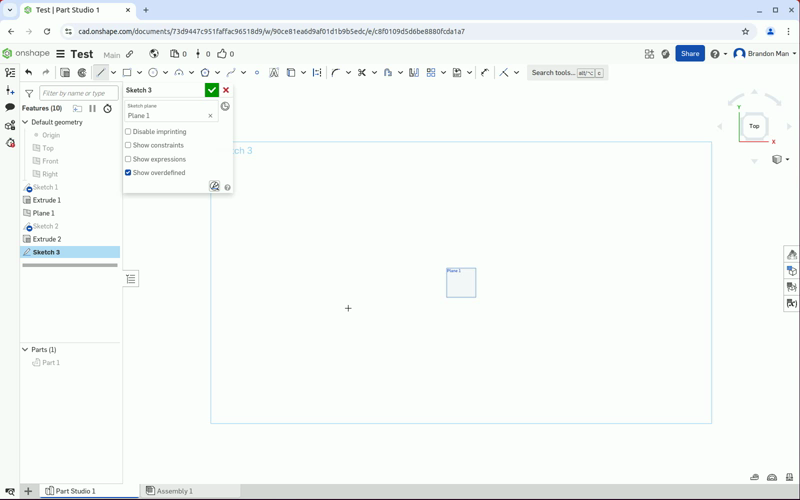
key_up(shift)
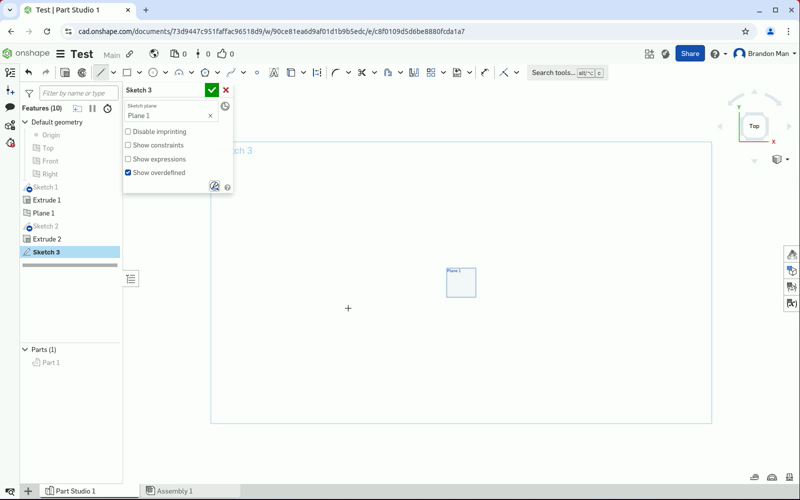
key_down(shift)
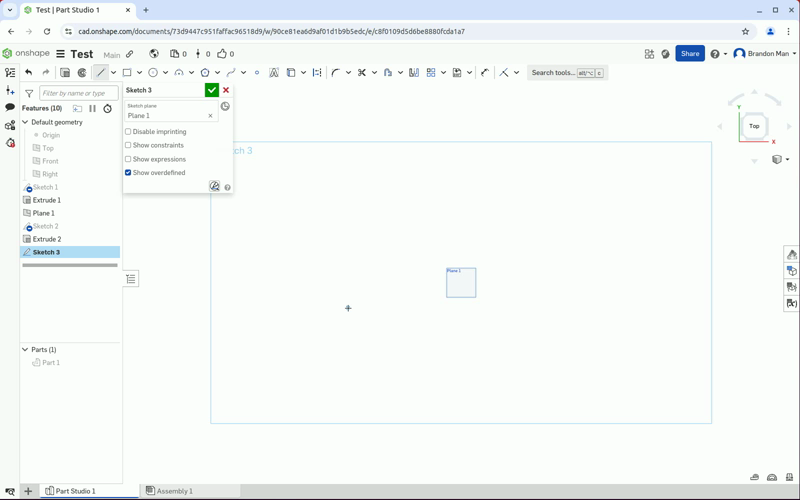
mouse_move(425, 307)
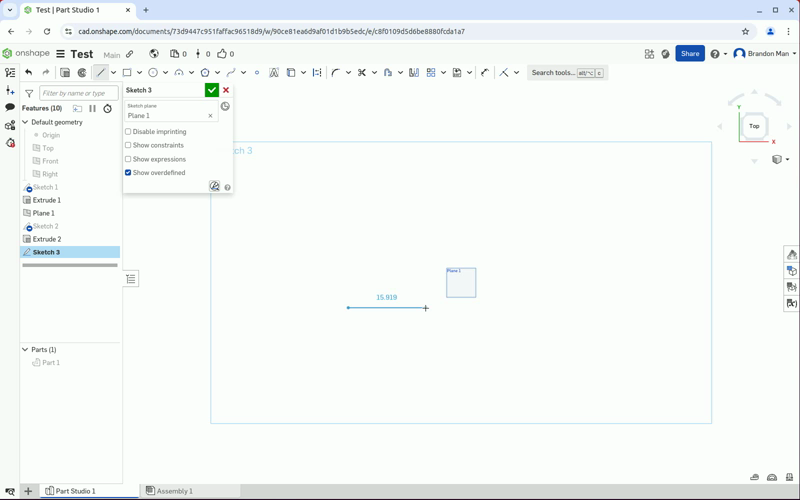
click(425, 307)
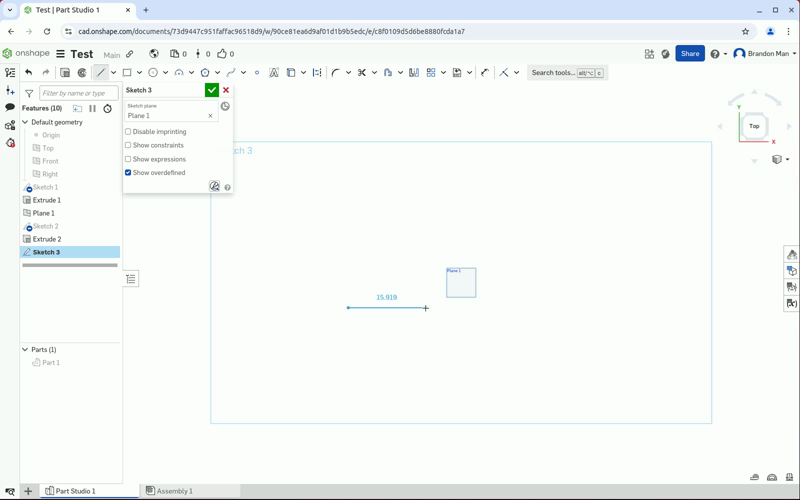
key_up(shift)
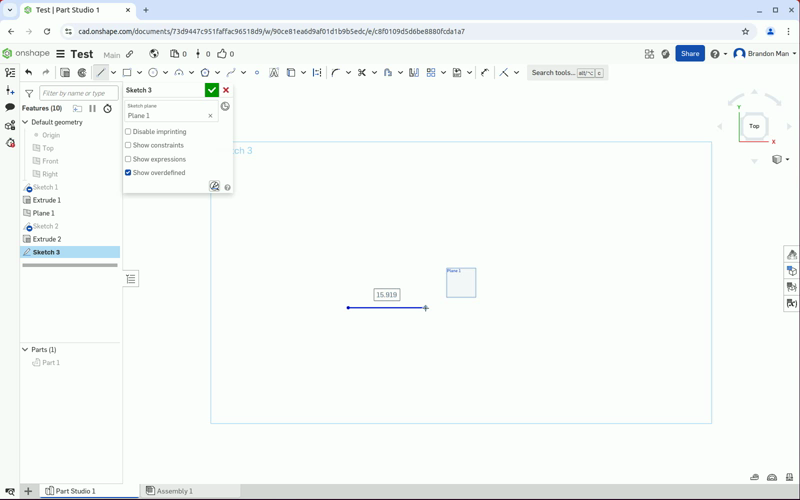
key(esc)
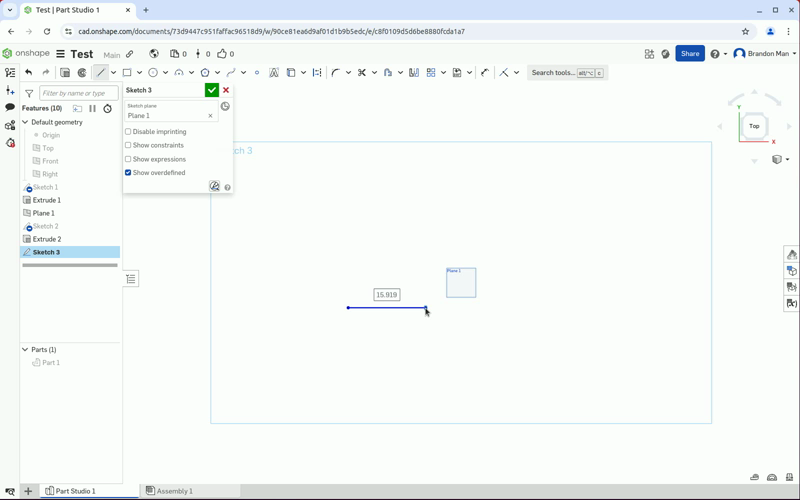
key(a)
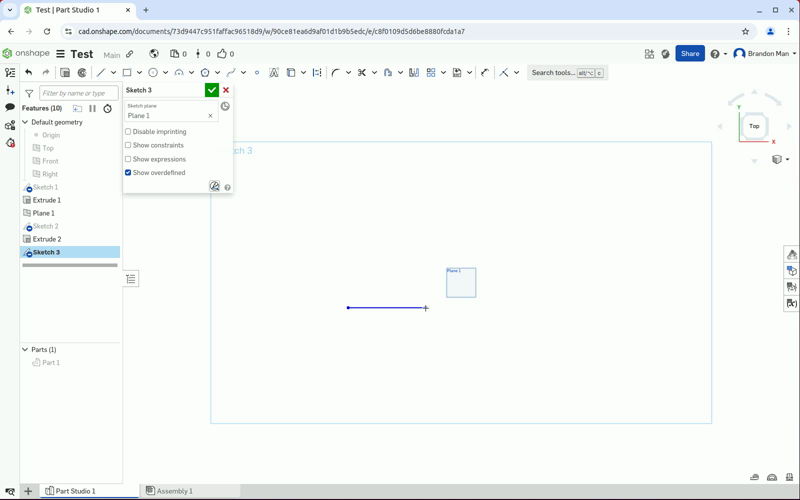
mouse_move(425, 307)
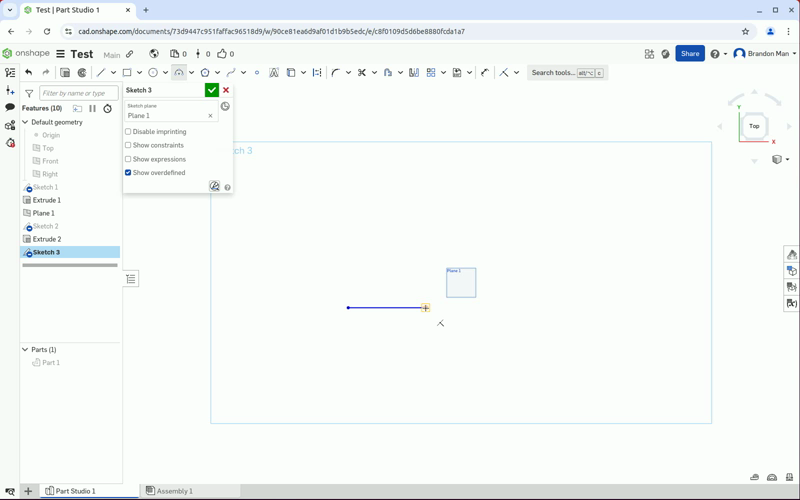
click(425, 307)
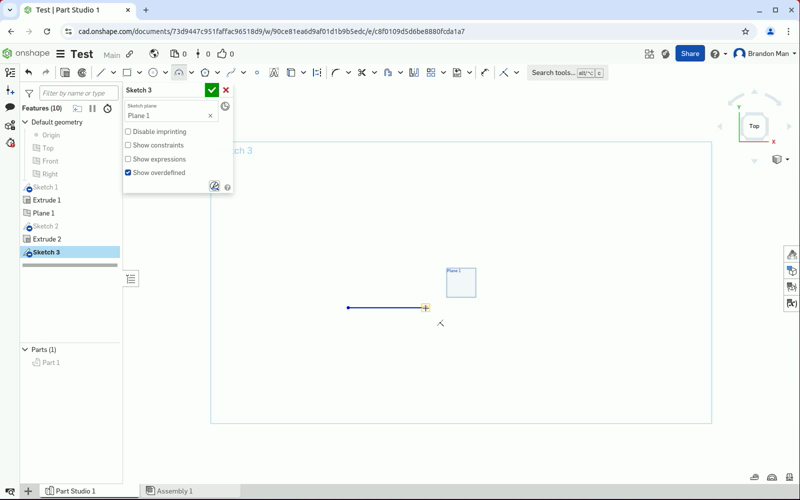
key_down(shift)
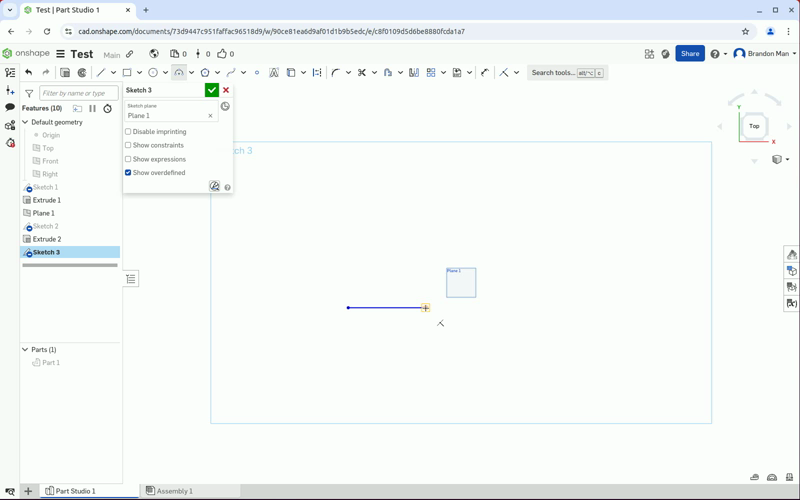
mouse_move(425, 258)
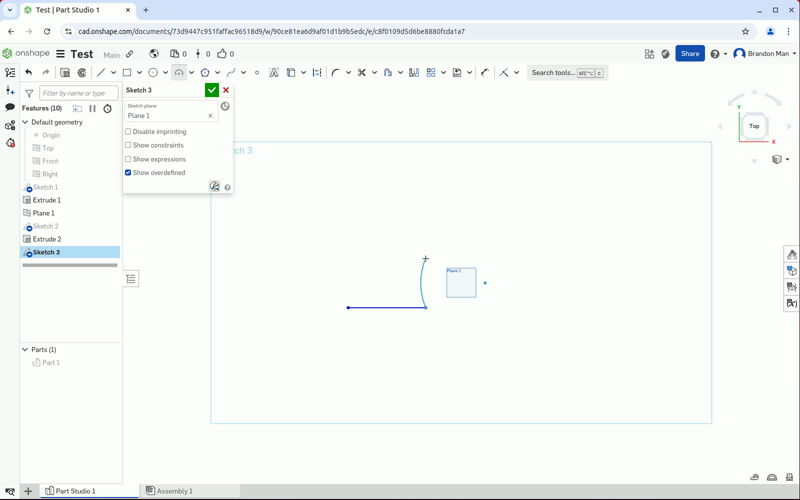
click(425, 258)
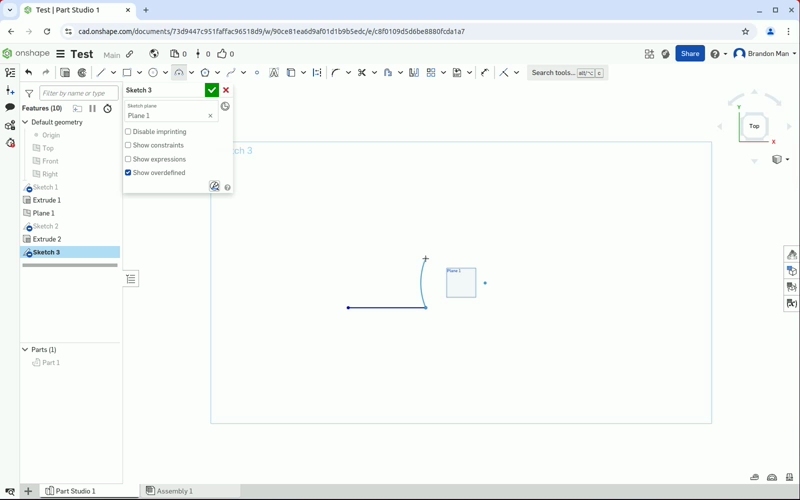
mouse_move(450, 282)
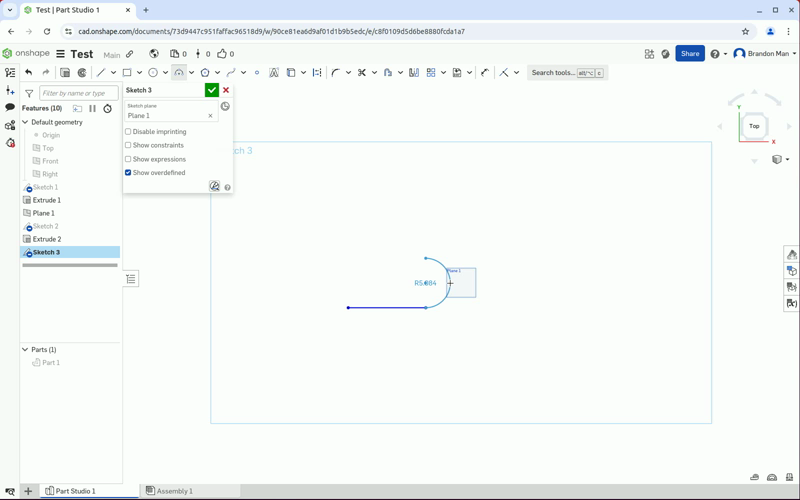
click(450, 282)
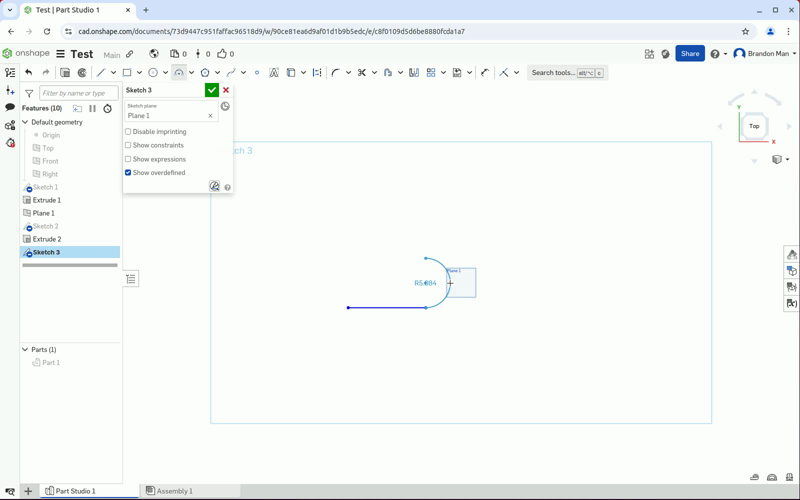
key_up(shift)
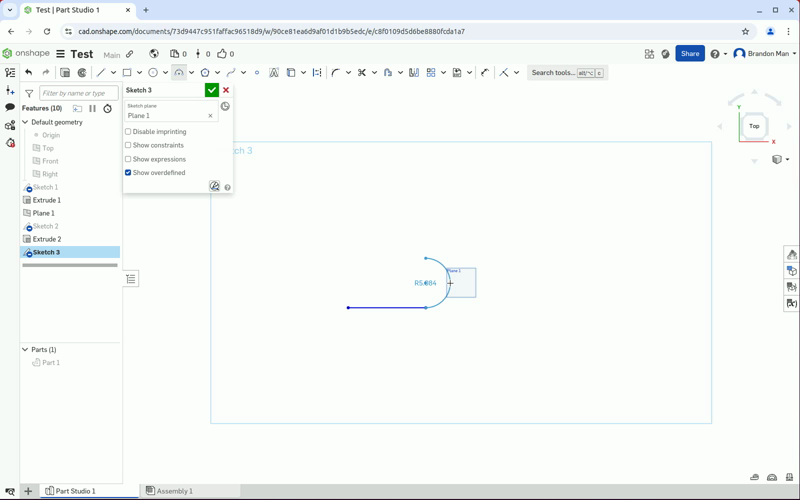
key(esc)
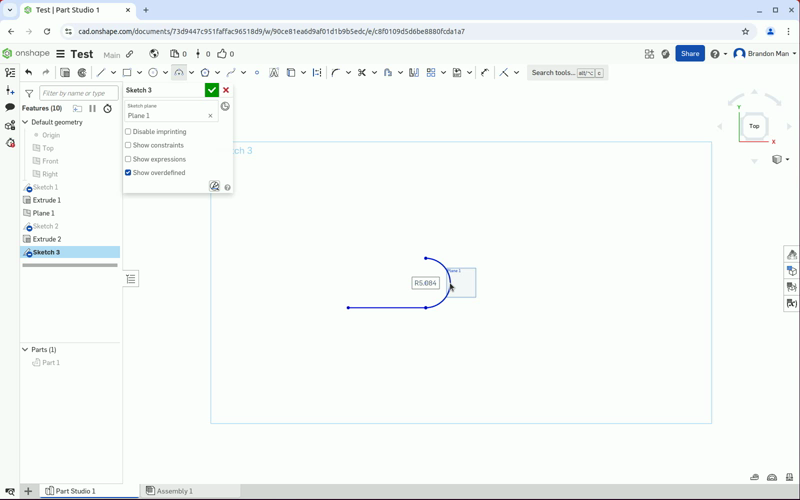
key(l)
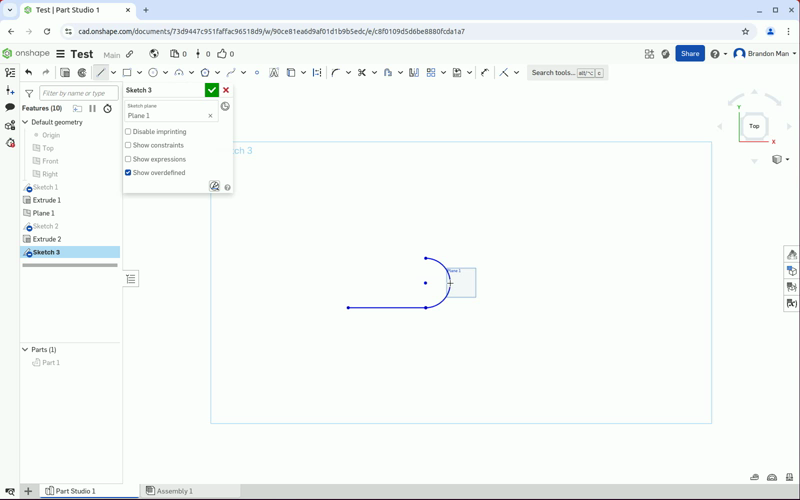
mouse_move(425, 258)
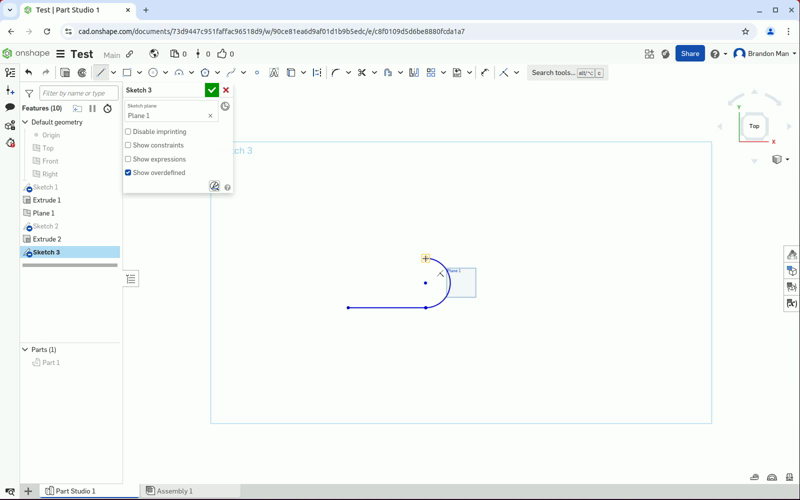
click(425, 258)
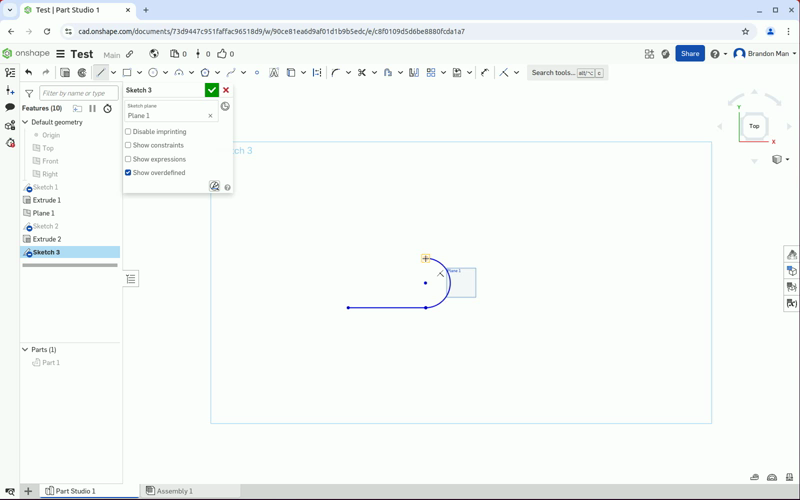
key_down(shift)
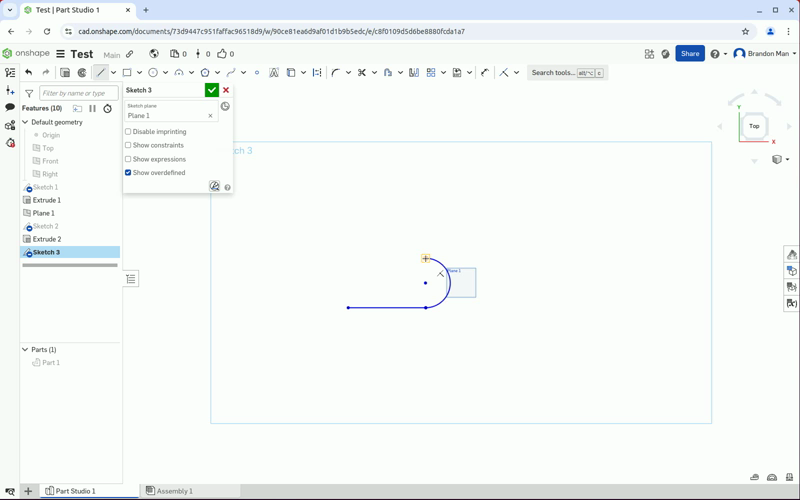
mouse_move(348, 258)
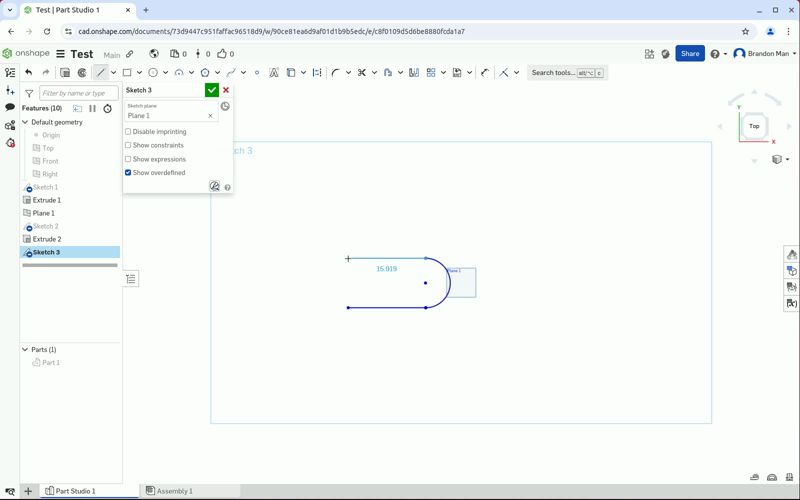
click(348, 258)
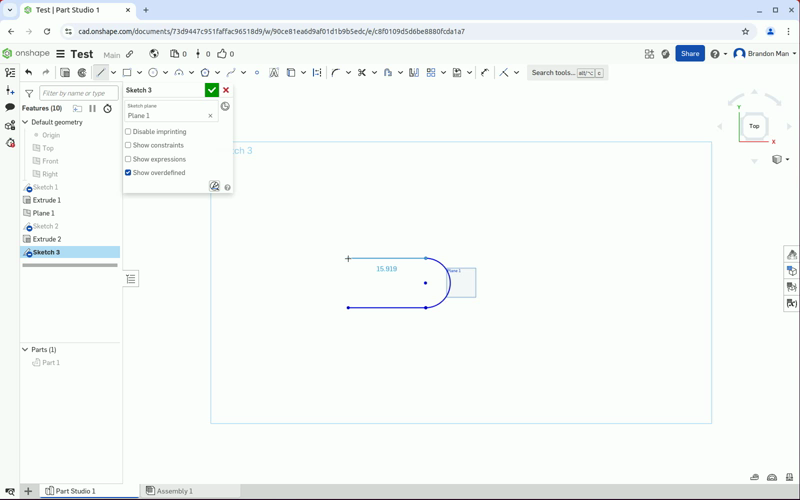
key_up(shift)
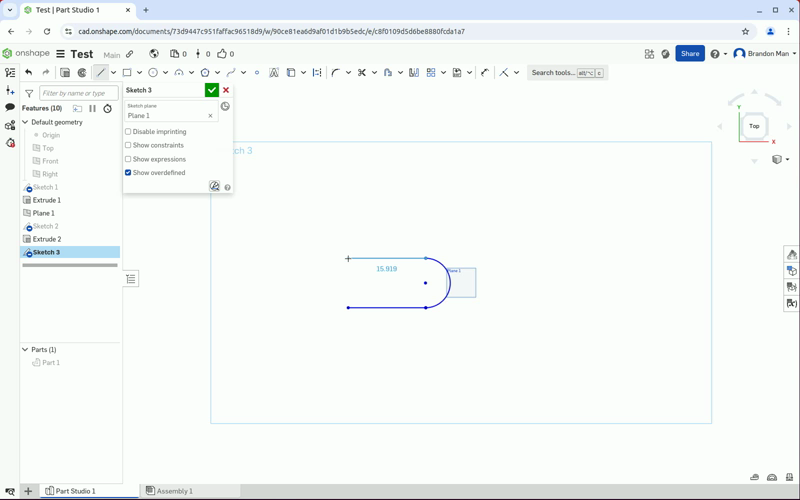
mouse_move(378, 258)
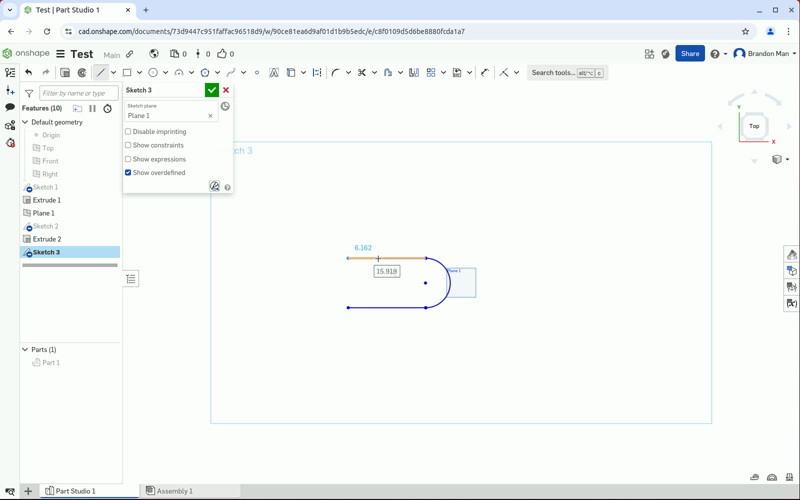
key_down(shift)
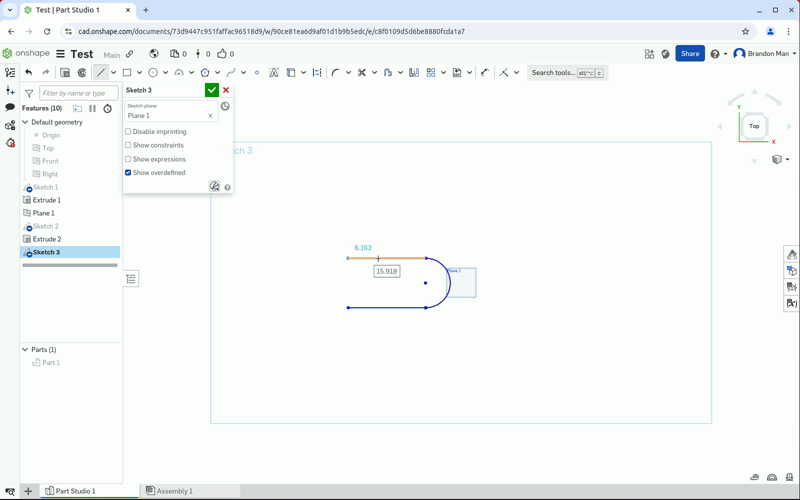
mouse_move(348, 307)
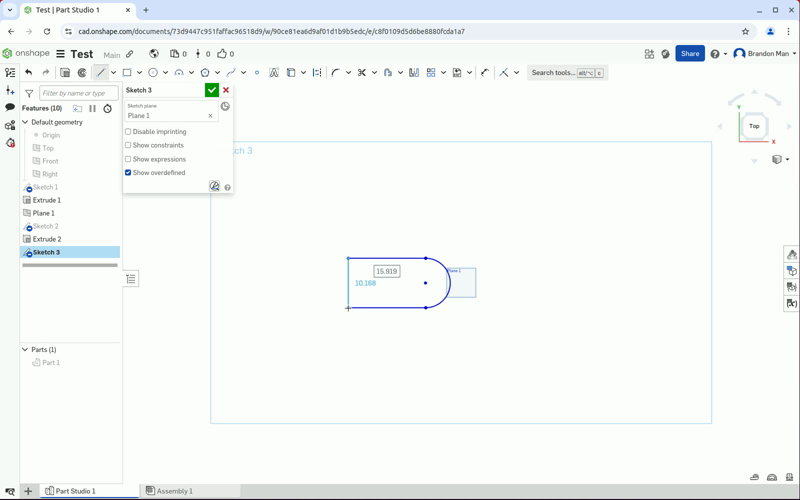
key_up(shift)
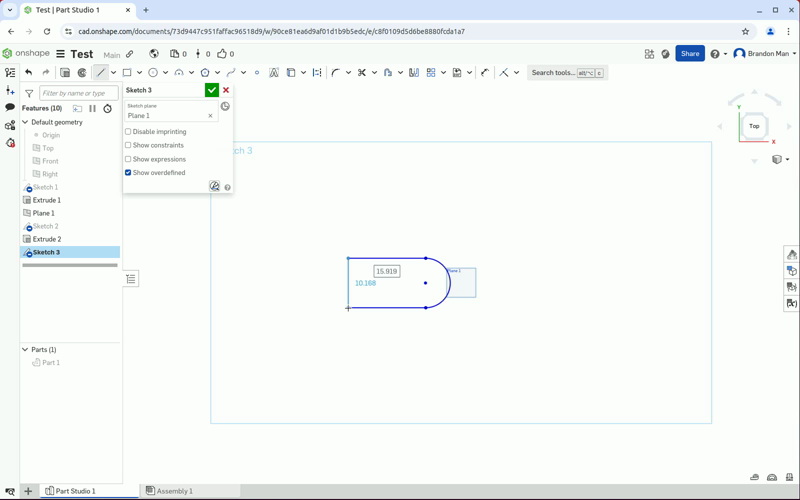
click(348, 307)
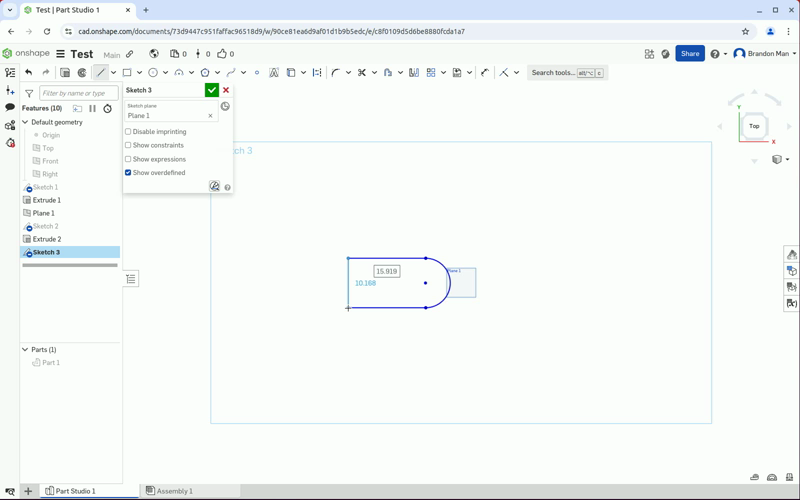
key(esc)
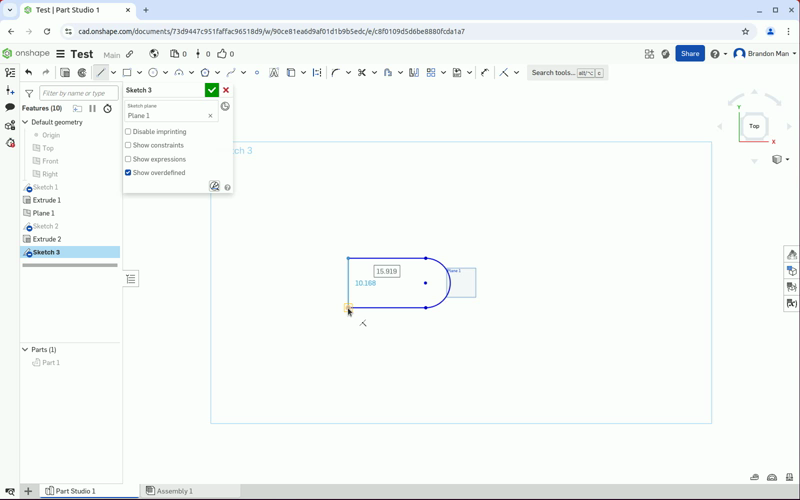
mouse_move(414, 293)
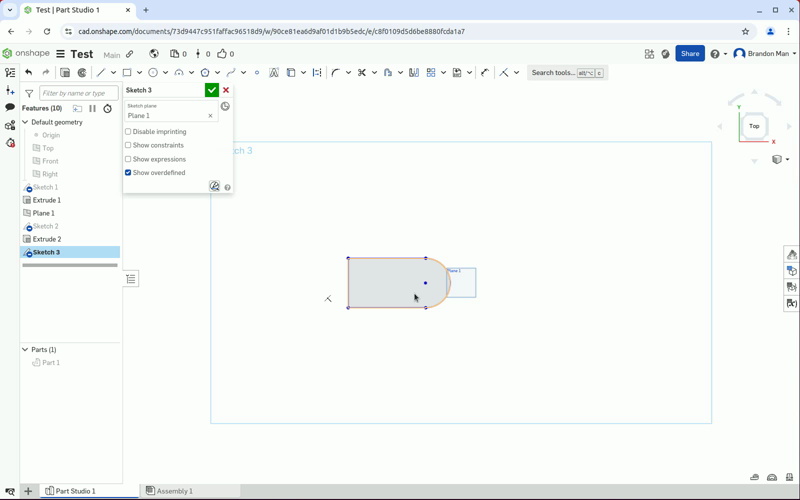
click(414, 293)
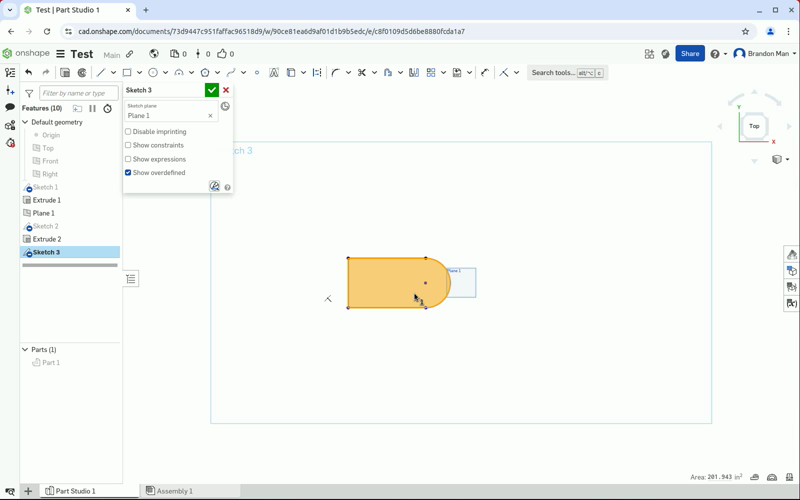
mouse_move(73, 352)
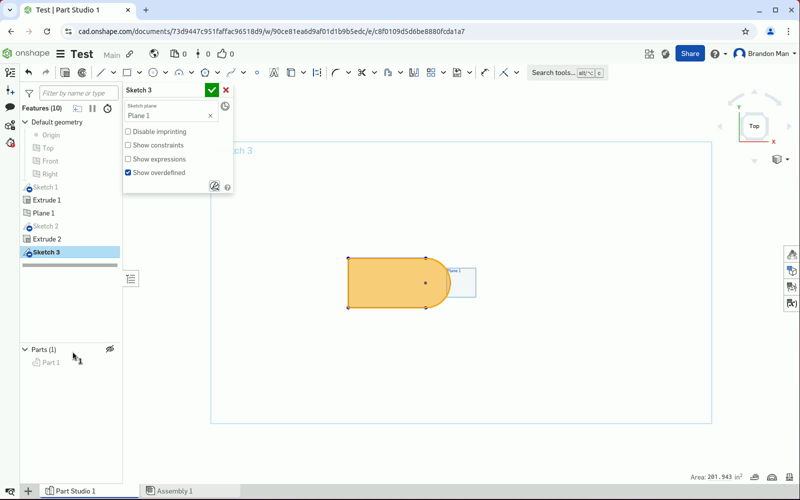
key(shift+y)
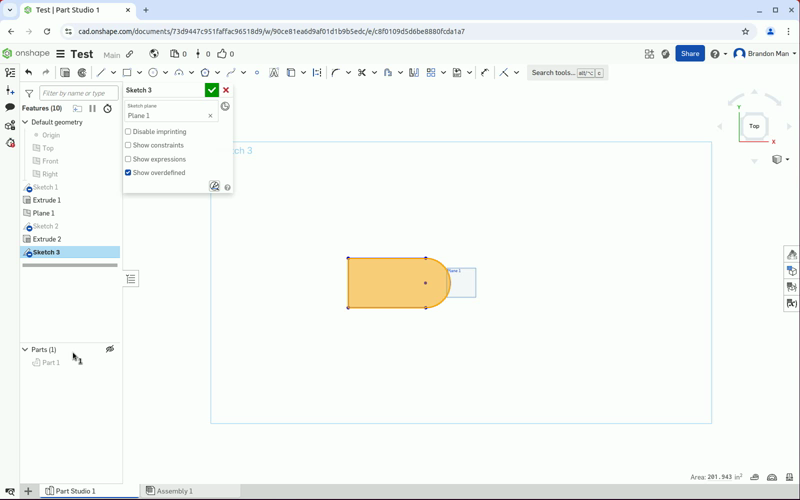
key(shift+e)
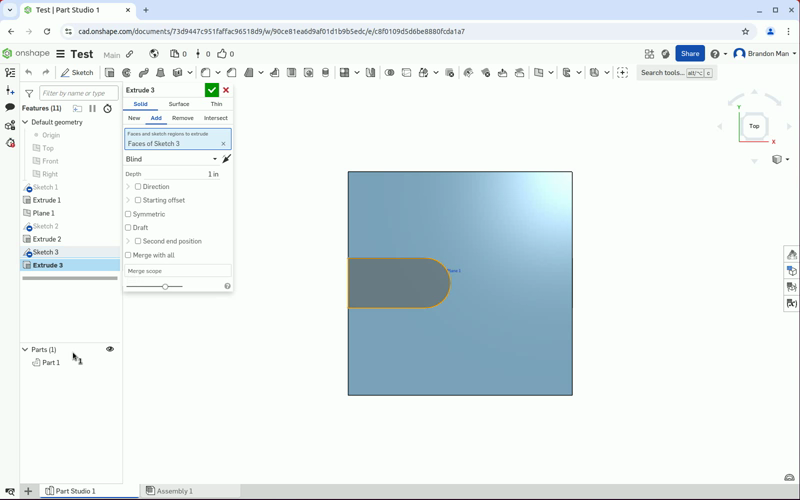
mouse_move(143, 106)
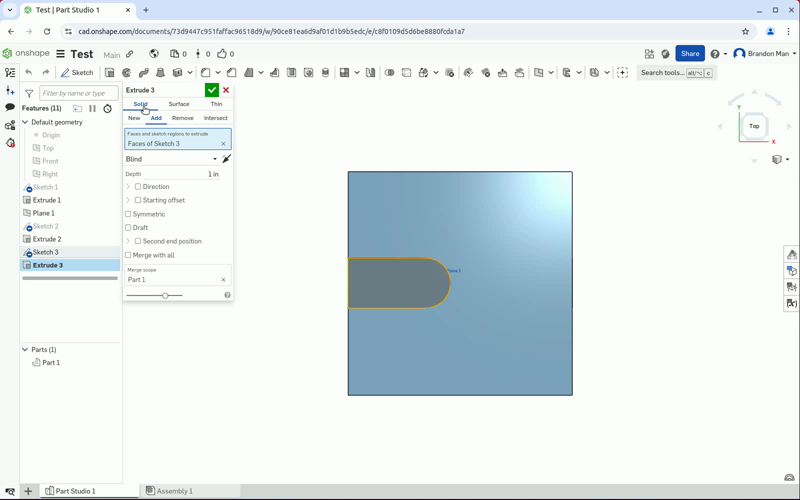
click(143, 106)
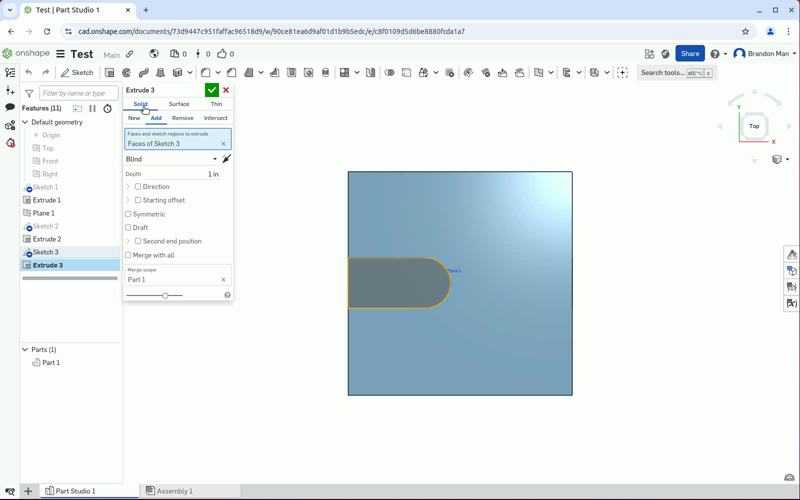
mouse_move(186, 120)
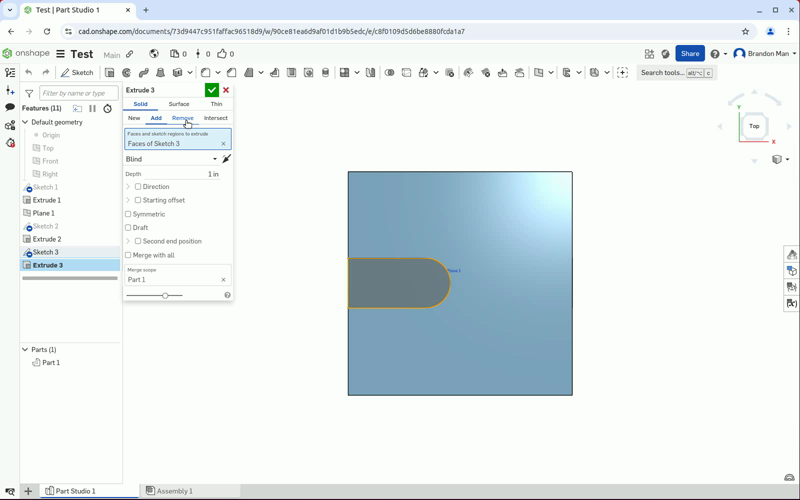
click(186, 120)
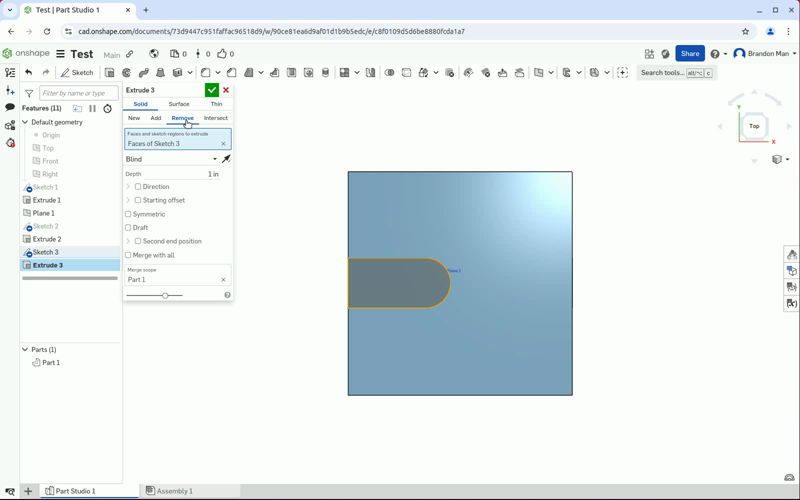
key(tab, 4)
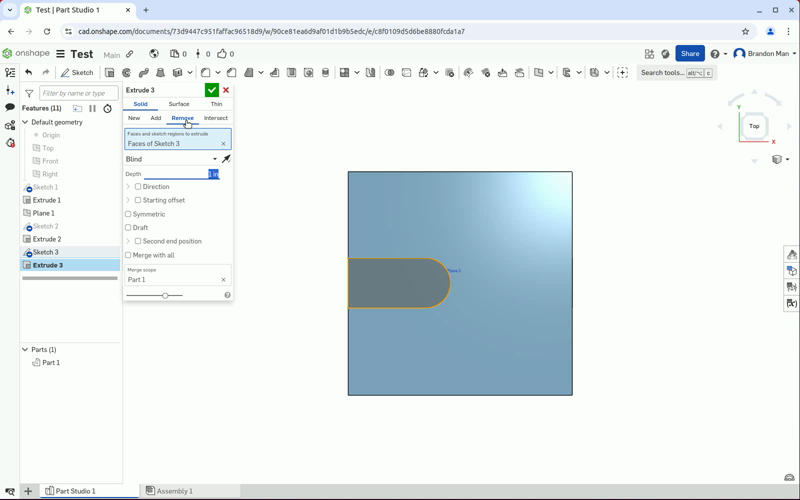
text(0.722)
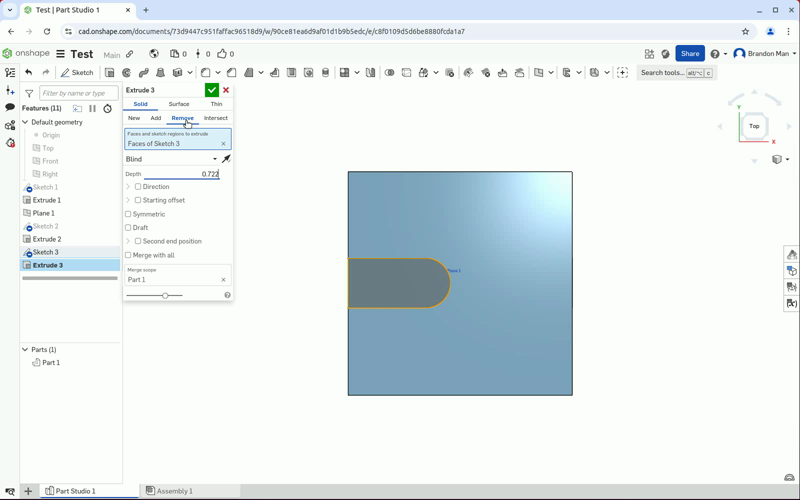
key(tab, 6)
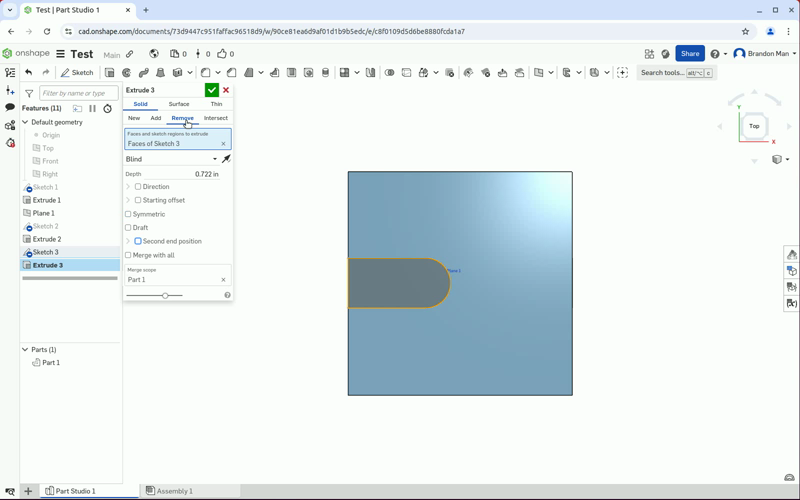
key(space)
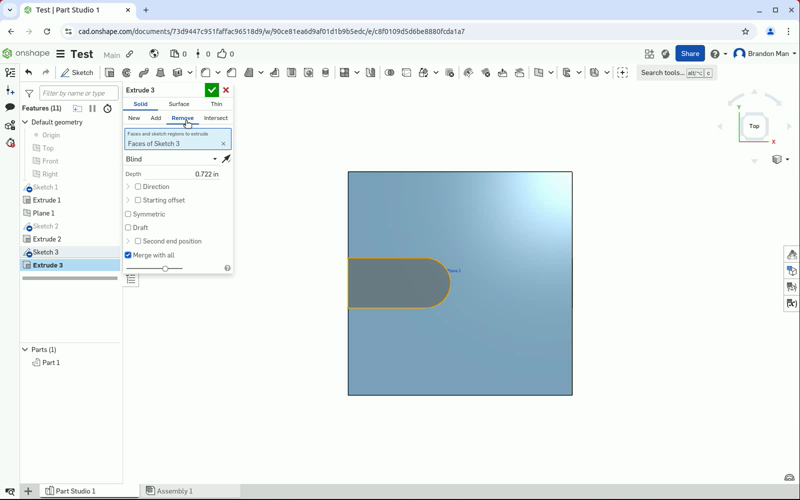
key(enter)
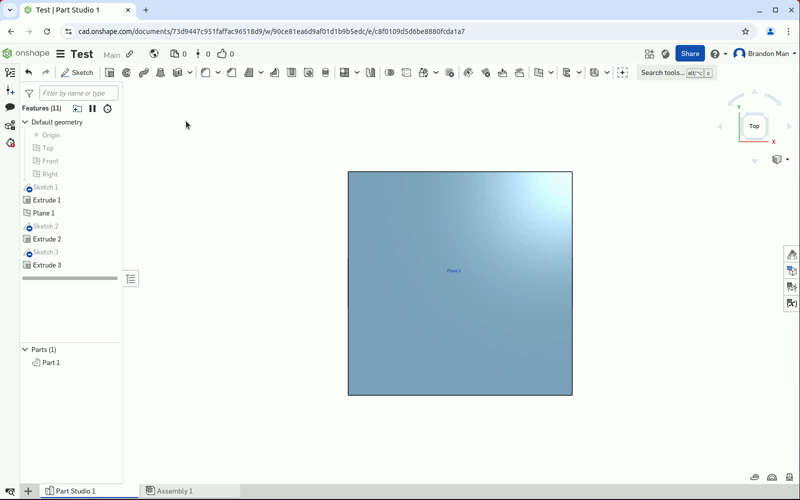
key(shift+h)
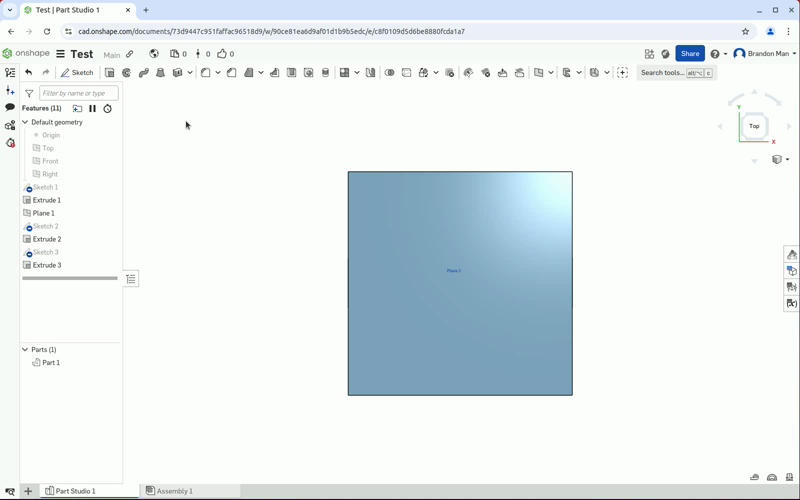
key(shift+h)
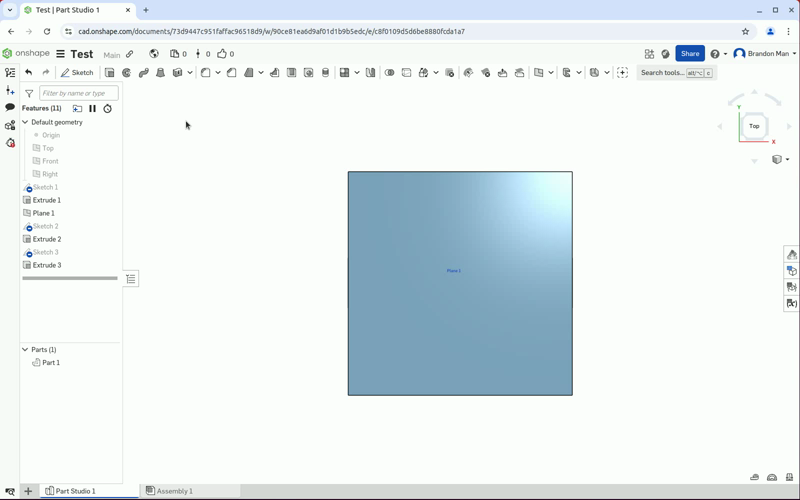
mouse_move(73, 189)
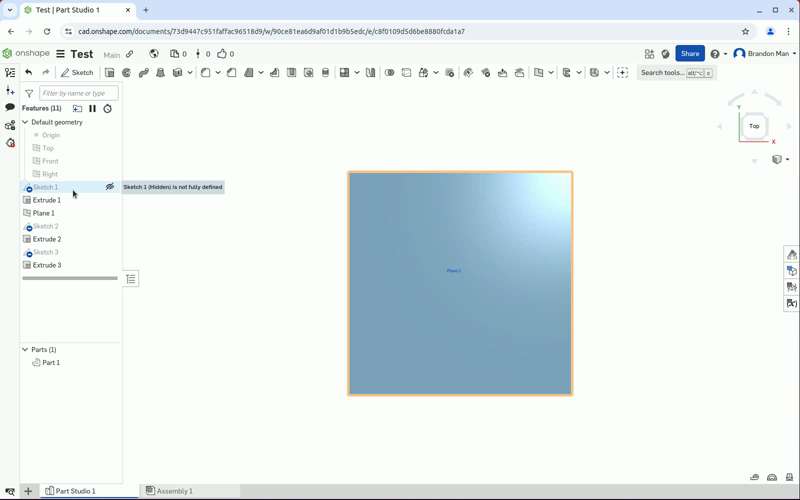
click(73, 189)
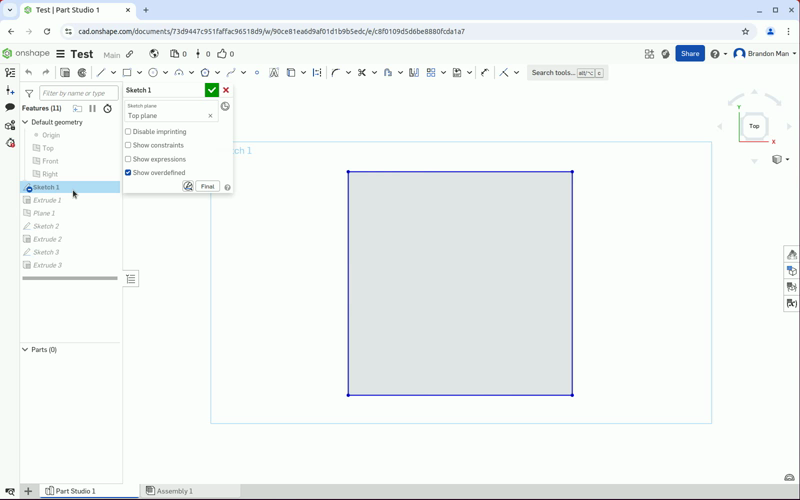
mouse_move(229, 92)
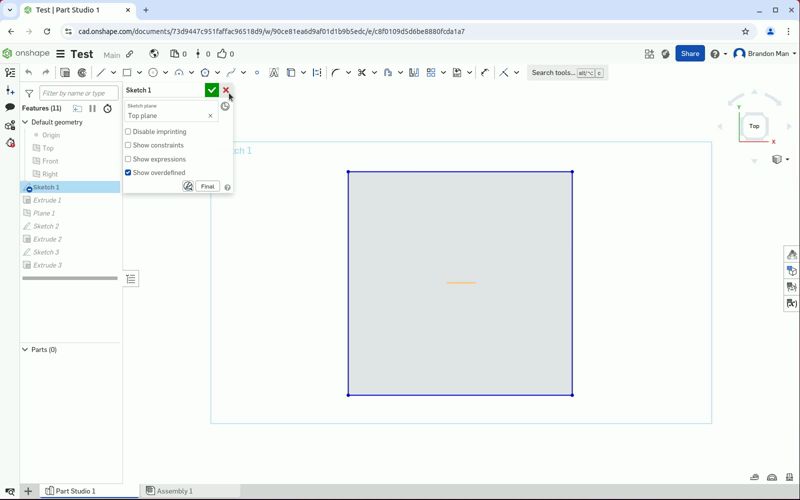
click(229, 92)
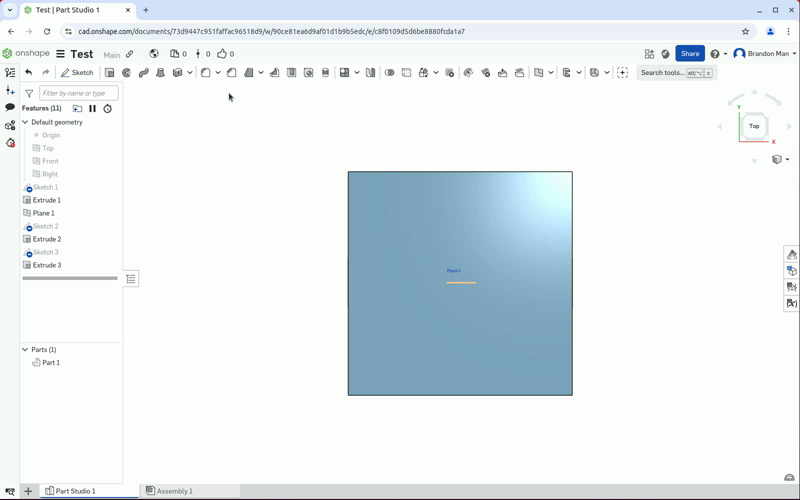
mouse_move(541, 75)
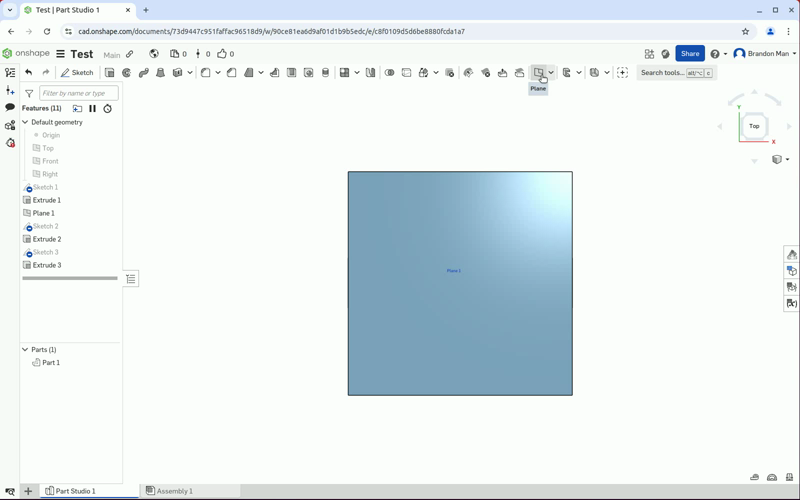
click(541, 75)
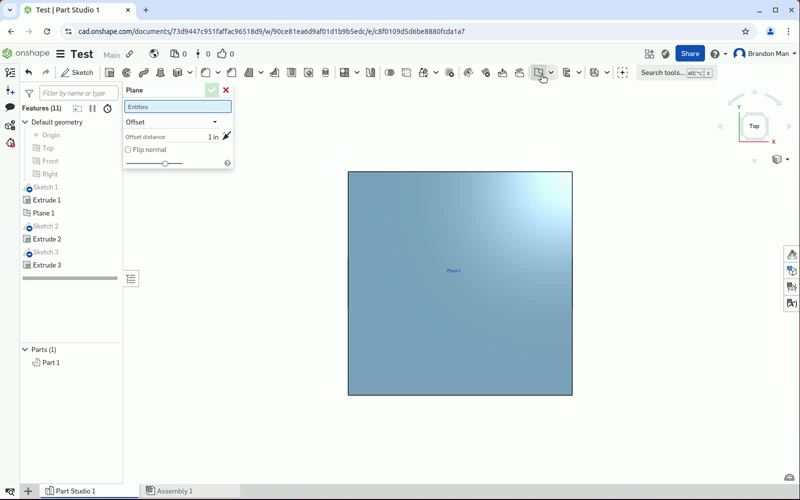
mouse_move(73, 150)
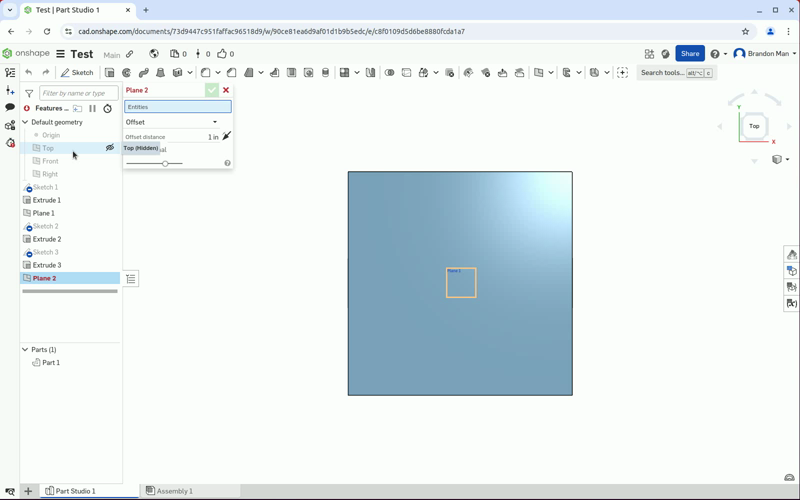
click(73, 150)
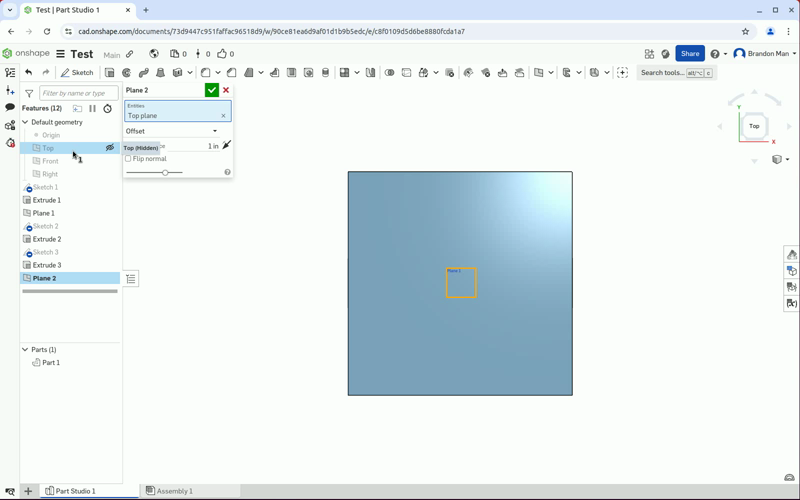
key(tab, 2)
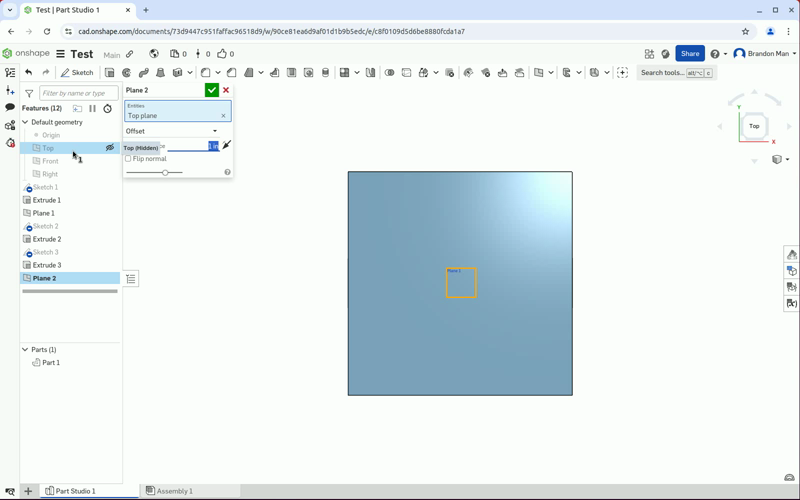
text(1.202)
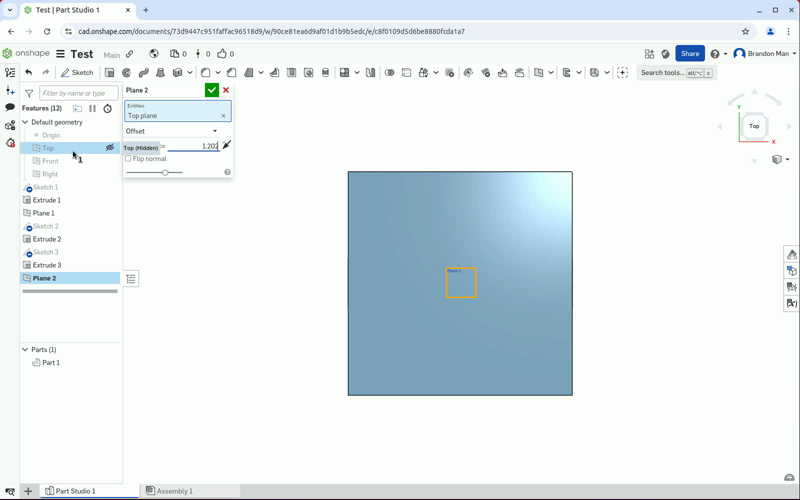
key(enter, 2)
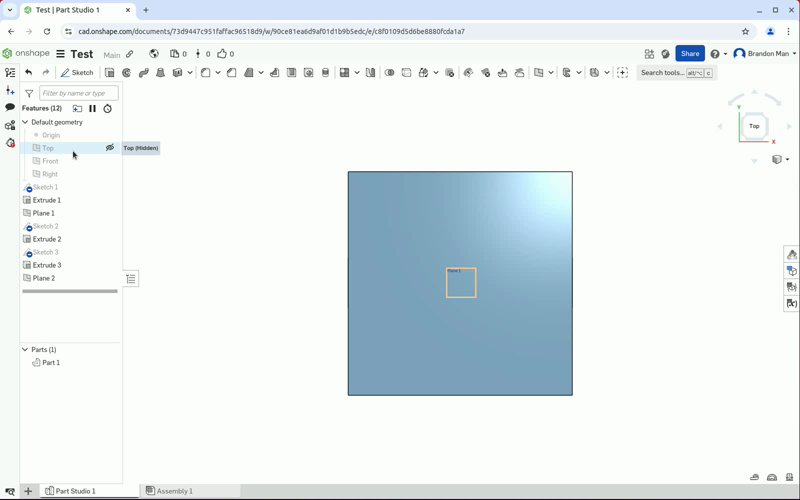
key(shift+s)
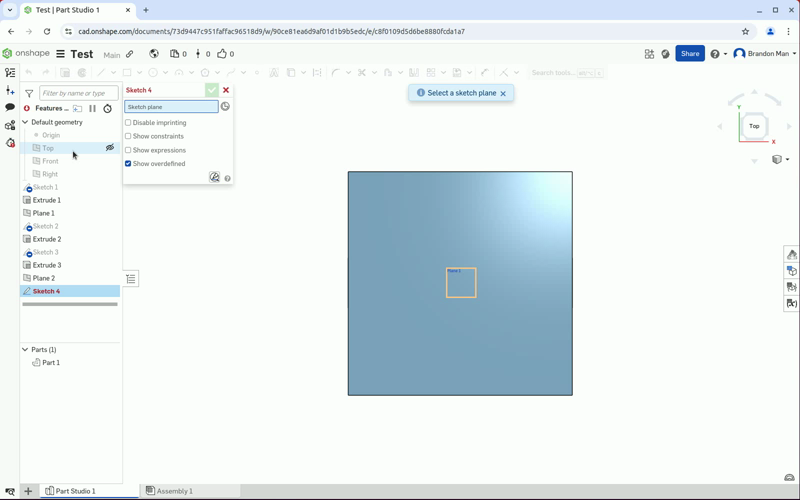
mouse_move(73, 280)
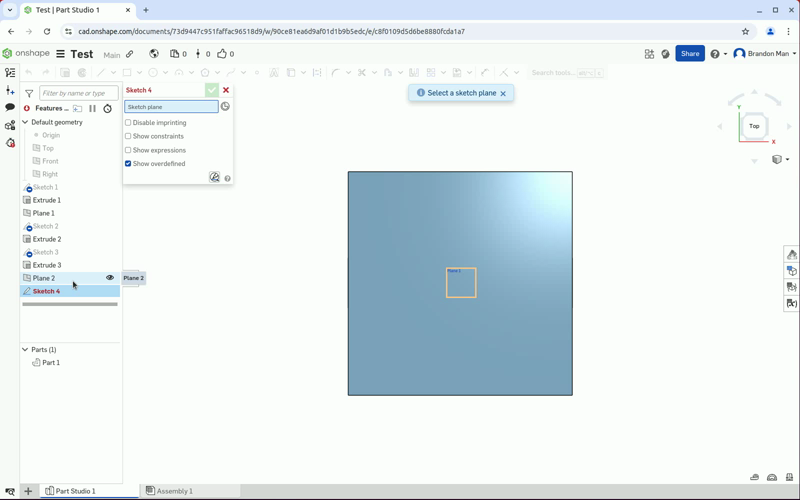
click(73, 280)
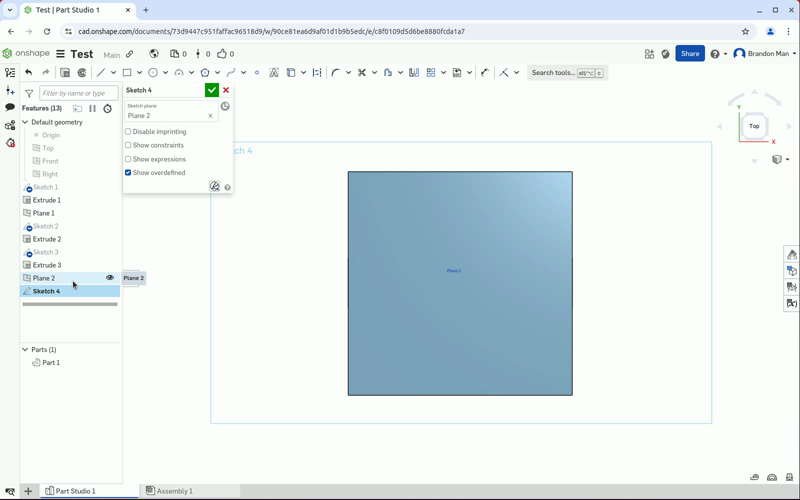
mouse_move(73, 352)
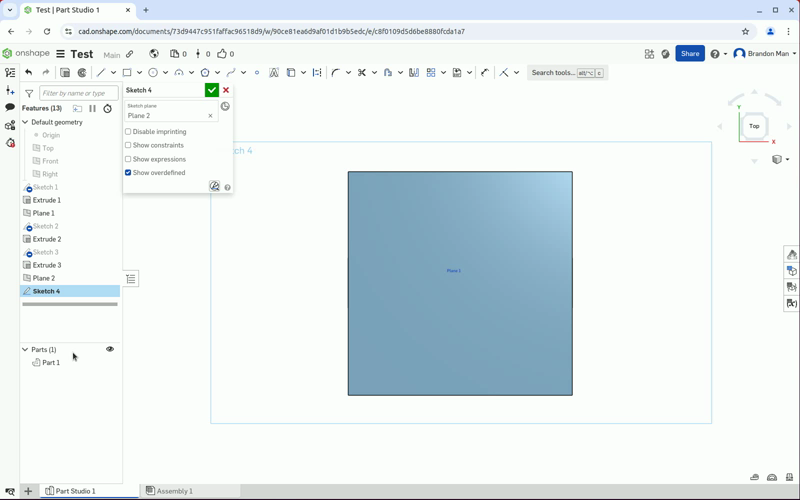
key(y)
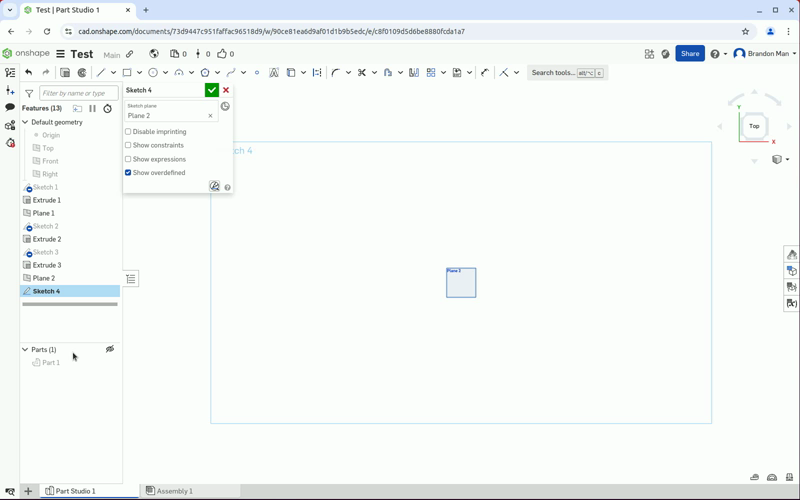
key(l)
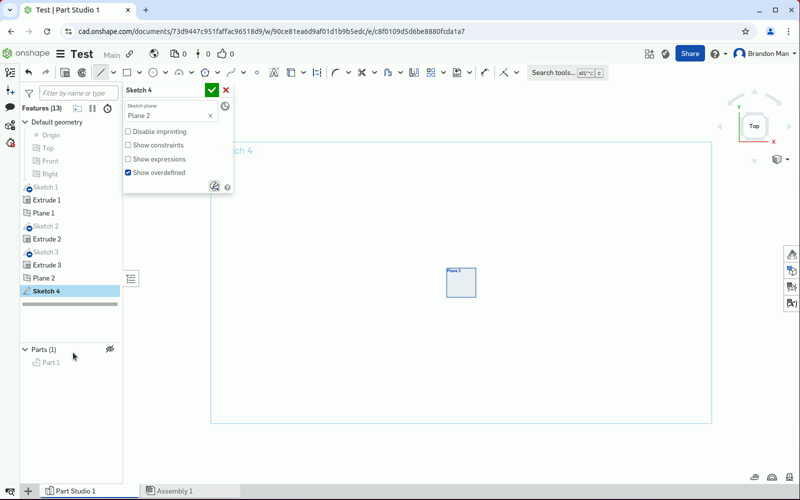
key_down(shift)
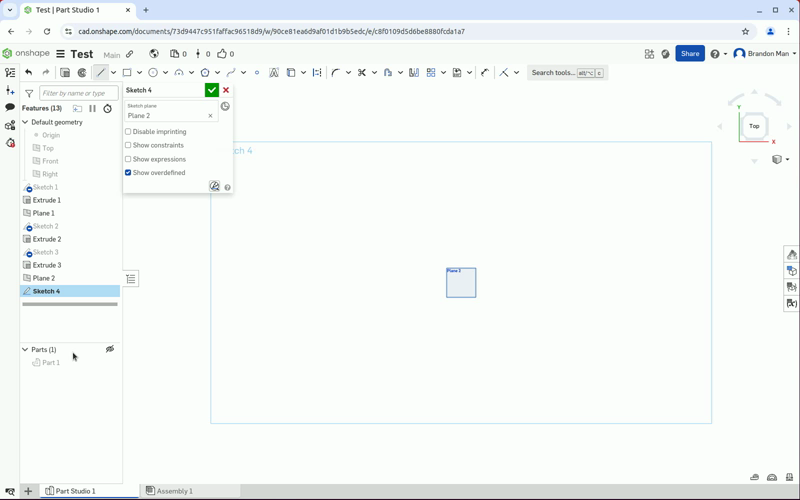
mouse_move(348, 297)
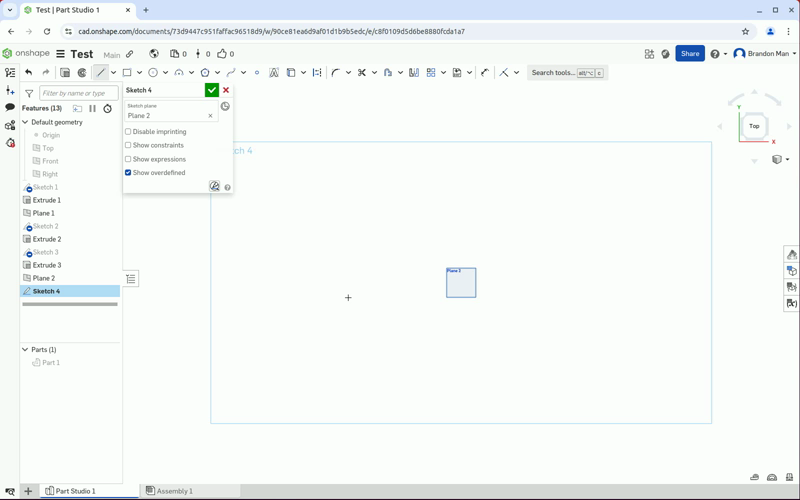
click(348, 297)
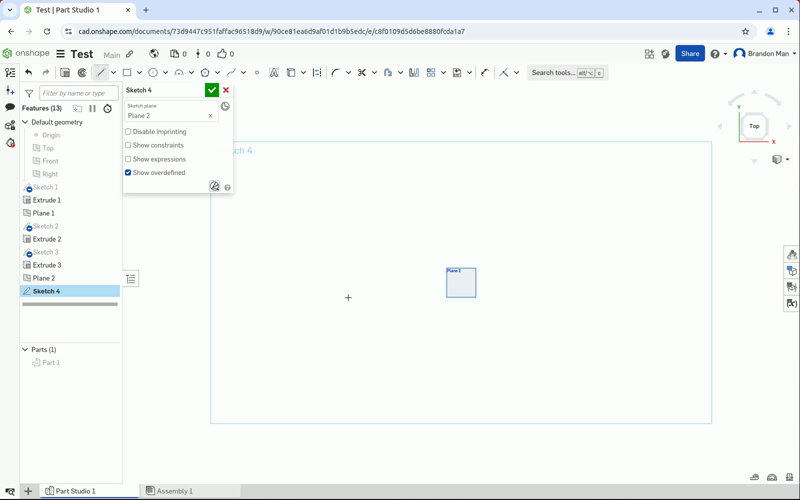
key_up(shift)
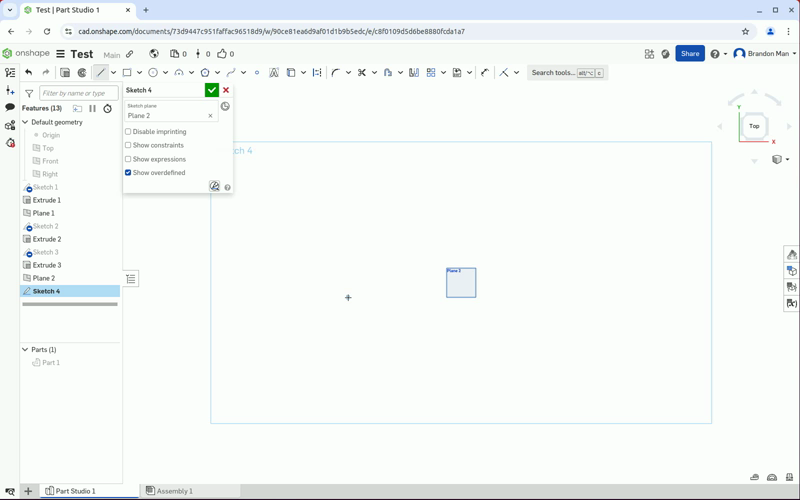
key_down(shift)
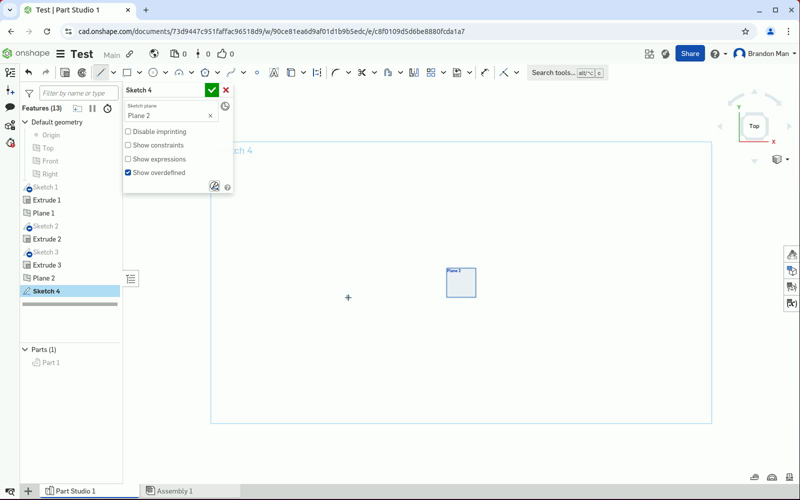
mouse_move(426, 297)
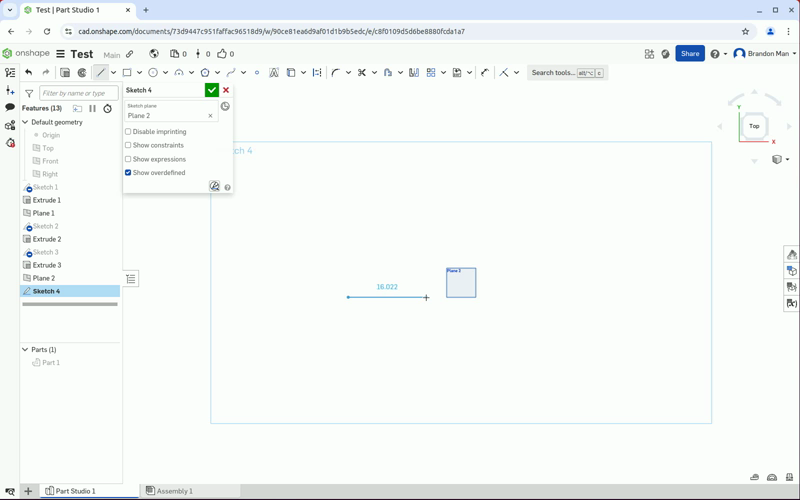
click(426, 297)
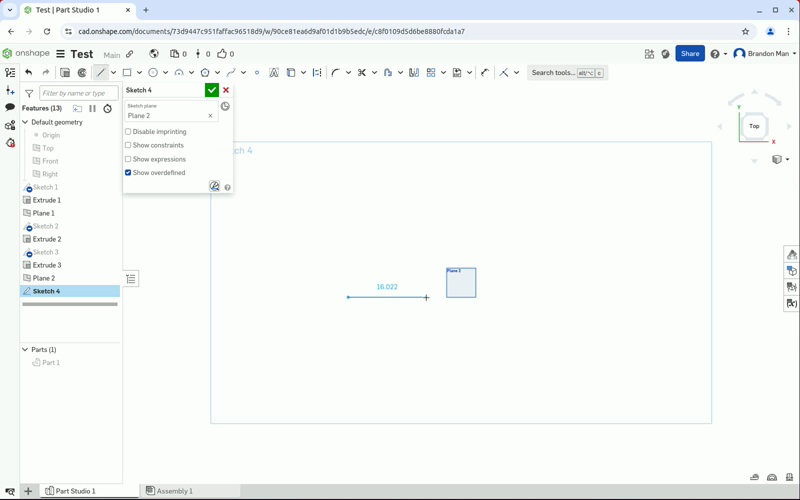
key_up(shift)
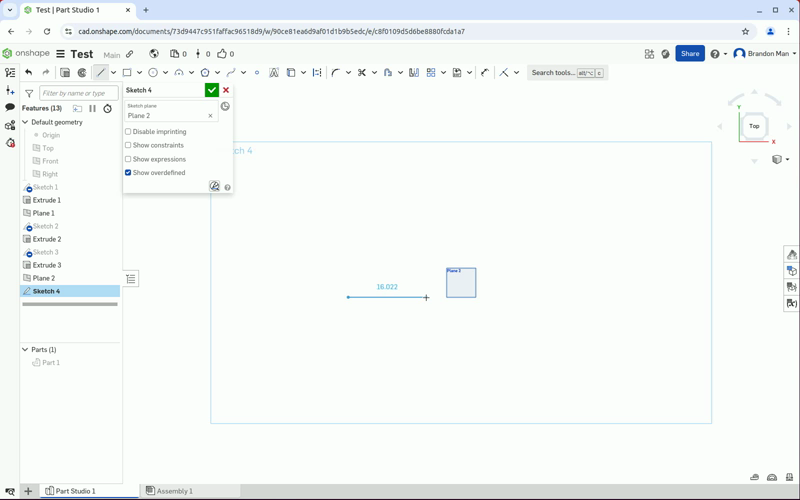
key(esc)
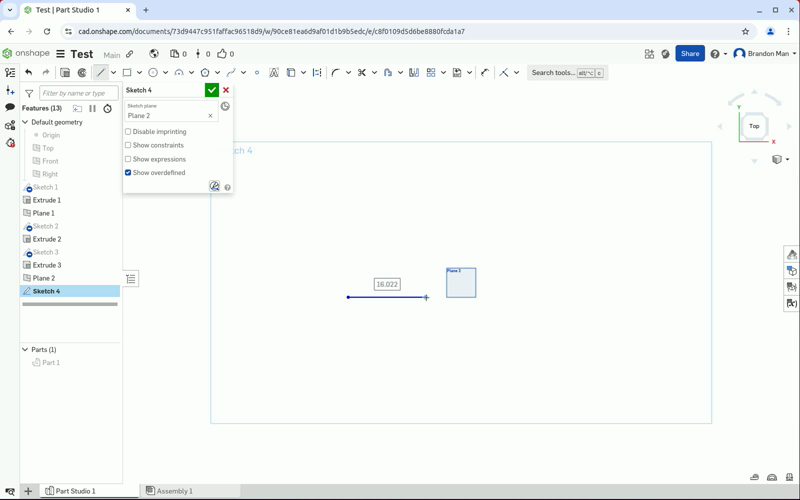
key(a)
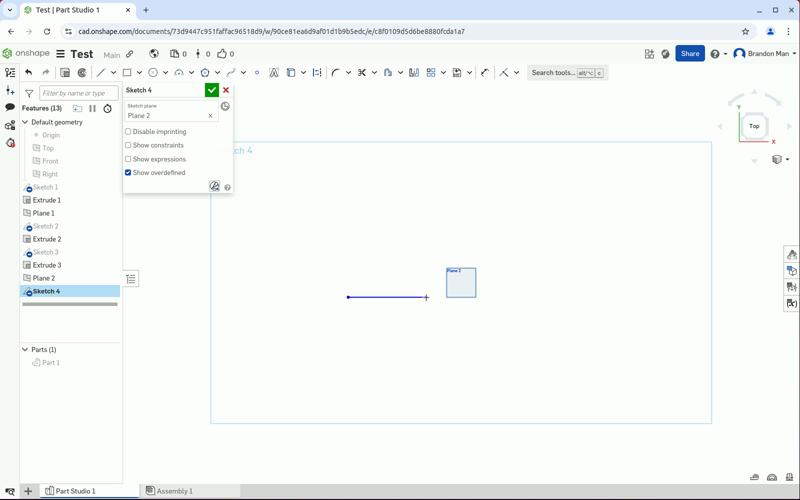
mouse_move(426, 297)
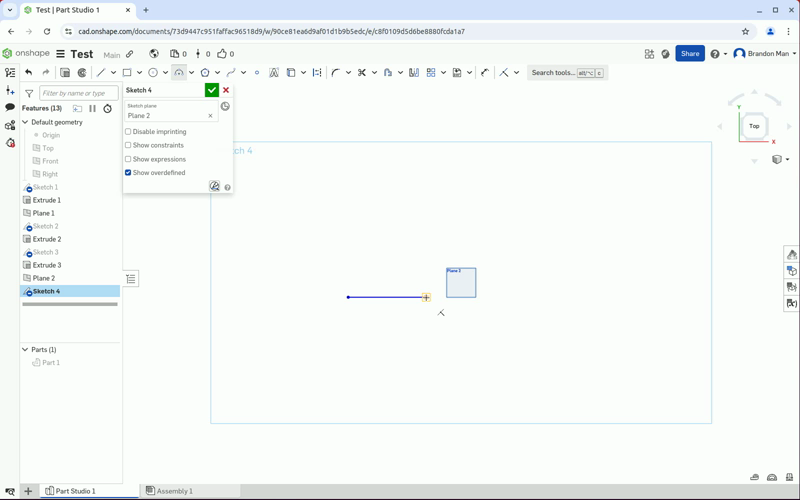
click(426, 297)
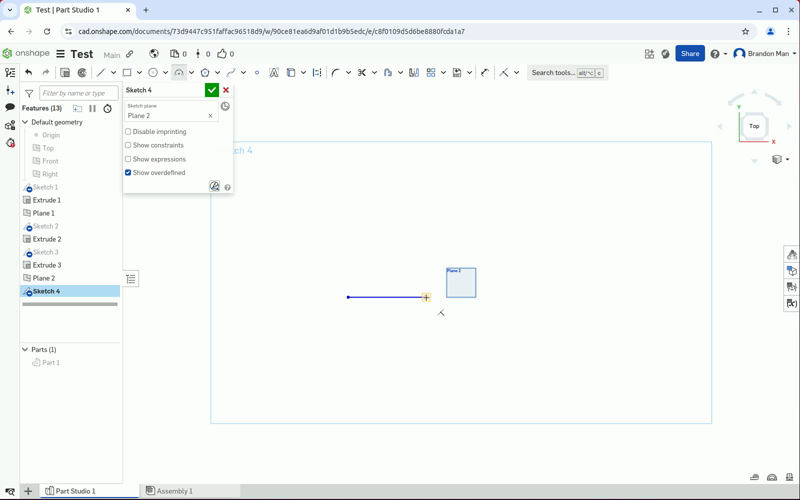
key_down(shift)
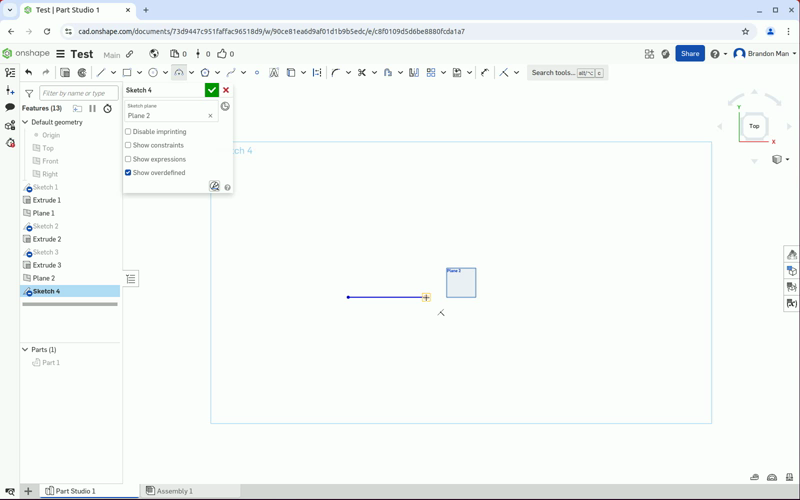
mouse_move(426, 269)
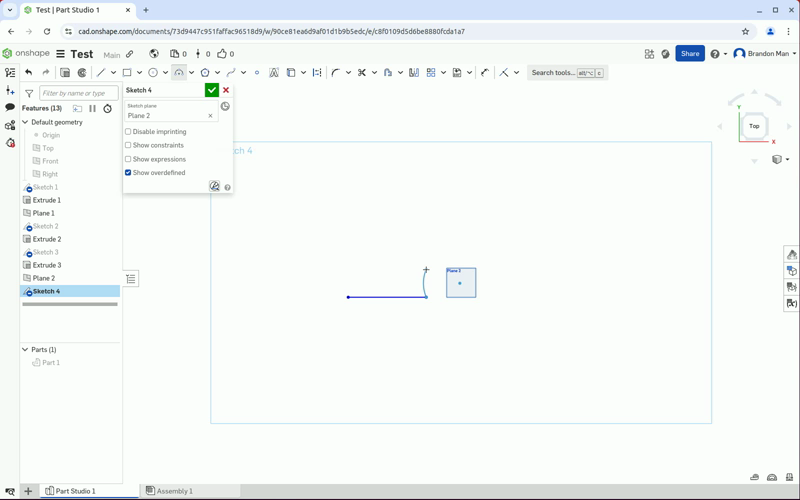
click(426, 269)
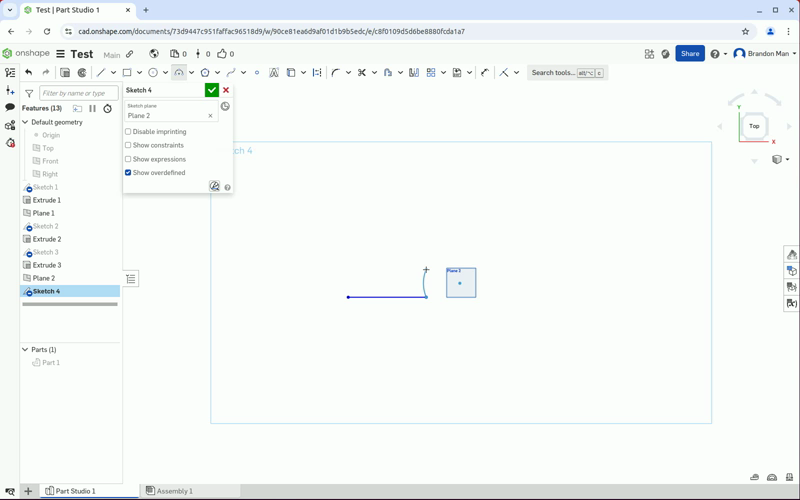
mouse_move(440, 282)
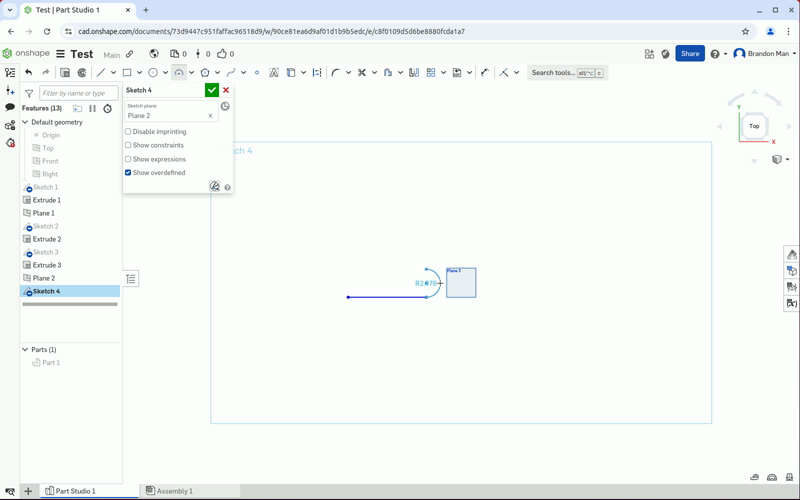
click(440, 282)
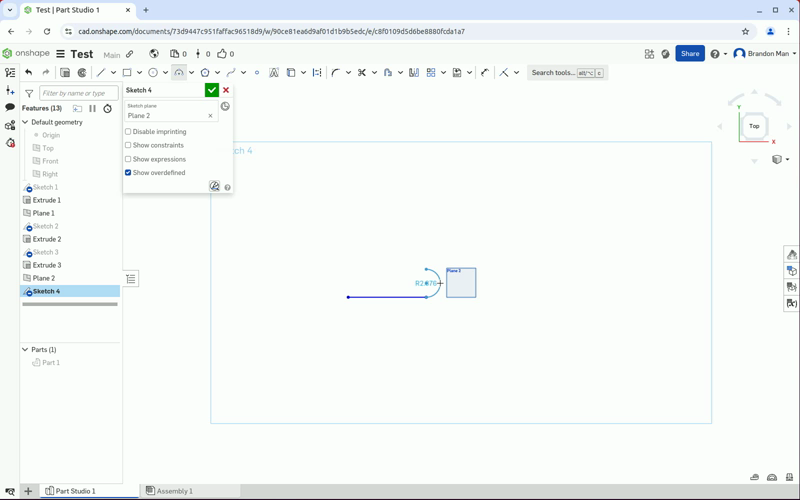
key_up(shift)
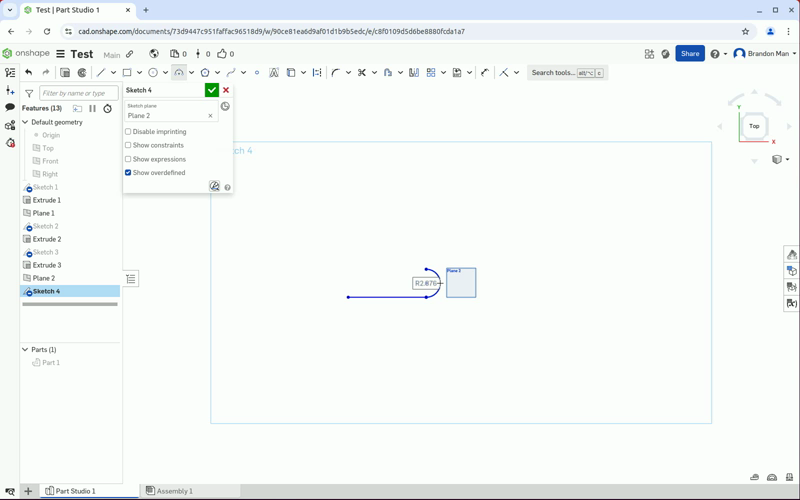
key(esc)
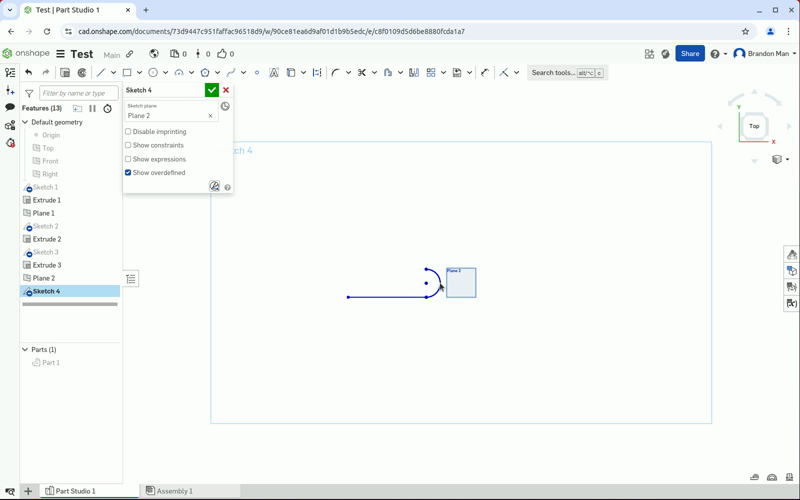
key(l)
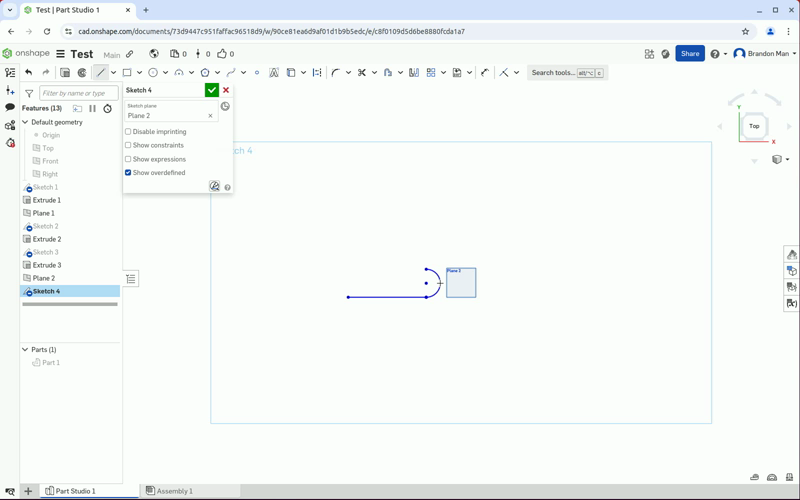
mouse_move(426, 269)
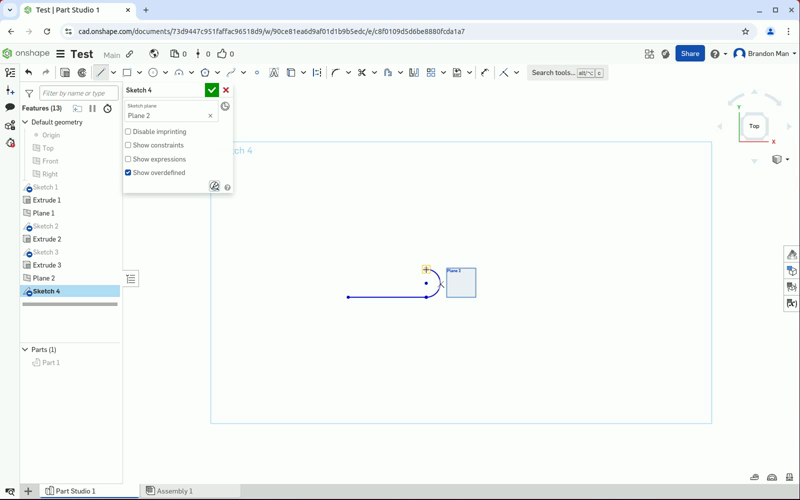
click(426, 269)
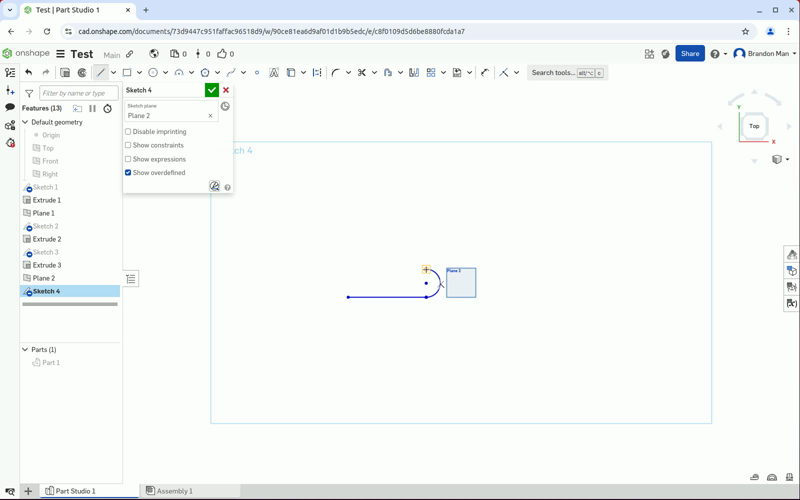
key_down(shift)
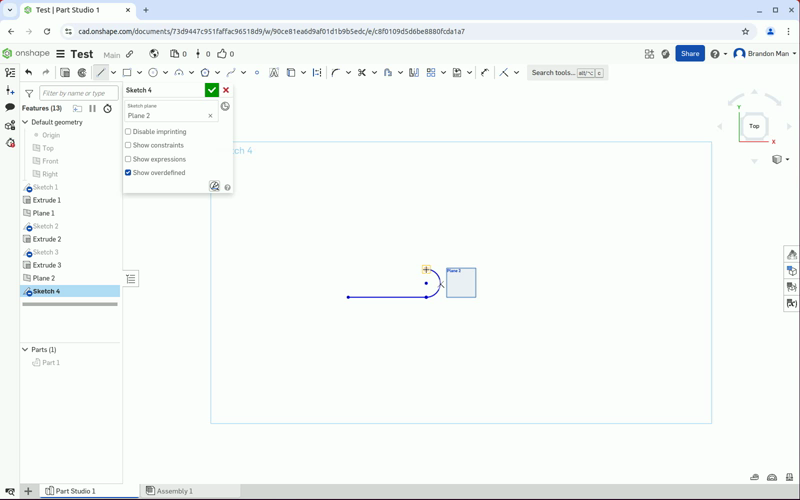
mouse_move(348, 269)
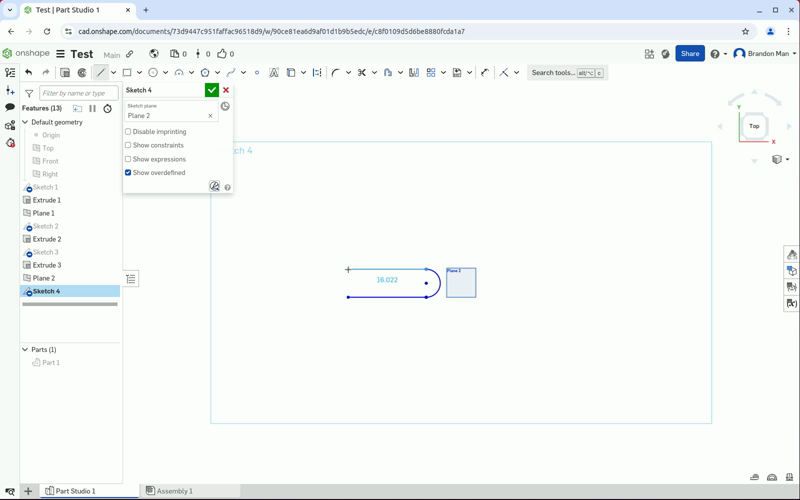
click(348, 269)
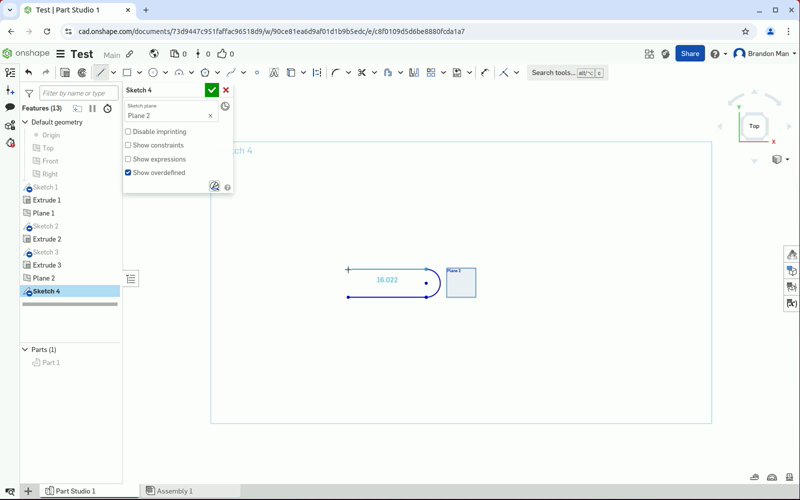
key_up(shift)
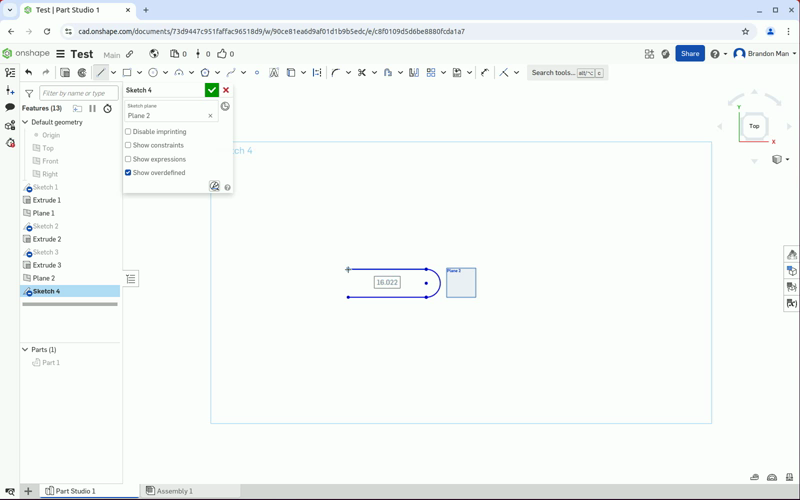
mouse_move(378, 269)
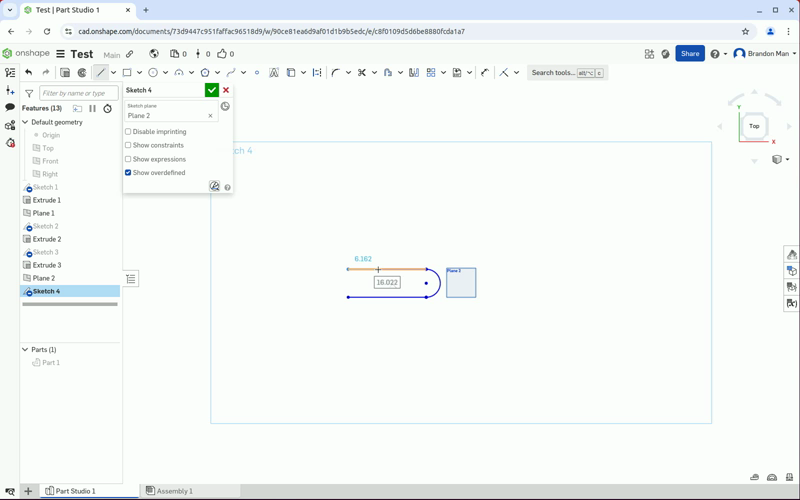
key_down(shift)
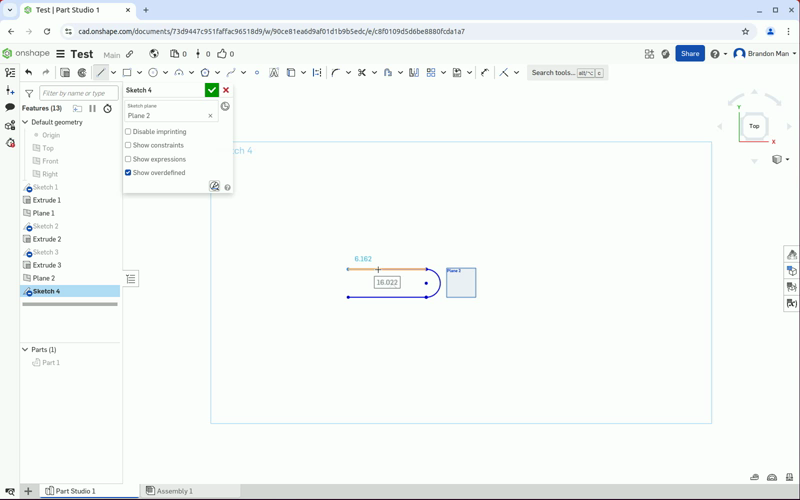
mouse_move(348, 297)
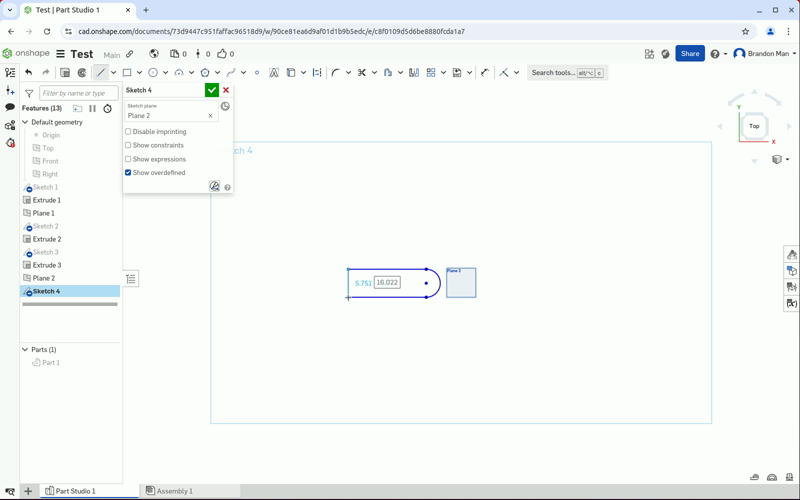
key_up(shift)
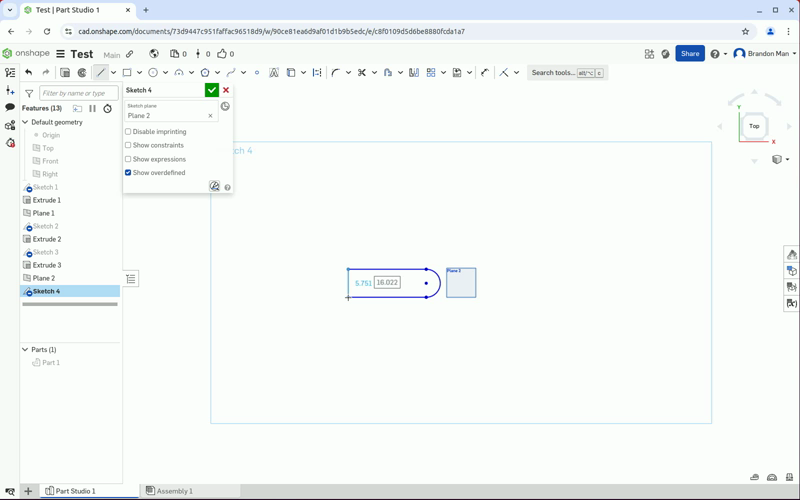
click(348, 297)
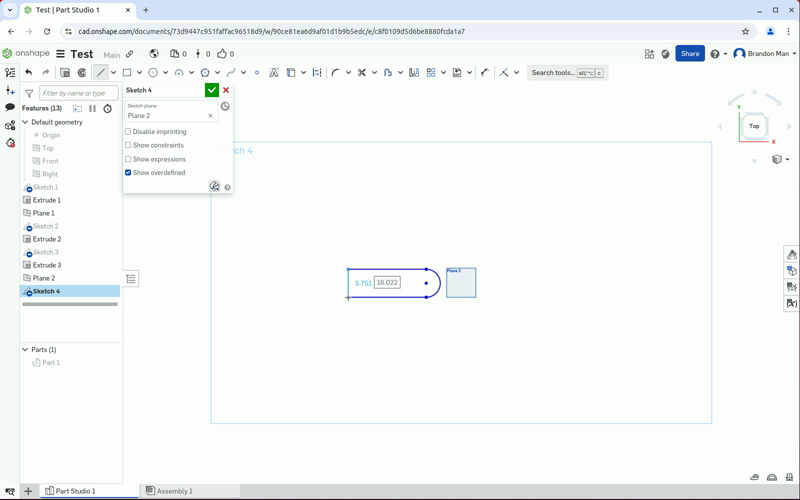
key(esc)
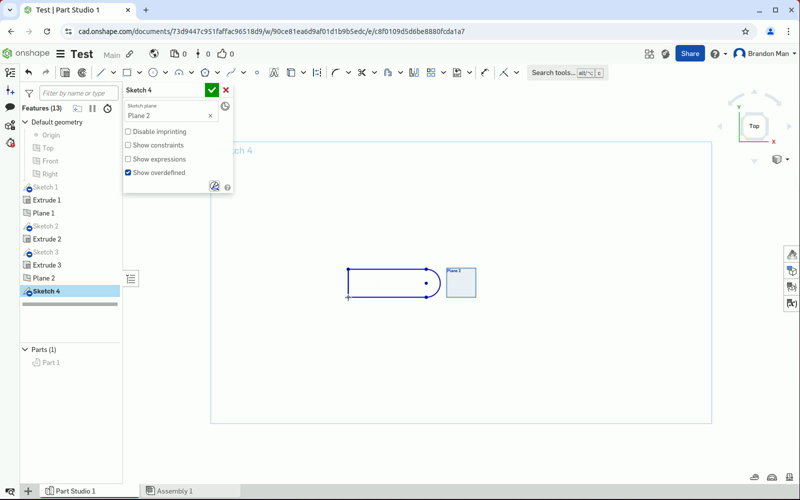
mouse_move(382, 295)
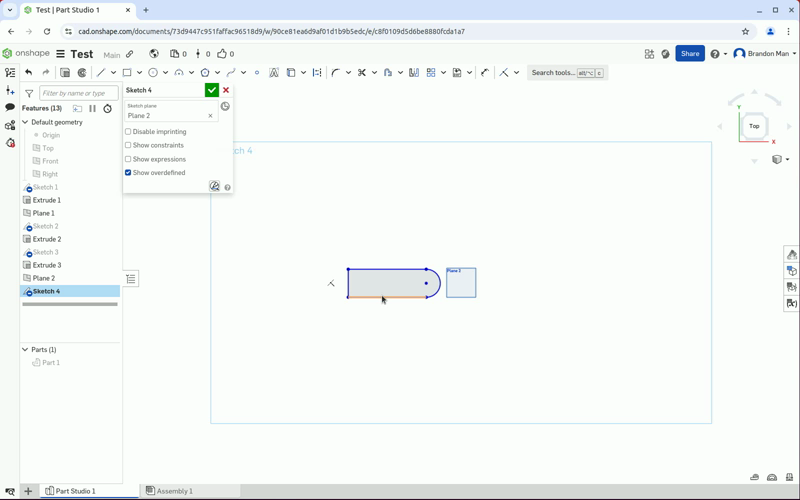
click(382, 295)
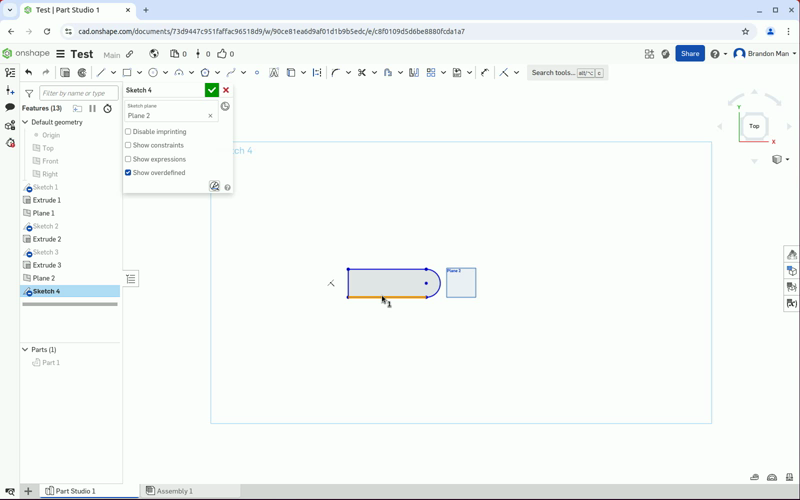
mouse_move(73, 352)
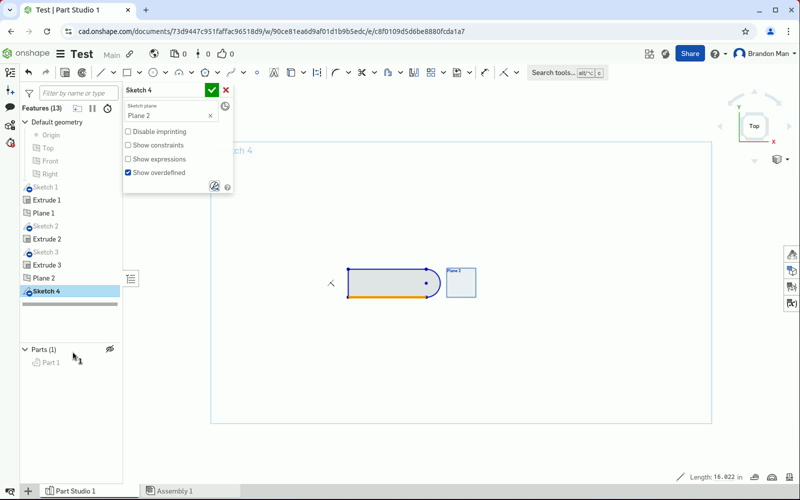
key(shift+y)
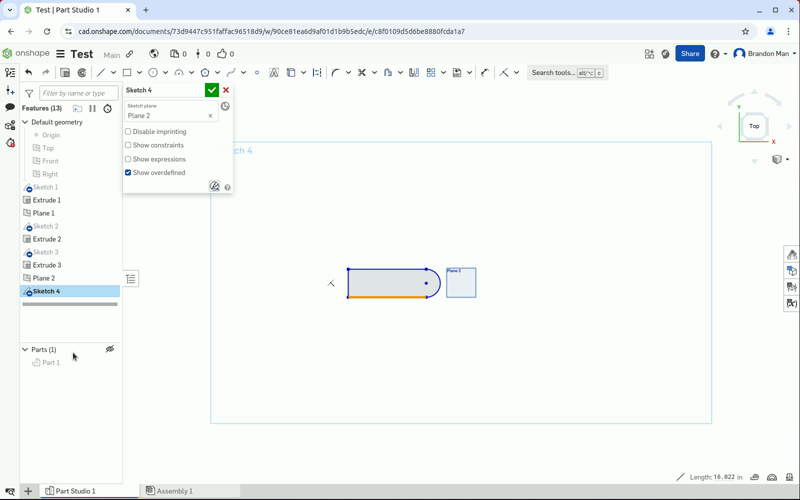
key(shift+e)
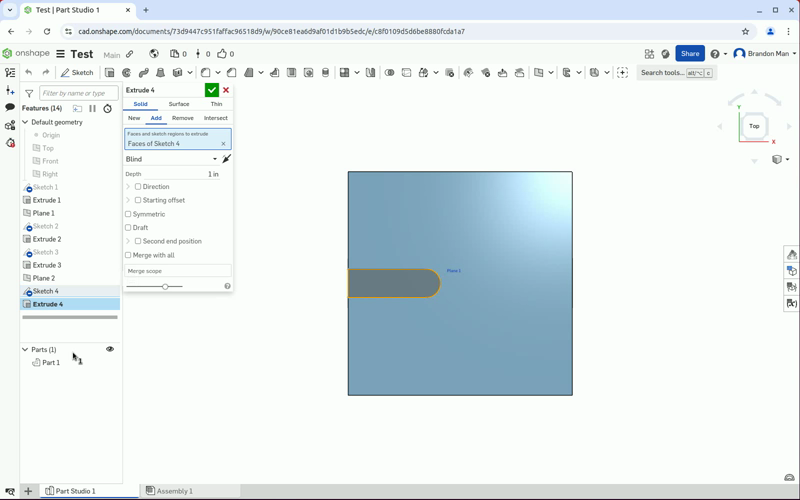
mouse_move(143, 106)
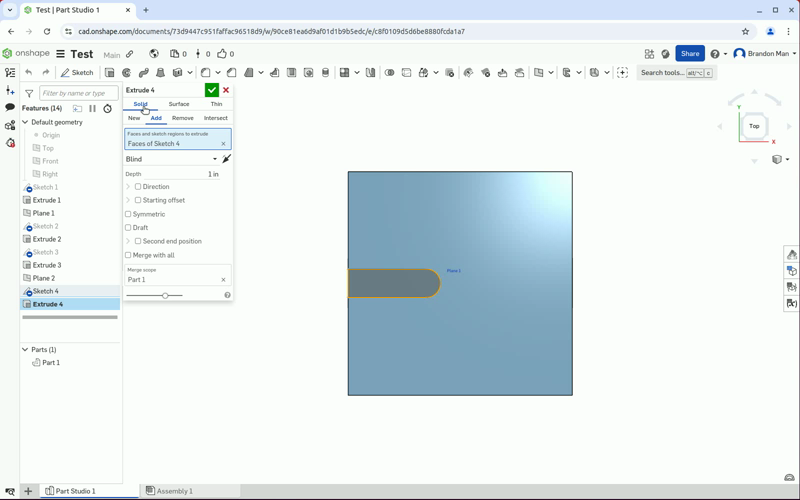
click(143, 106)
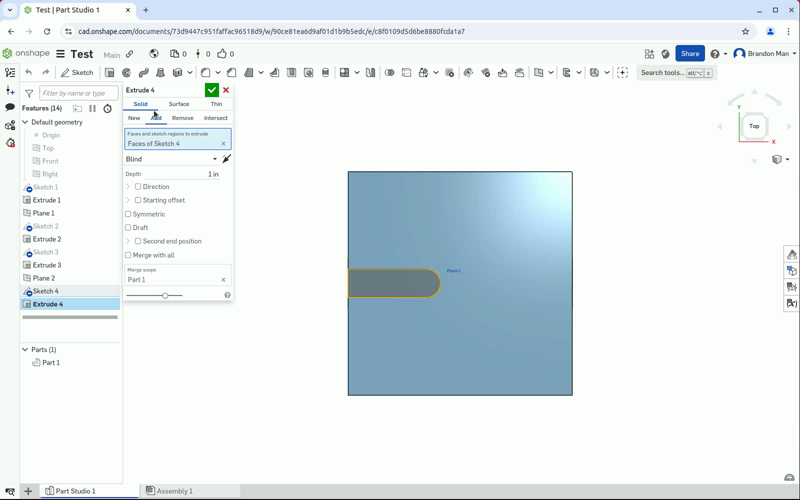
mouse_move(186, 120)
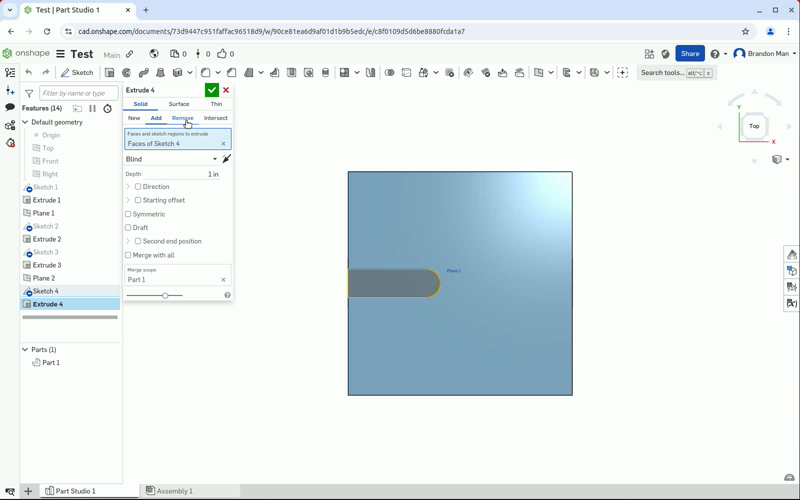
click(186, 120)
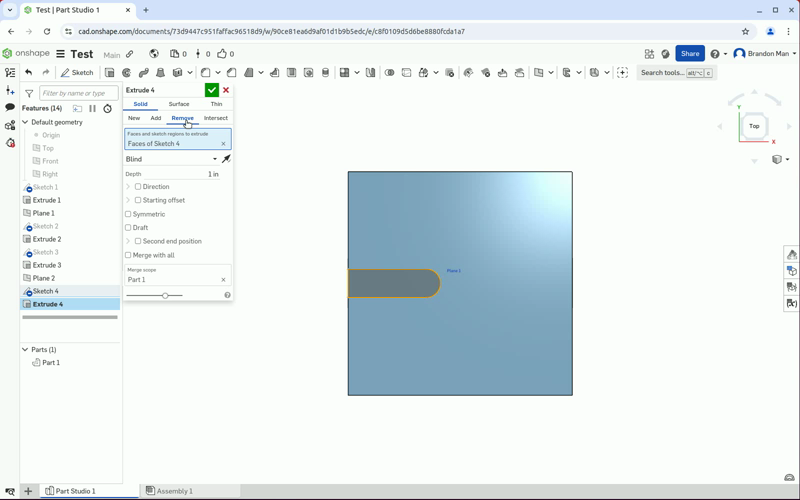
key(tab, 4)
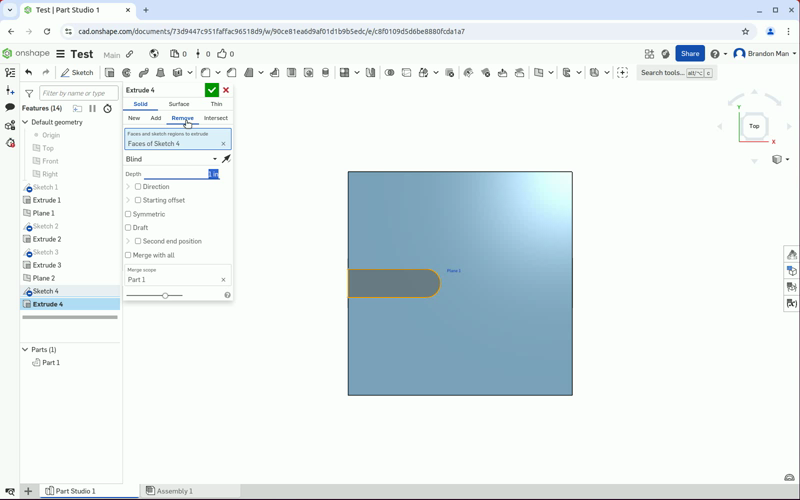
text(11.554)
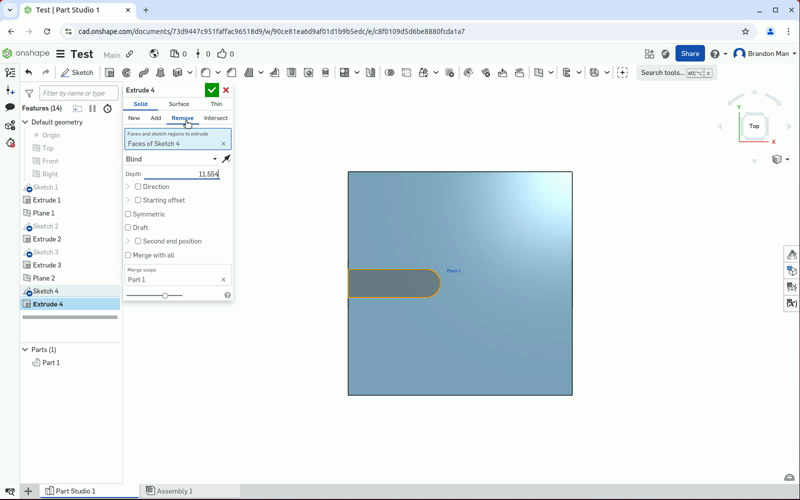
key(tab, 6)
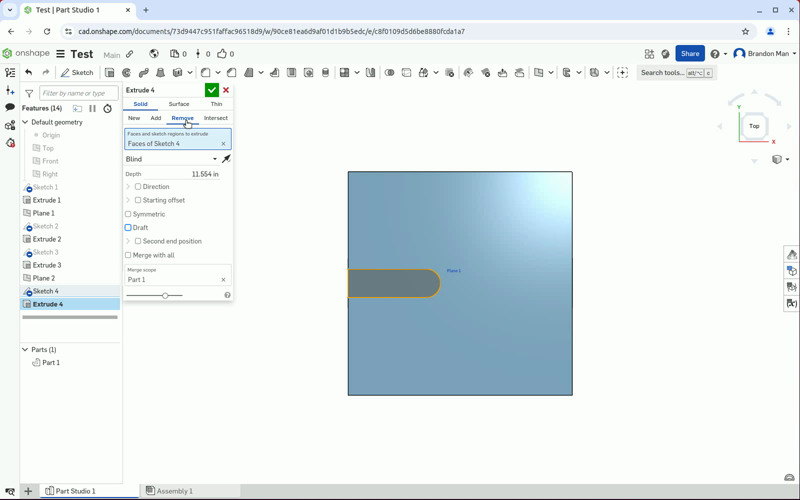
key(space)
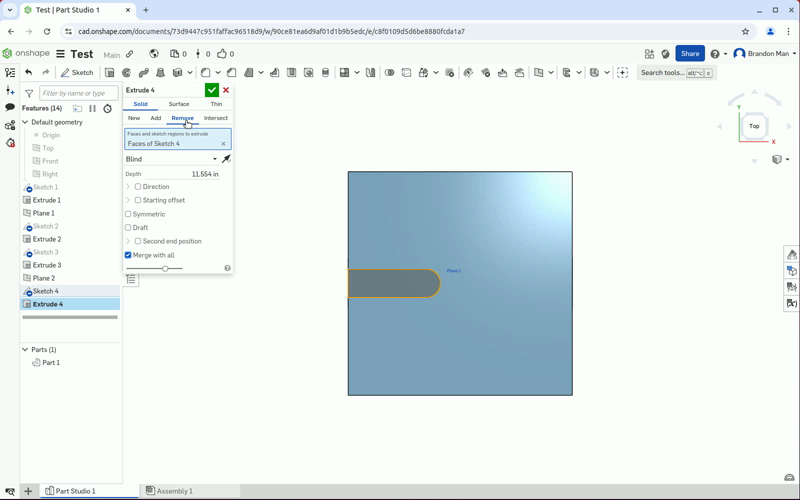
key(enter)
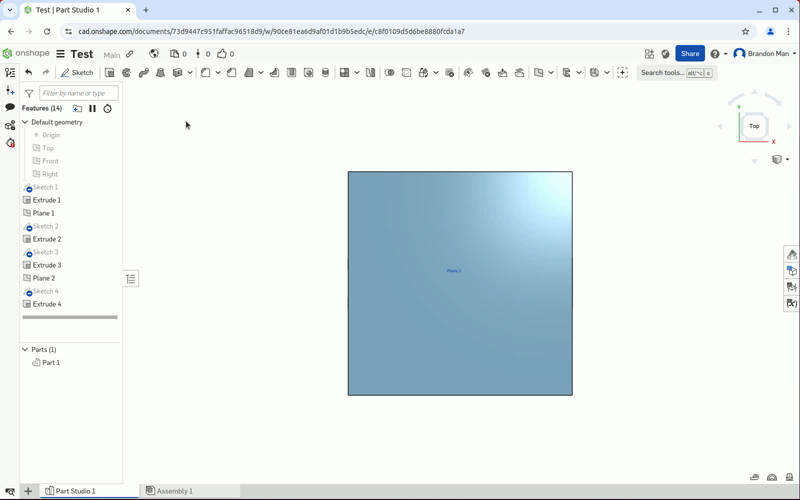
key(shift+h)
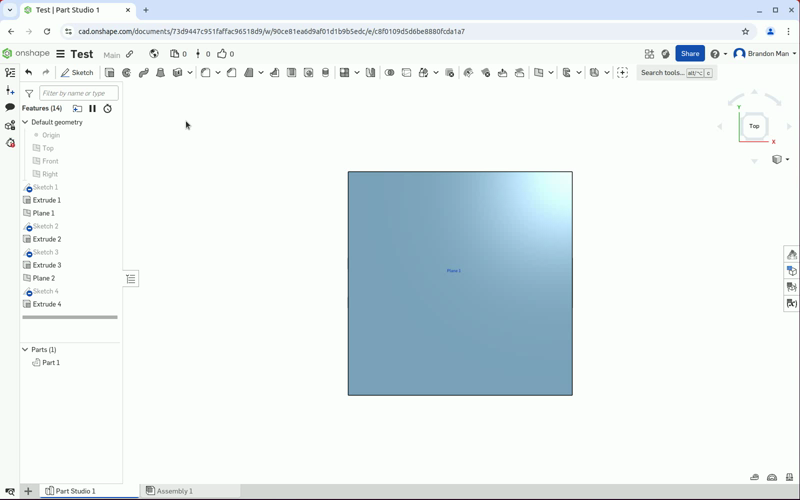
key(shift+h)
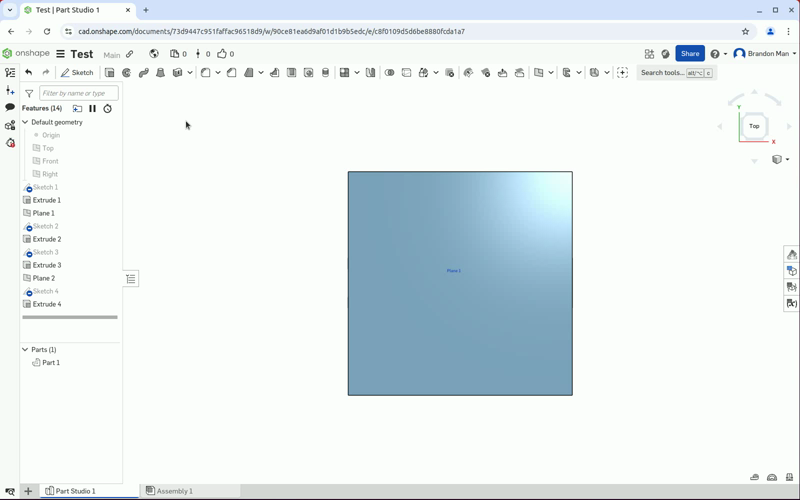
mouse_move(73, 189)
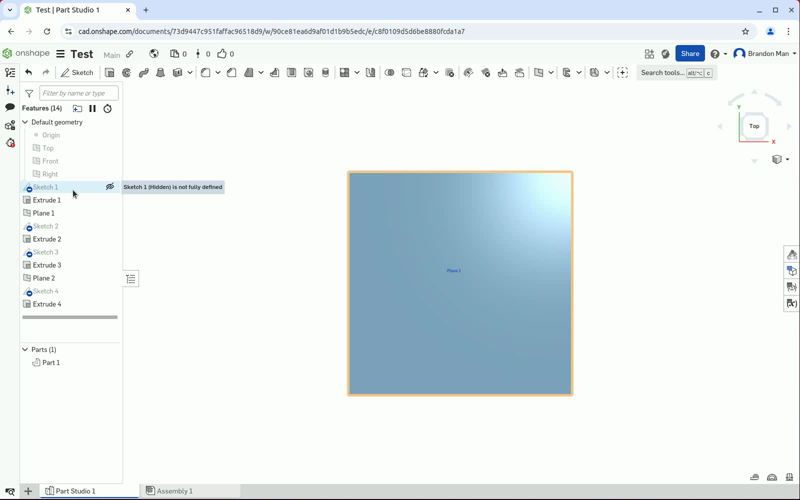
click(73, 189)
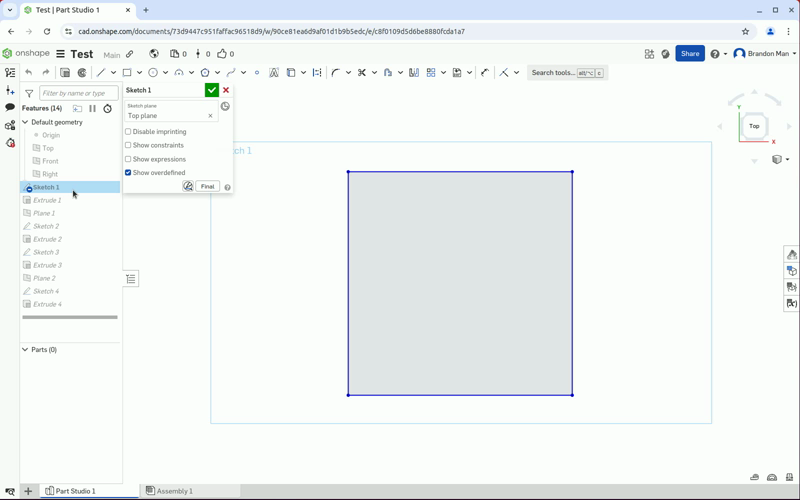
mouse_move(229, 92)
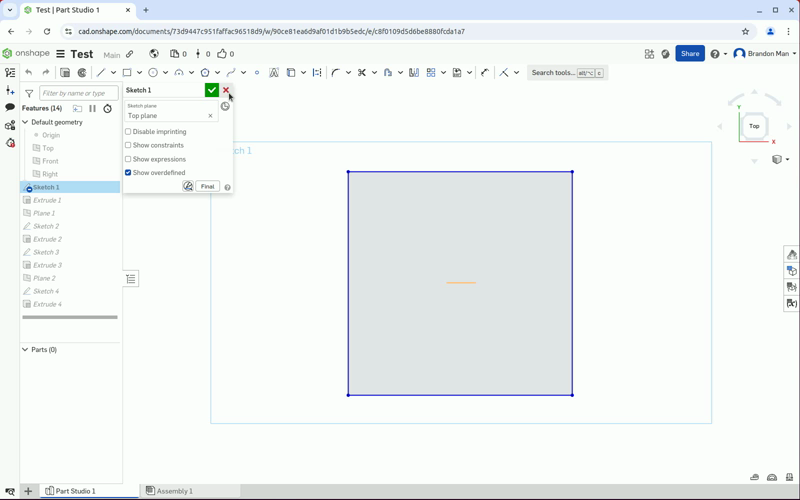
click(229, 92)
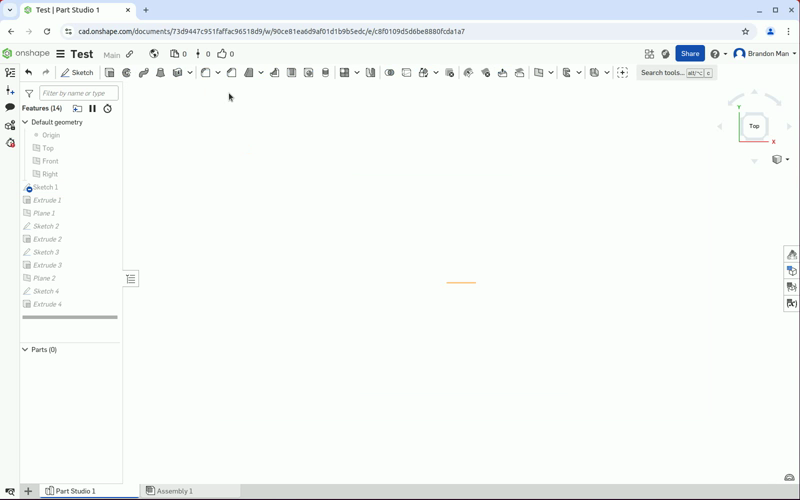
key(shift+s)
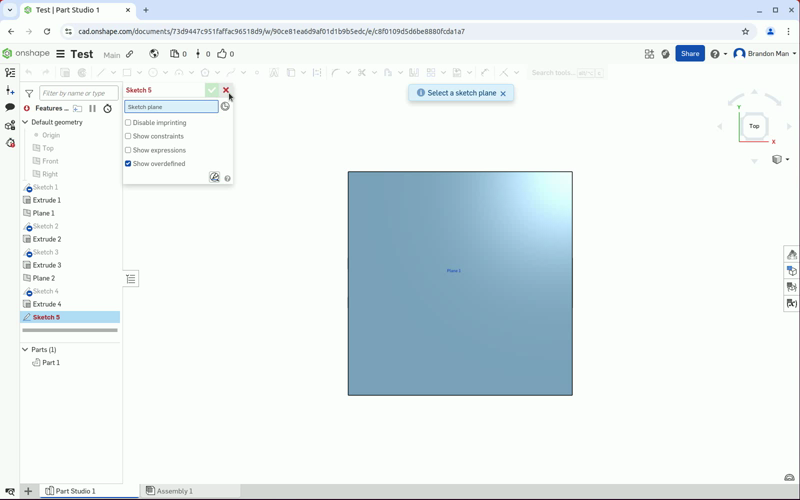
mouse_move(73, 280)
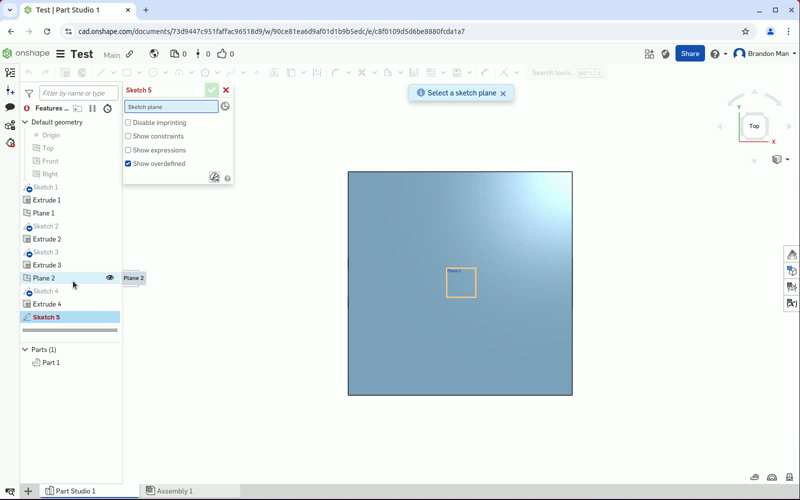
click(73, 280)
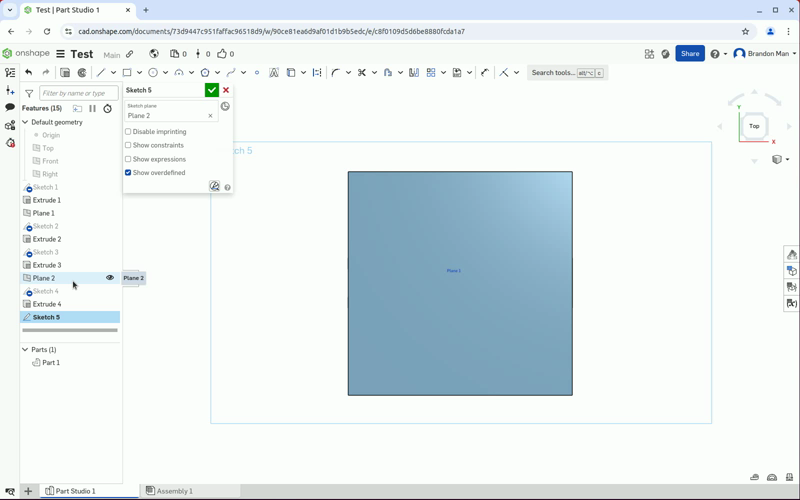
mouse_move(73, 352)
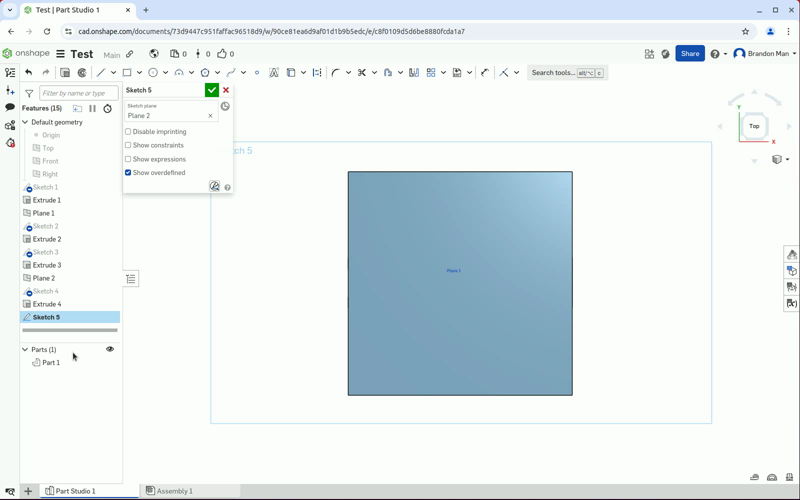
key(y)
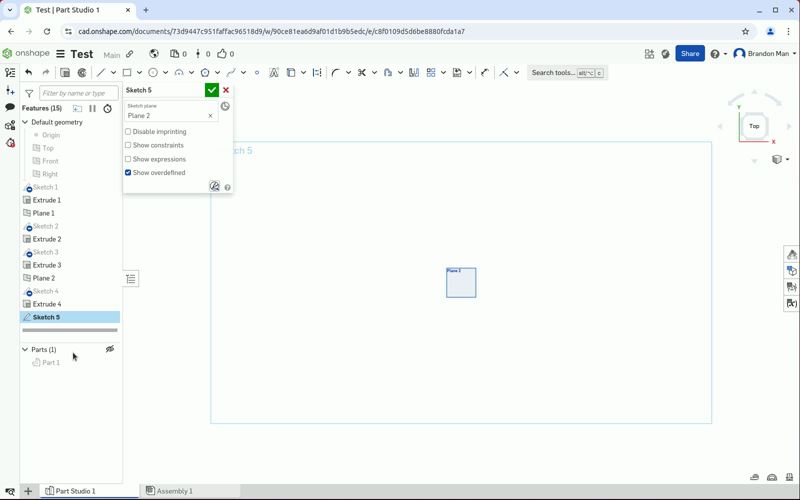
key(l)
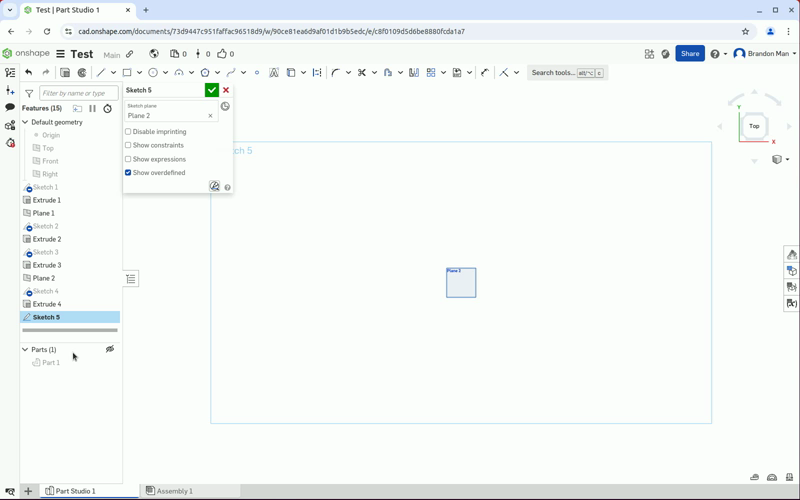
key_down(shift)
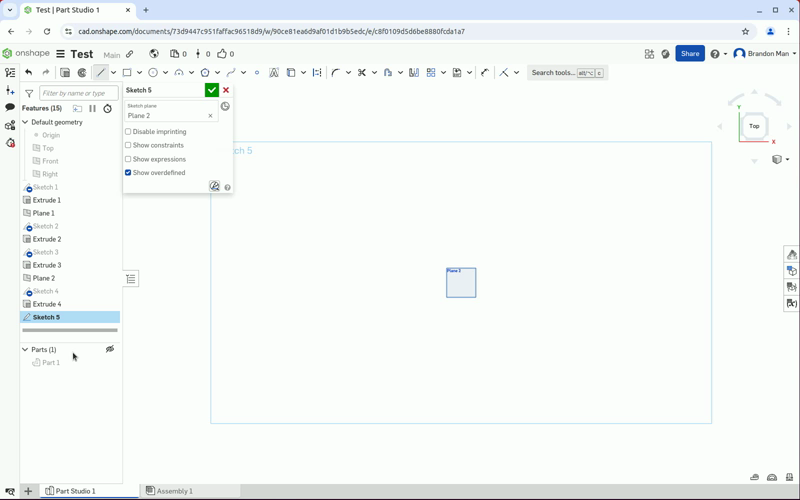
mouse_move(495, 297)
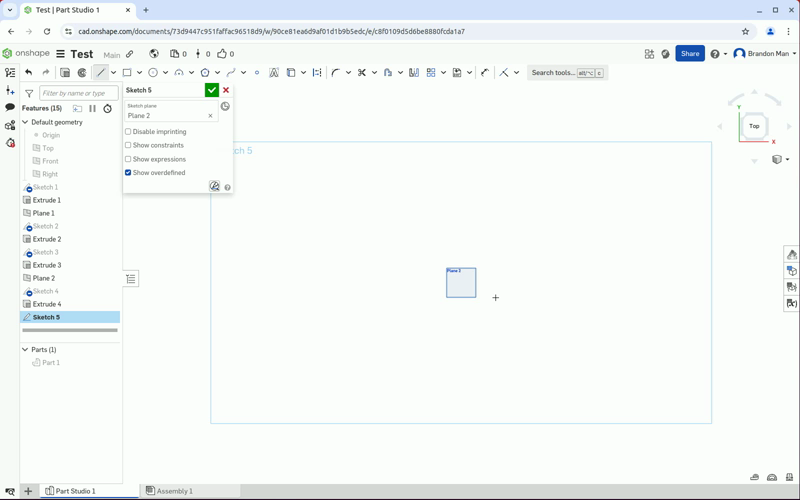
click(495, 297)
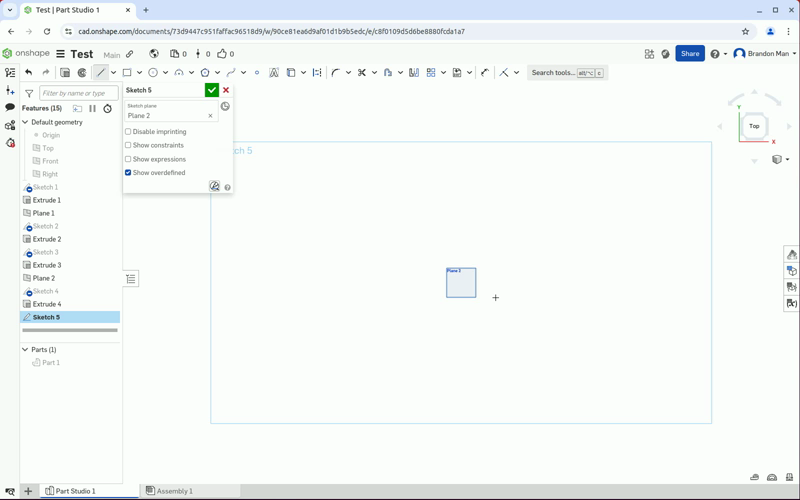
key_up(shift)
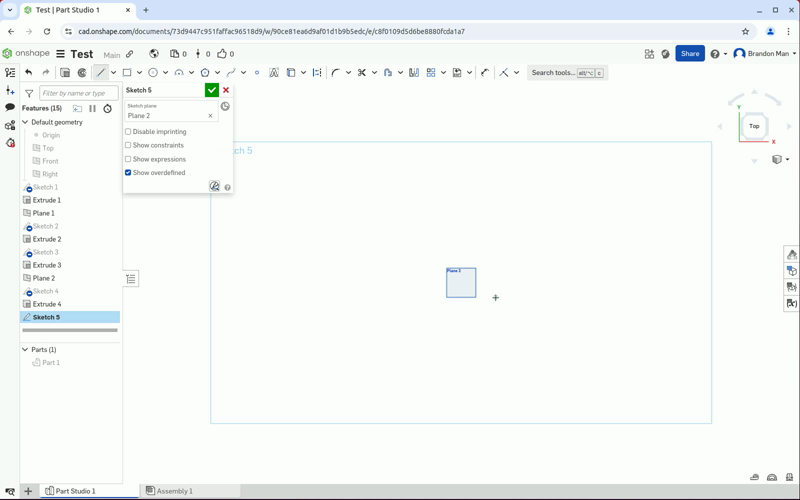
key_down(shift)
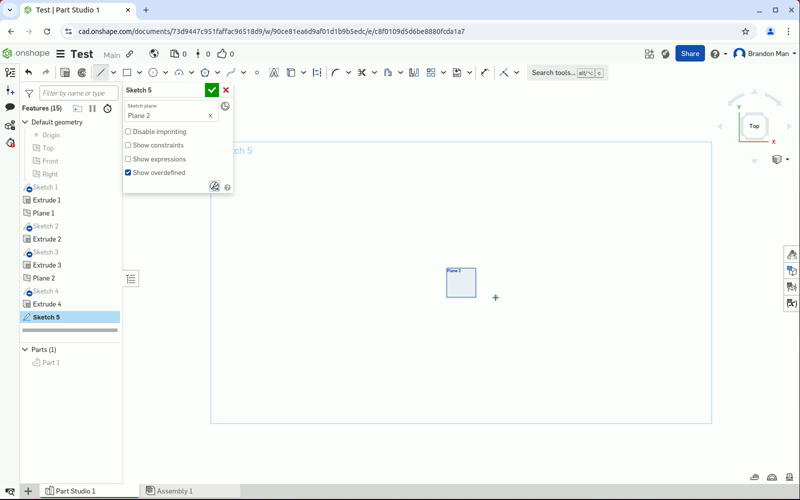
mouse_move(573, 297)
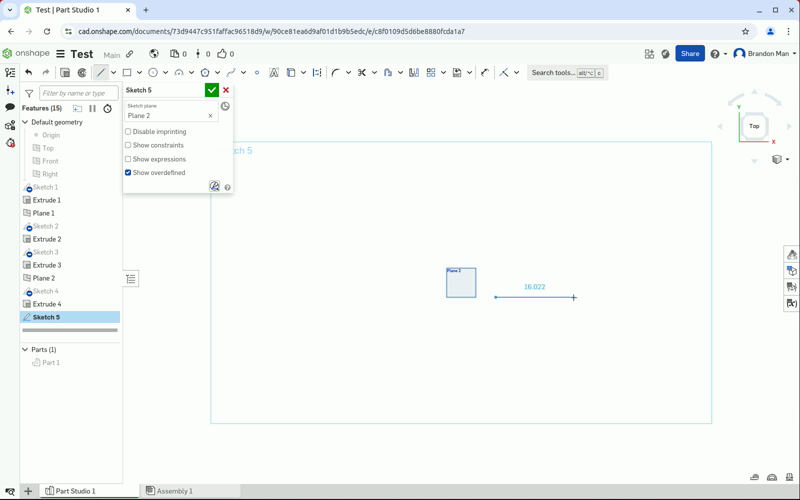
click(573, 297)
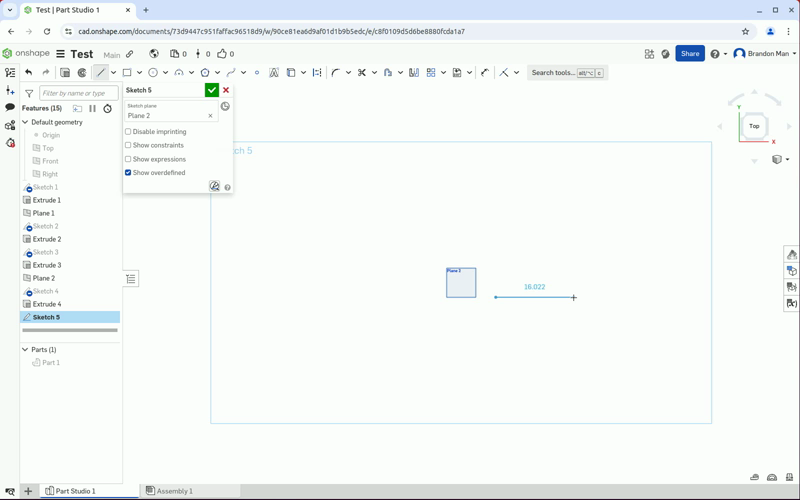
key_up(shift)
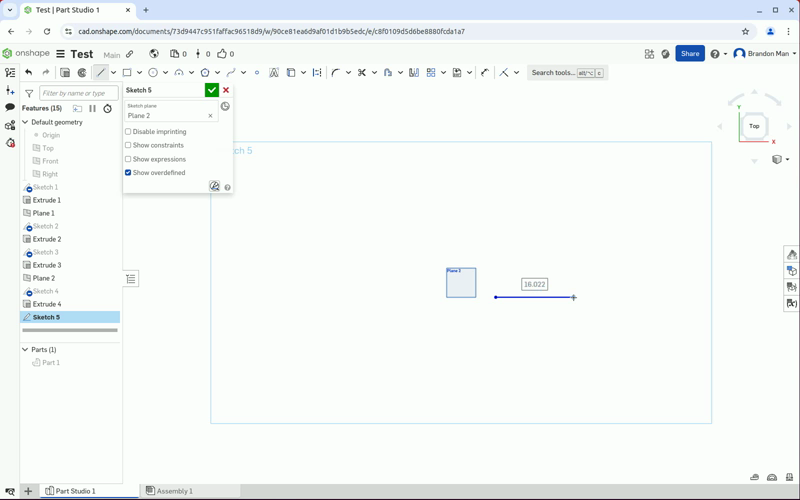
key_down(shift)
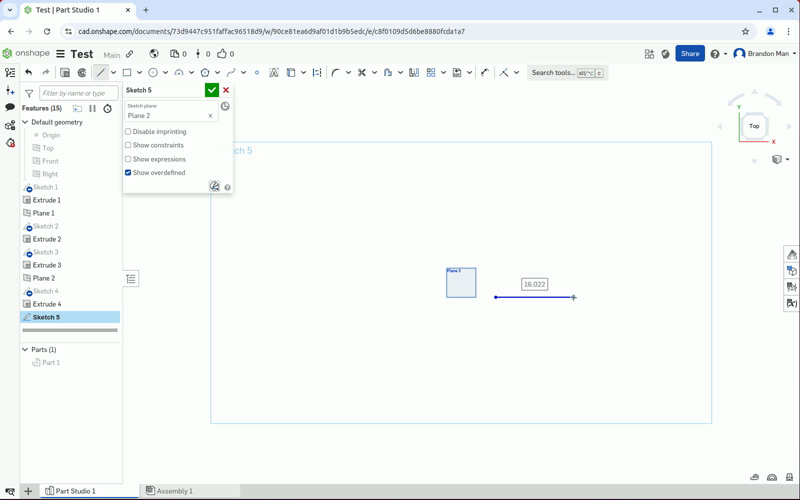
mouse_move(589, 297)
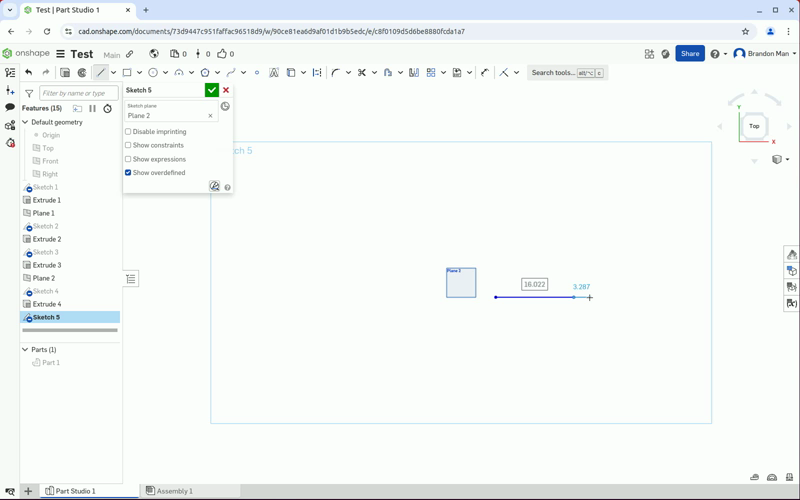
mouse_move(573, 269)
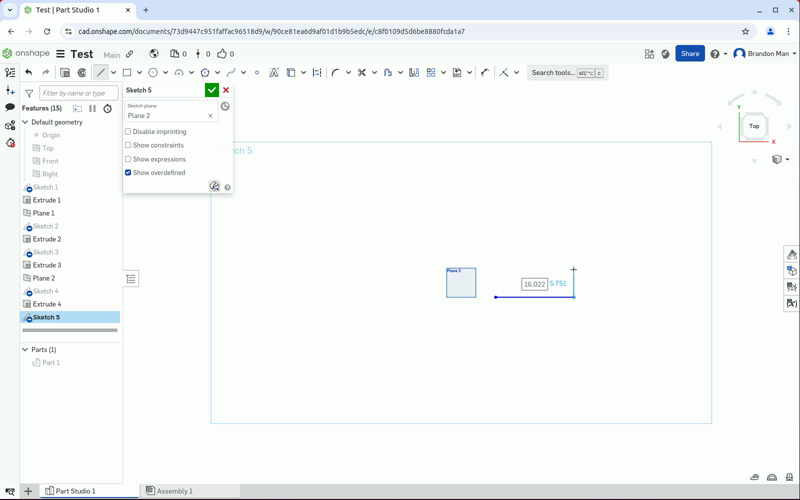
click(573, 269)
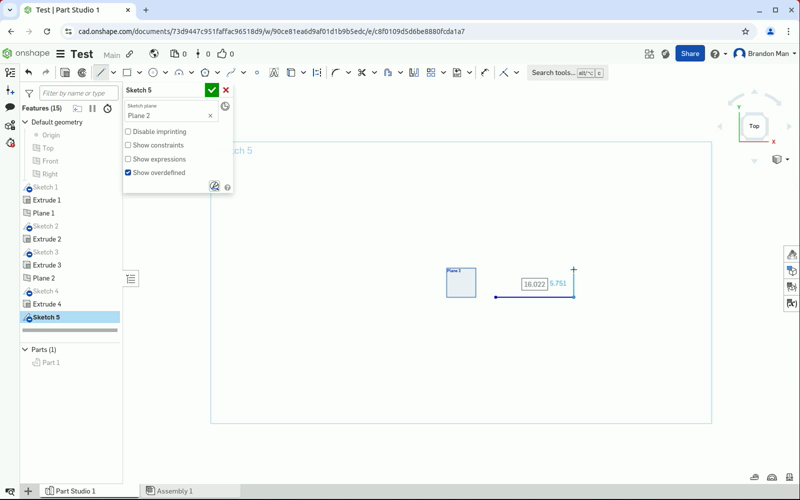
key_up(shift)
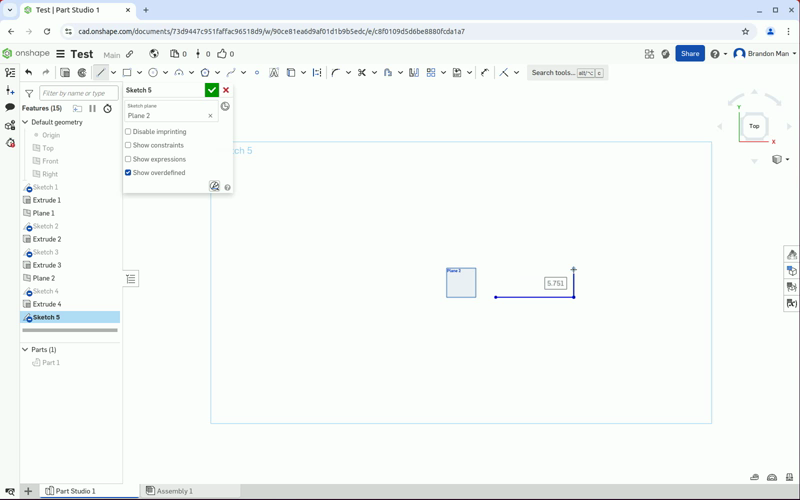
key_down(shift)
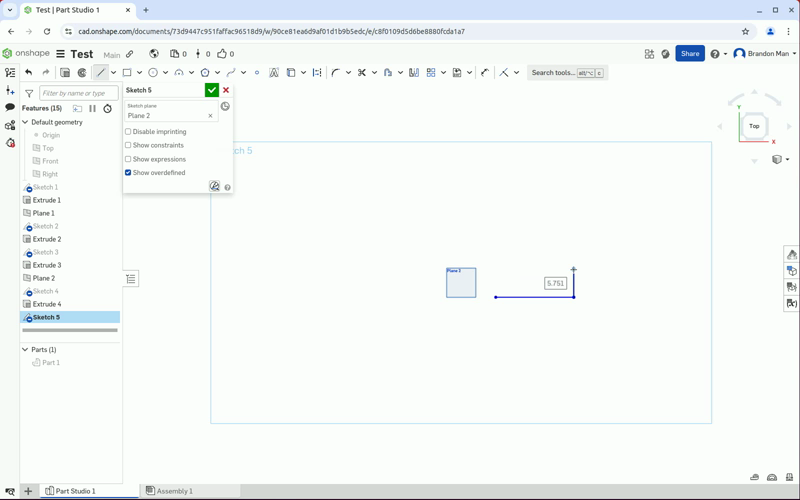
mouse_move(495, 269)
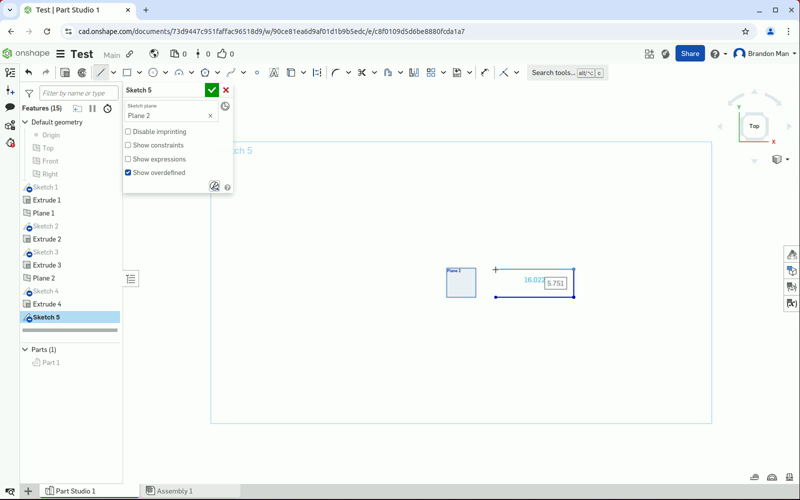
click(495, 269)
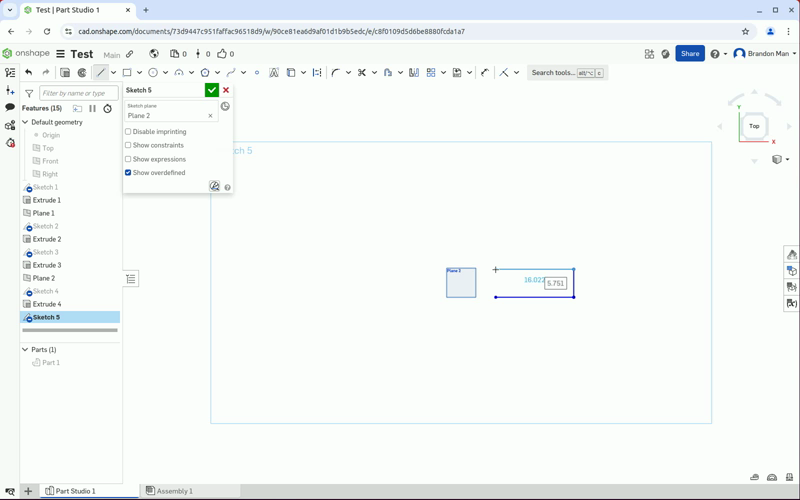
key_up(shift)
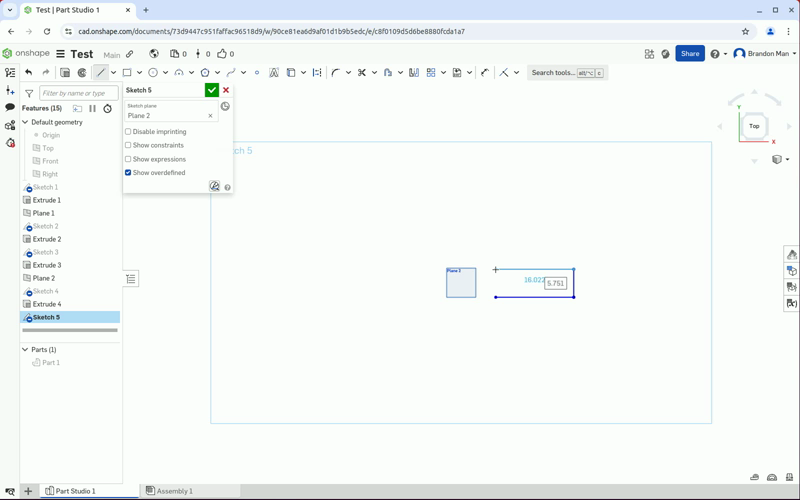
key(esc)
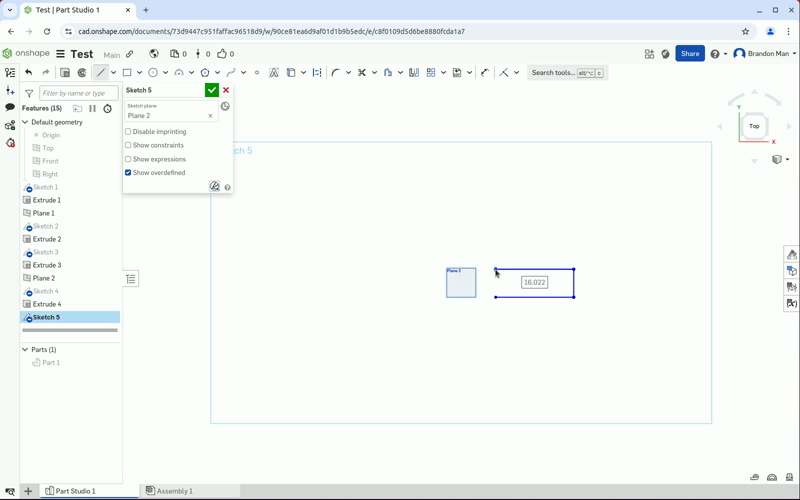
key(a)
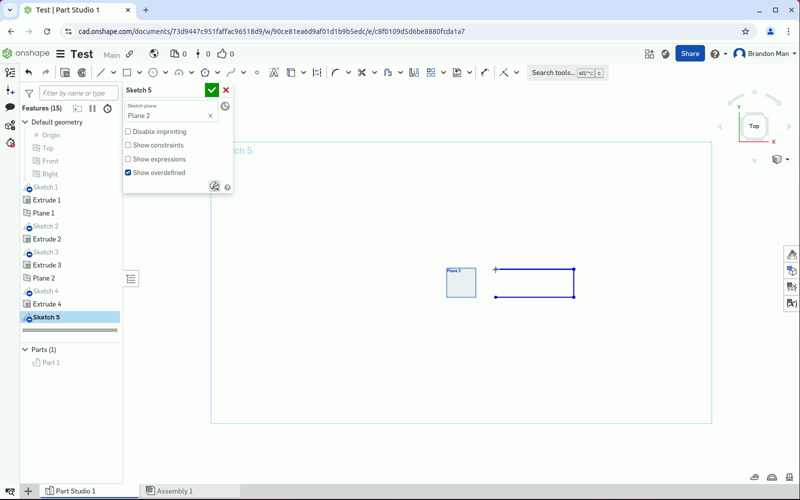
mouse_move(495, 269)
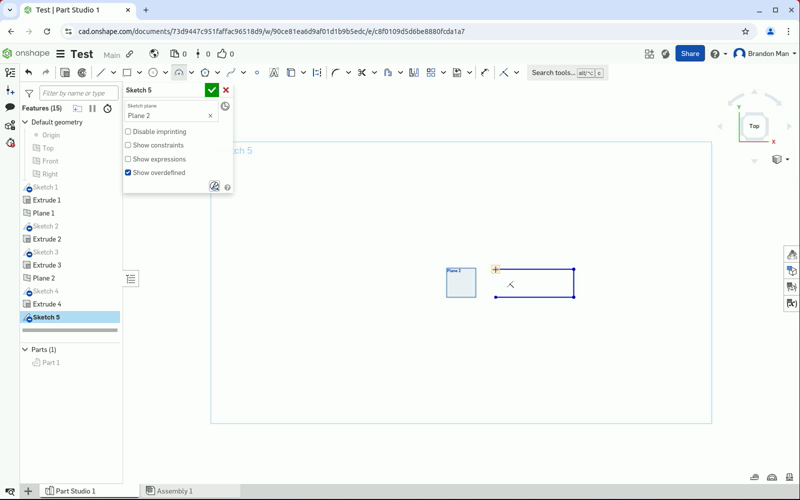
click(495, 269)
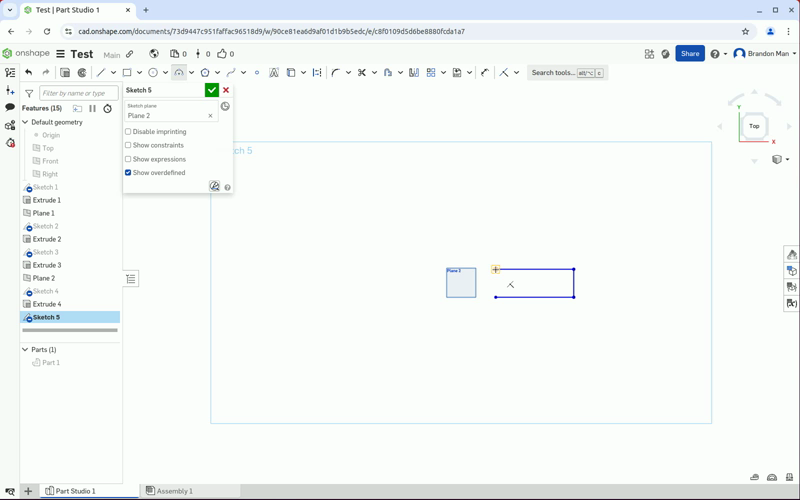
mouse_move(495, 297)
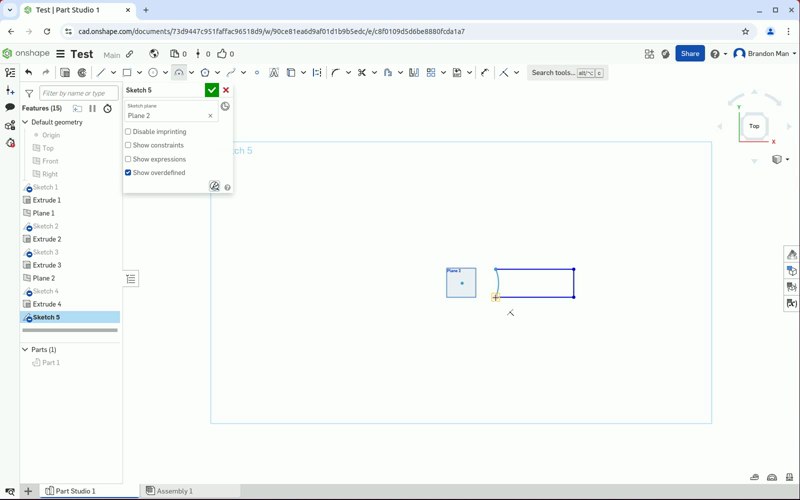
click(495, 297)
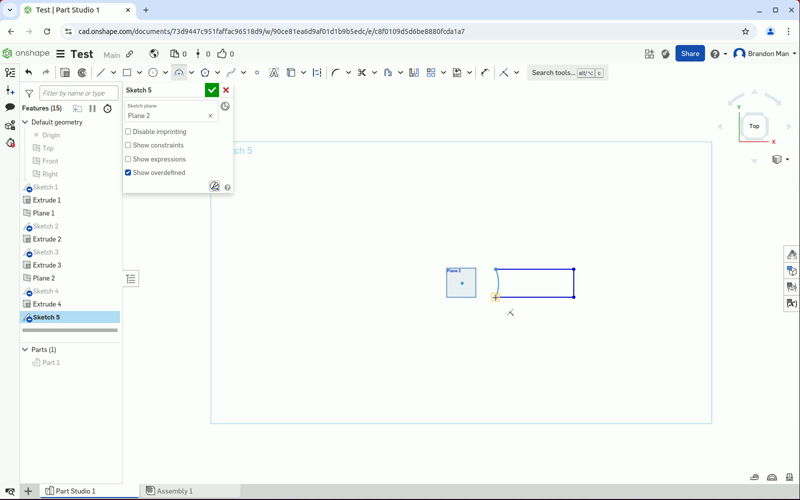
key_down(shift)
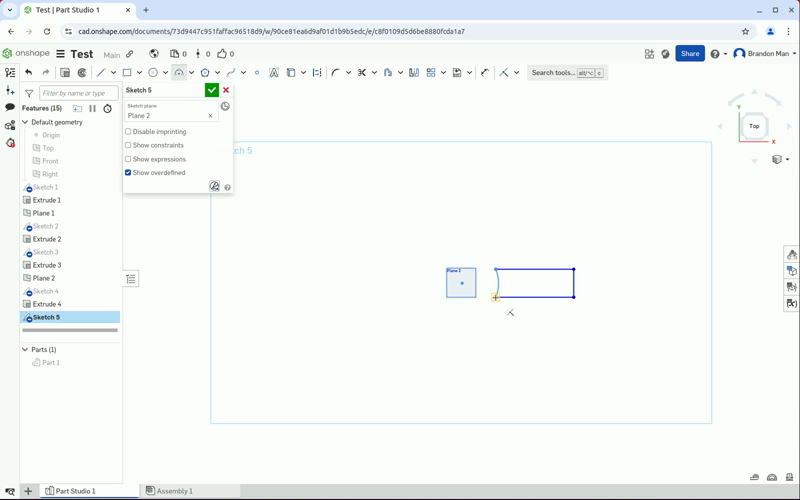
mouse_move(482, 283)
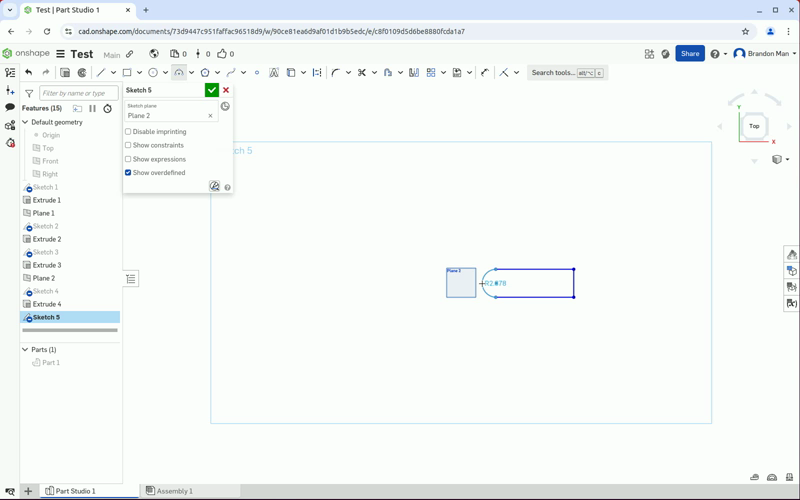
click(482, 283)
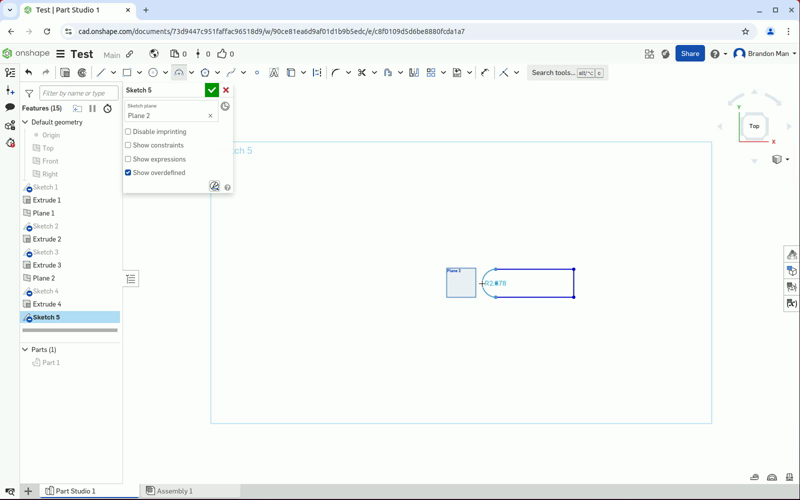
key_up(shift)
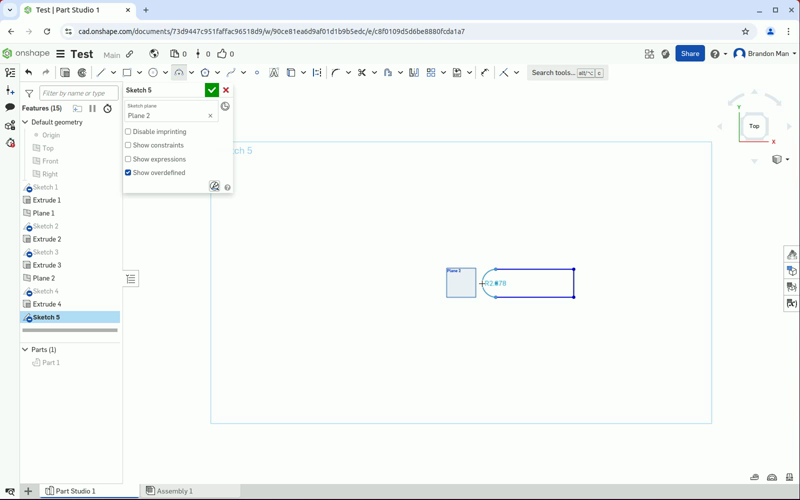
key(esc)
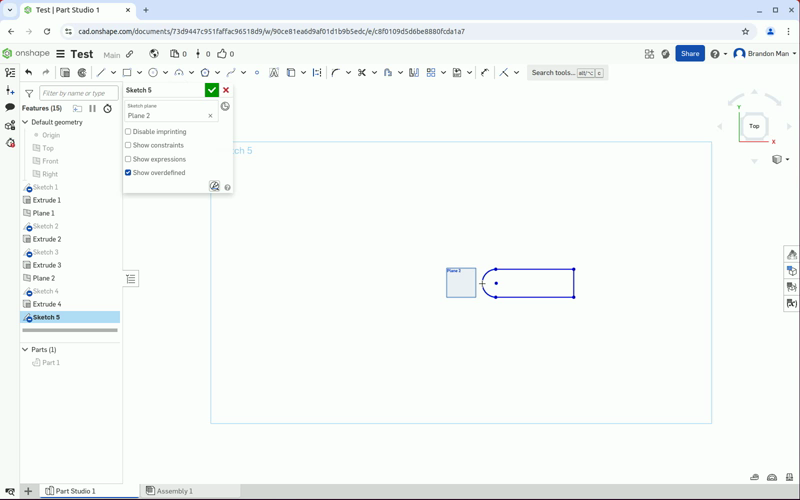
mouse_move(521, 272)
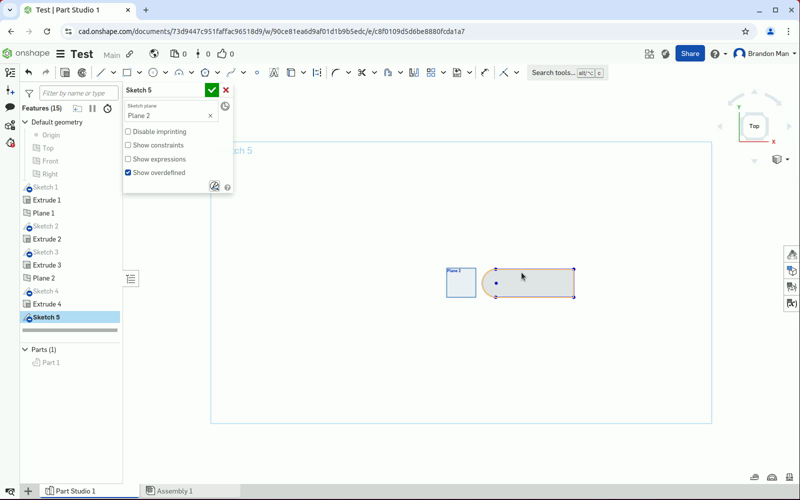
click(521, 272)
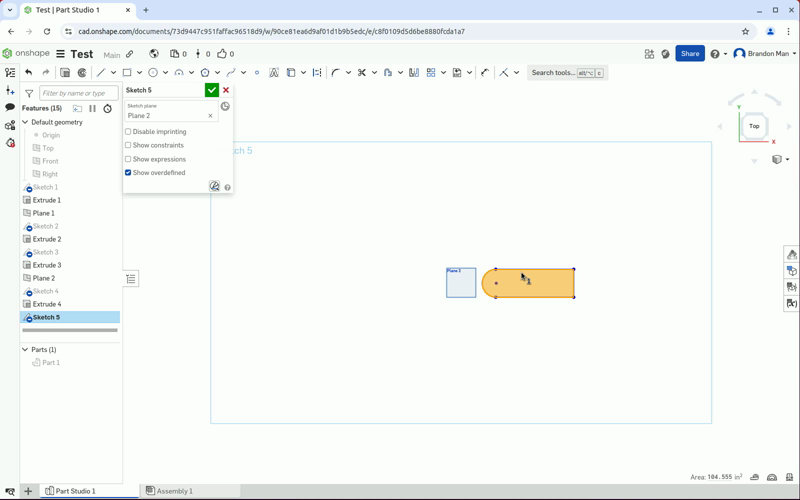
mouse_move(73, 352)
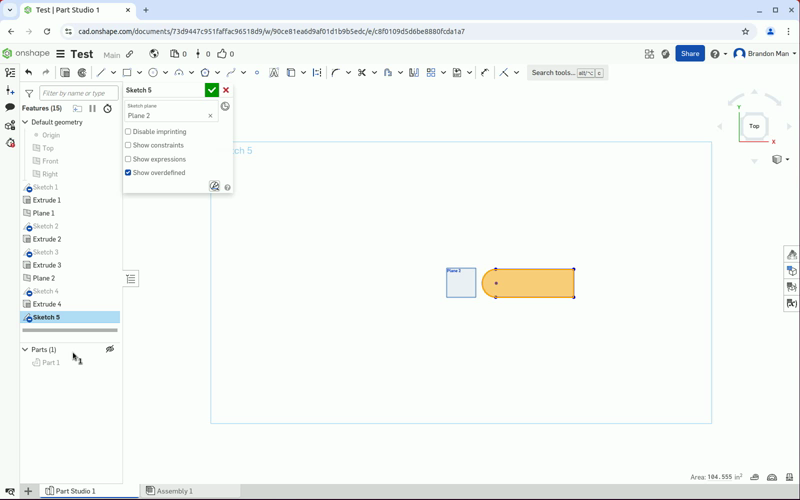
key(shift+y)
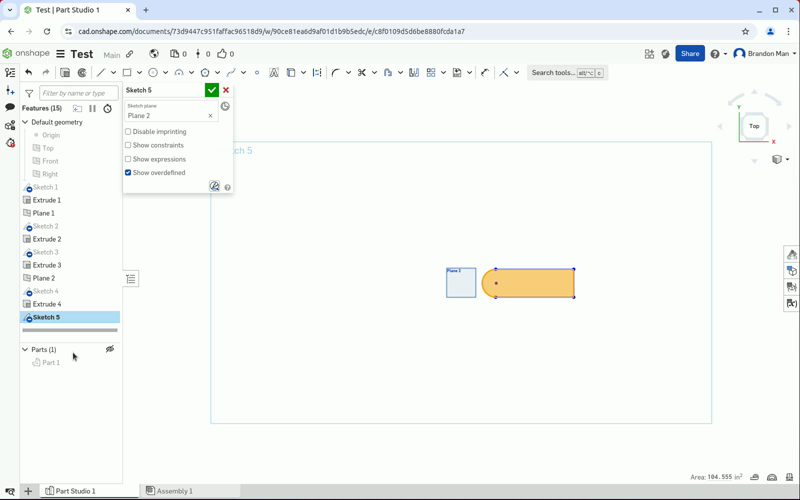
key(shift+e)
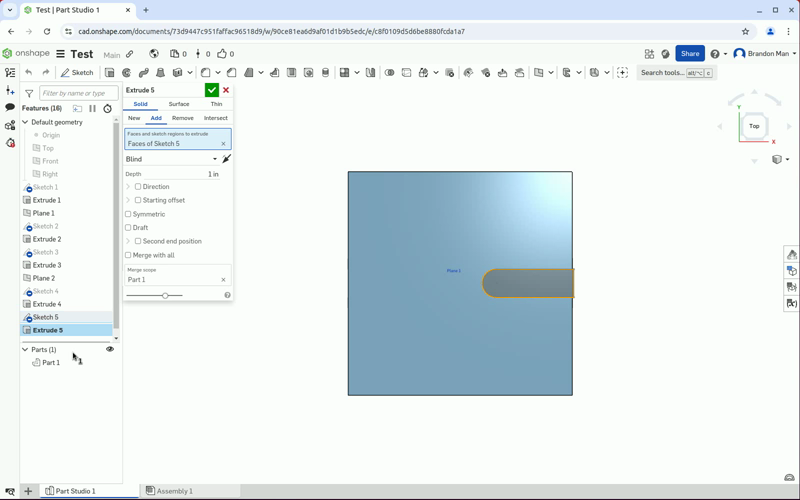
mouse_move(143, 106)
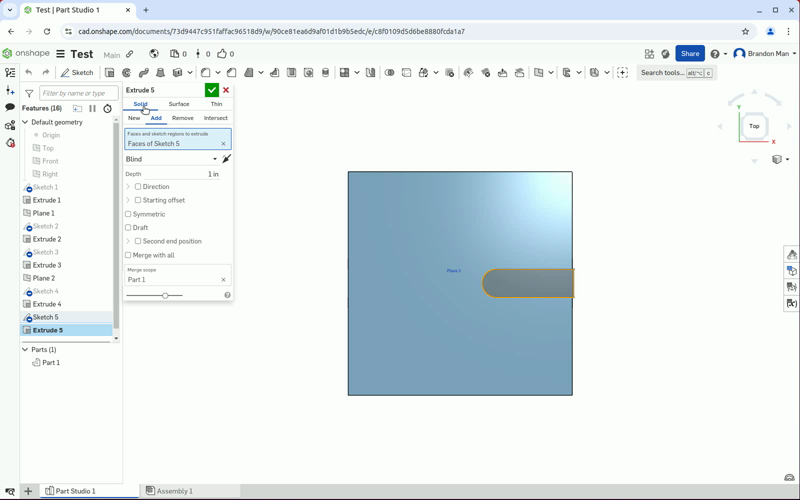
click(143, 106)
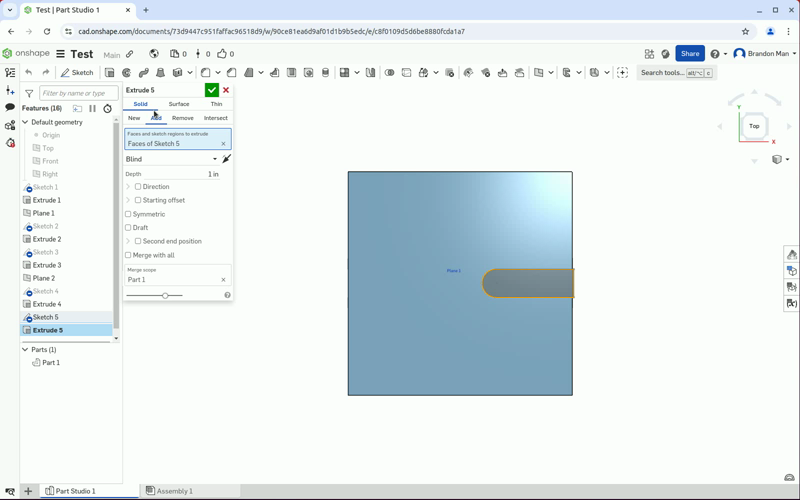
mouse_move(186, 120)
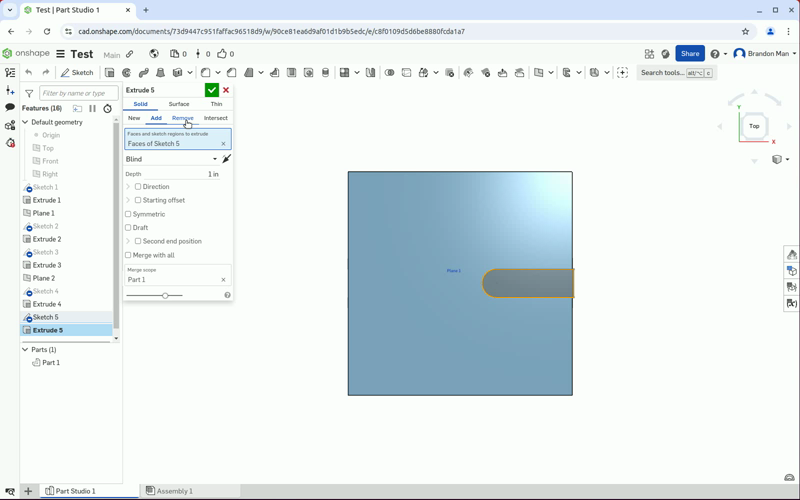
click(186, 120)
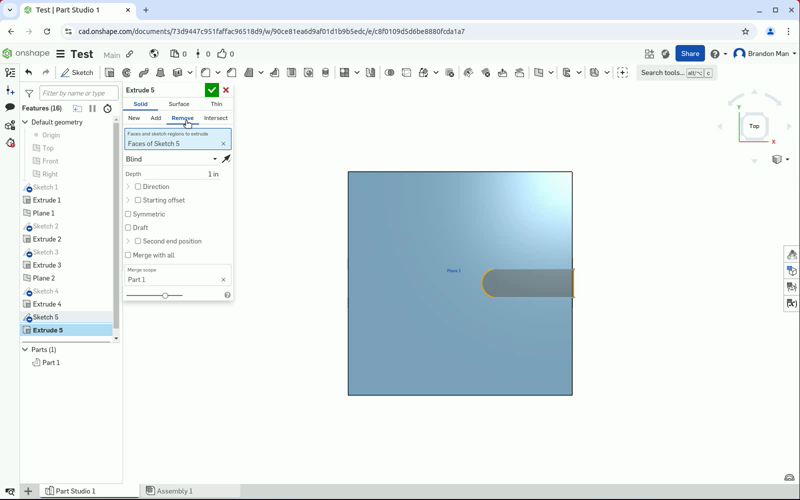
key(tab, 4)
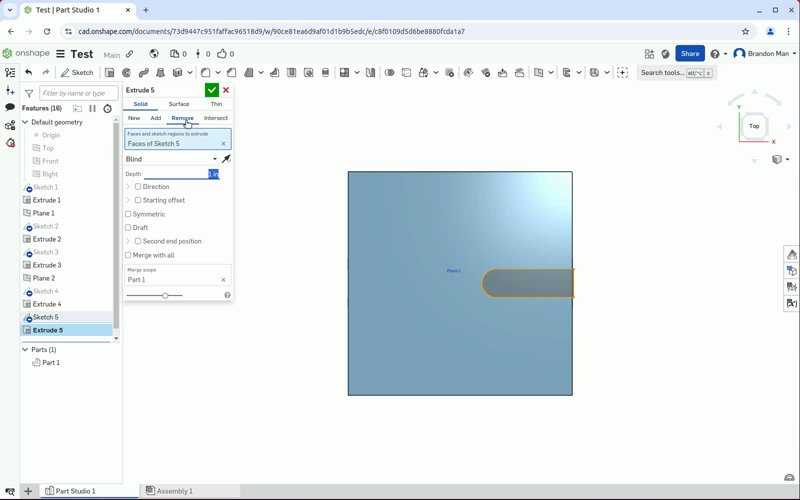
text(11.554)
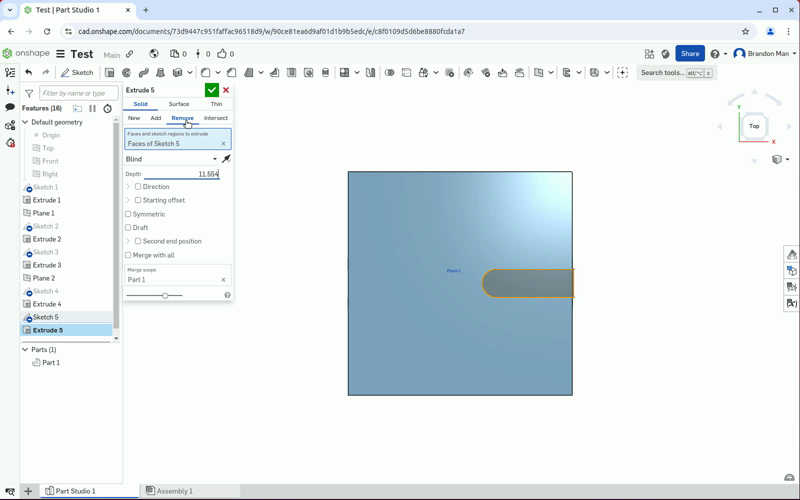
key(tab, 6)
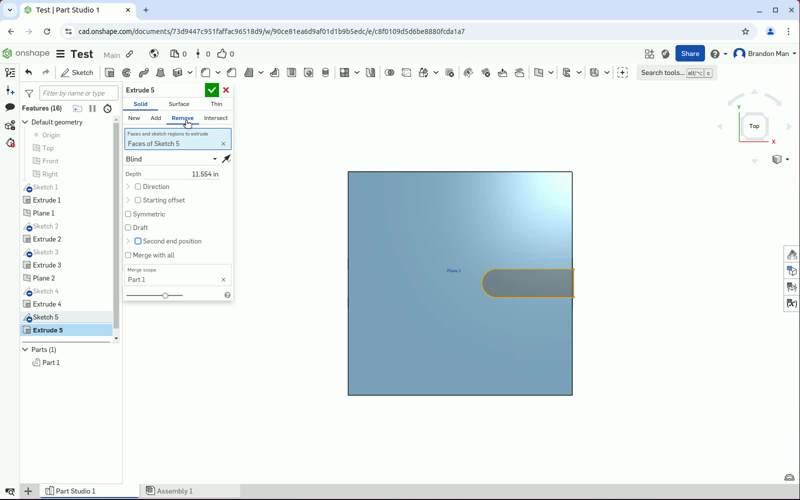
key(space)
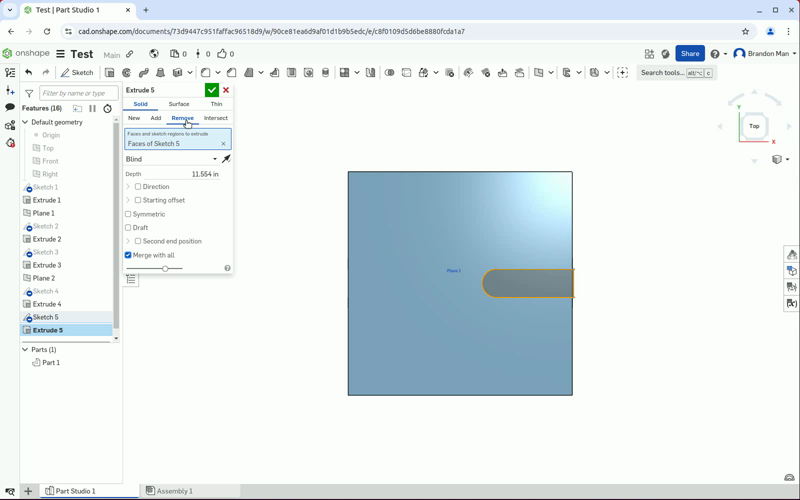
key(enter)
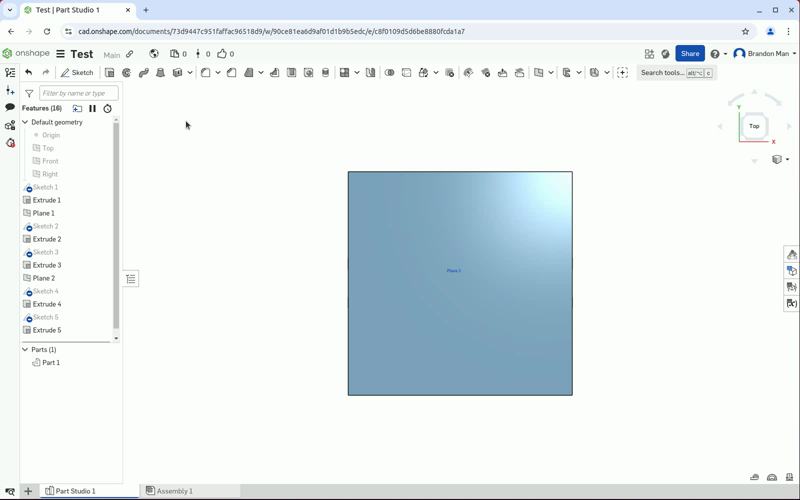
key(shift+h)
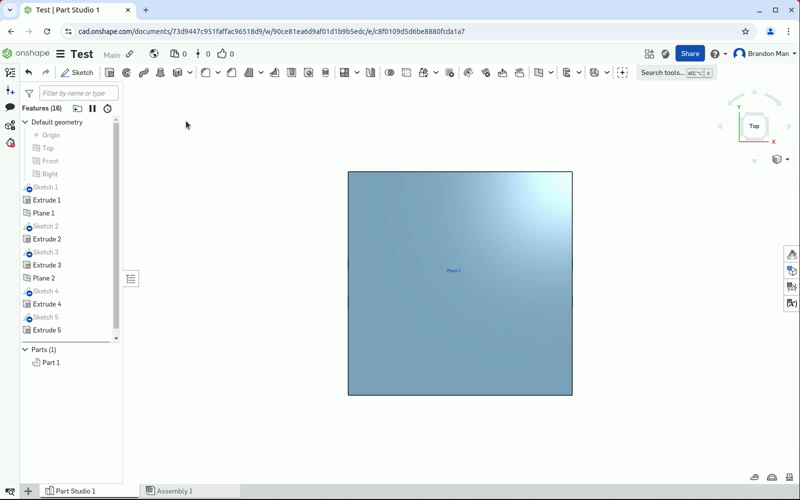
key(shift+h)
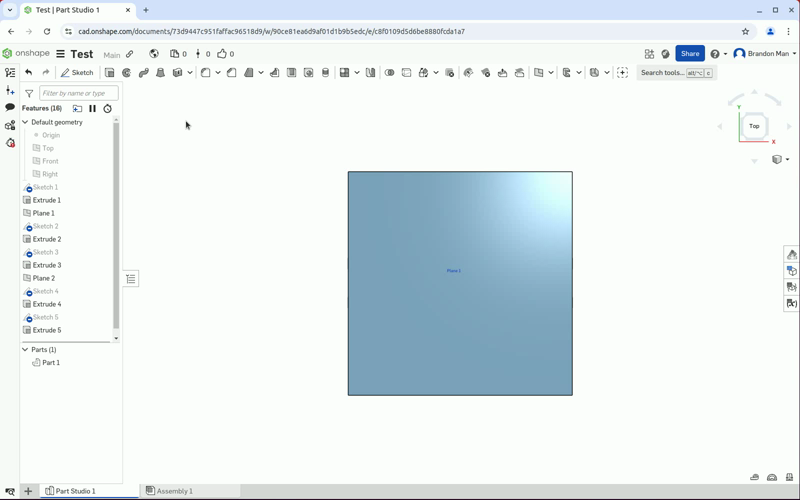
mouse_move(69, 189)
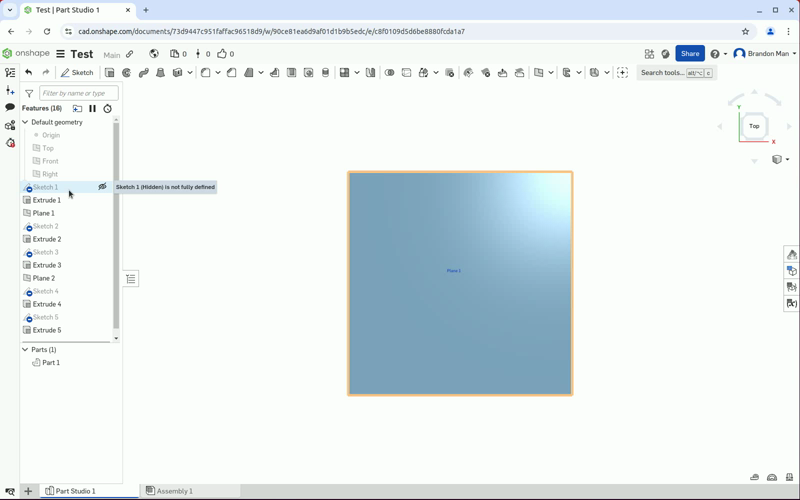
click(69, 189)
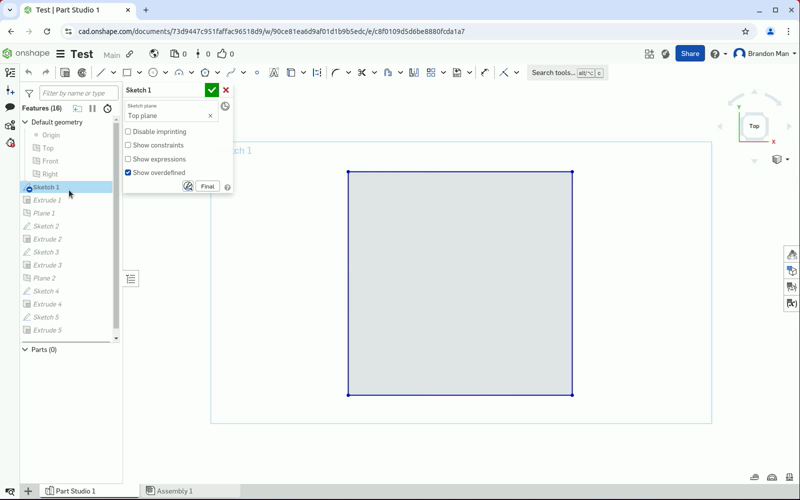
mouse_move(229, 92)
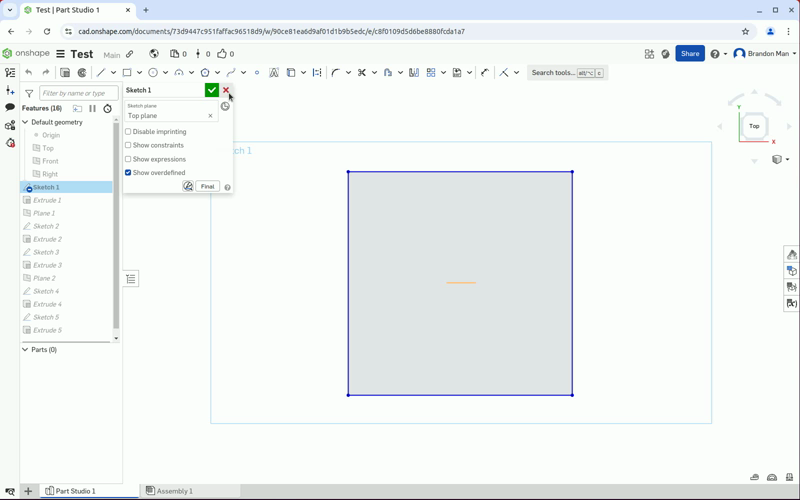
click(229, 92)
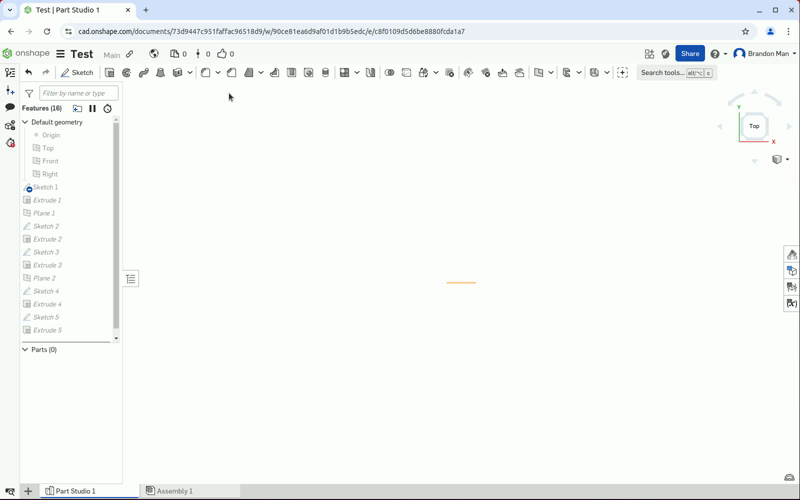
key(shift+s)
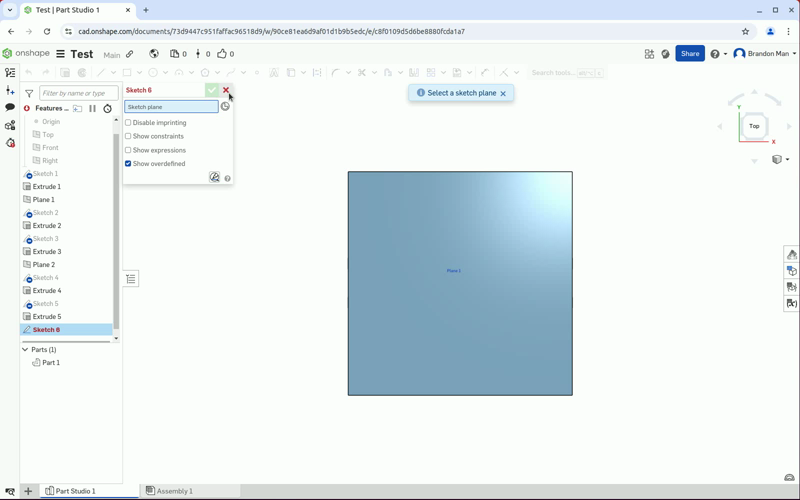
mouse_move(69, 202)
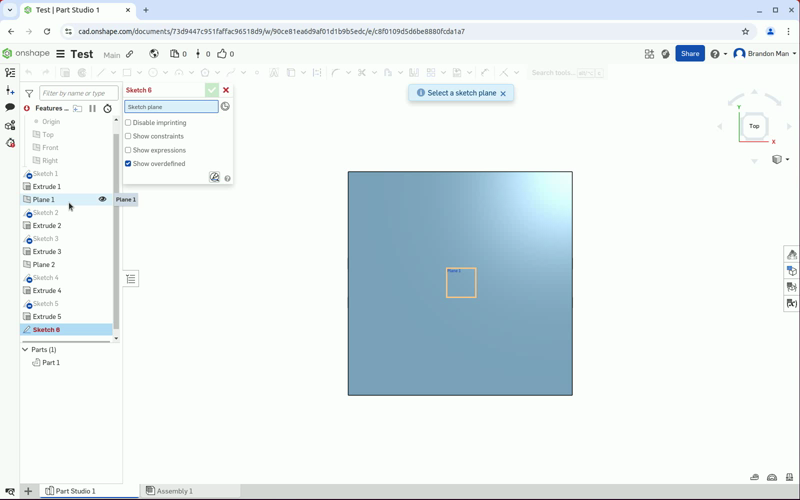
click(69, 202)
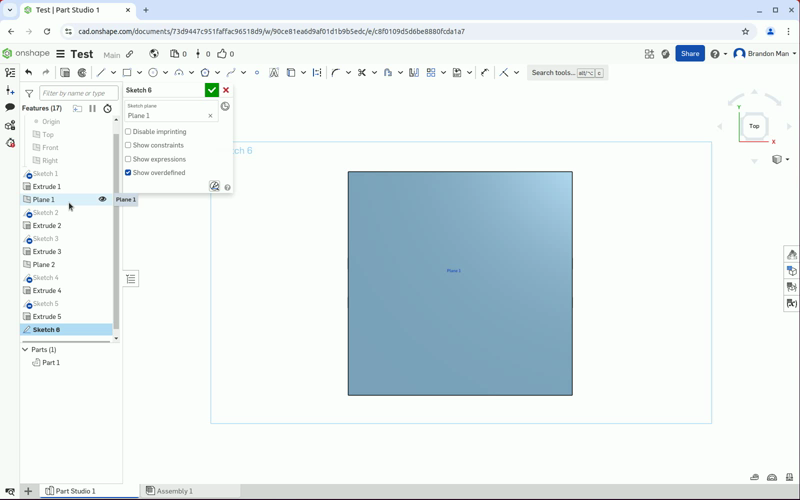
mouse_move(73, 352)
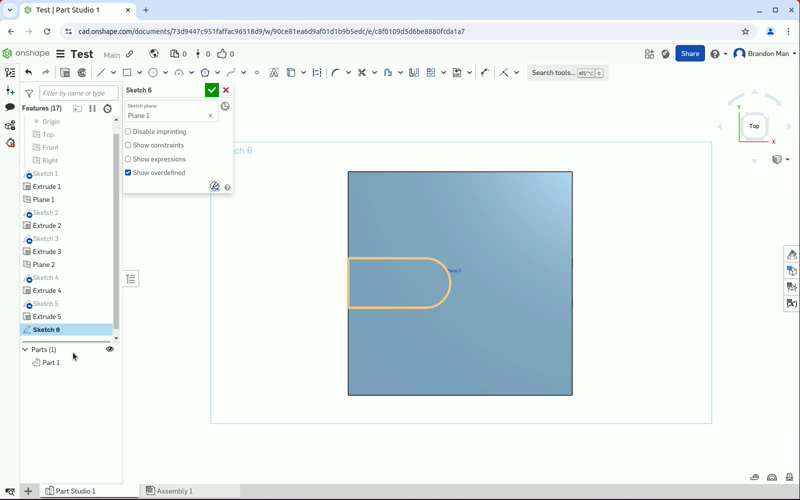
key(y)
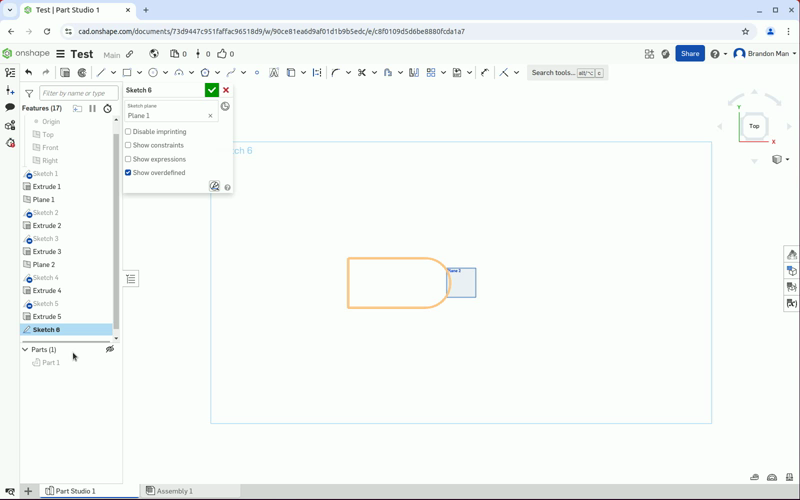
key(l)
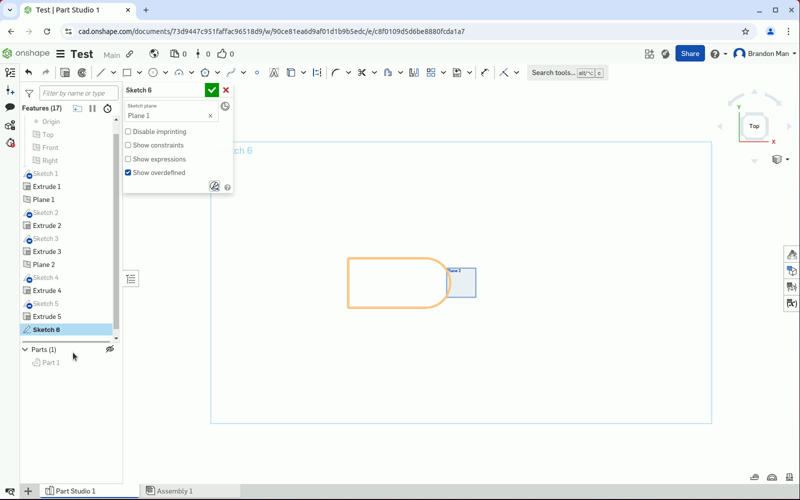
key_down(shift)
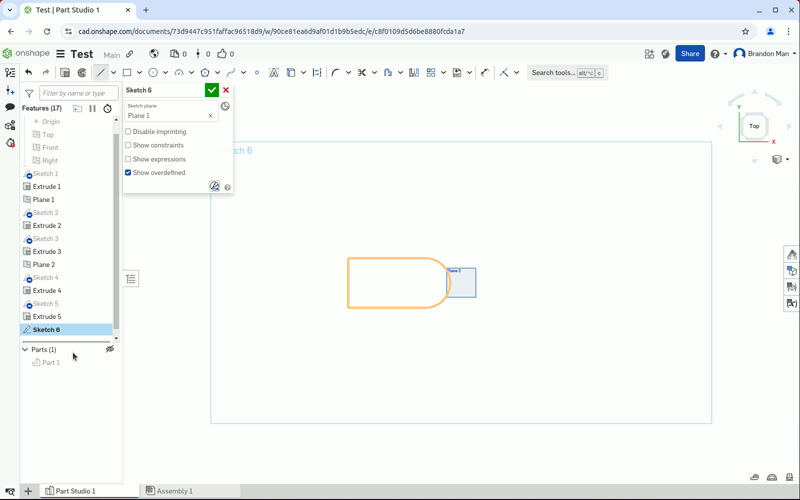
mouse_move(348, 334)
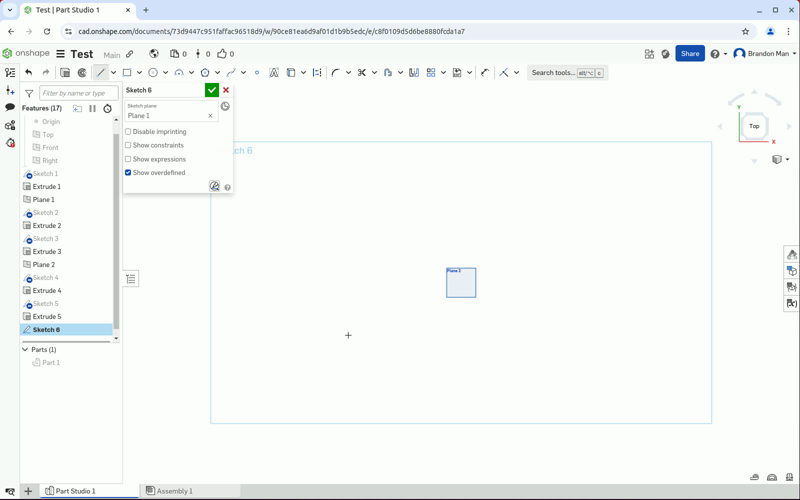
click(348, 334)
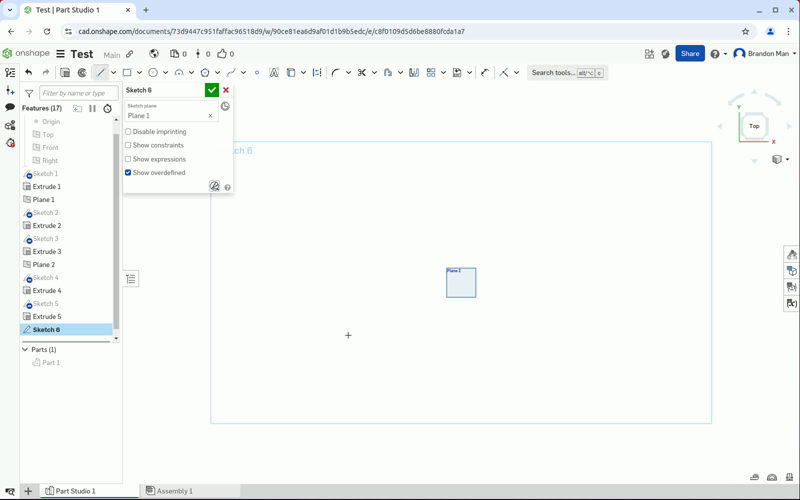
key_up(shift)
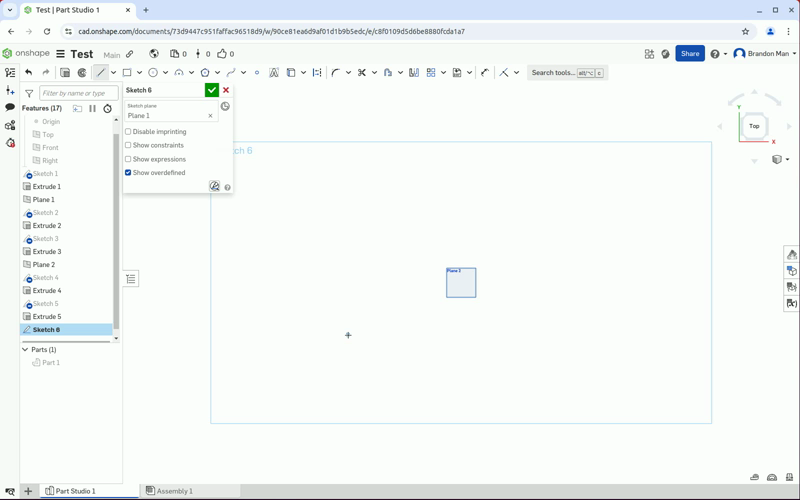
key_down(shift)
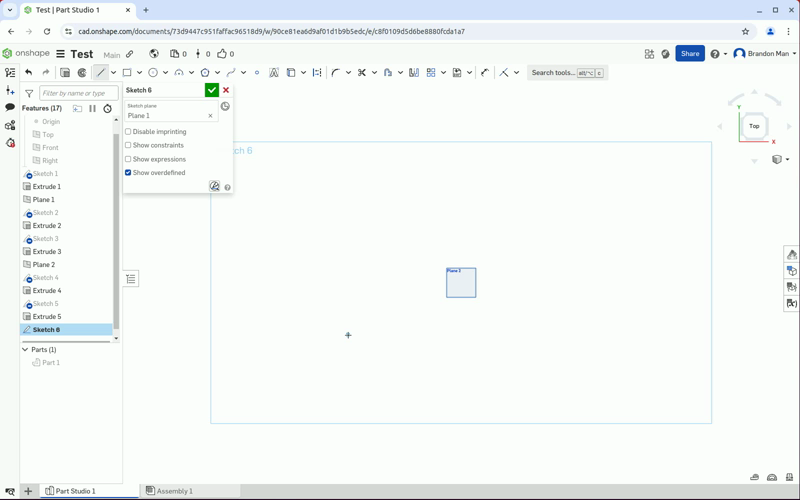
mouse_move(461, 320)
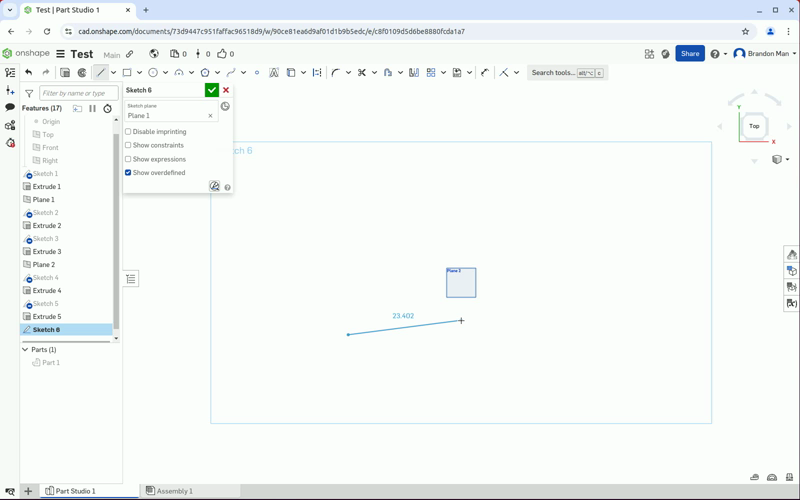
click(461, 320)
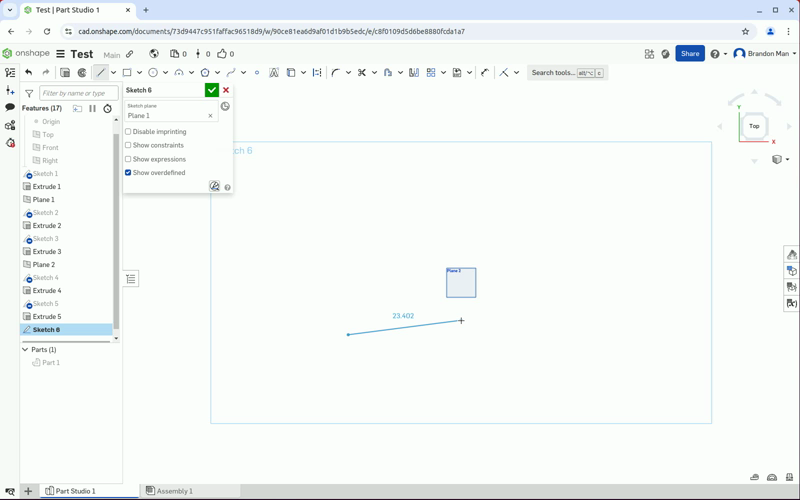
key_up(shift)
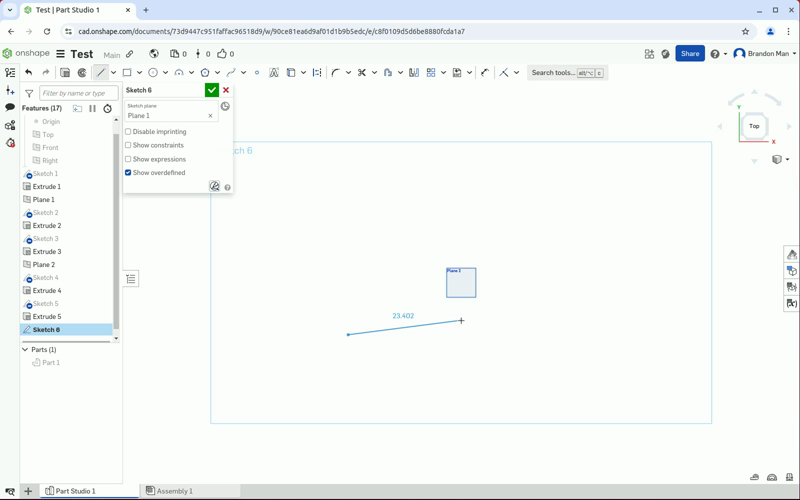
key_down(shift)
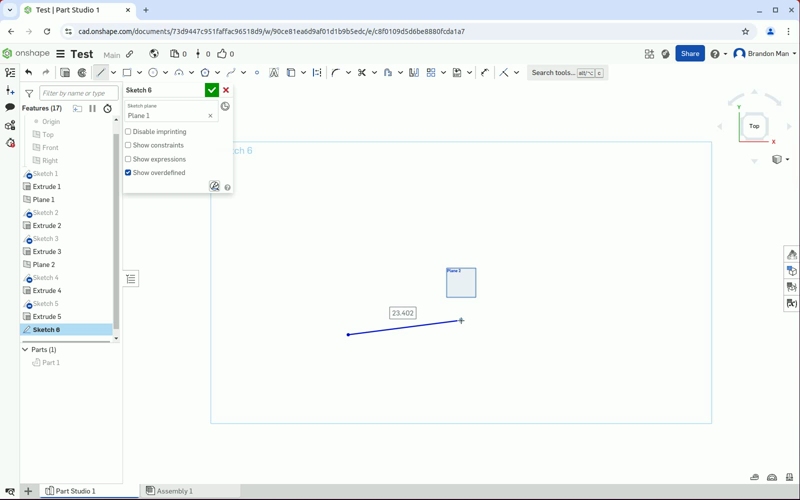
mouse_move(572, 334)
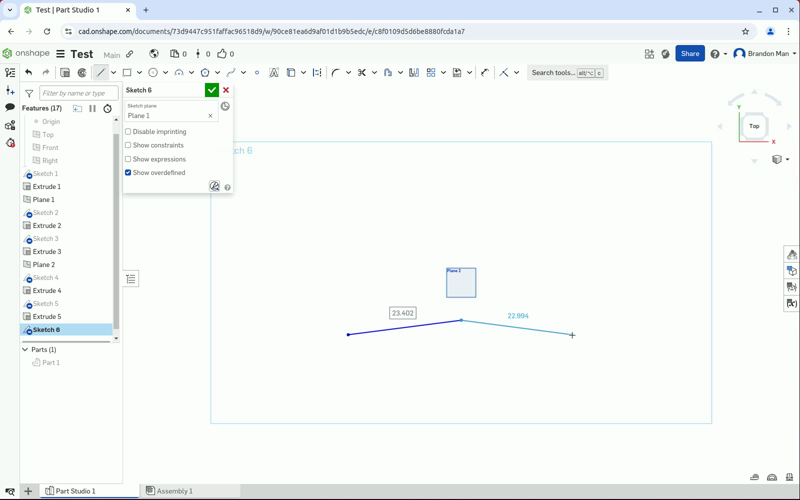
click(572, 334)
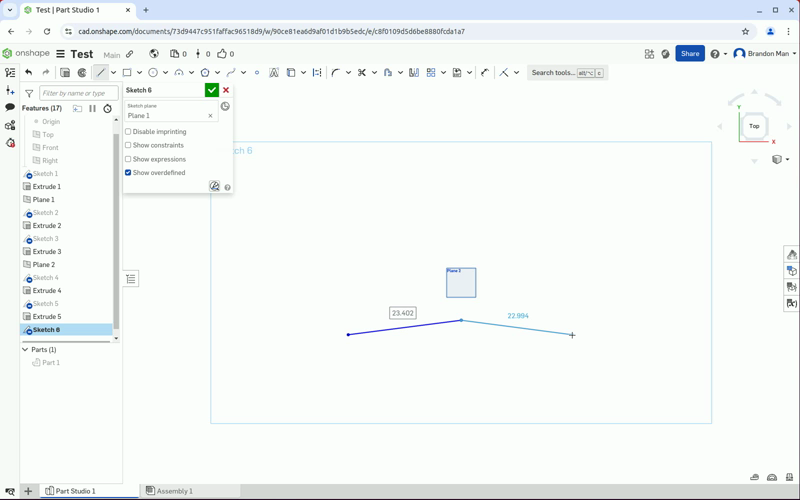
key_up(shift)
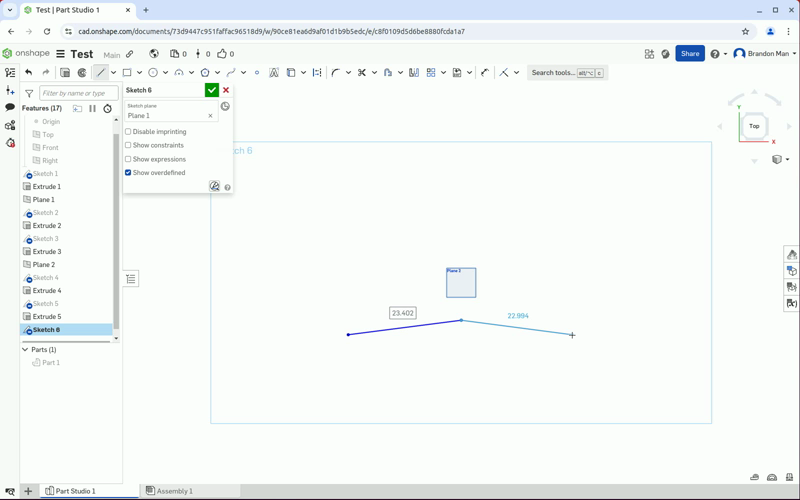
key_down(shift)
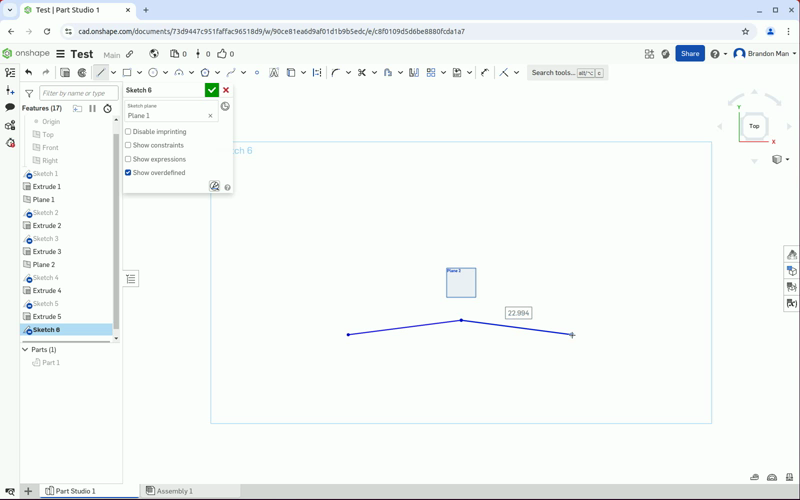
mouse_move(589, 334)
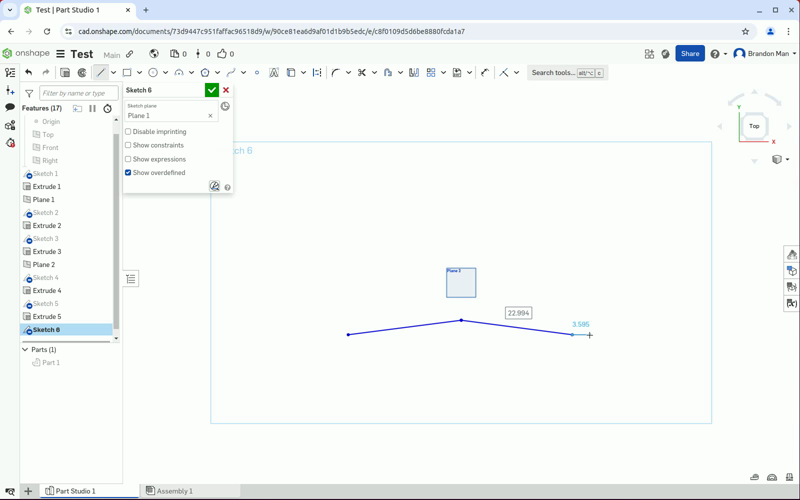
mouse_move(572, 327)
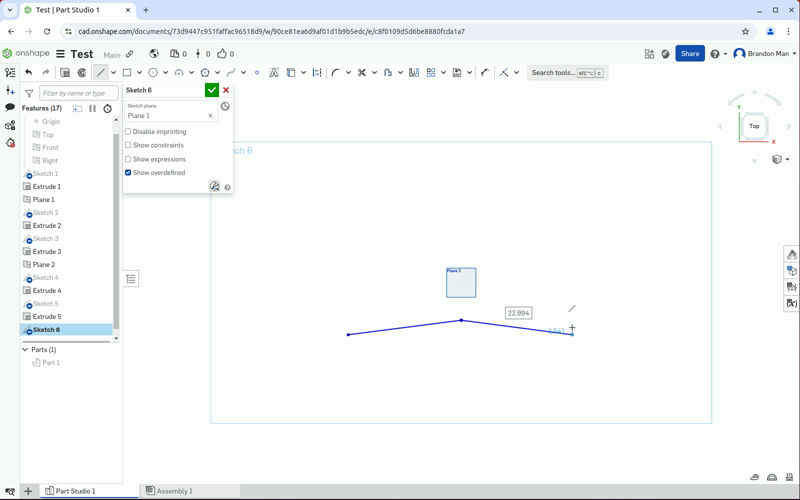
scroll(6)
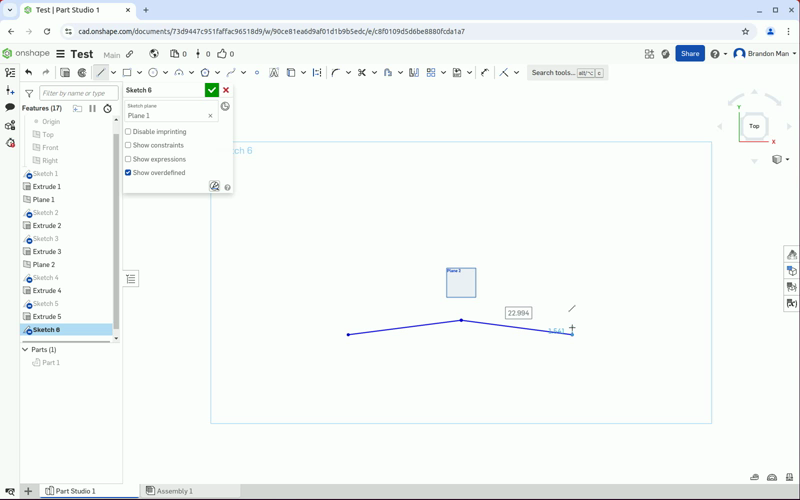
scroll(6)
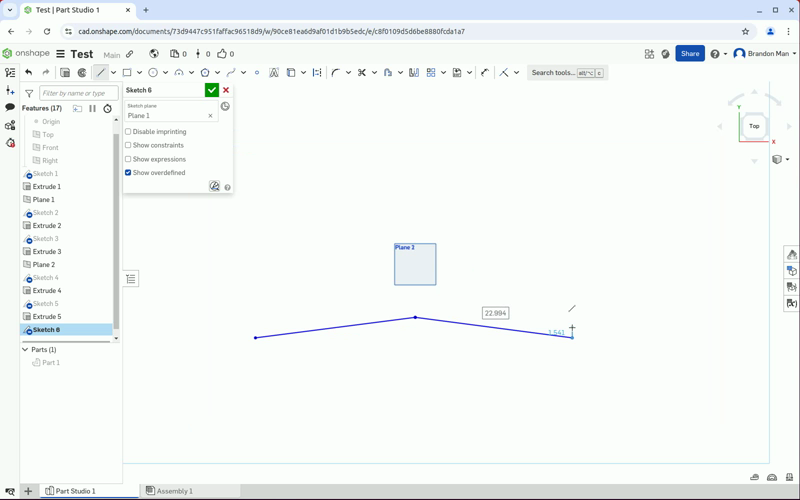
scroll(6)
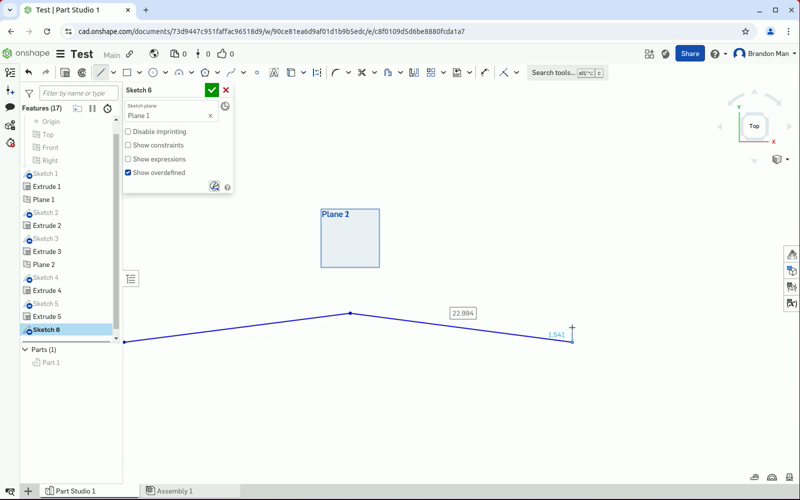
scroll(6)
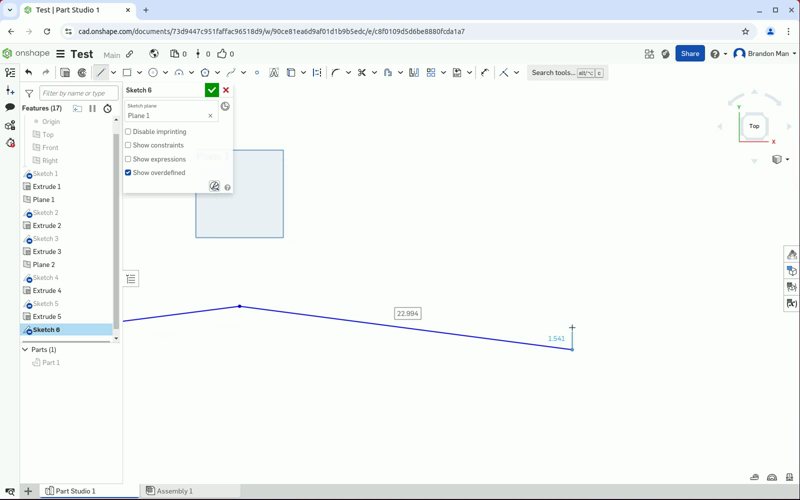
scroll(6)
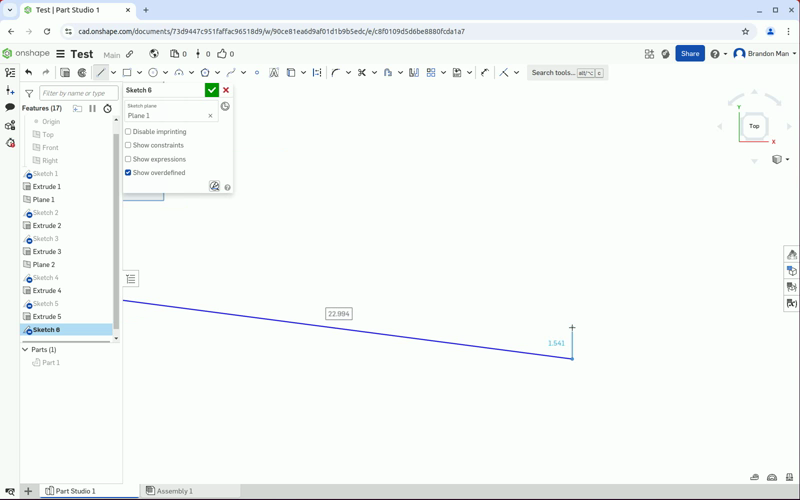
scroll(6)
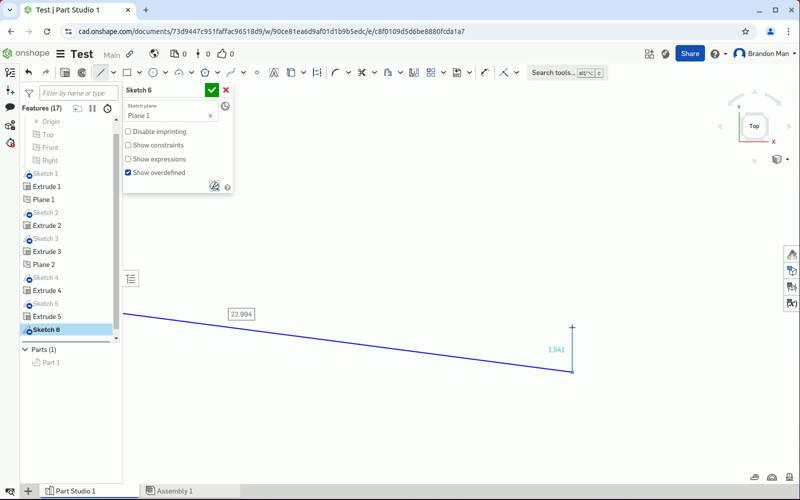
scroll(6)
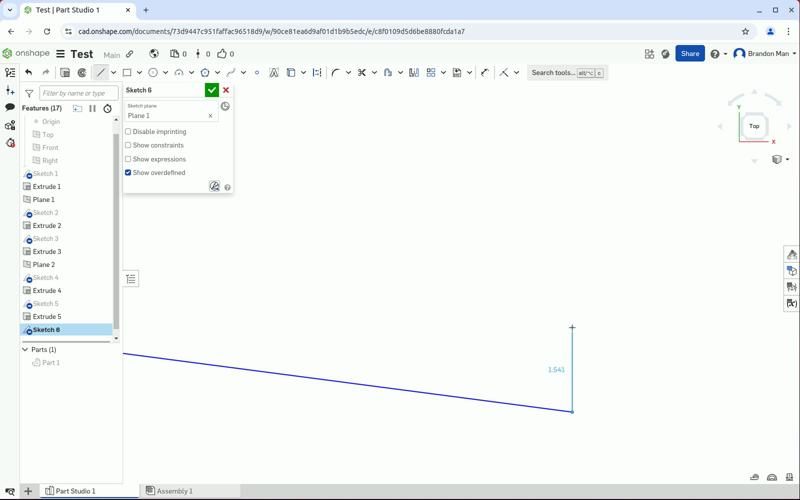
click(572, 327)
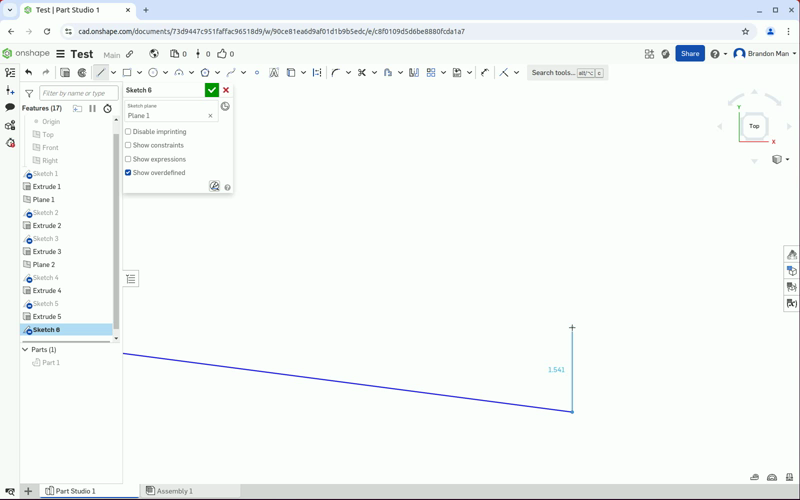
scroll(-6)
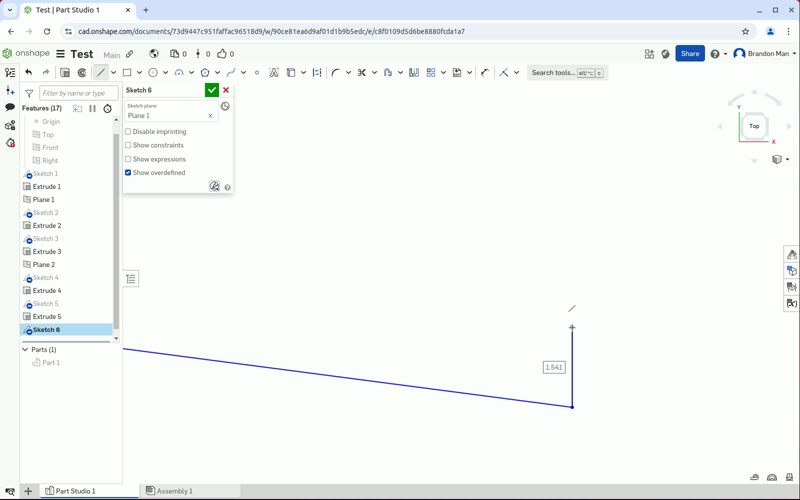
scroll(-6)
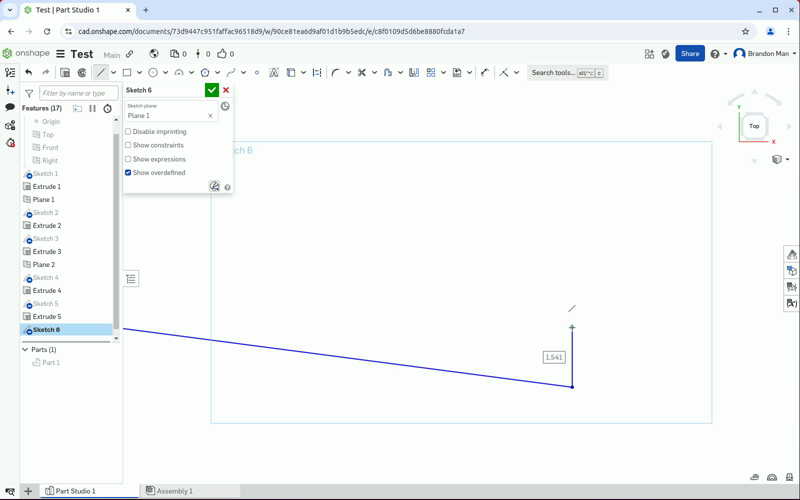
scroll(-6)
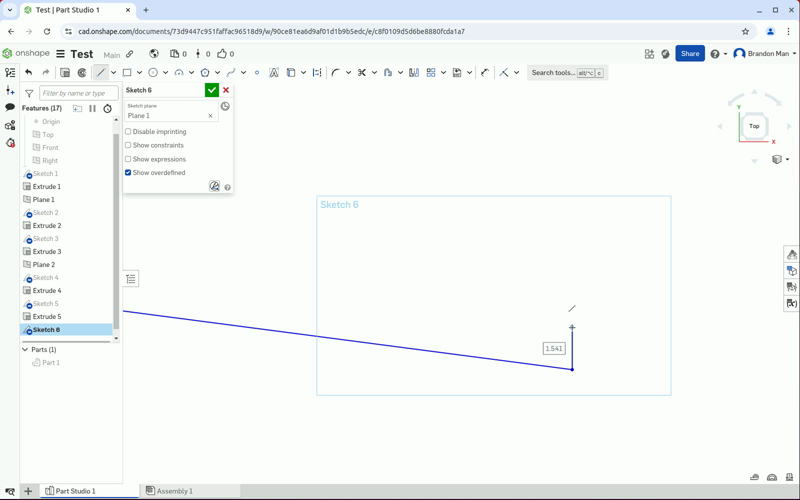
scroll(-6)
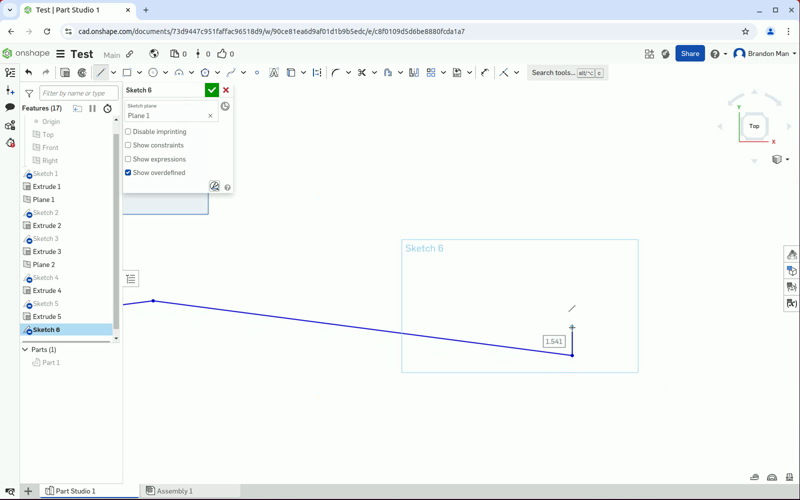
scroll(-6)
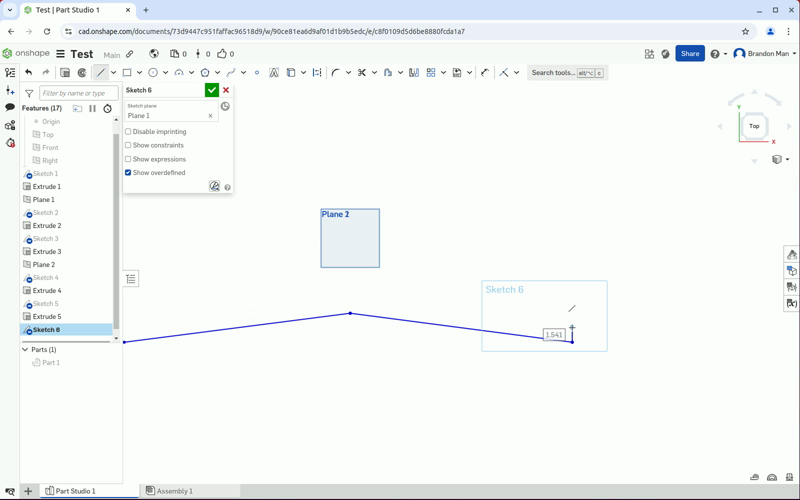
scroll(-6)
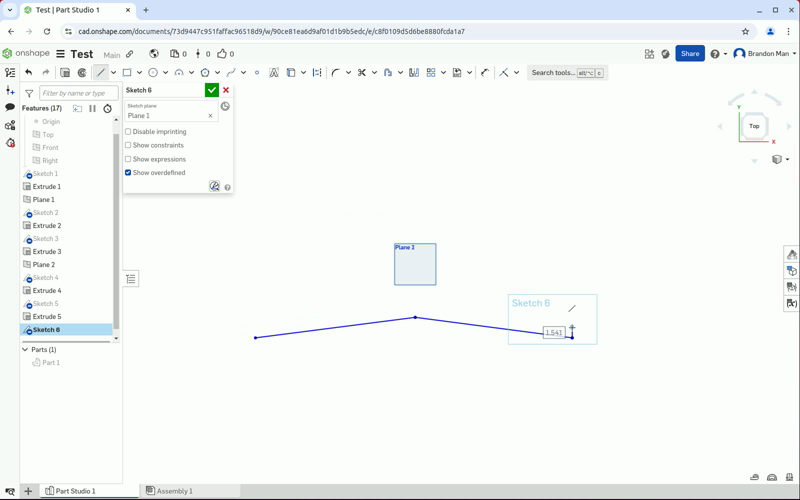
scroll(-6)
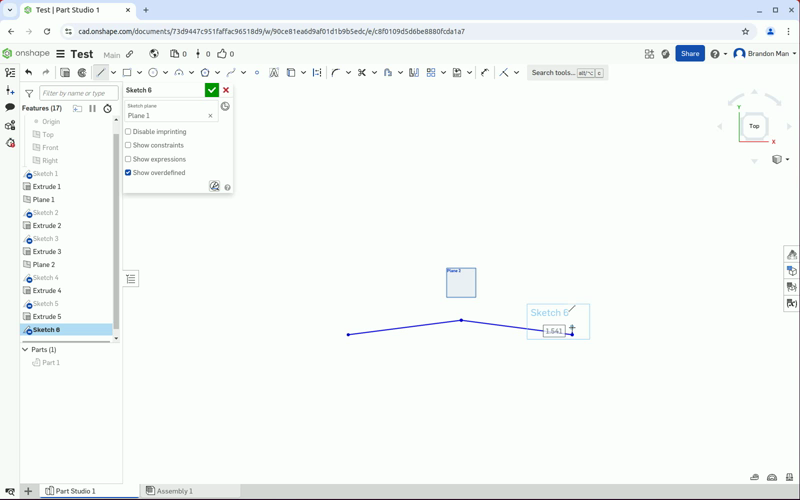
key_up(shift)
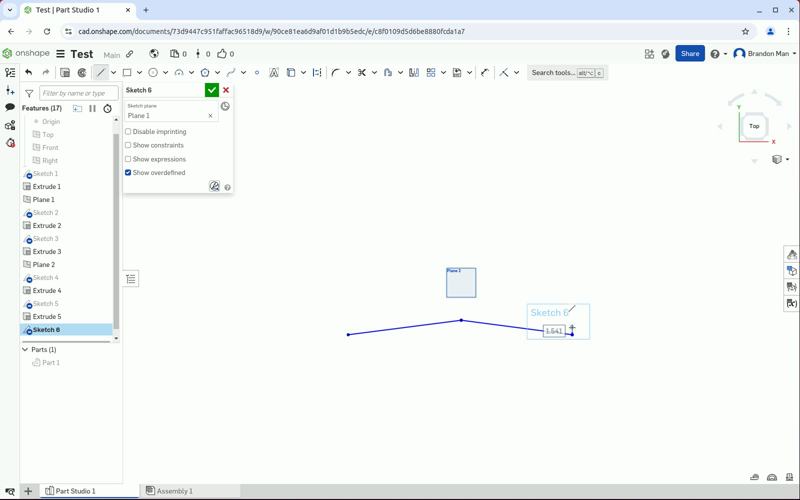
key_down(shift)
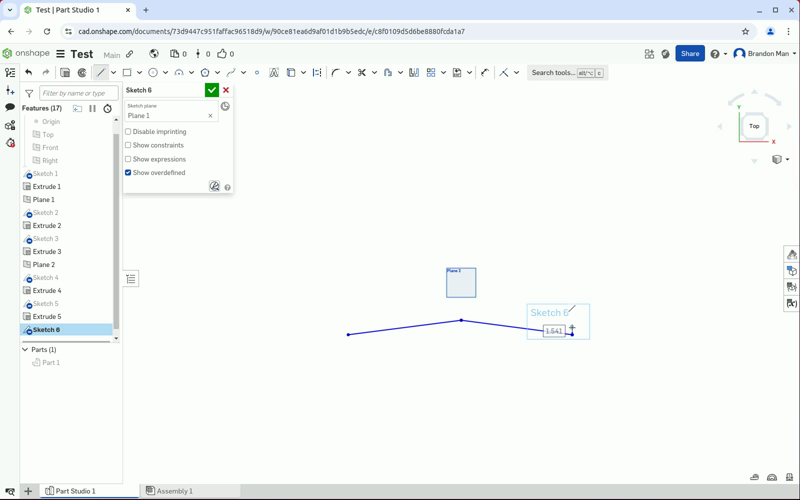
mouse_move(461, 313)
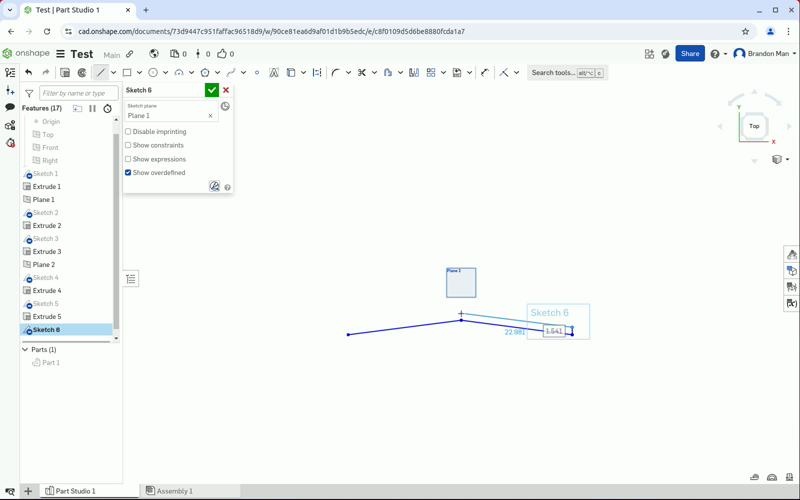
click(461, 313)
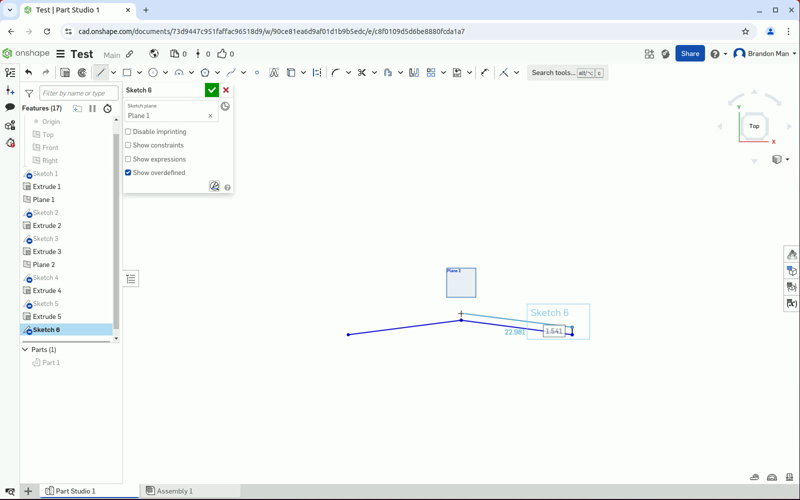
key_up(shift)
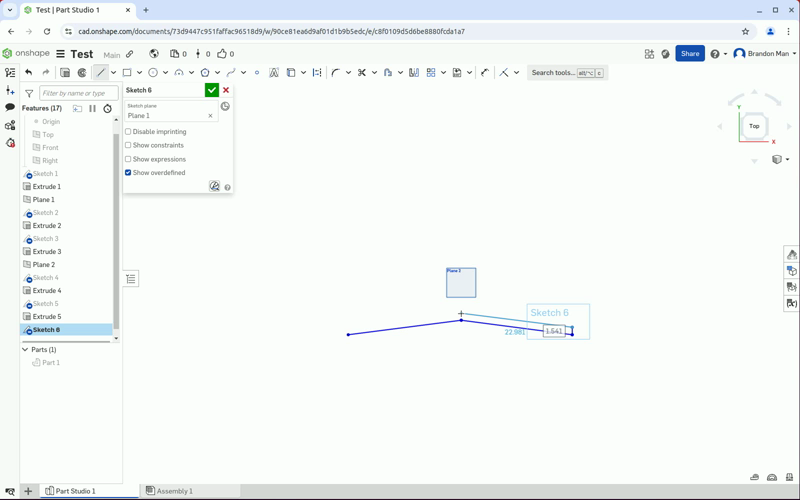
key_down(shift)
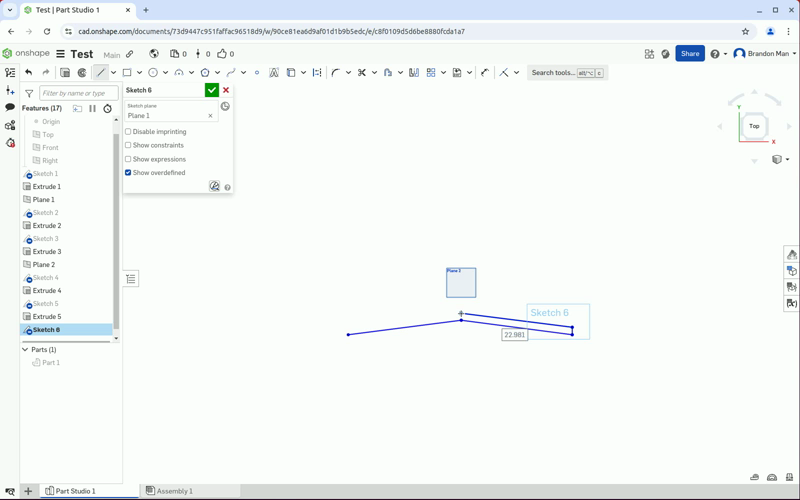
mouse_move(348, 327)
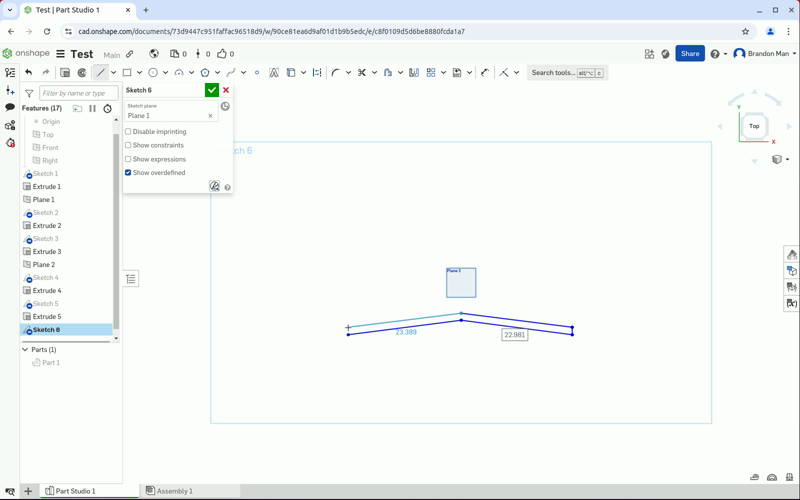
click(348, 327)
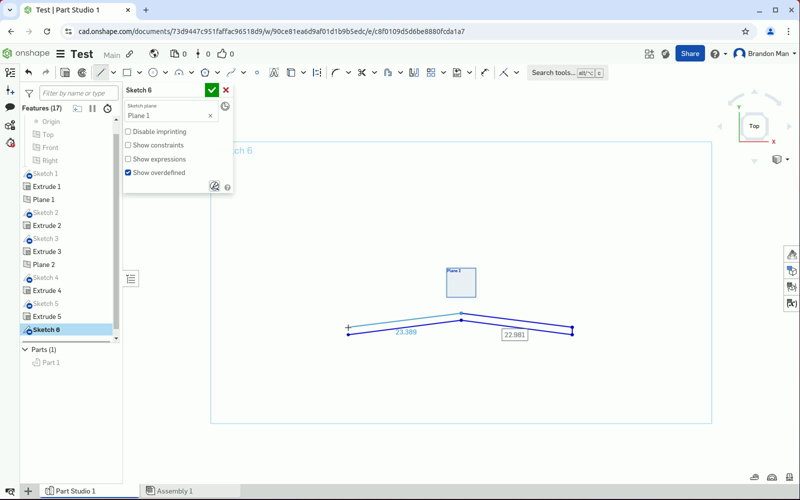
key_up(shift)
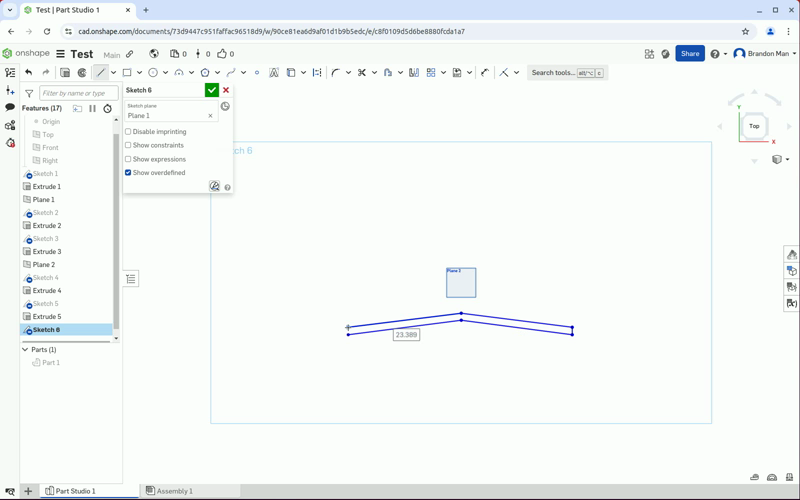
mouse_move(378, 327)
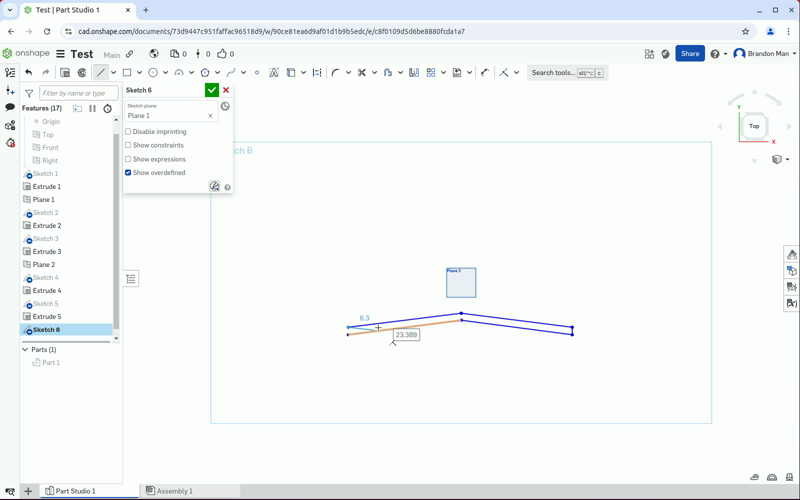
key_down(shift)
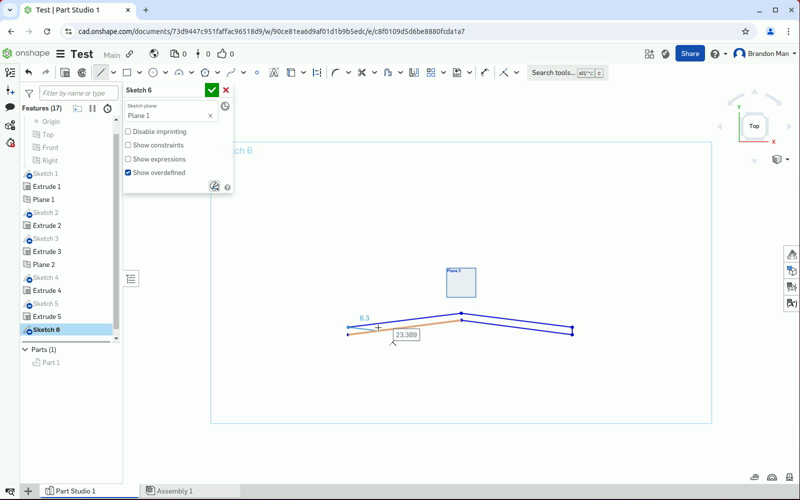
mouse_move(348, 334)
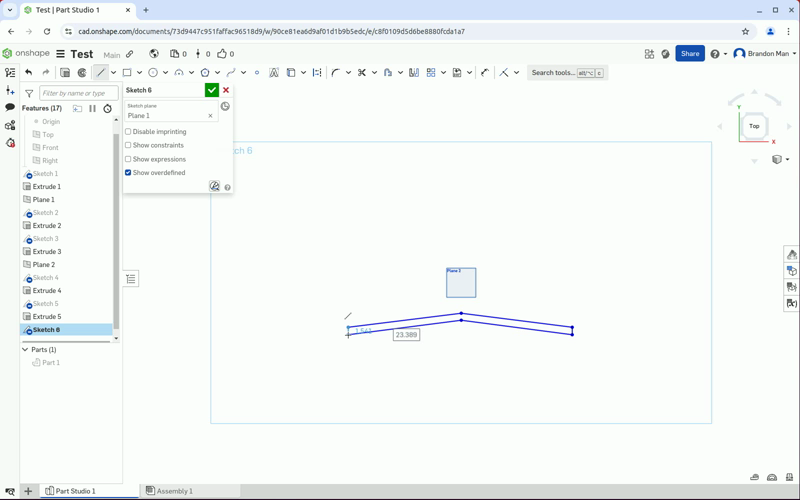
scroll(6)
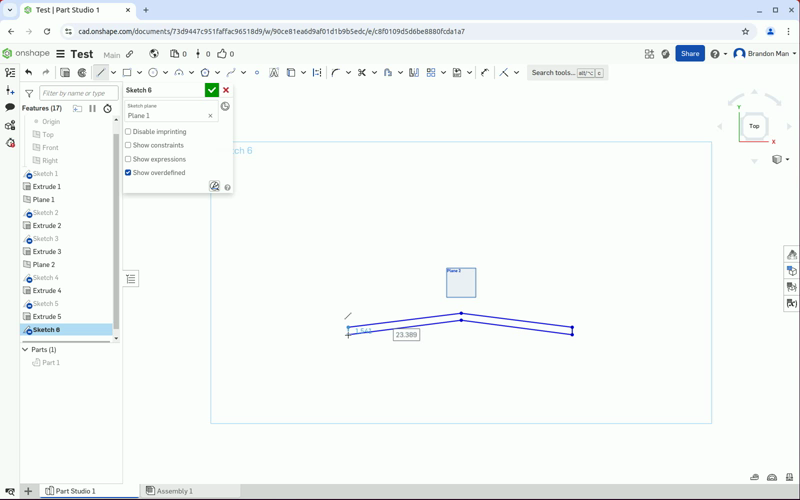
scroll(6)
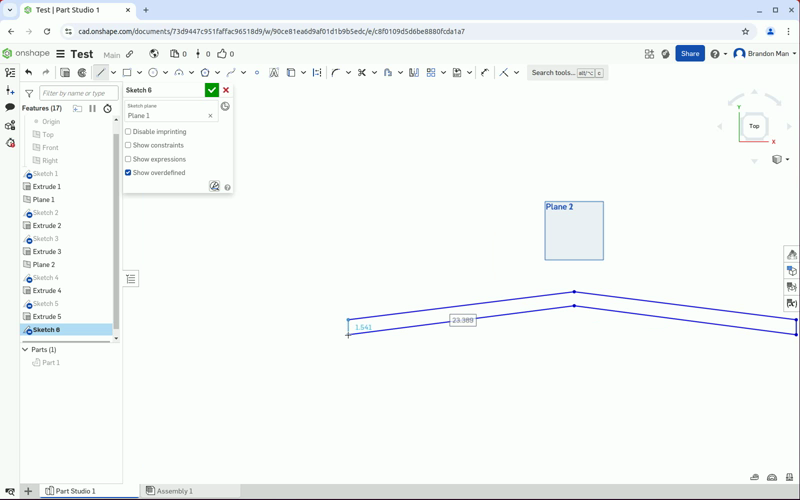
scroll(6)
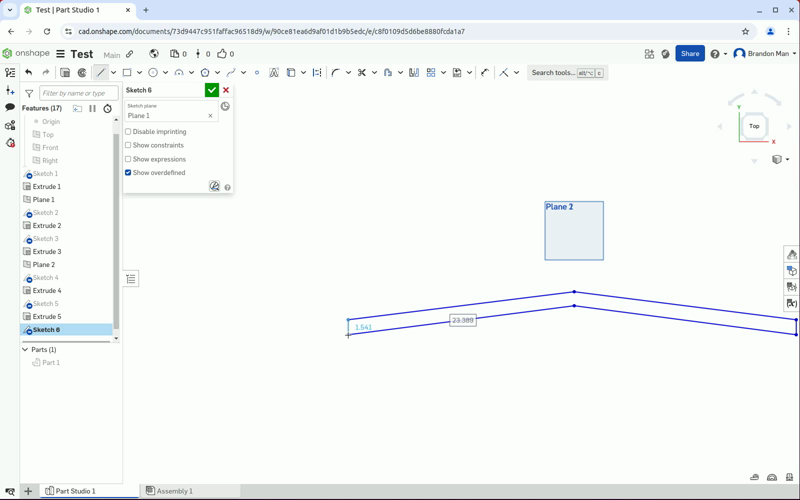
scroll(6)
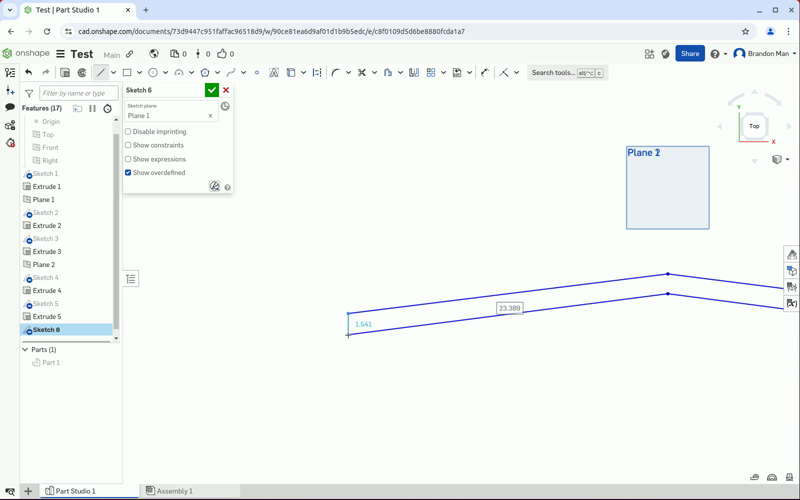
scroll(6)
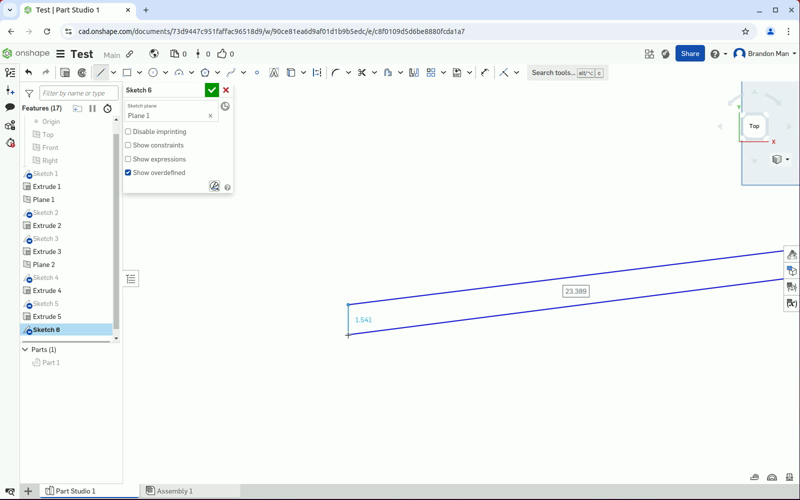
scroll(6)
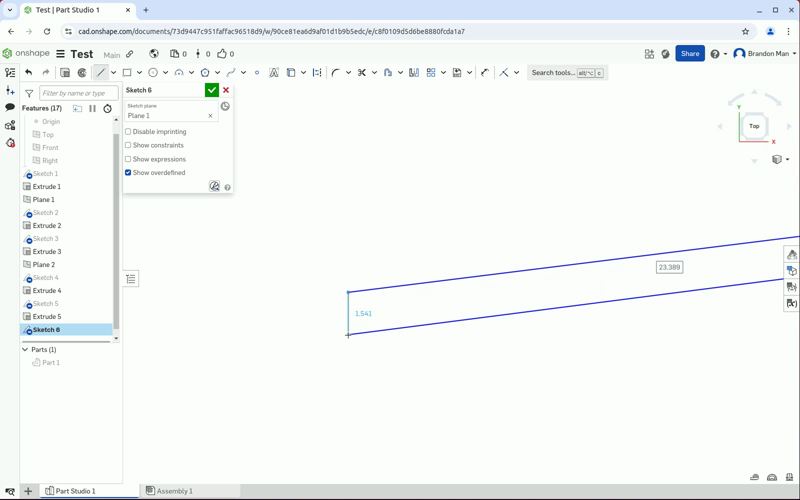
scroll(6)
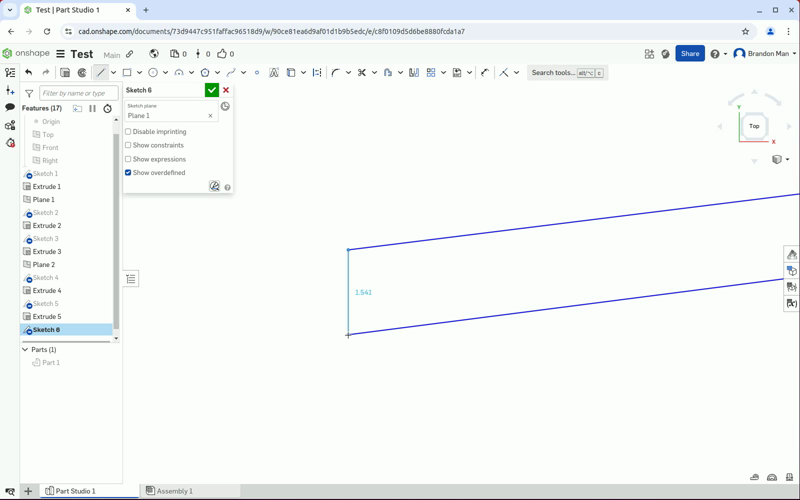
key_up(shift)
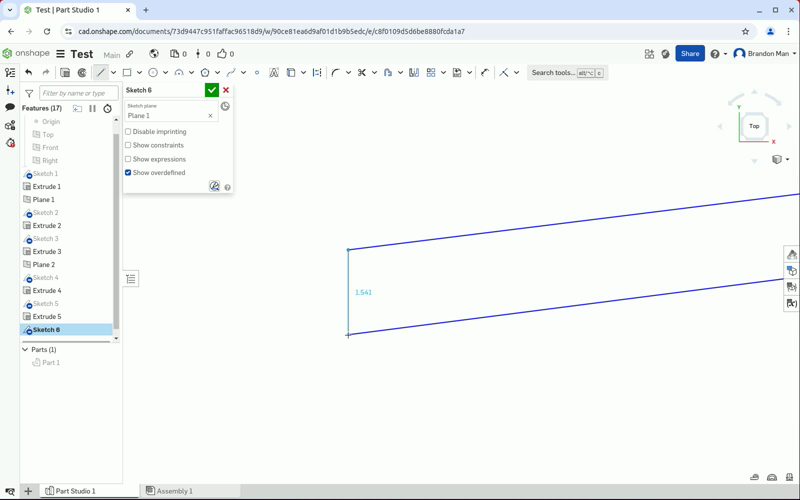
click(348, 334)
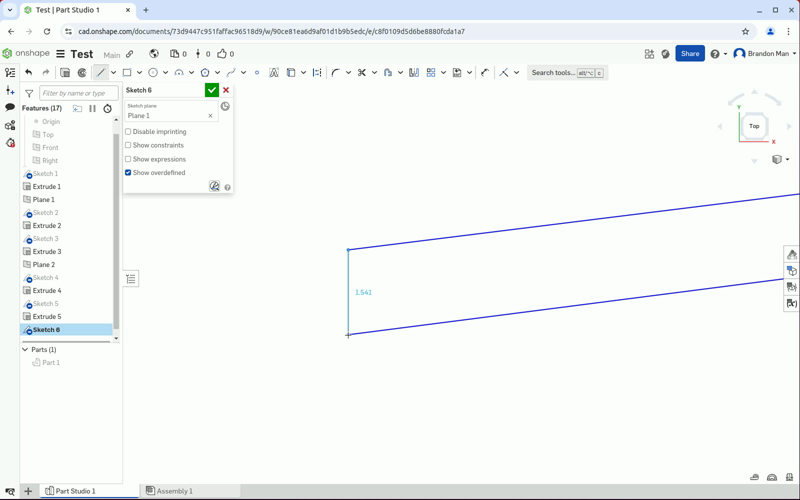
scroll(-6)
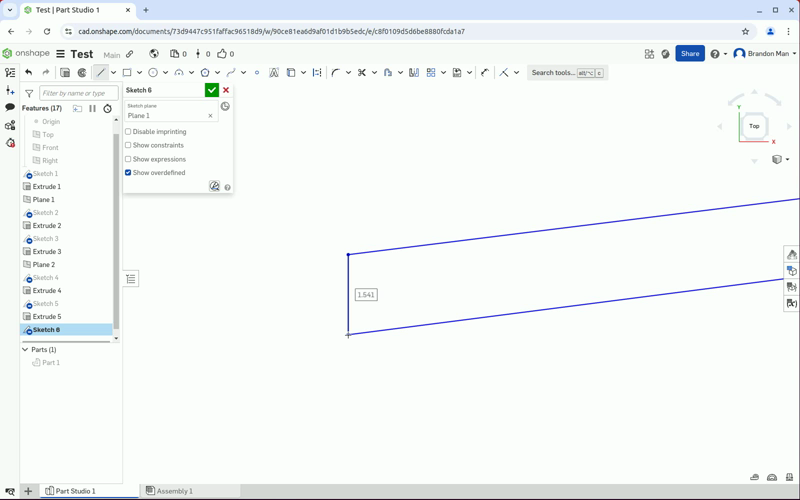
scroll(-6)
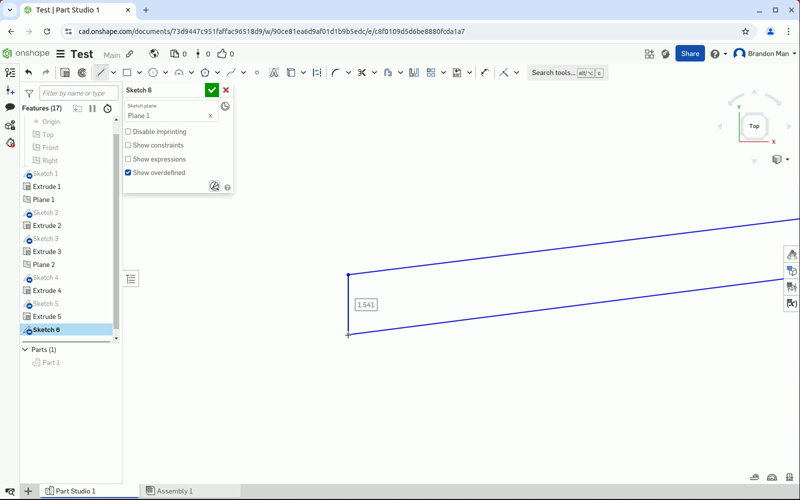
scroll(-6)
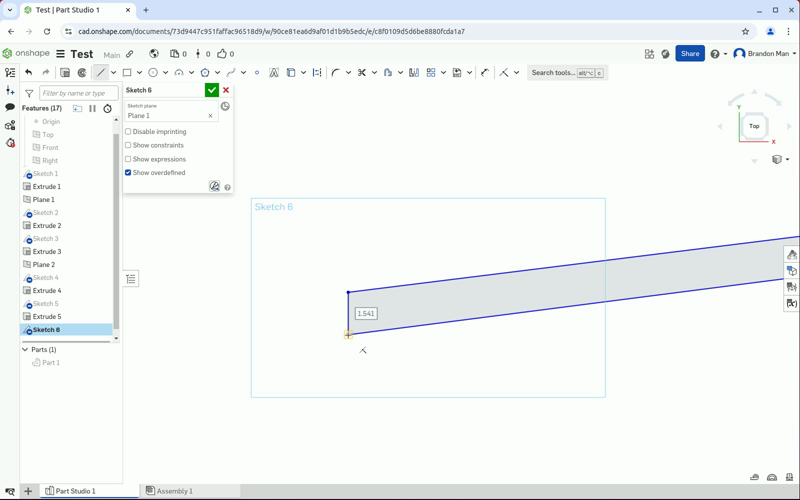
scroll(-6)
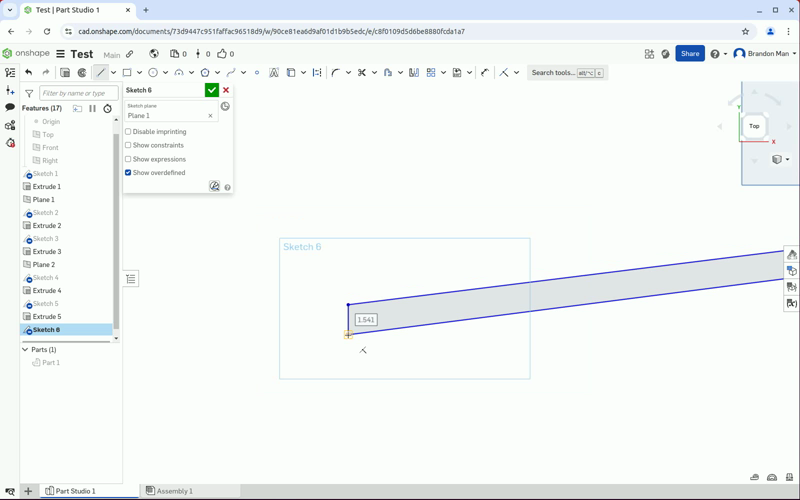
scroll(-6)
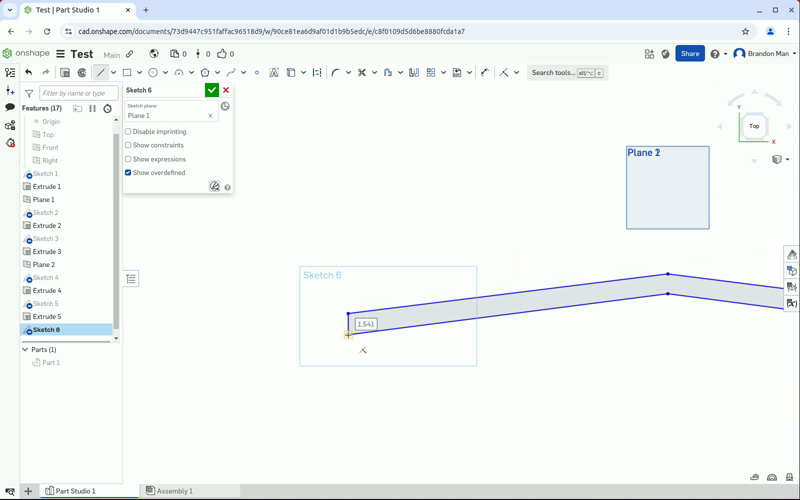
scroll(-6)
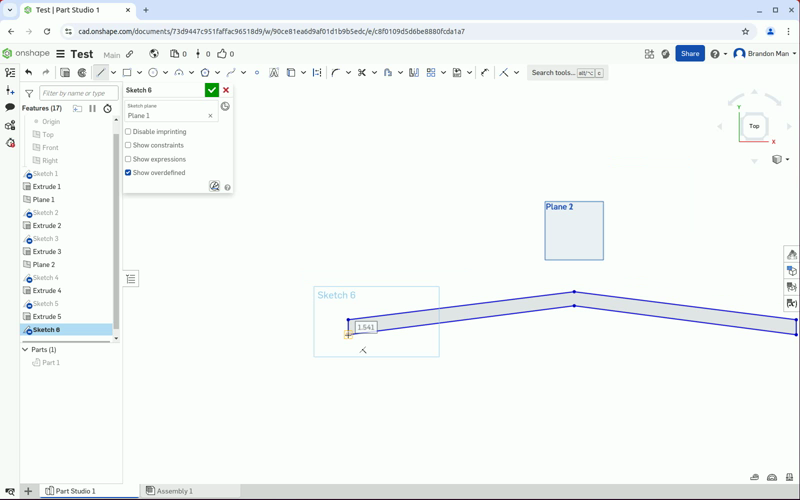
scroll(-6)
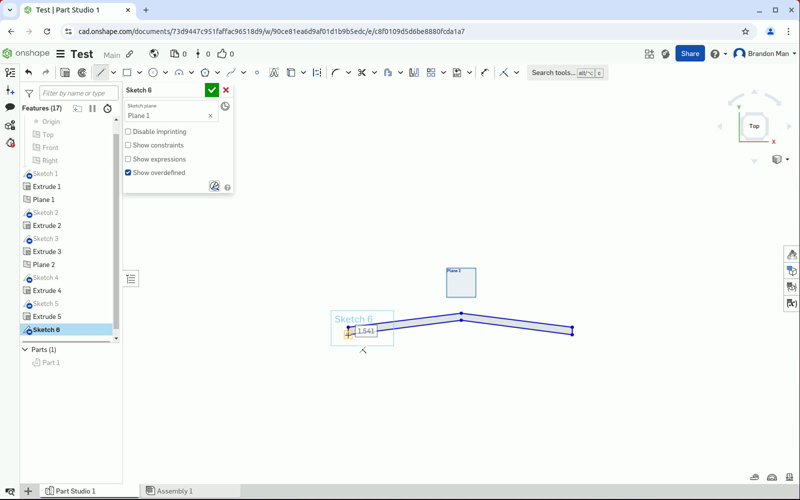
key(esc)
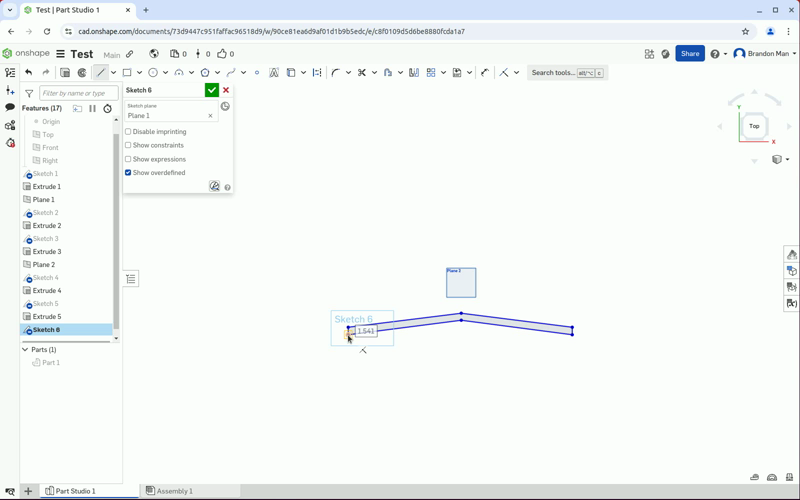
mouse_move(430, 319)
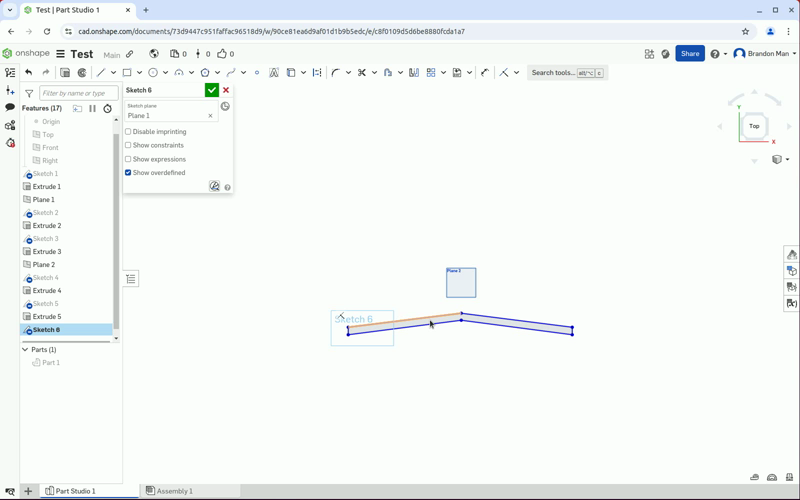
scroll(6)
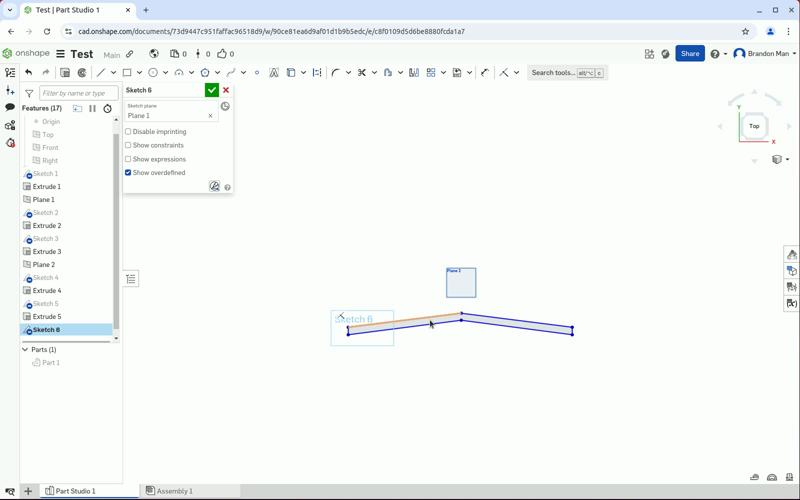
scroll(6)
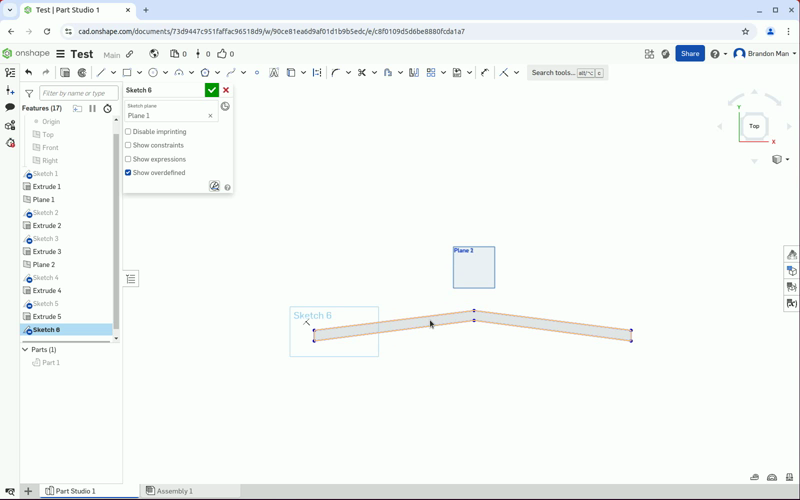
scroll(6)
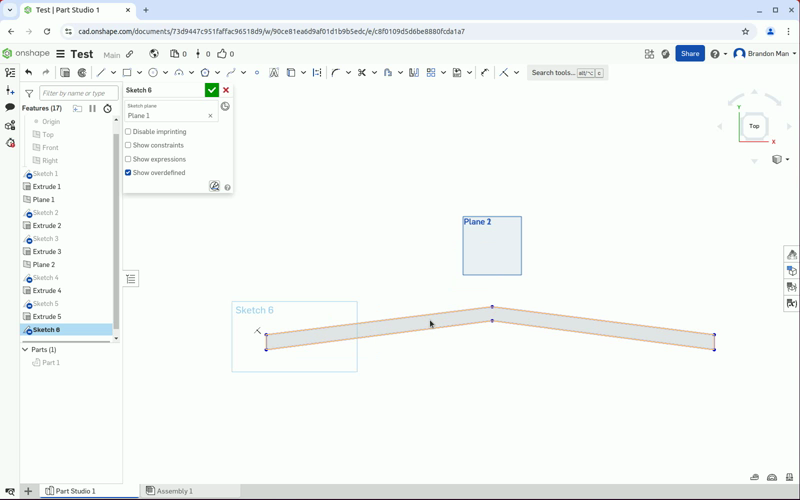
scroll(6)
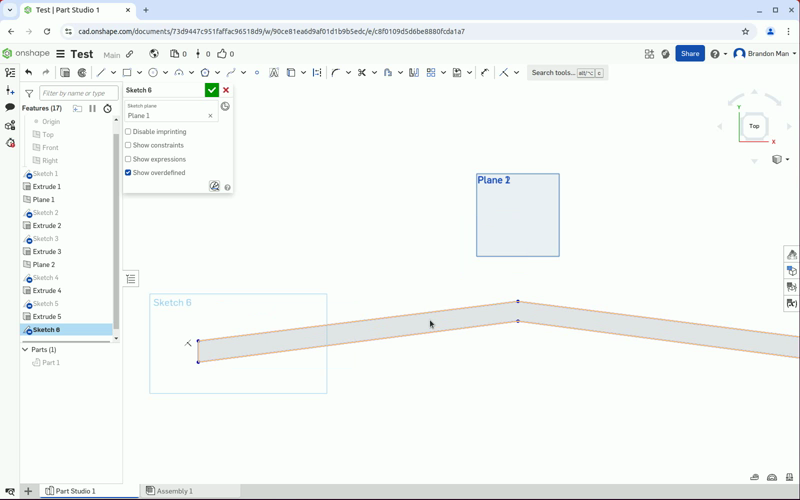
scroll(6)
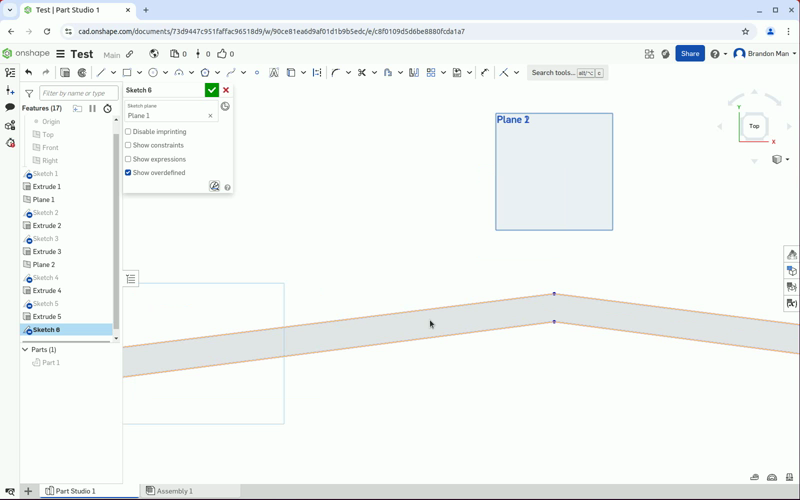
scroll(6)
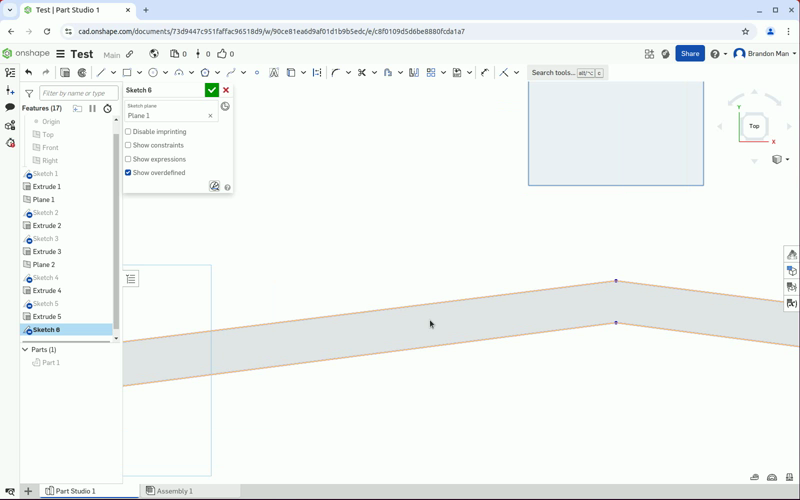
scroll(6)
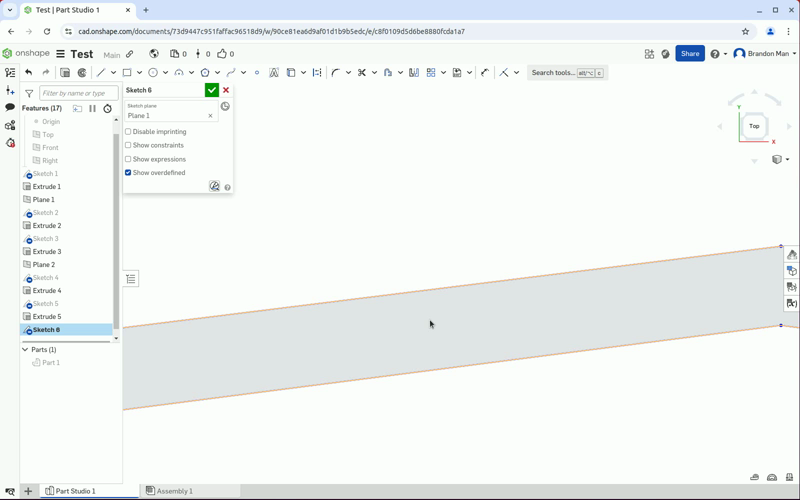
click(430, 319)
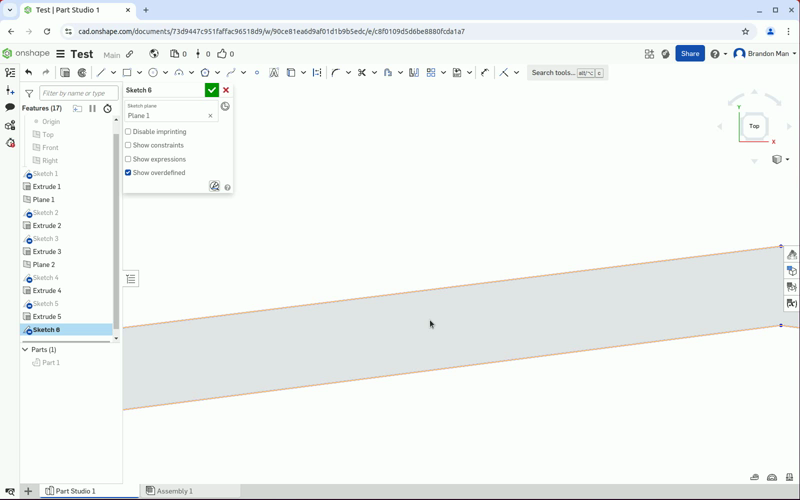
scroll(-6)
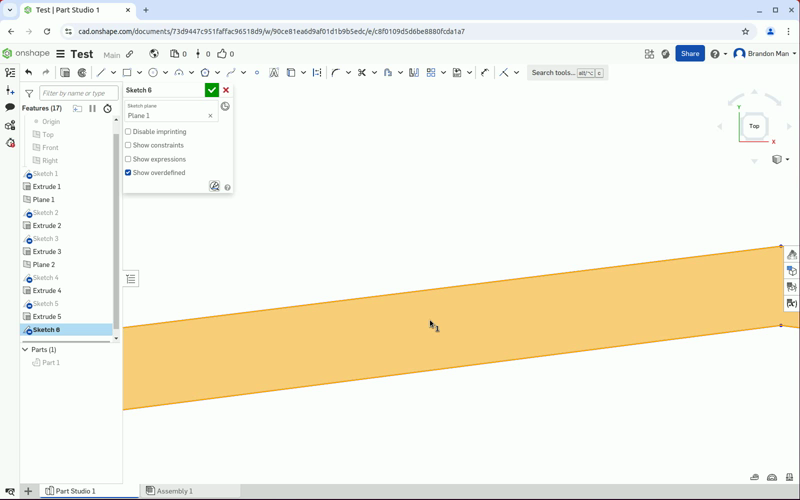
scroll(-6)
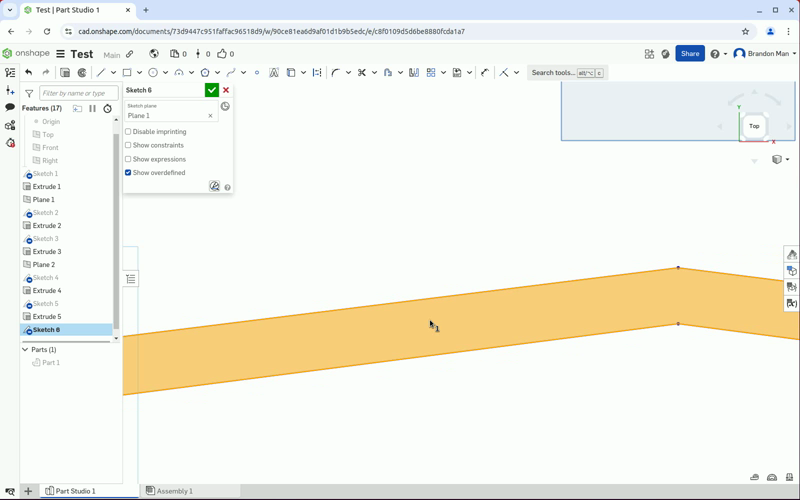
scroll(-6)
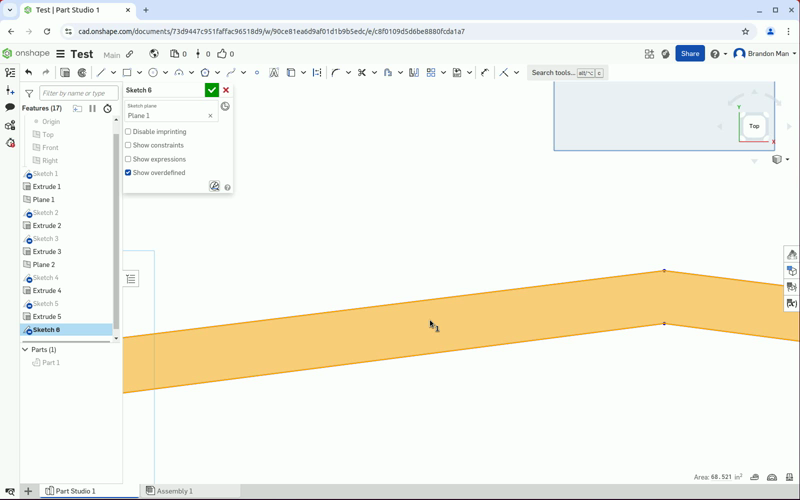
scroll(-6)
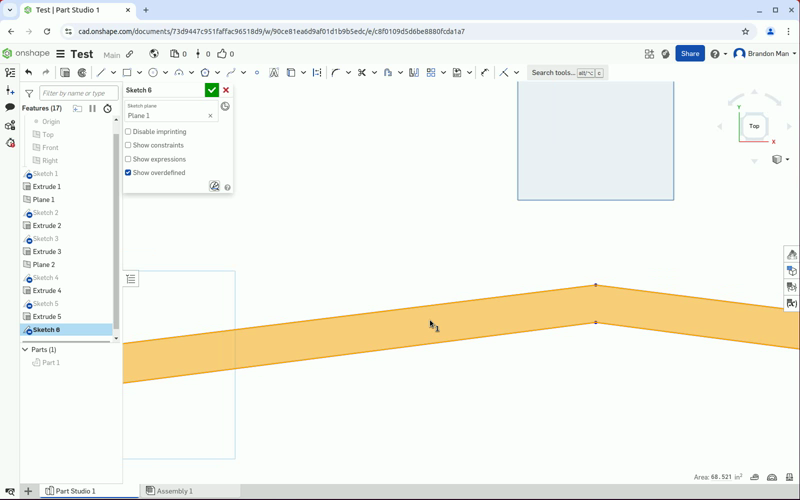
scroll(-6)
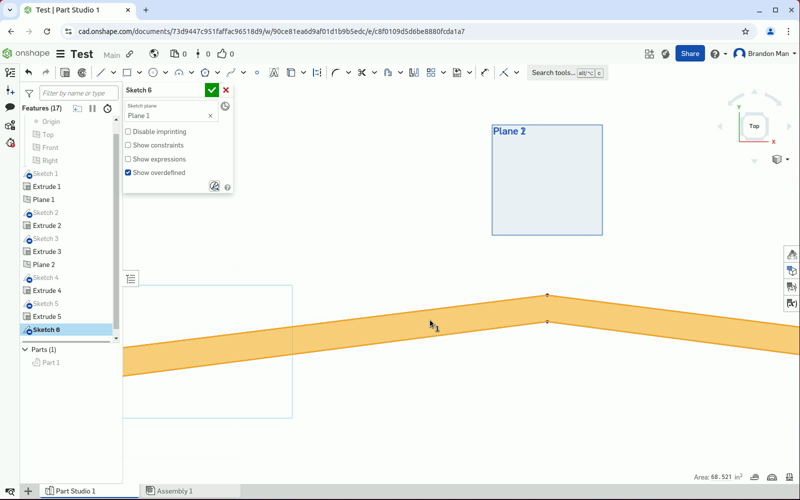
scroll(-6)
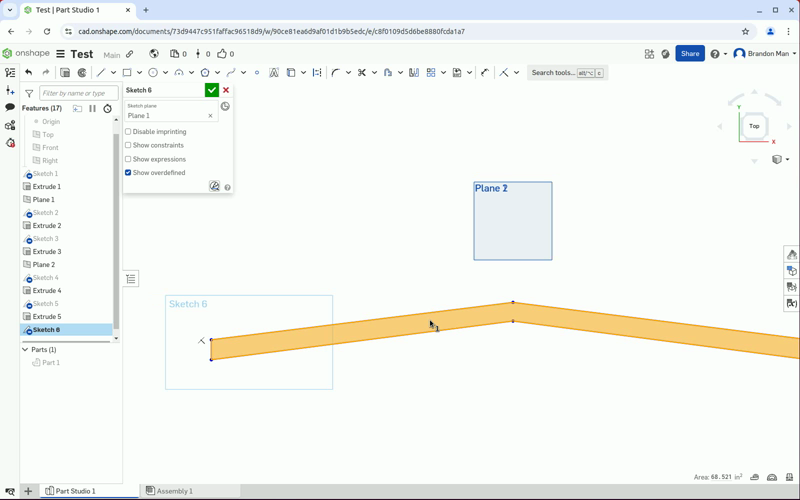
scroll(-6)
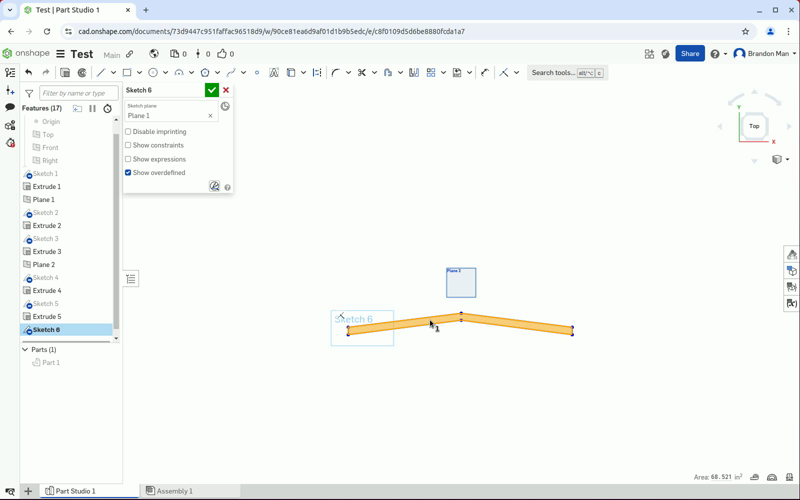
mouse_move(73, 352)
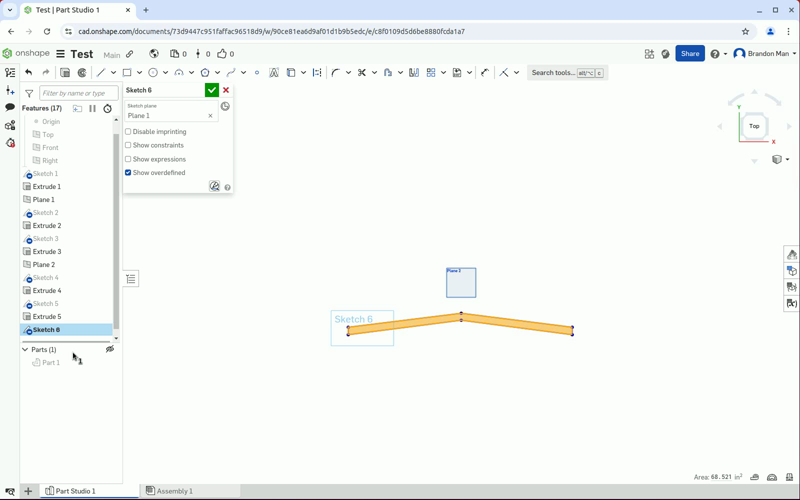
key(shift+y)
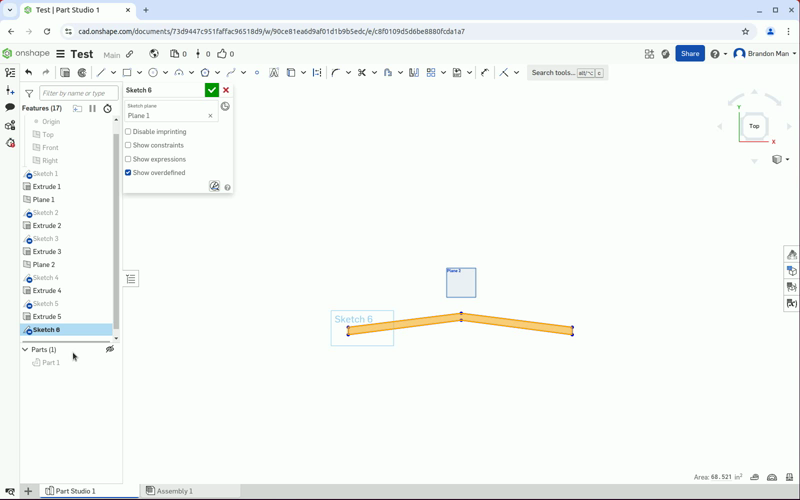
key(shift+e)
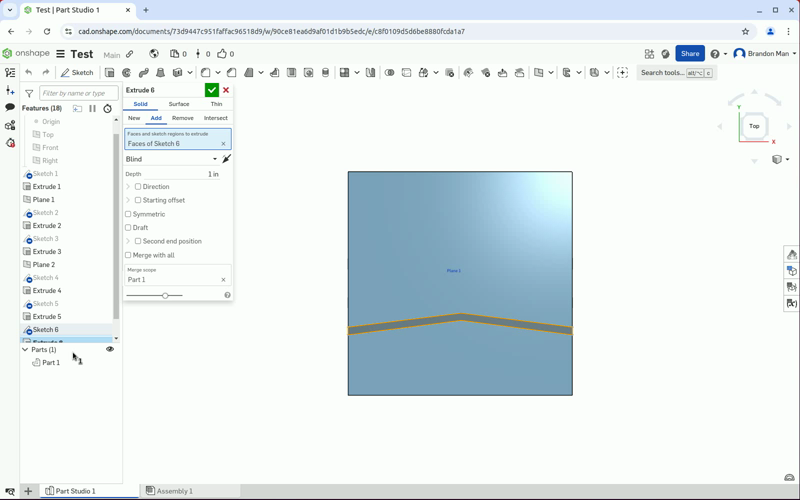
mouse_move(143, 106)
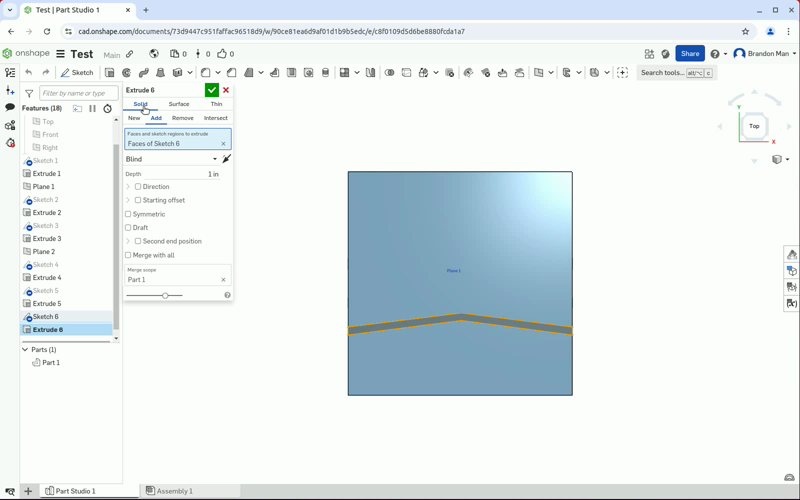
click(143, 106)
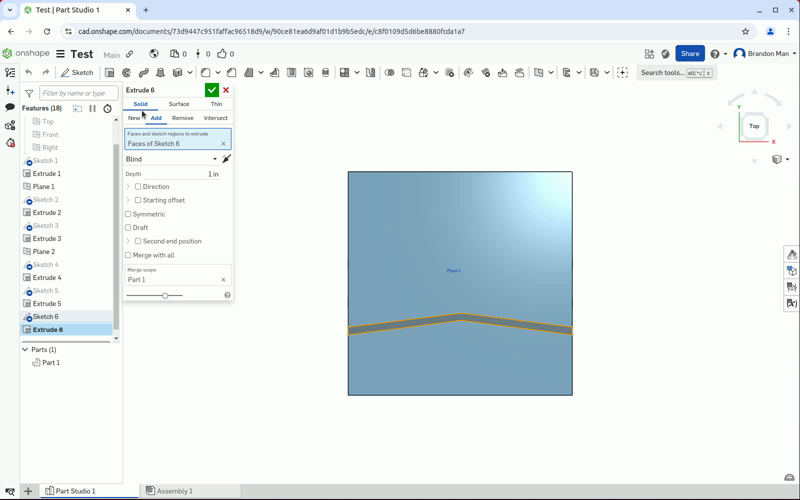
mouse_move(137, 120)
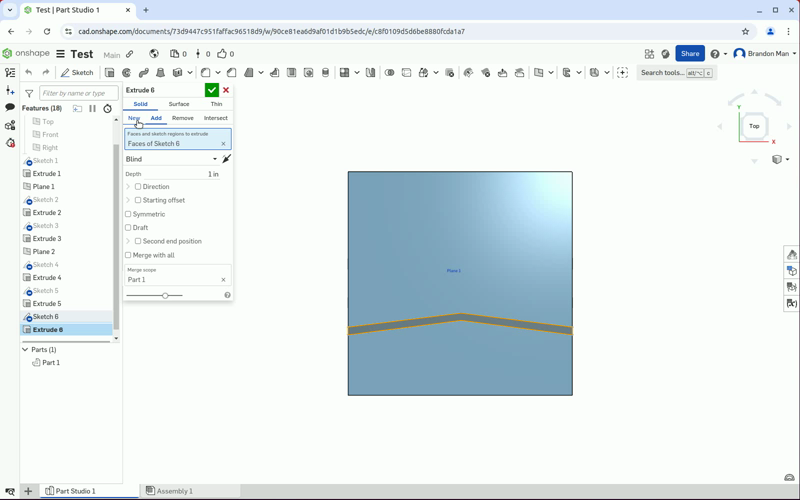
click(137, 120)
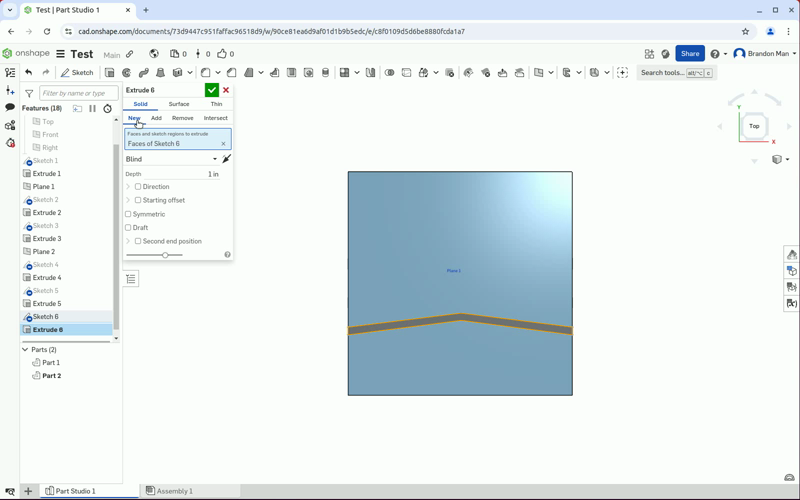
key(tab, 4)
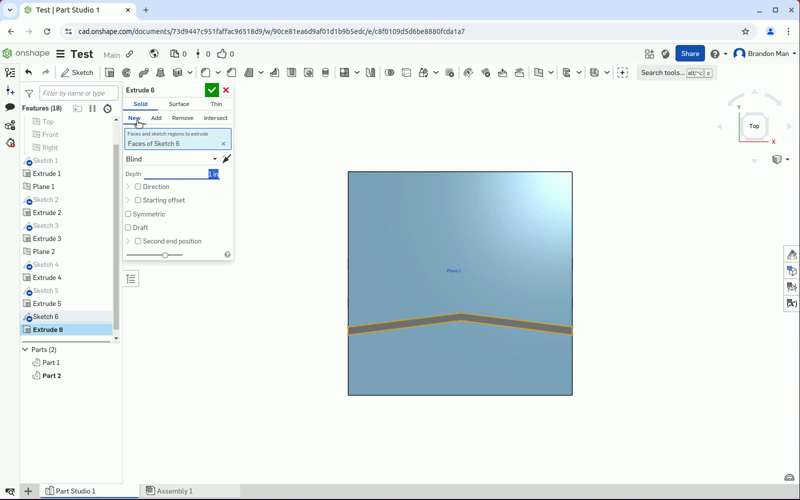
text(9.147)
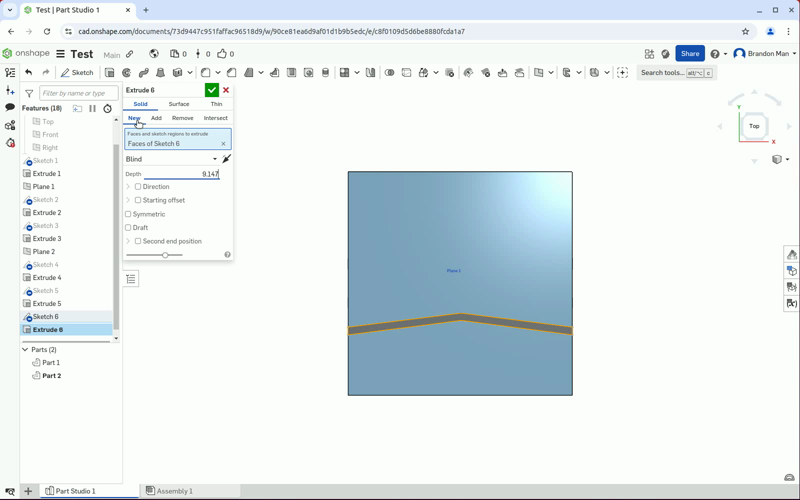
key(enter)
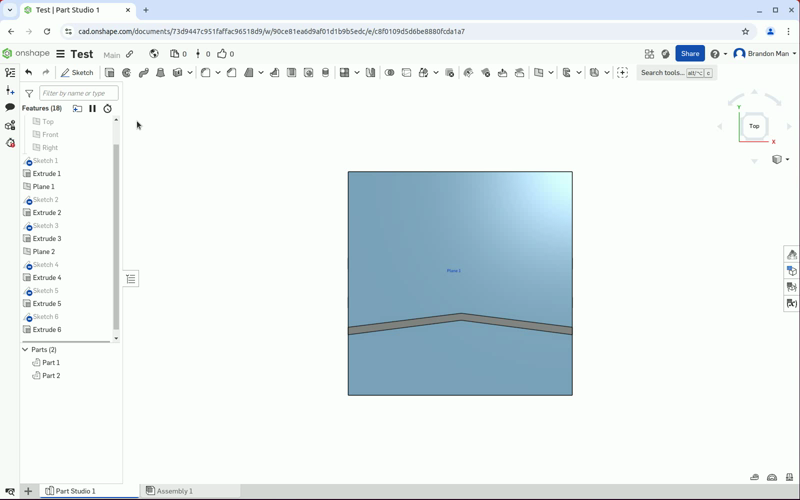
key(shift+h)
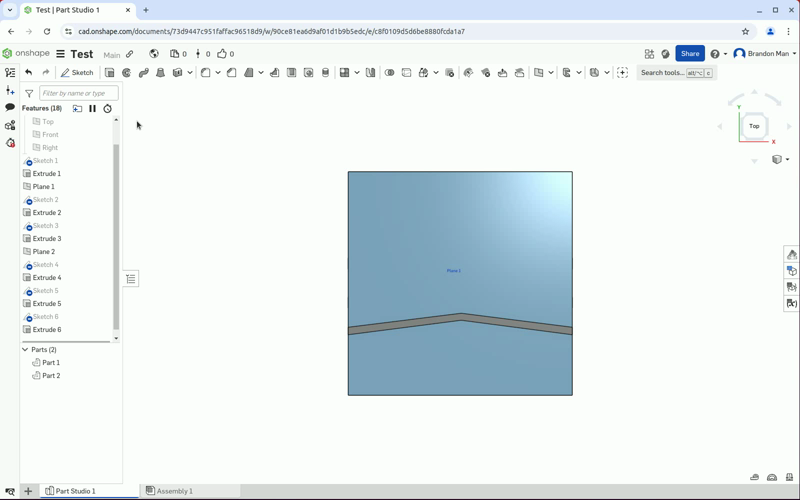
key(shift+h)
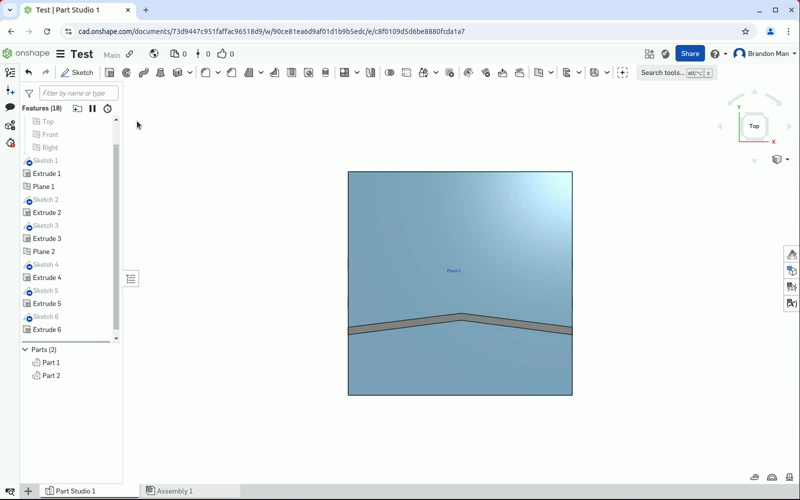
mouse_move(69, 163)
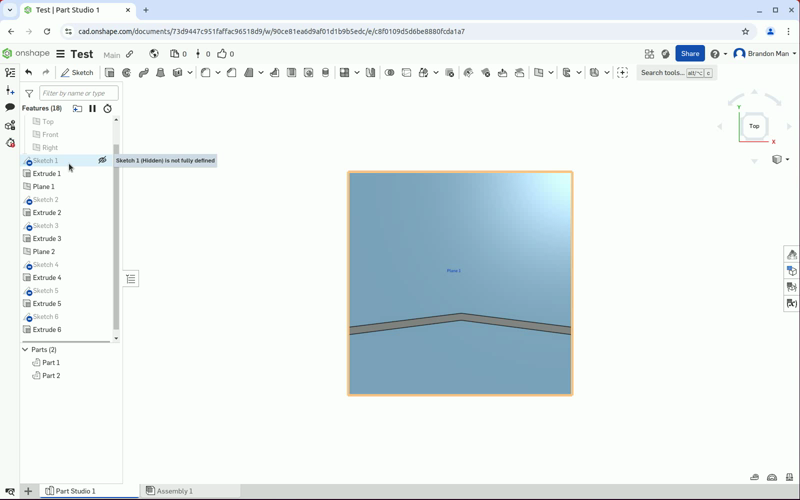
click(69, 163)
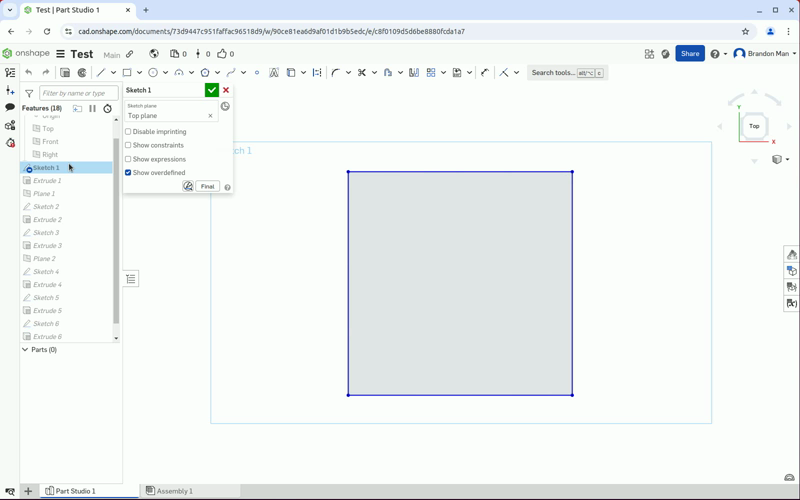
mouse_move(229, 92)
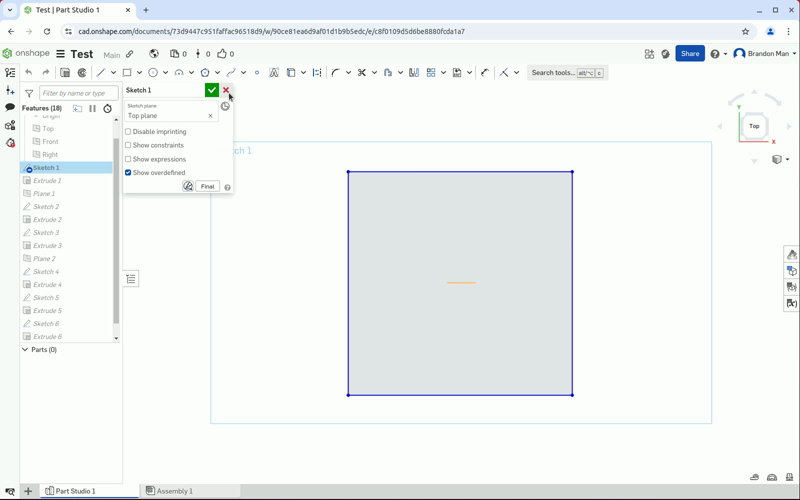
click(229, 92)
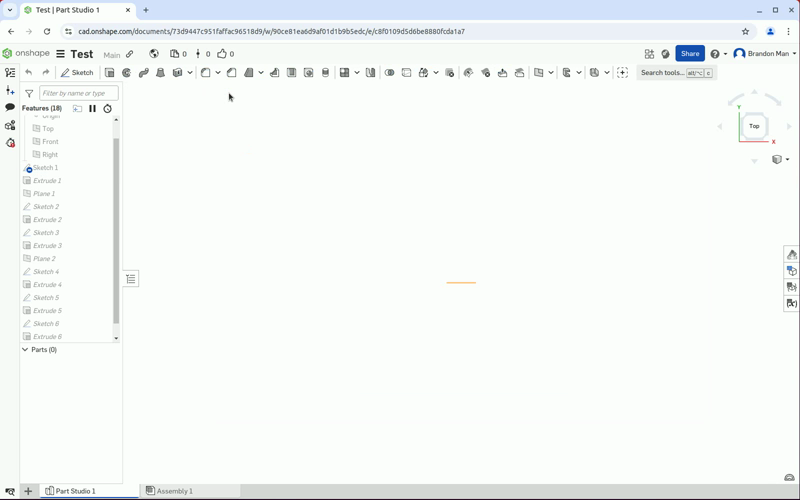
key(shift+s)
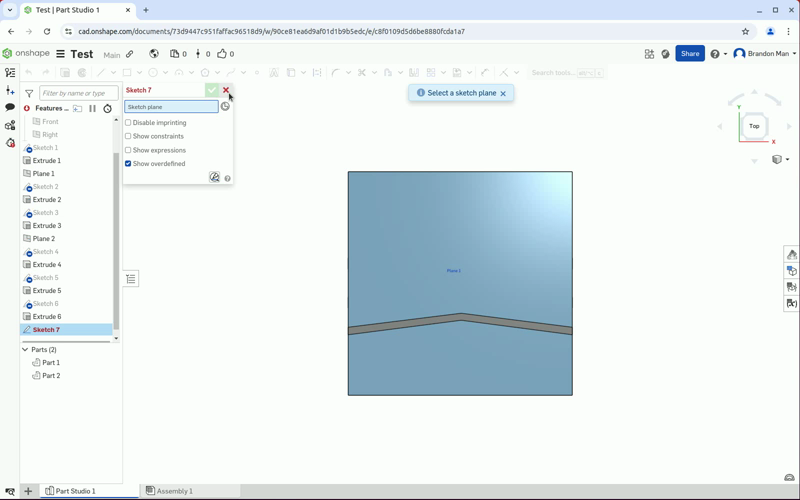
mouse_move(69, 176)
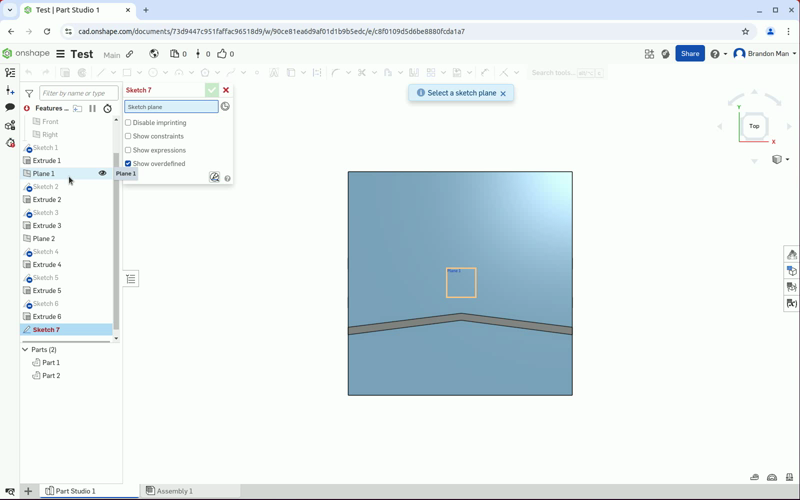
click(69, 176)
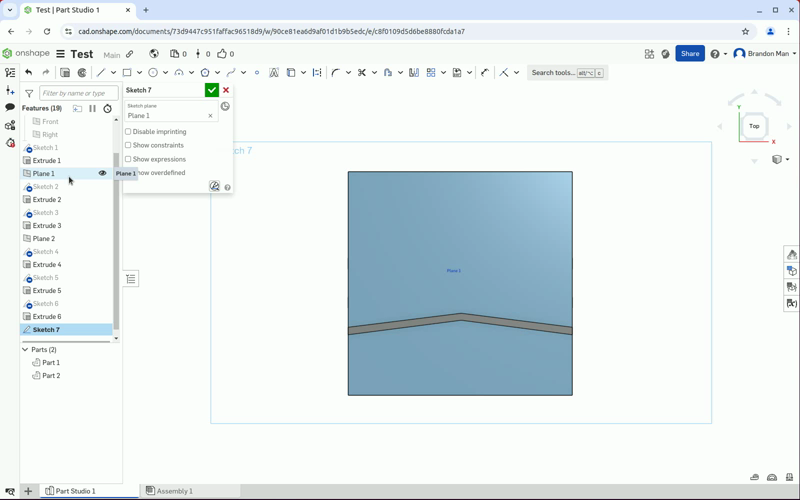
mouse_move(73, 352)
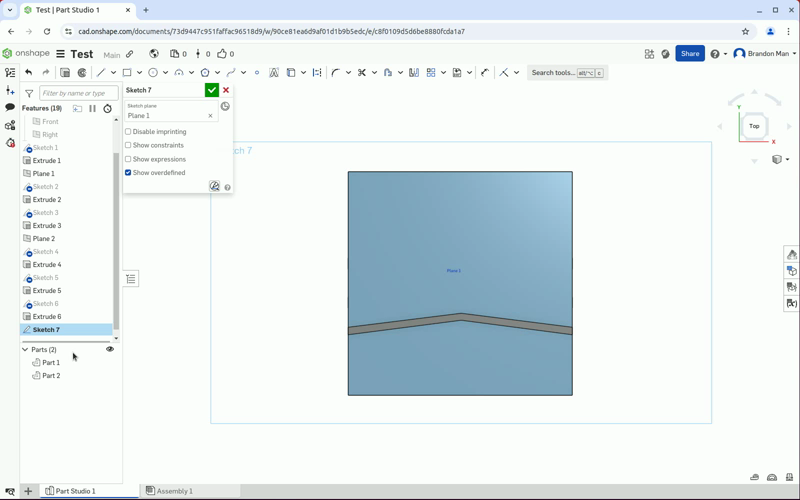
key(y)
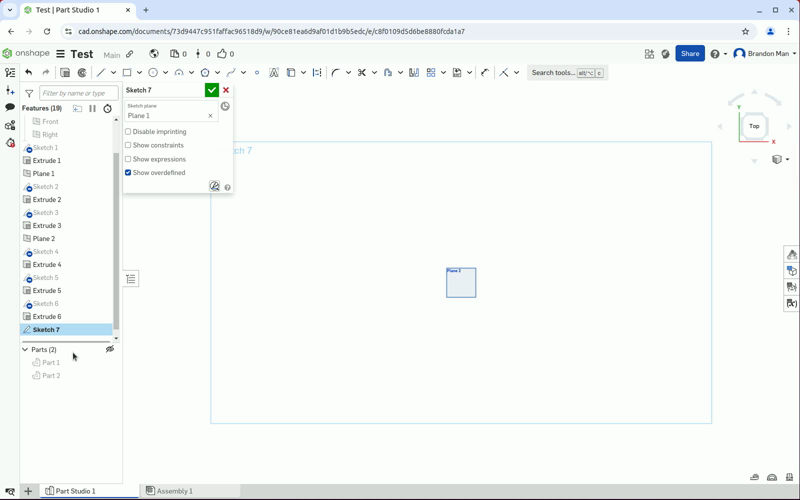
key(l)
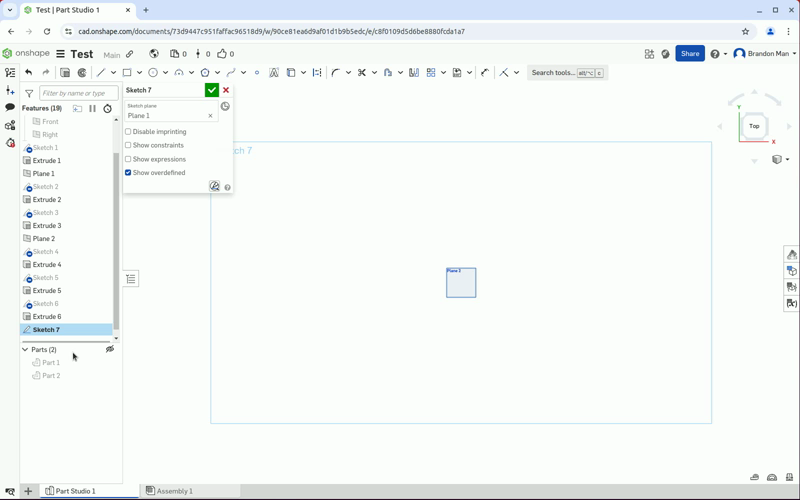
key_down(shift)
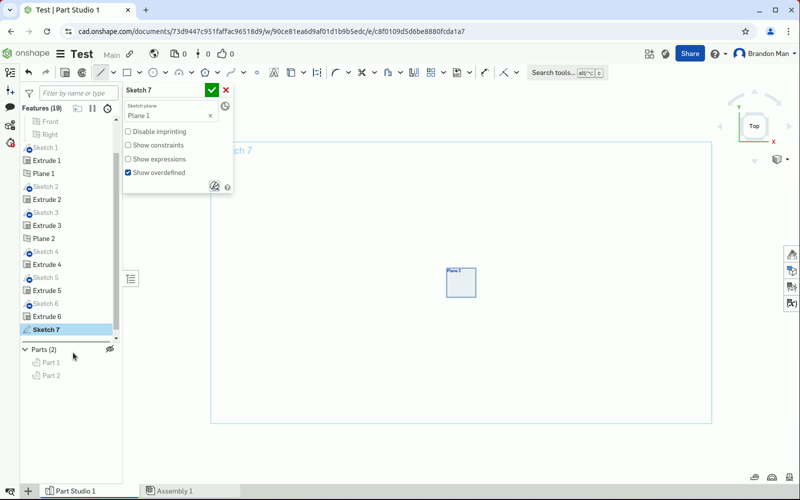
mouse_move(348, 238)
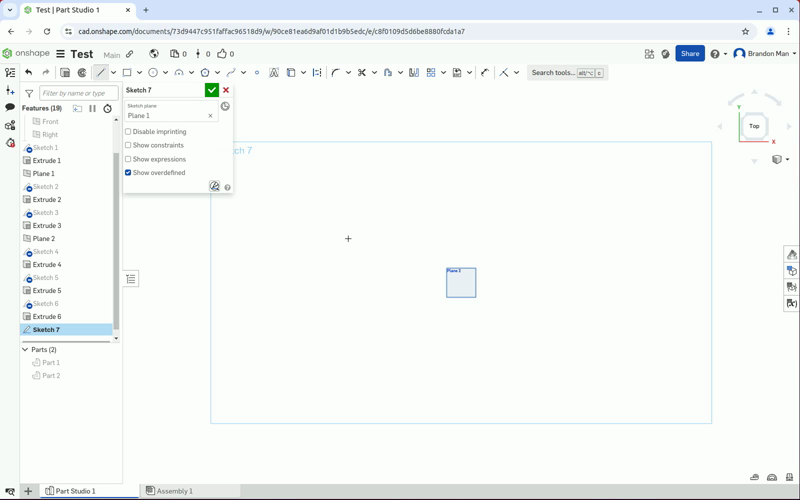
click(348, 238)
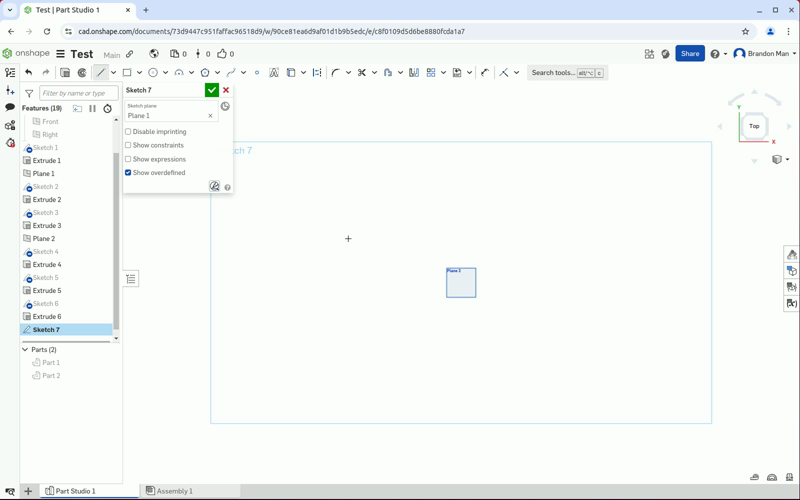
key_up(shift)
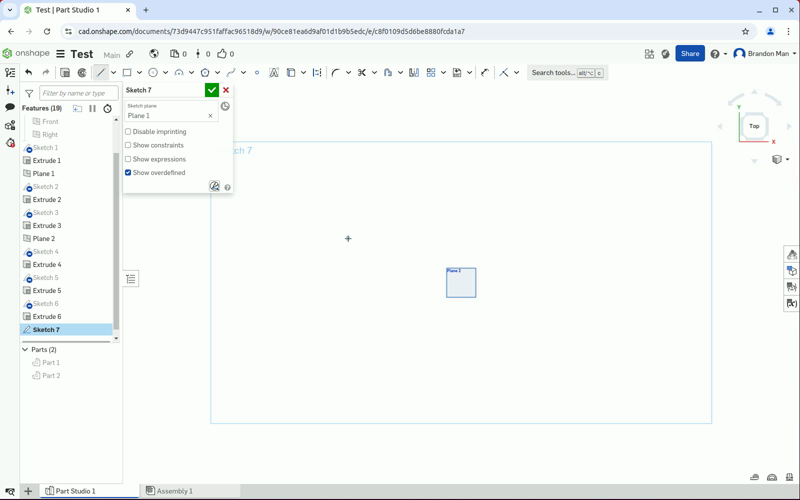
key_down(shift)
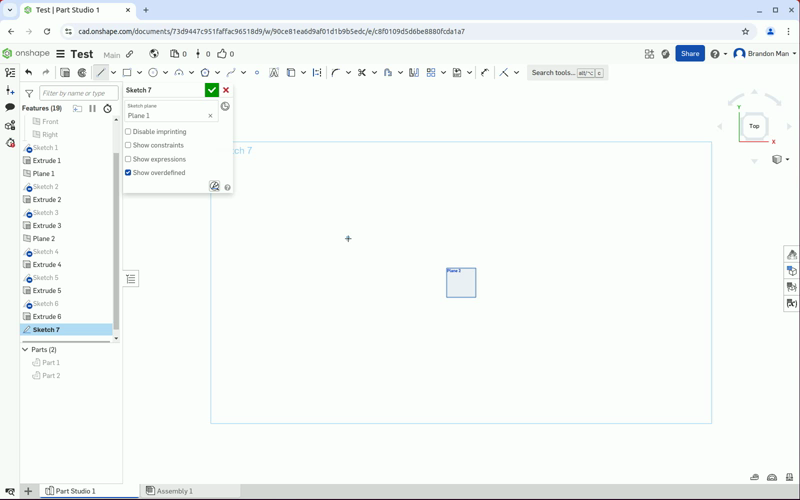
mouse_move(461, 252)
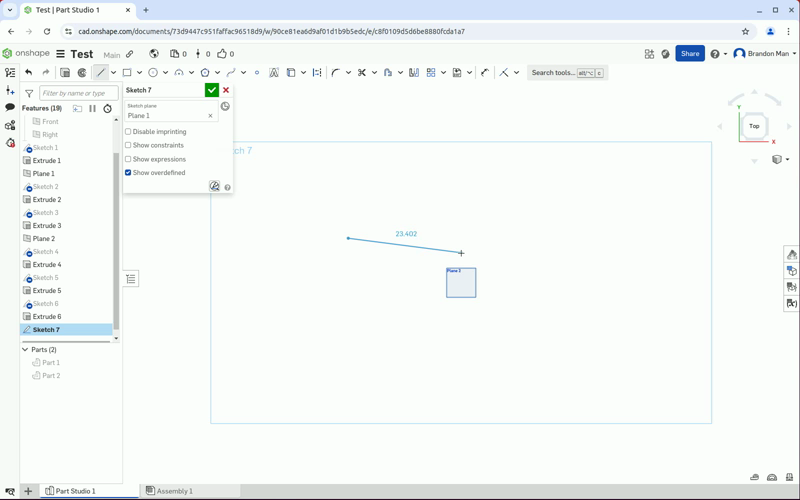
click(461, 252)
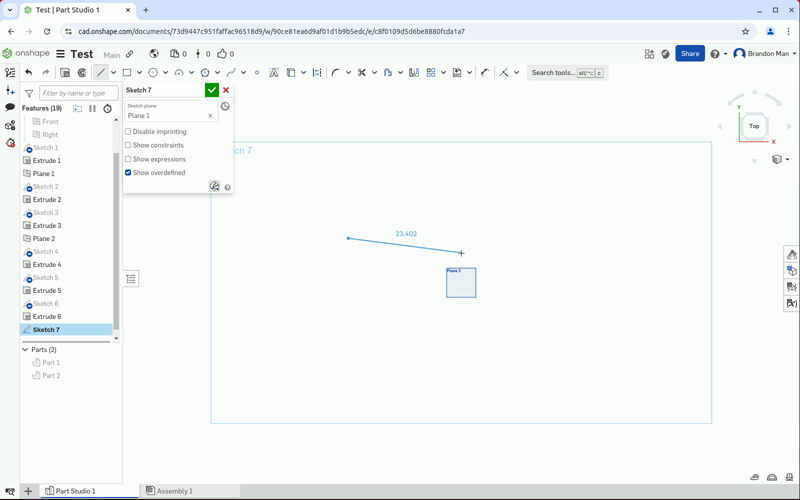
key_up(shift)
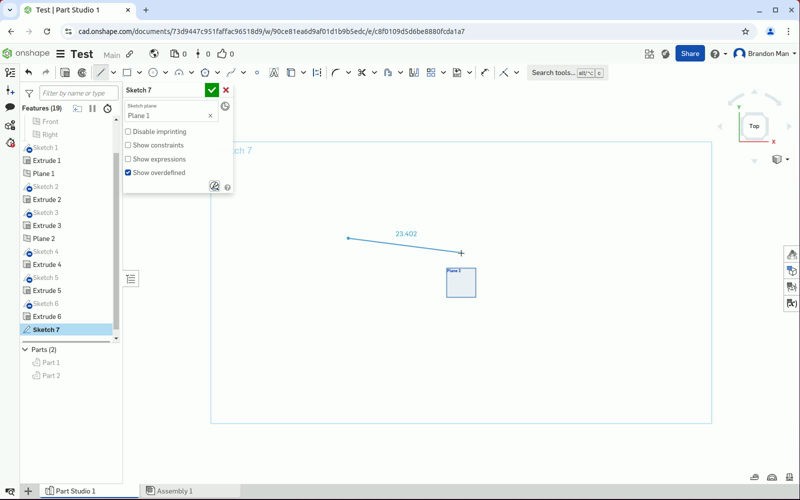
key_down(shift)
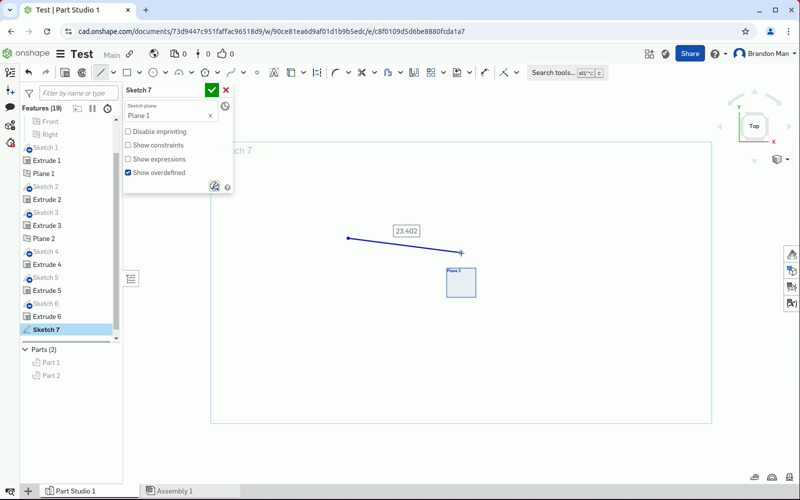
mouse_move(572, 238)
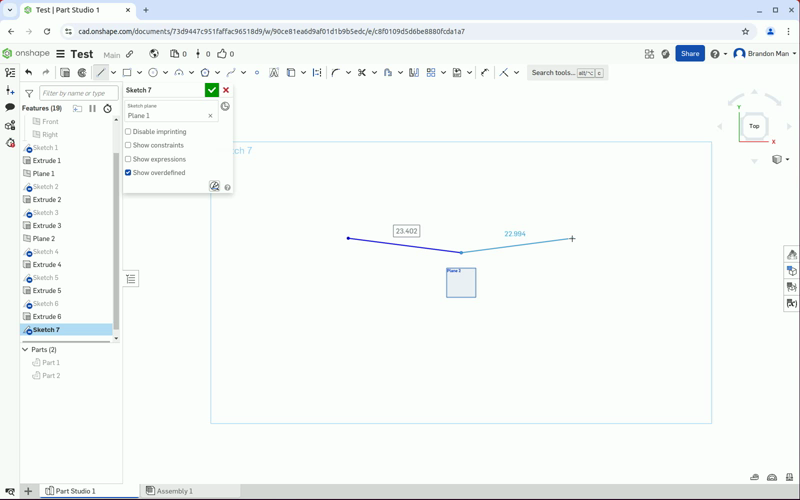
click(572, 238)
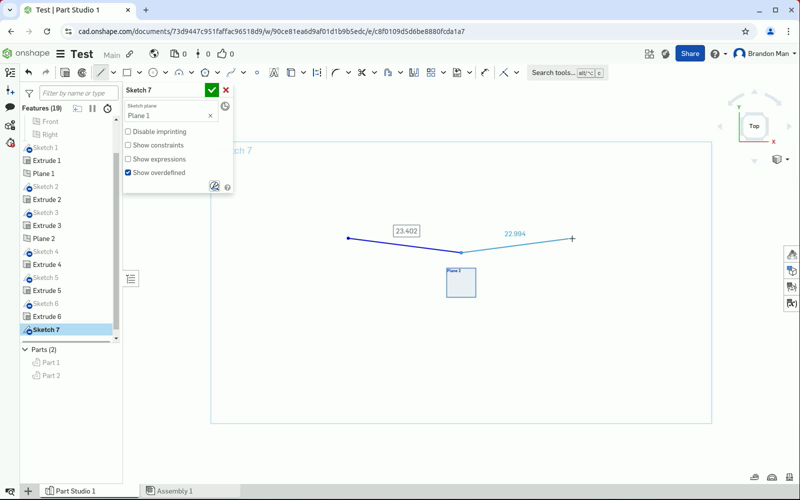
key_up(shift)
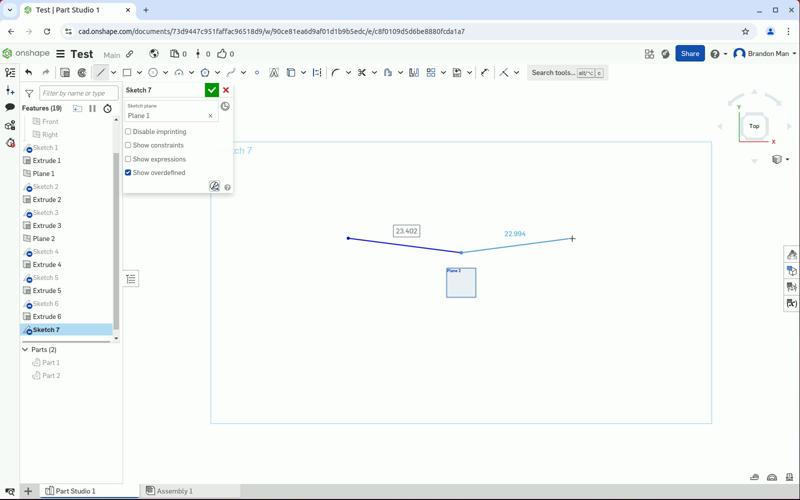
key_down(shift)
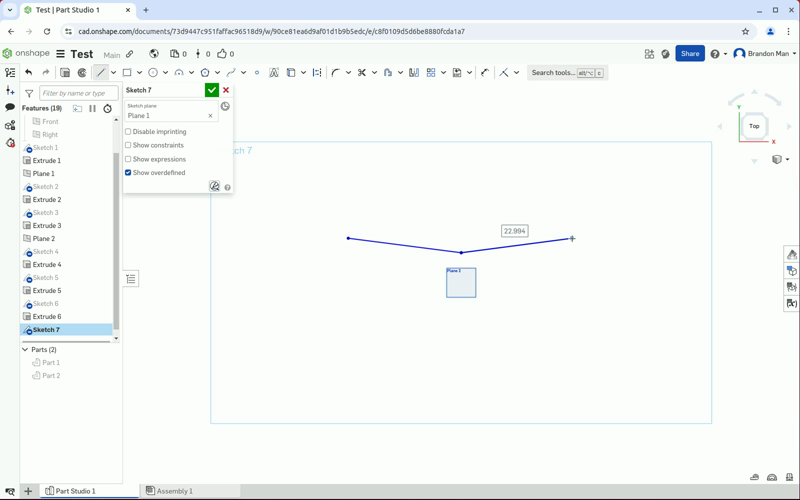
mouse_move(589, 238)
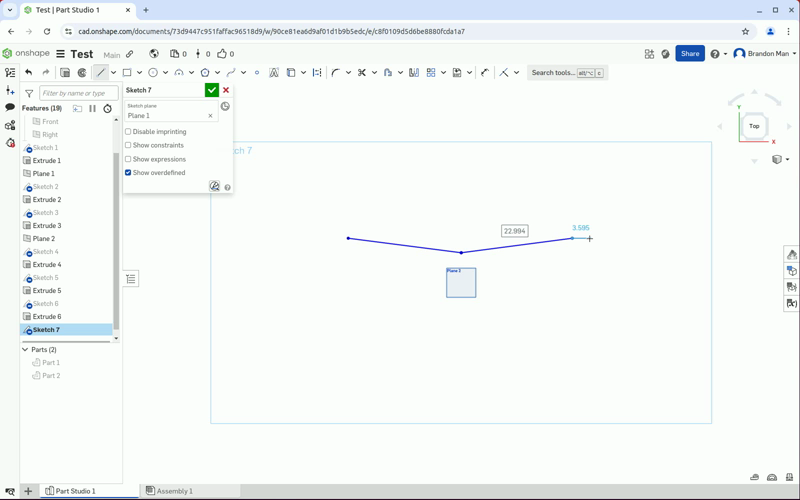
mouse_move(572, 231)
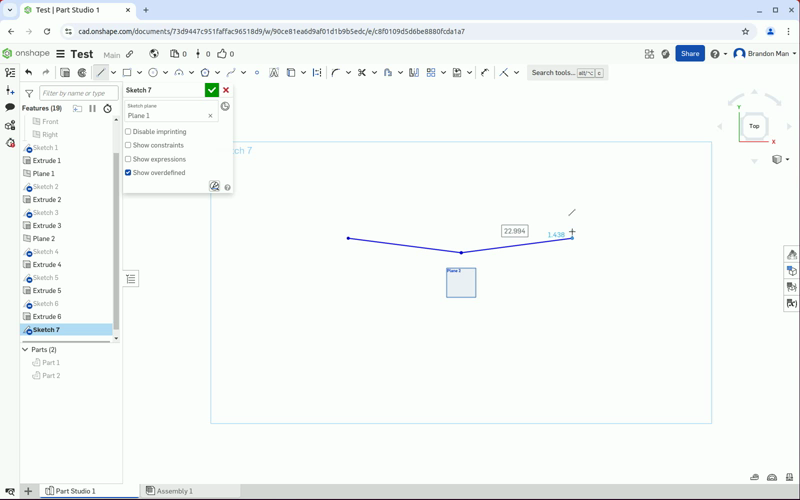
scroll(6)
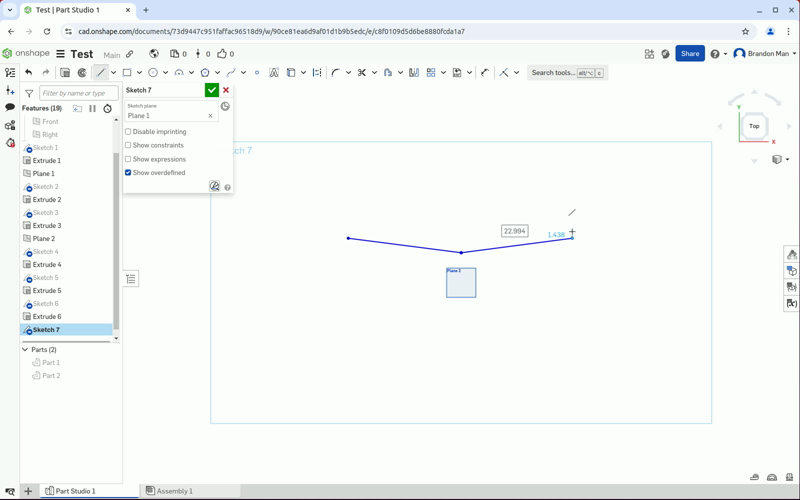
scroll(6)
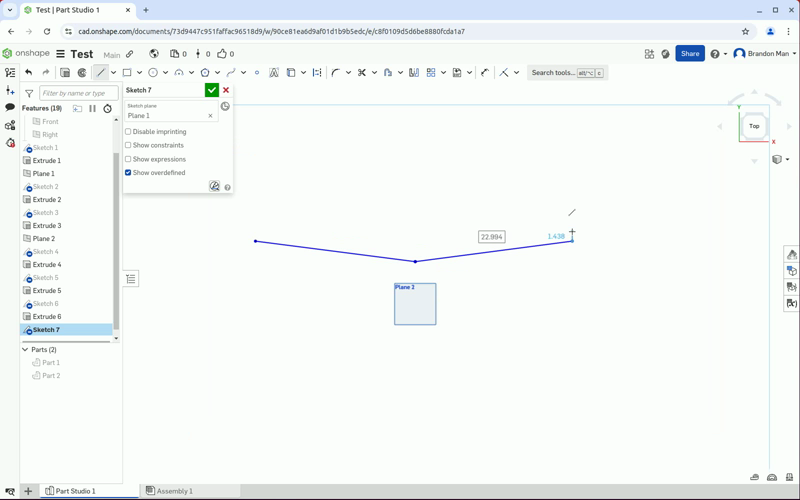
scroll(6)
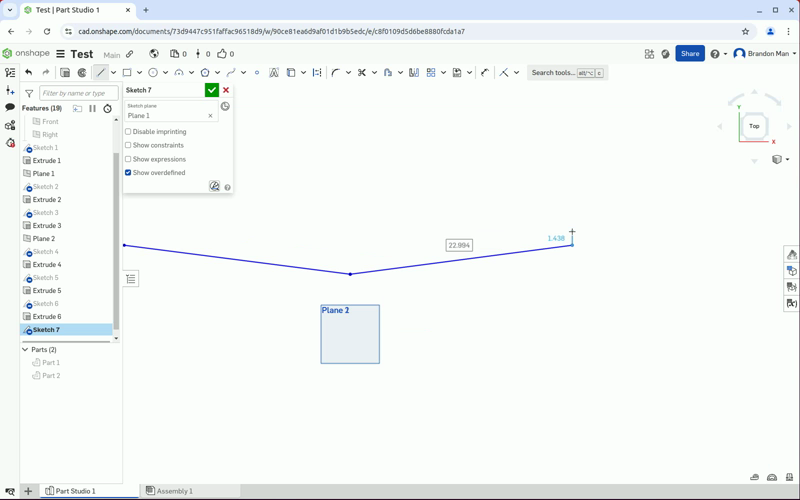
scroll(6)
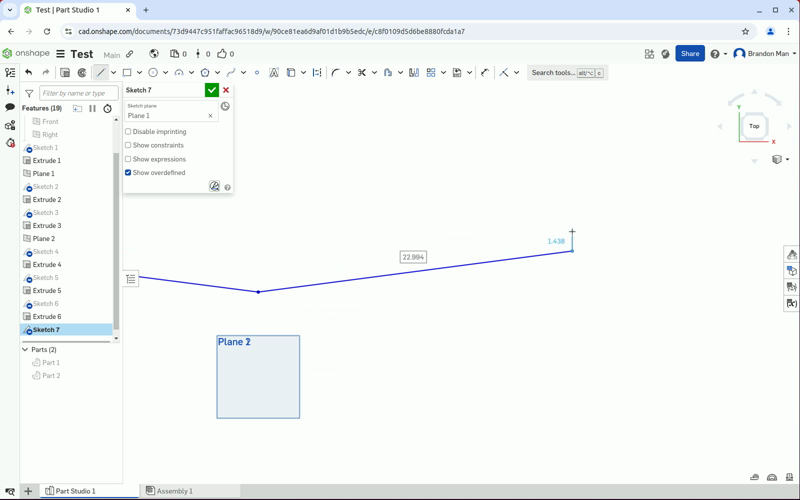
scroll(6)
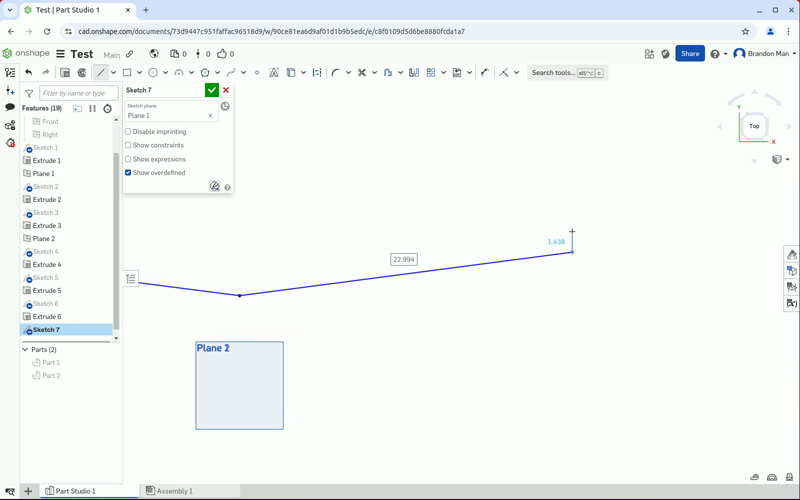
scroll(6)
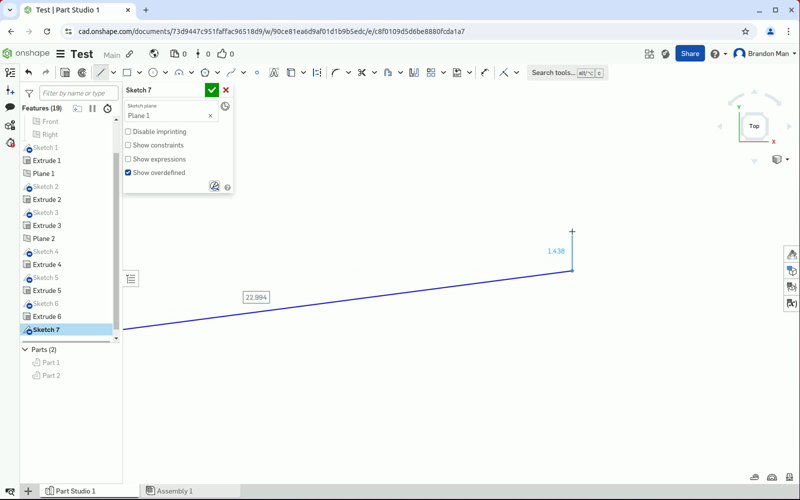
scroll(6)
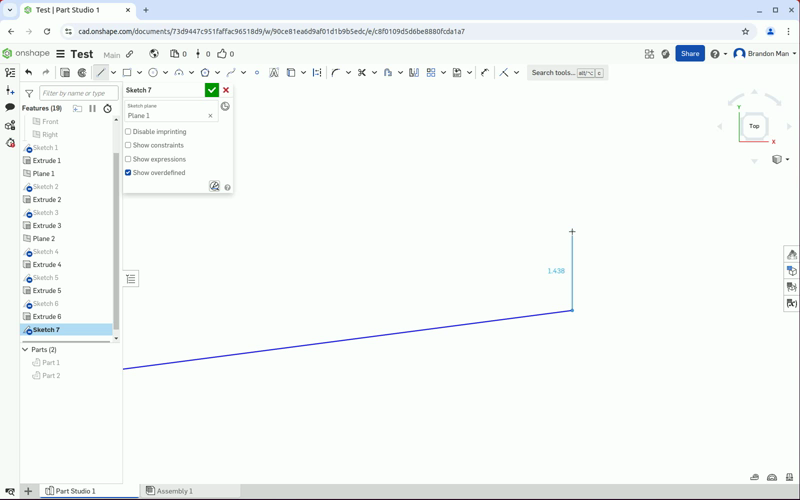
click(572, 231)
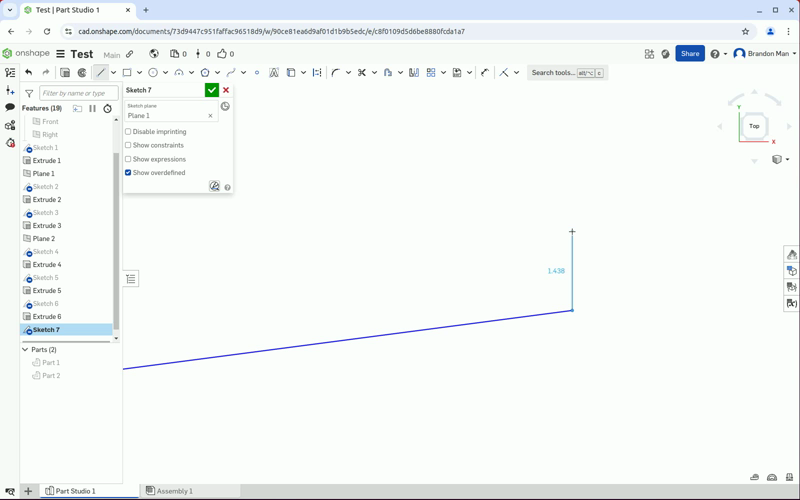
scroll(-6)
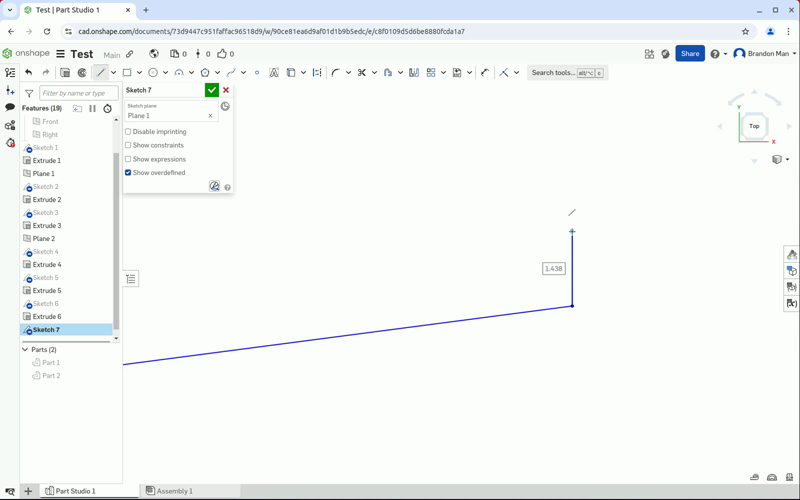
scroll(-6)
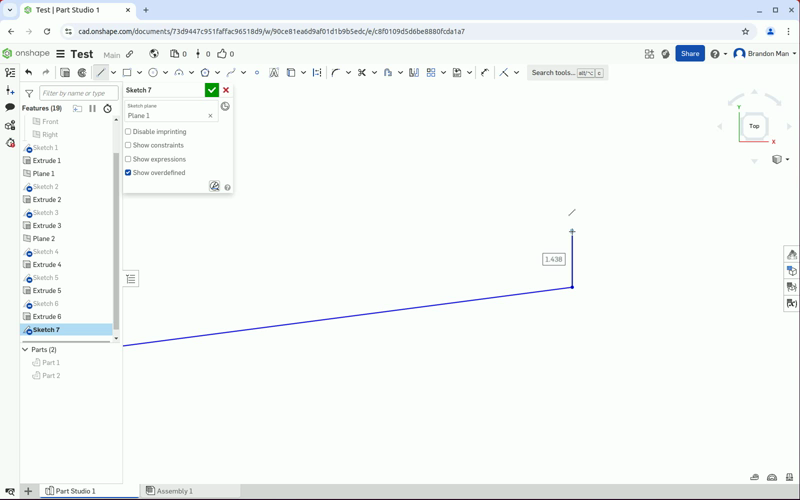
scroll(-6)
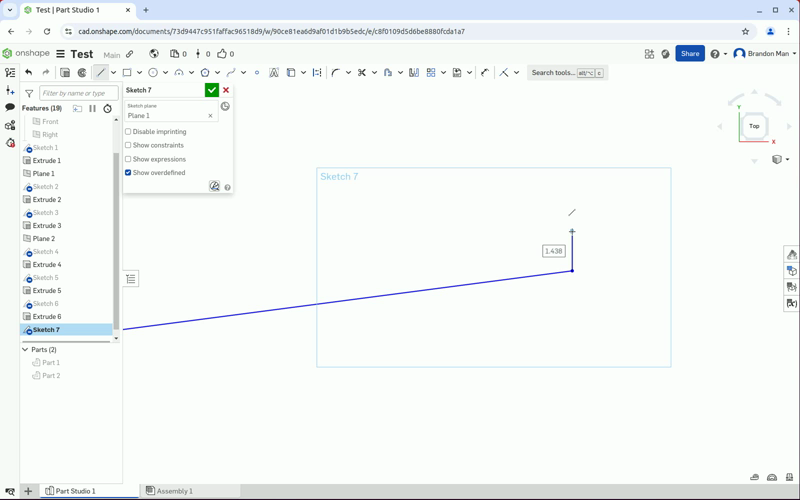
scroll(-6)
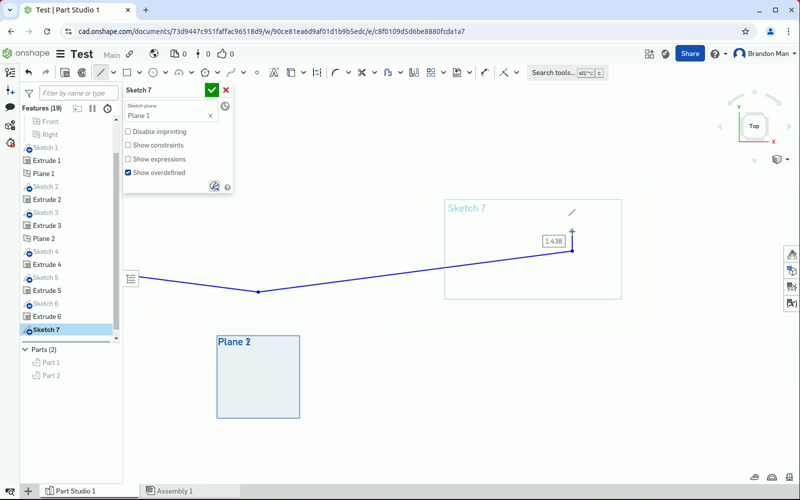
scroll(-6)
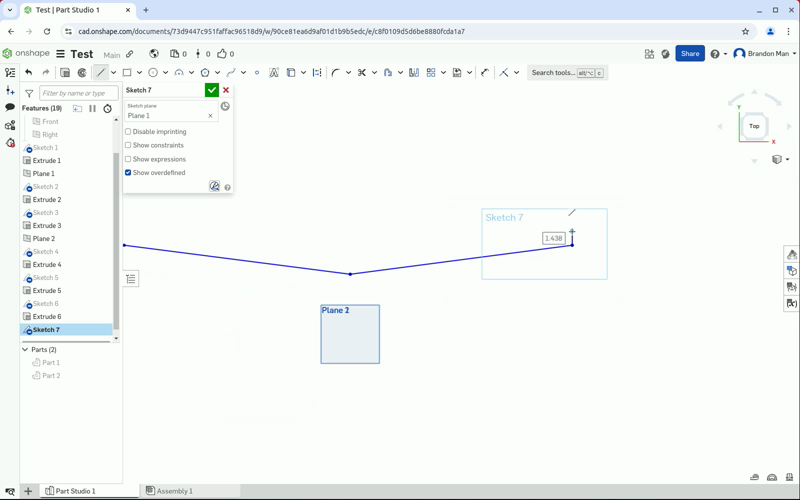
scroll(-6)
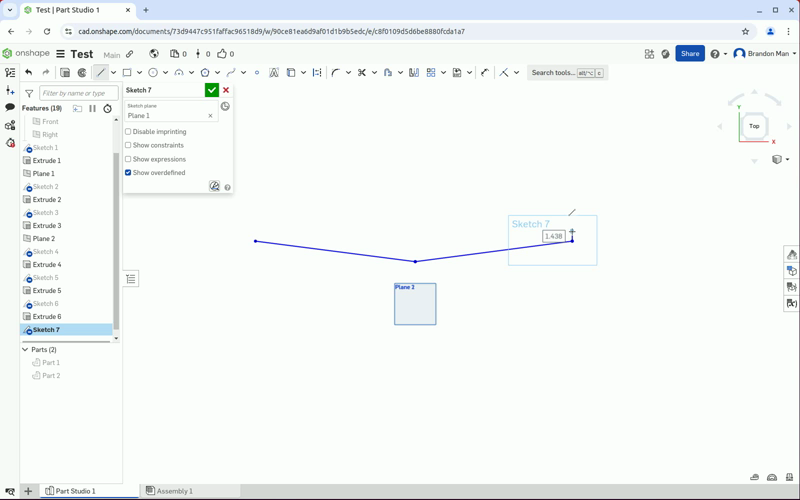
scroll(-6)
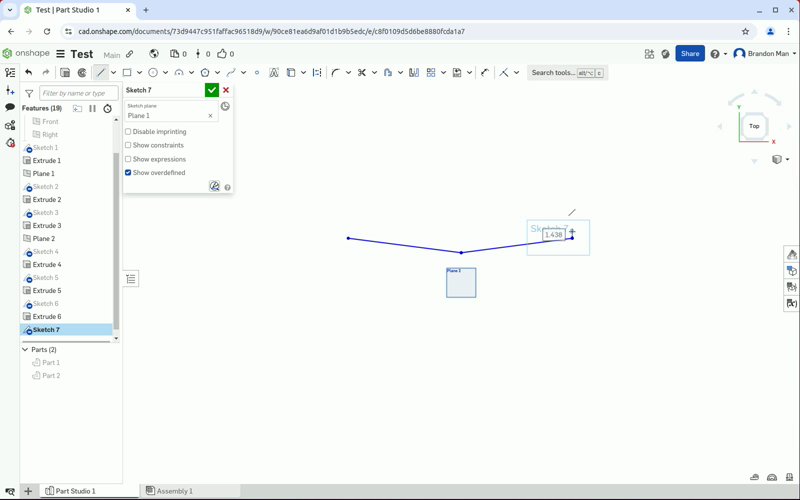
key_up(shift)
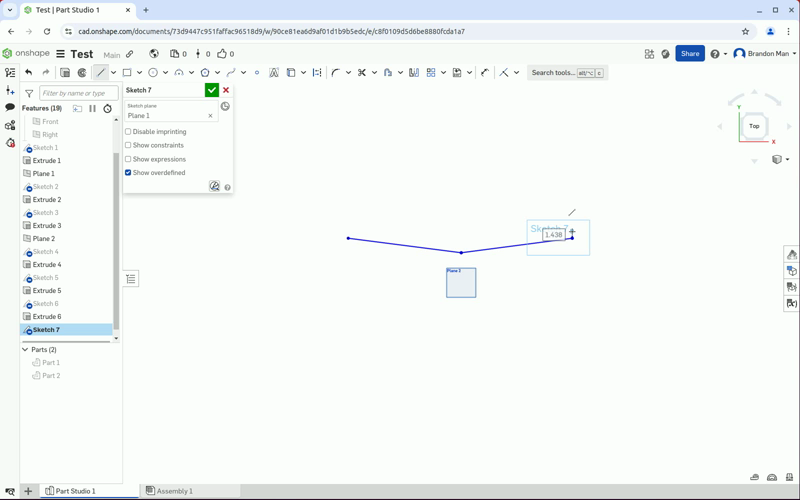
key_down(shift)
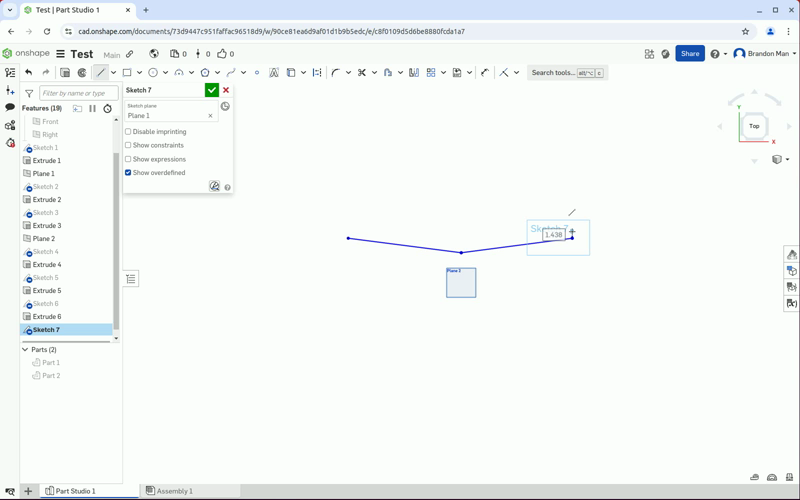
mouse_move(461, 245)
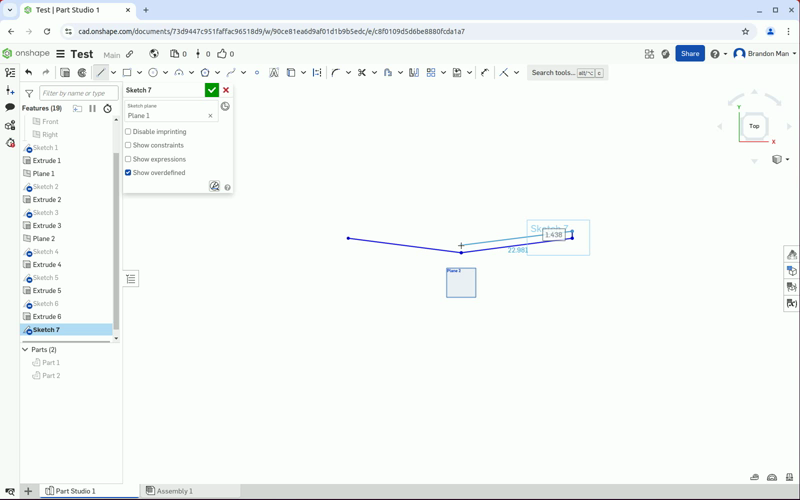
click(461, 245)
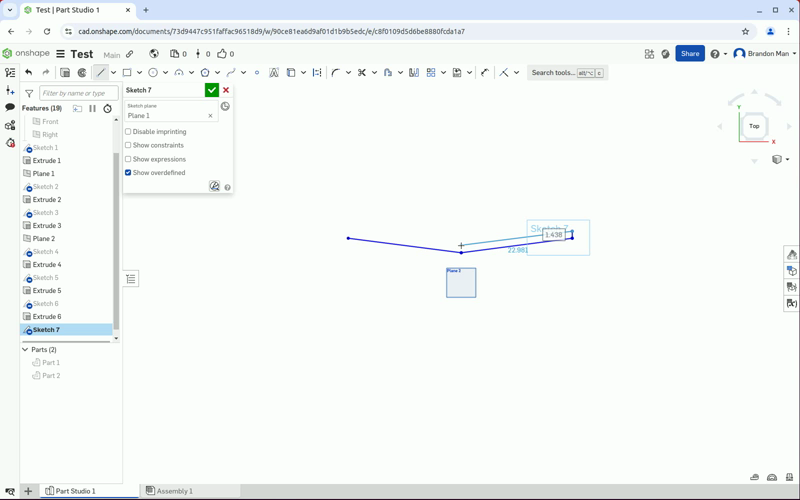
key_up(shift)
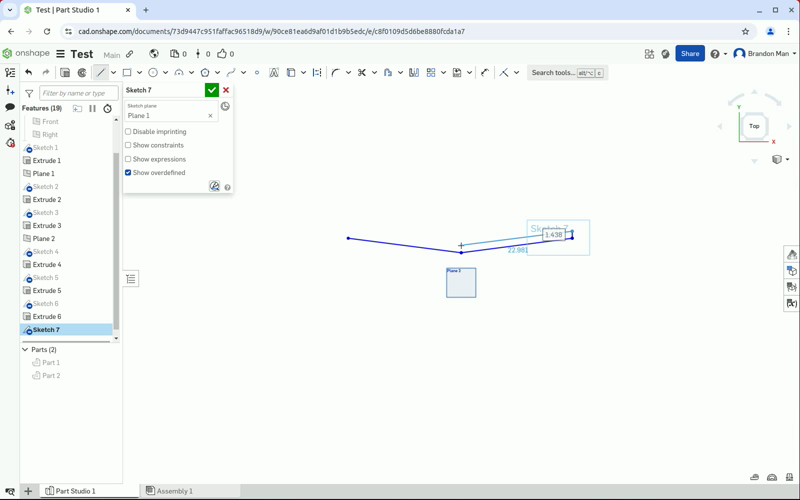
key_down(shift)
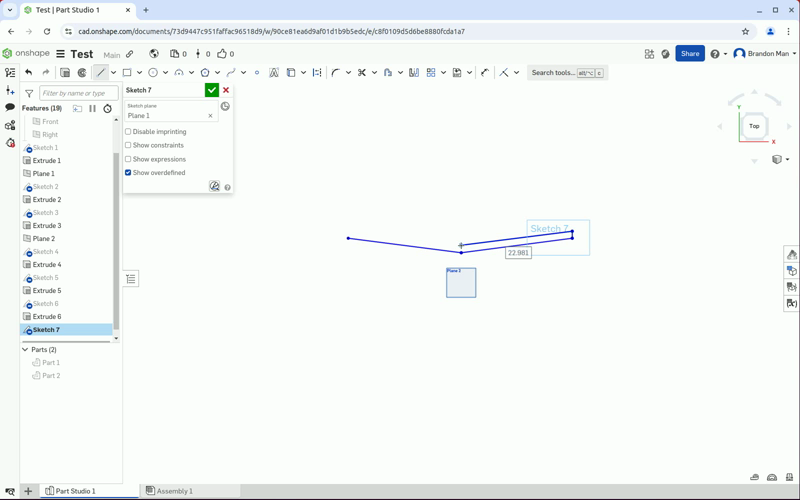
mouse_move(348, 231)
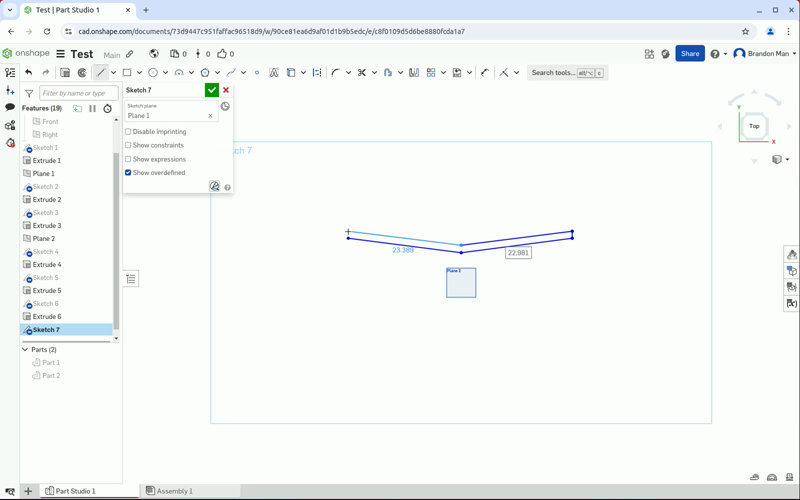
click(348, 231)
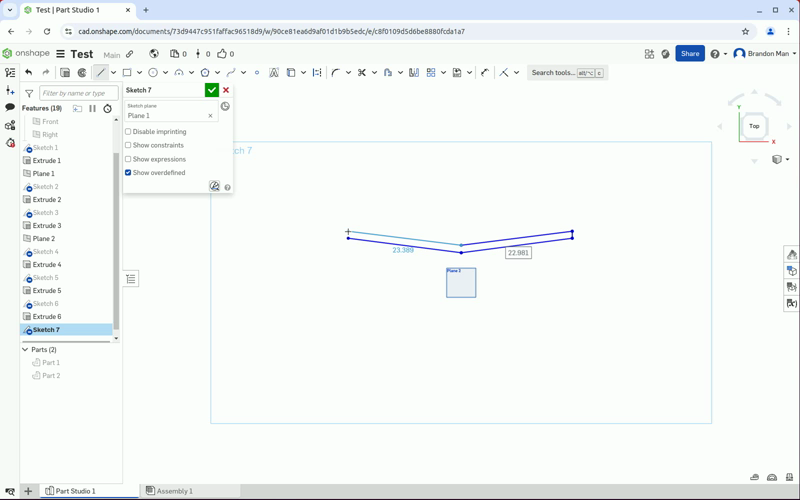
key_up(shift)
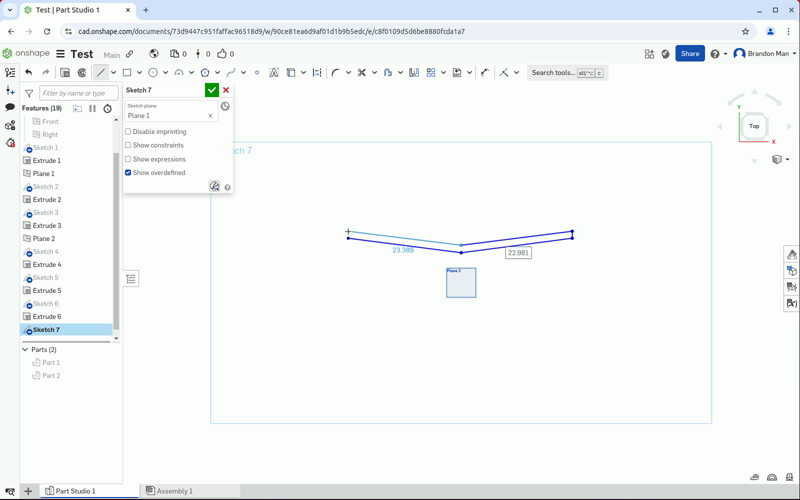
mouse_move(378, 231)
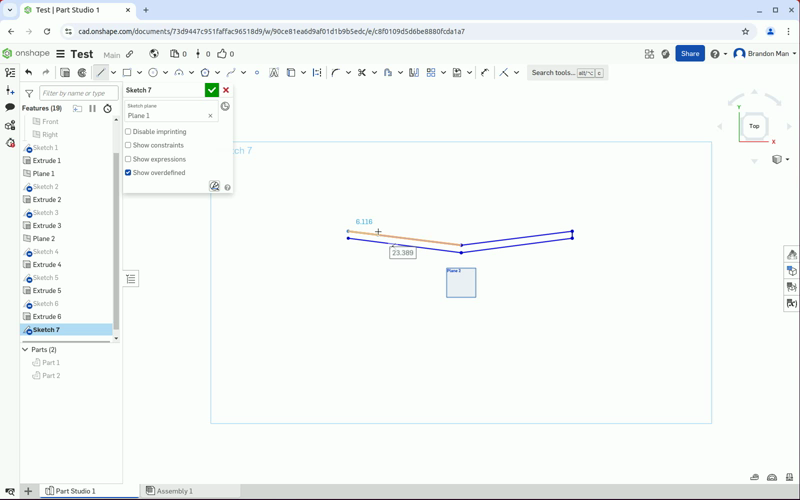
key_down(shift)
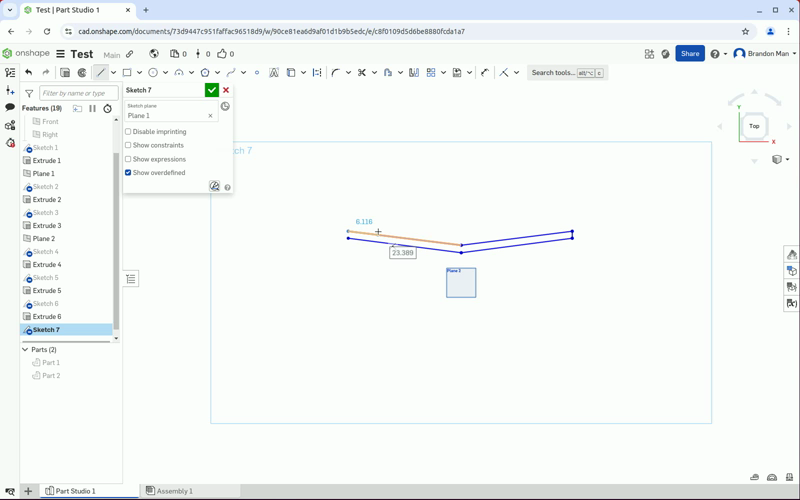
mouse_move(348, 238)
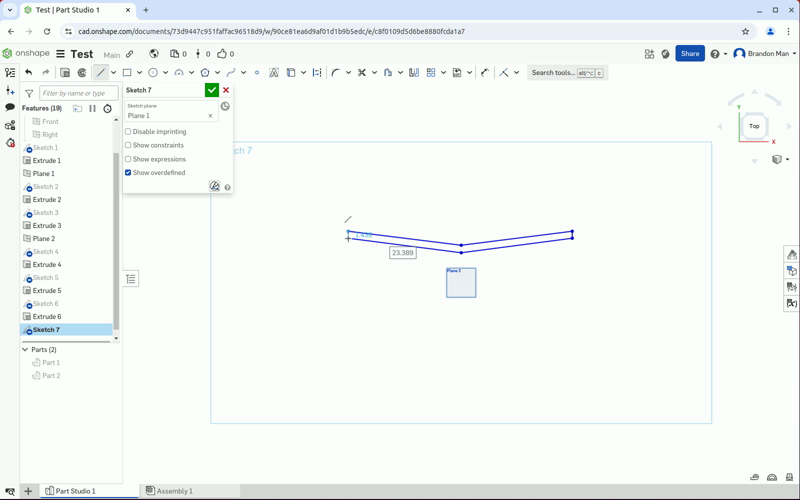
scroll(6)
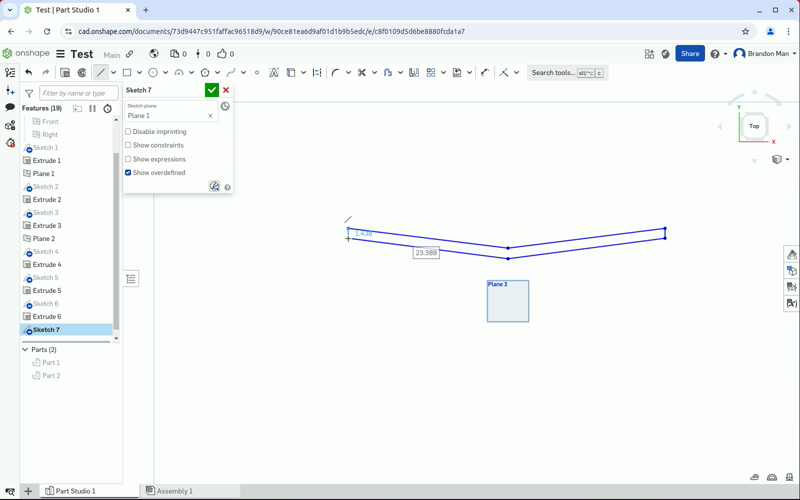
scroll(6)
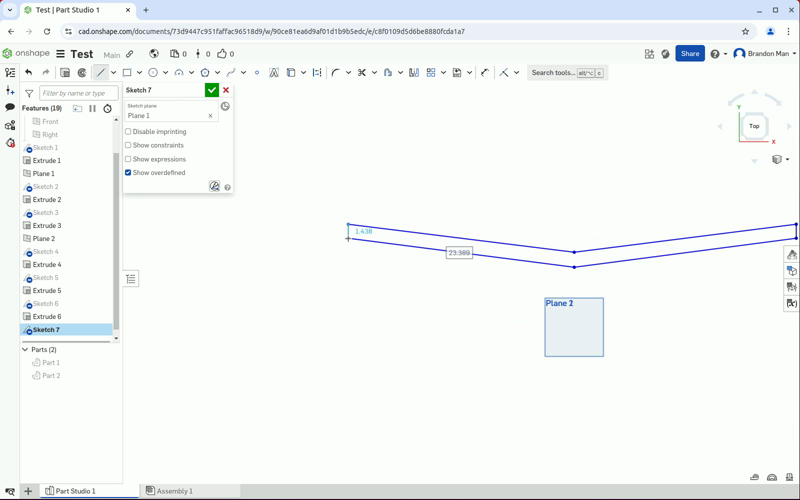
scroll(6)
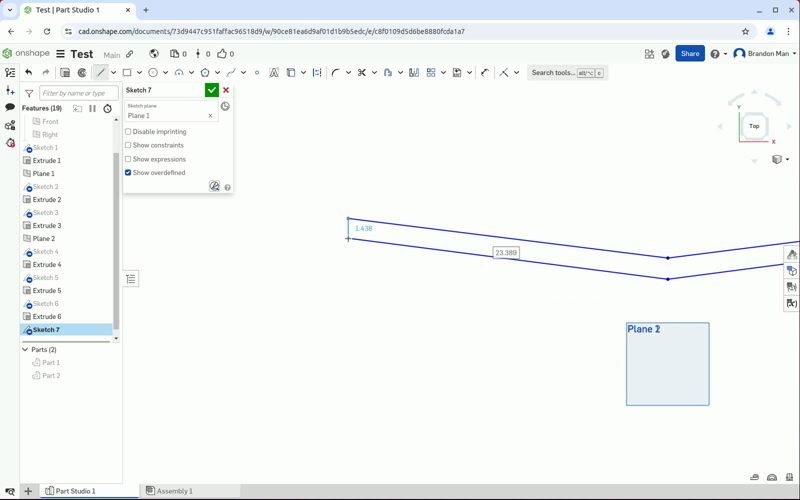
scroll(6)
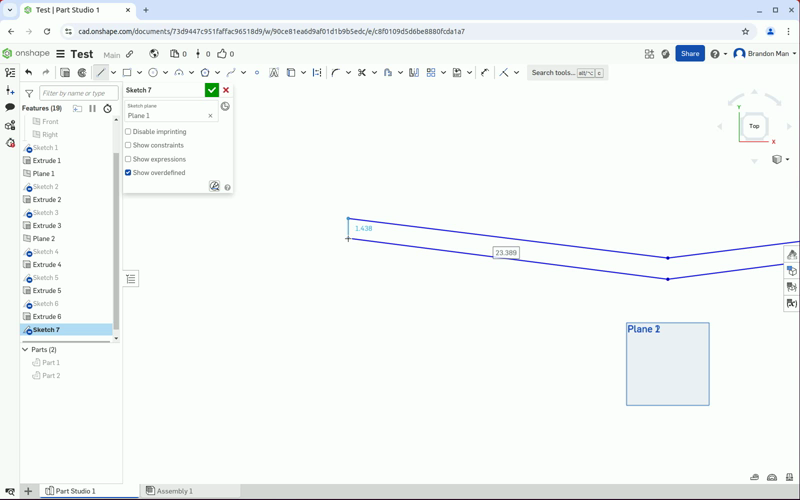
scroll(6)
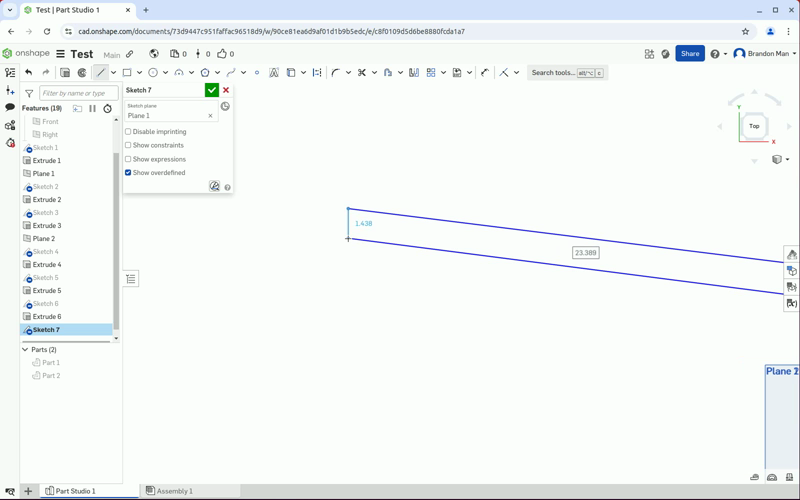
scroll(6)
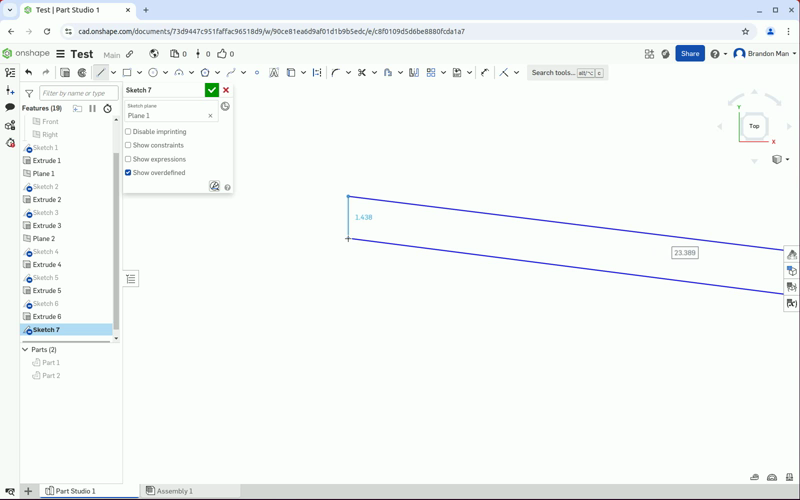
scroll(6)
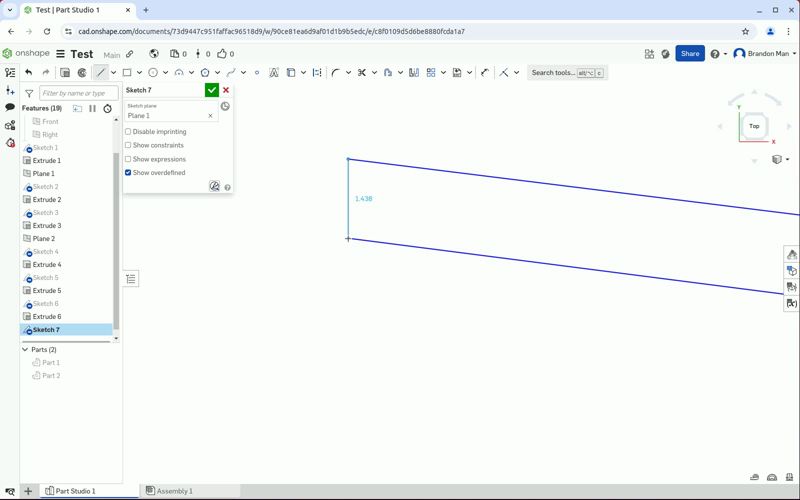
key_up(shift)
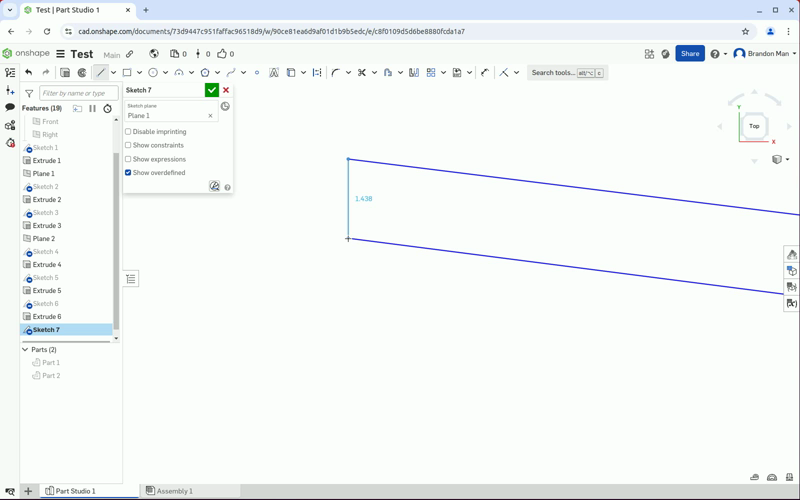
click(348, 238)
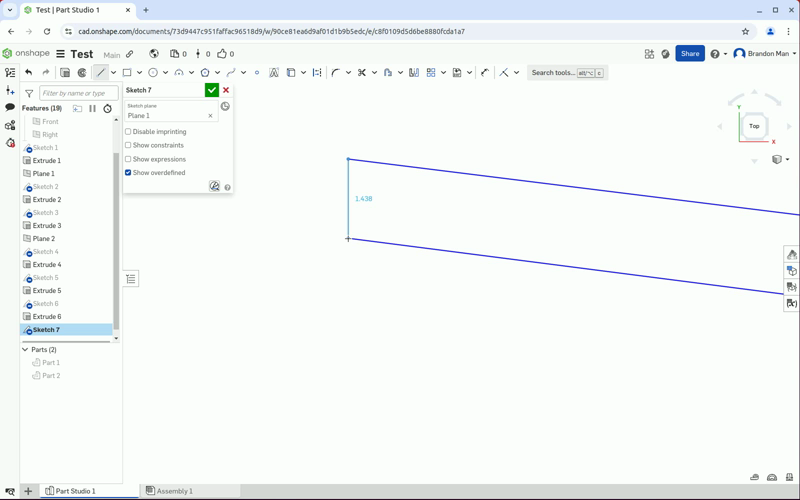
scroll(-6)
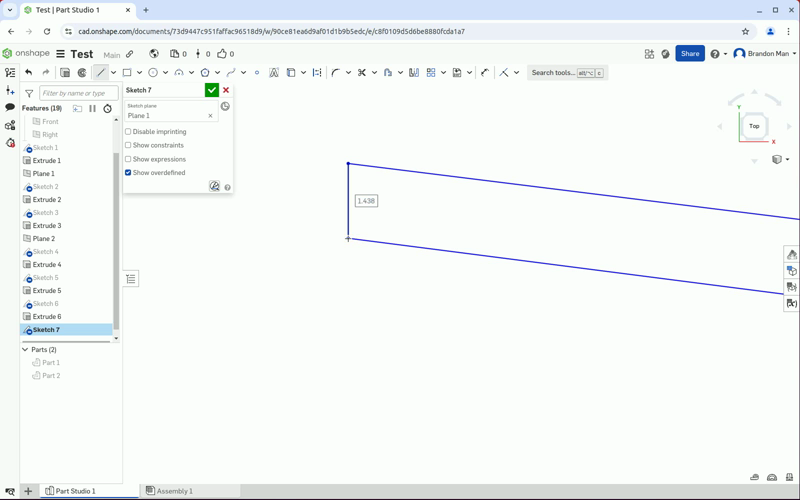
scroll(-6)
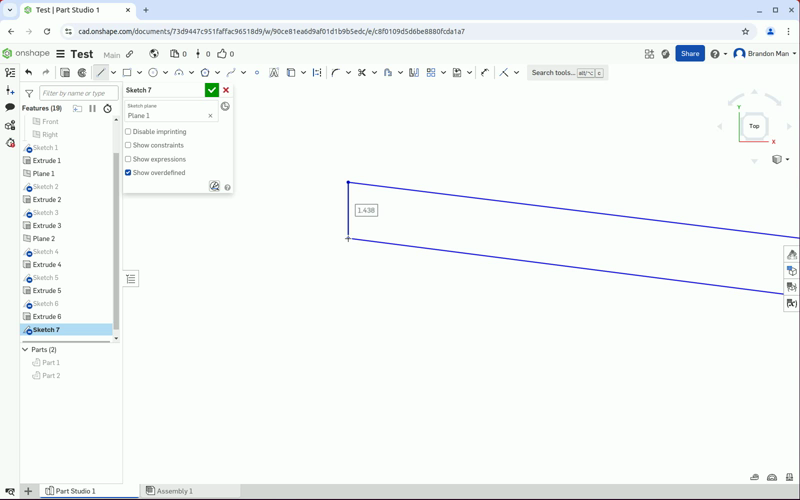
scroll(-6)
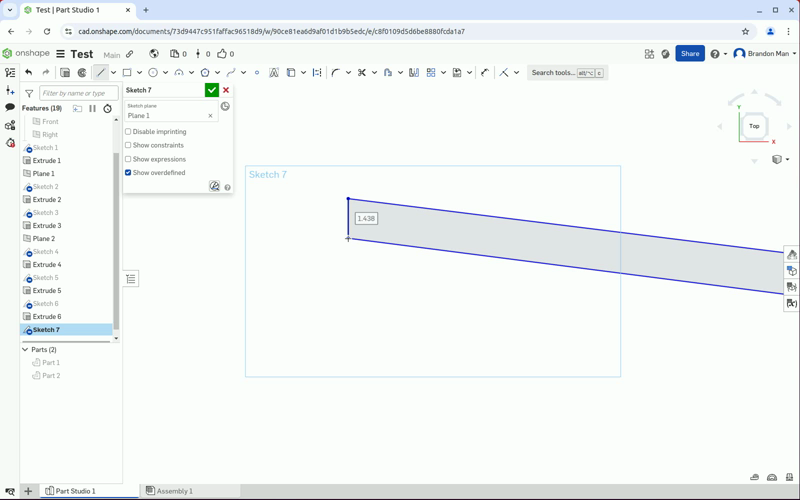
scroll(-6)
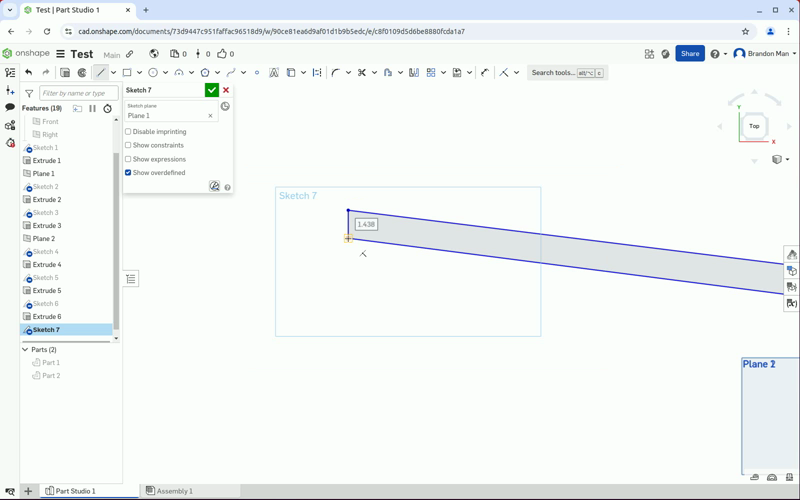
scroll(-6)
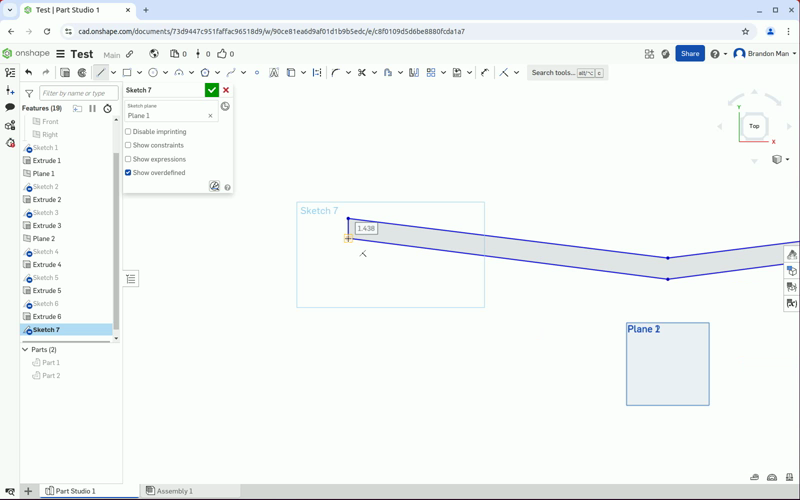
scroll(-6)
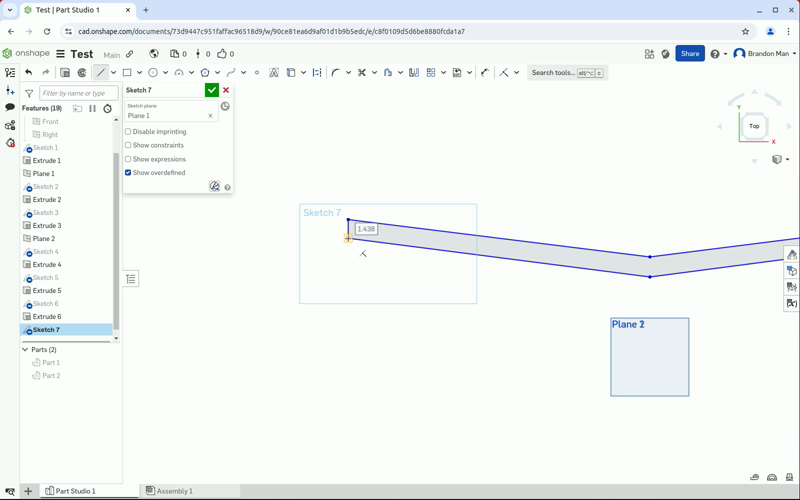
scroll(-6)
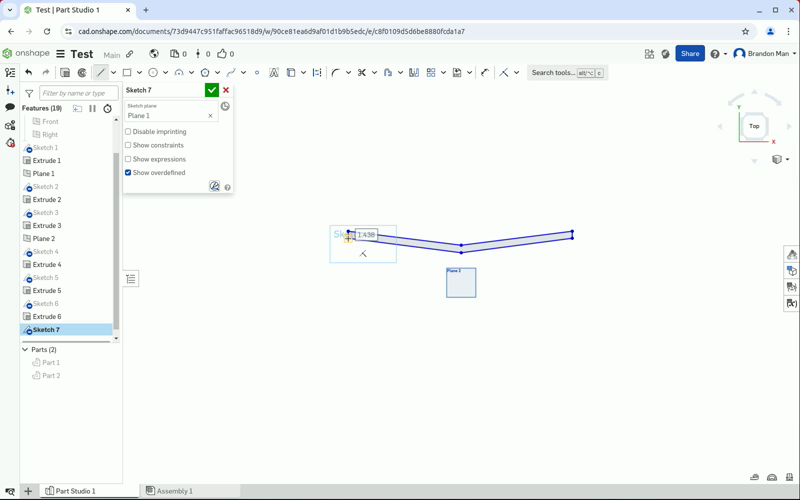
key(esc)
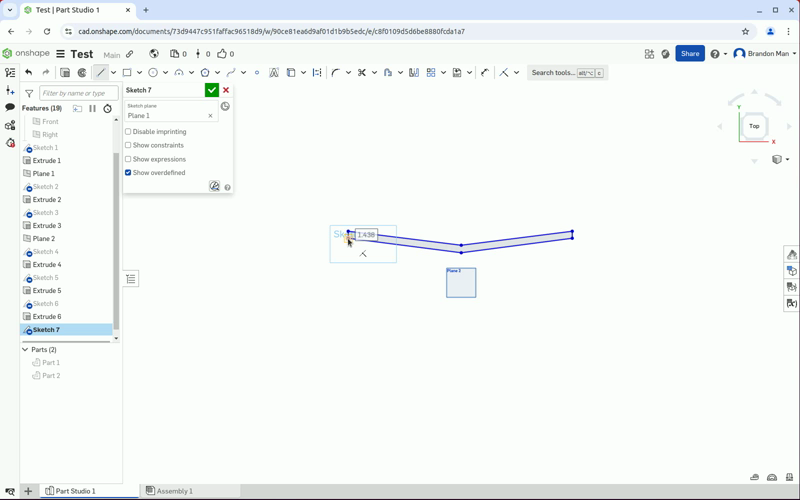
mouse_move(422, 246)
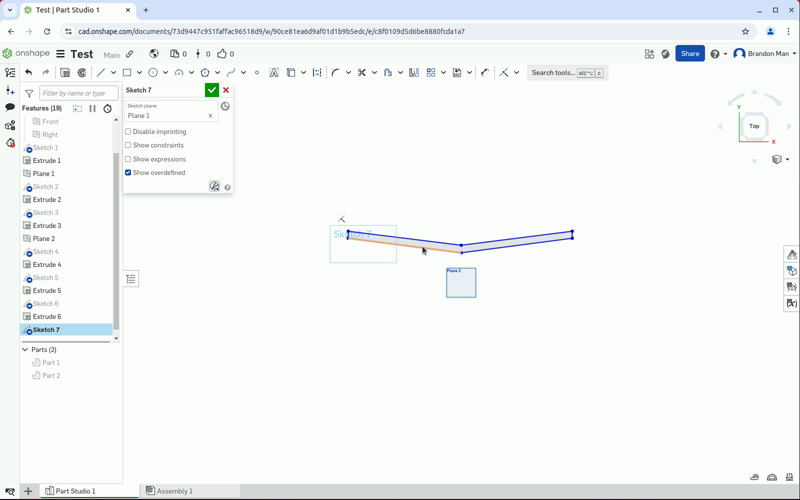
scroll(6)
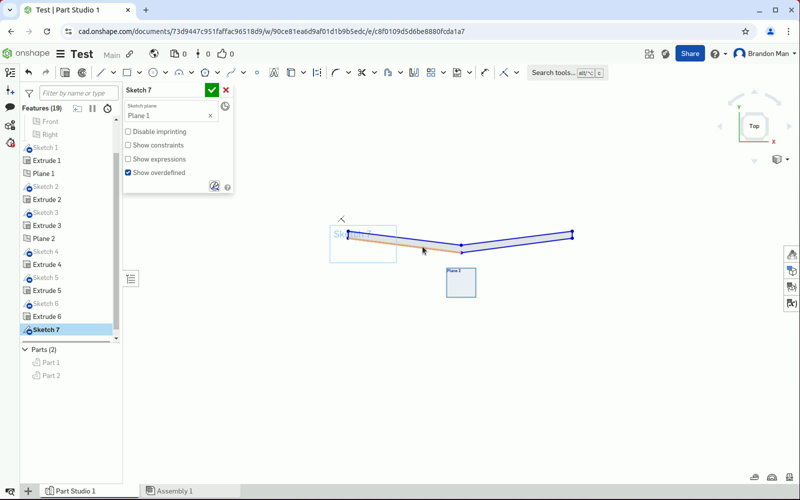
scroll(6)
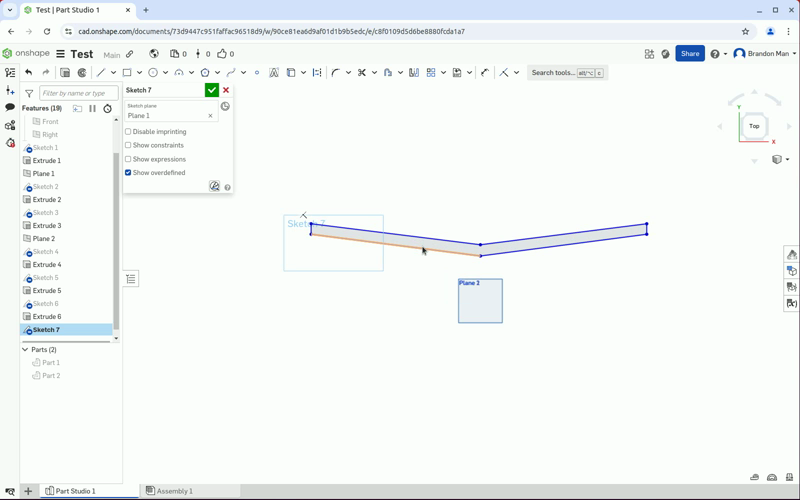
scroll(6)
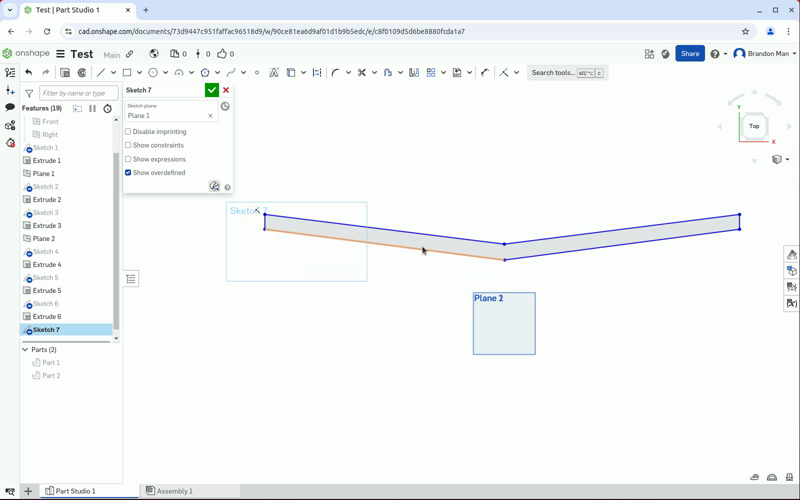
scroll(6)
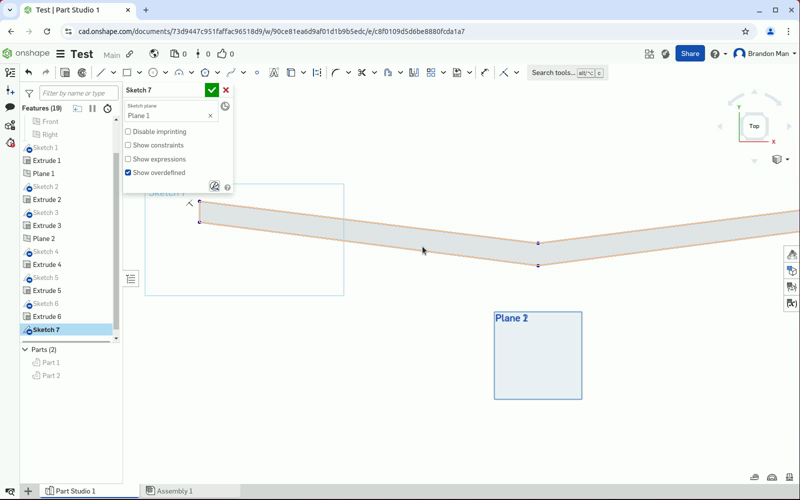
scroll(6)
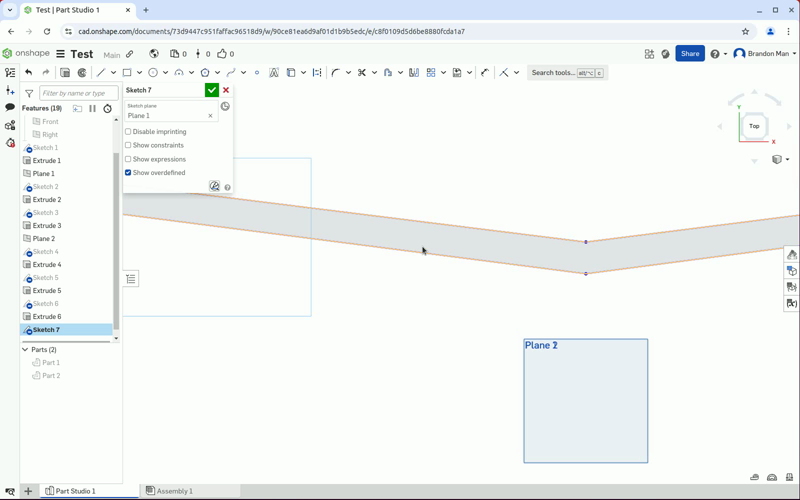
scroll(6)
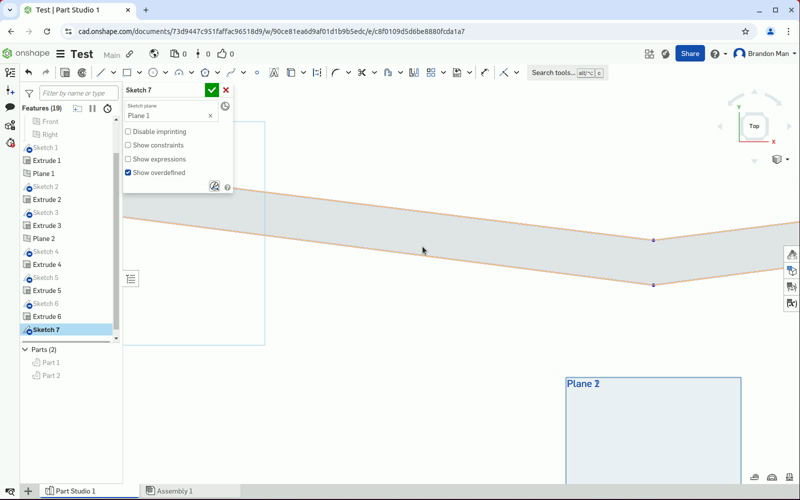
scroll(6)
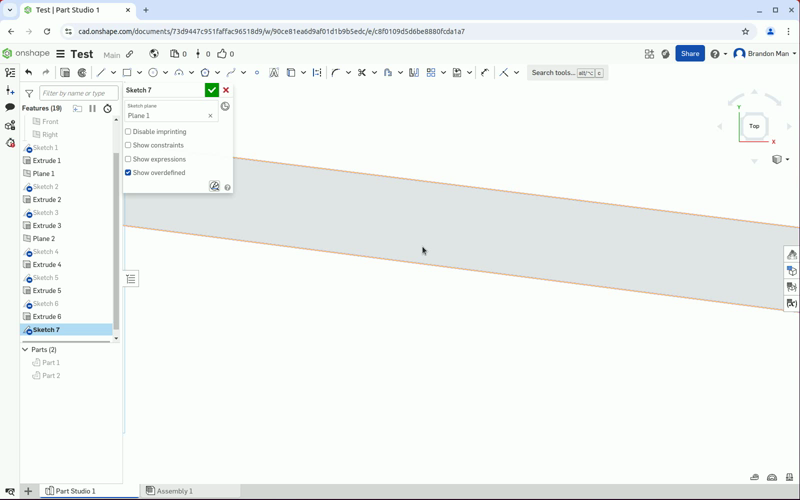
click(422, 246)
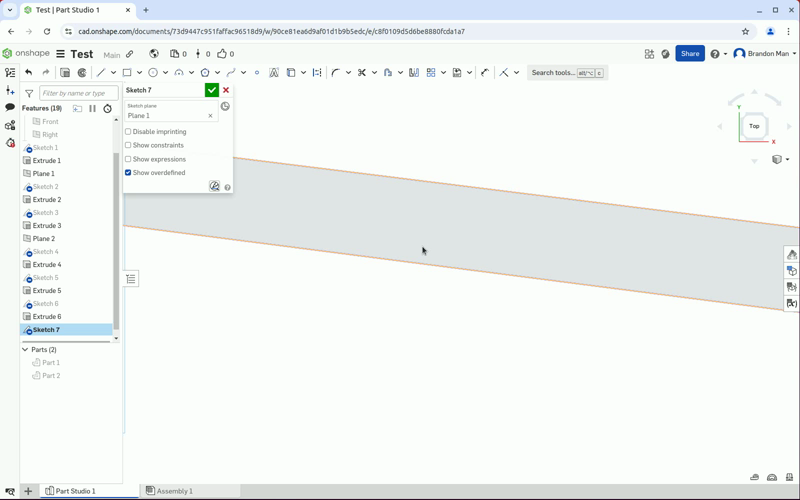
scroll(-6)
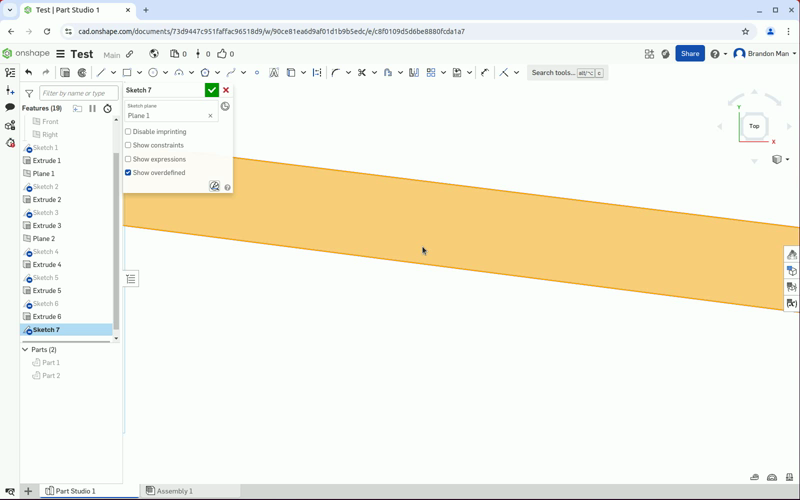
scroll(-6)
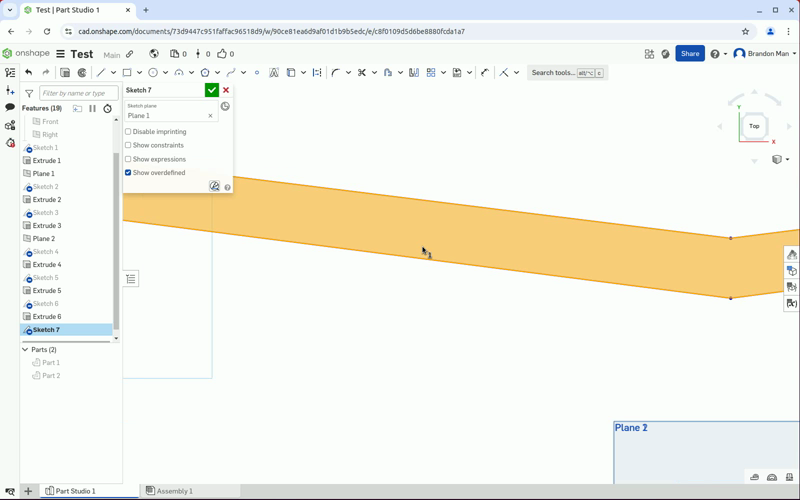
scroll(-6)
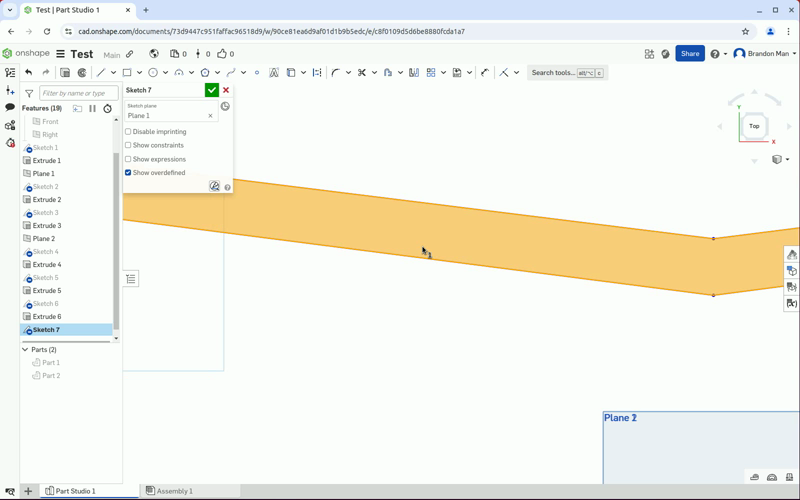
scroll(-6)
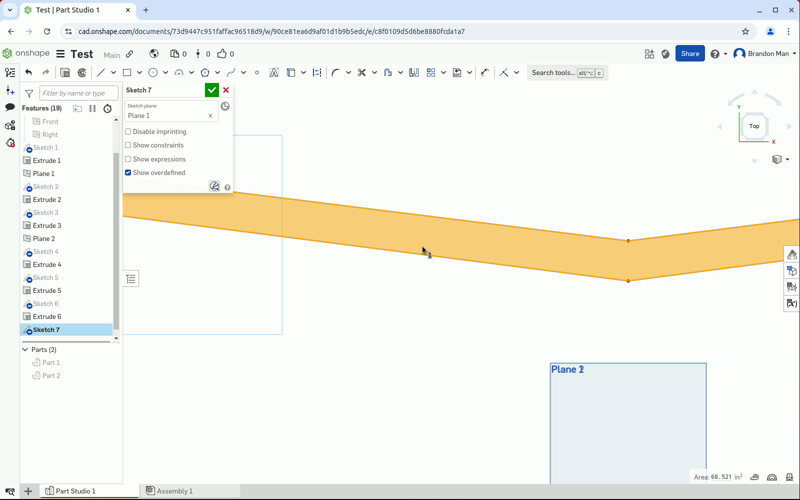
scroll(-6)
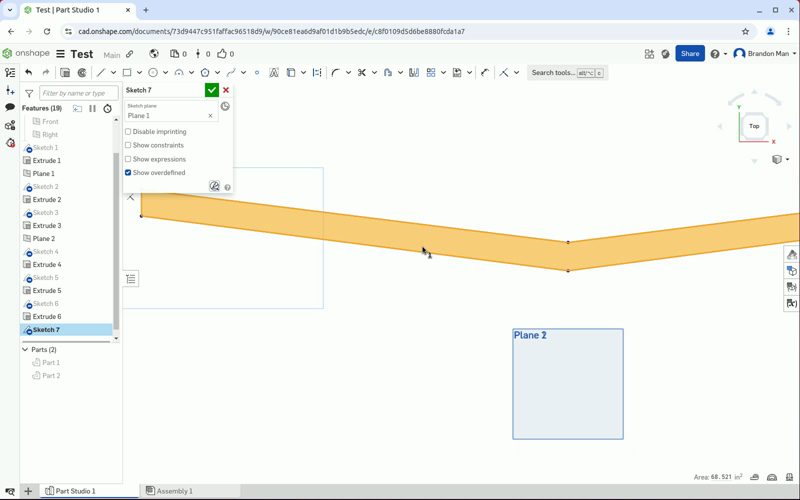
scroll(-6)
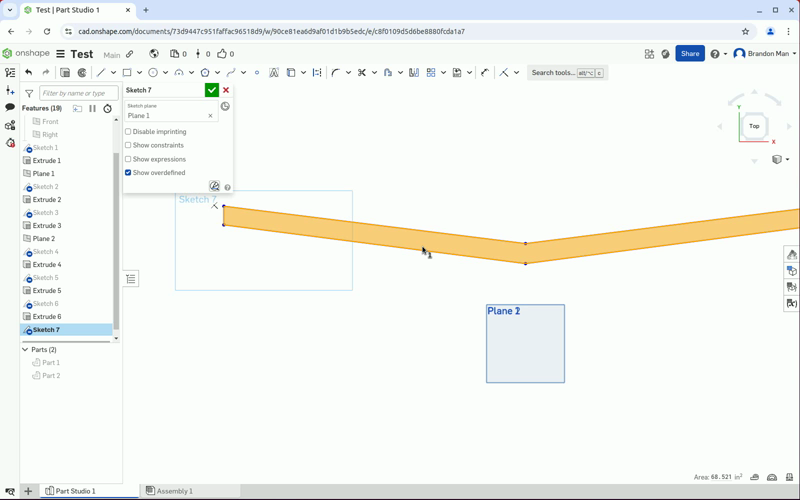
scroll(-6)
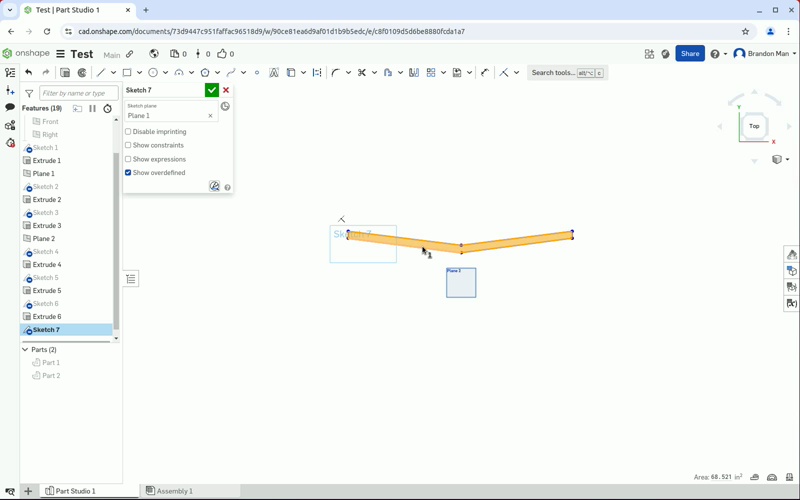
mouse_move(73, 352)
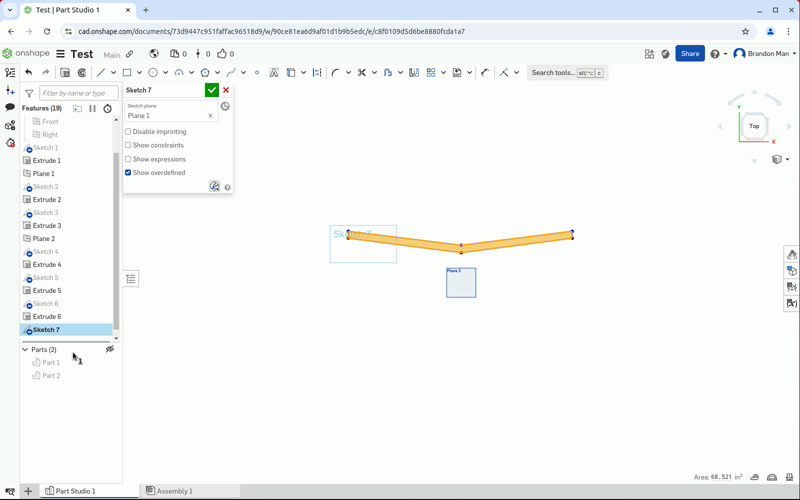
key(shift+y)
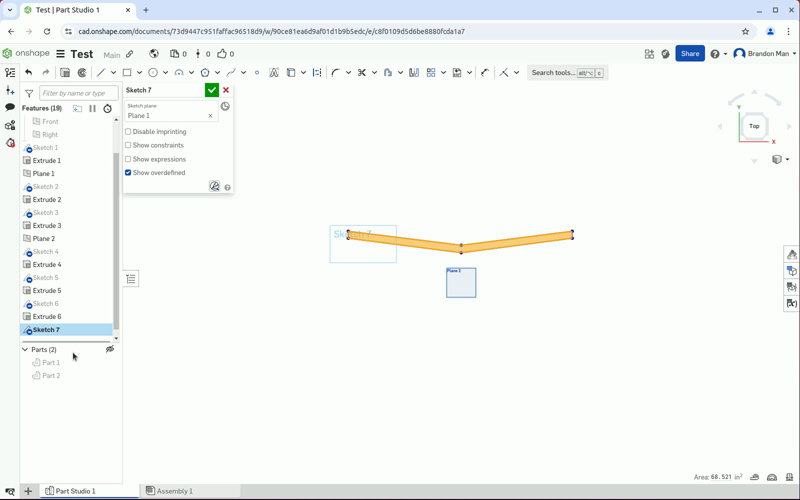
key(shift+e)
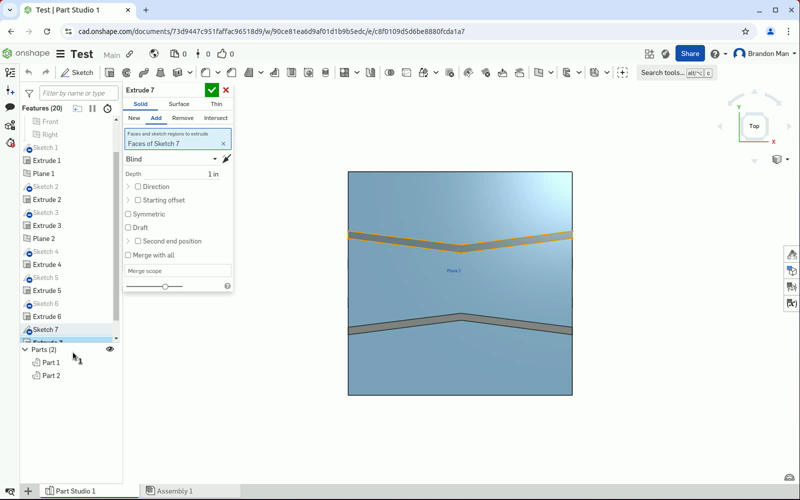
mouse_move(143, 106)
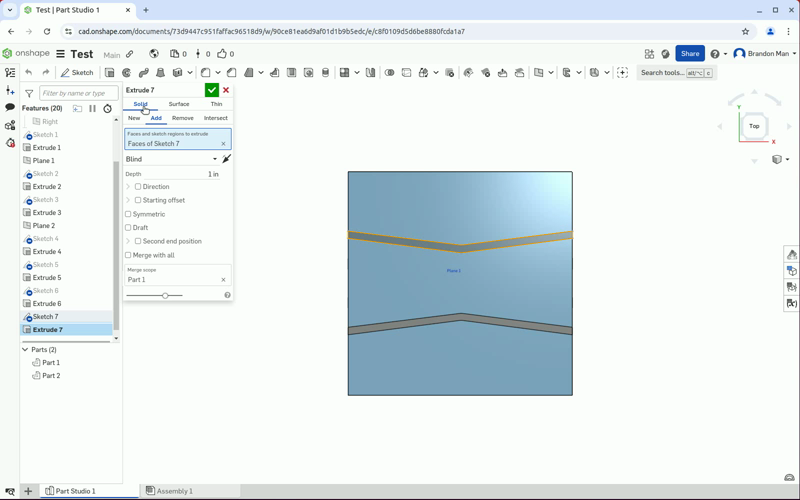
click(143, 106)
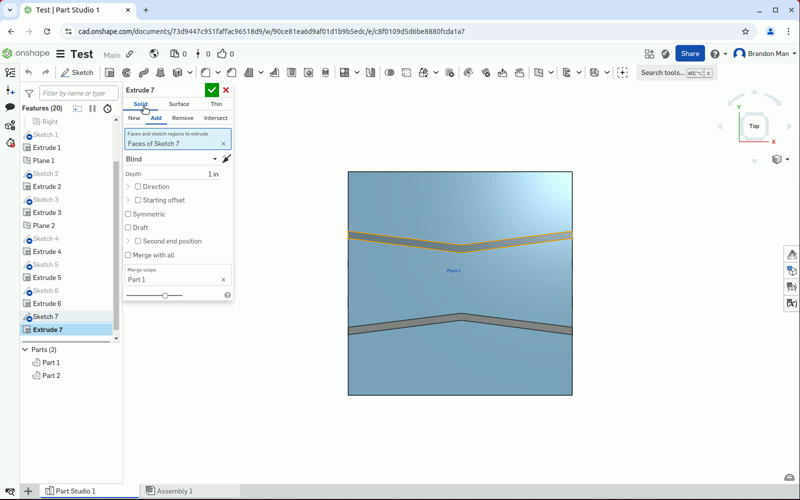
mouse_move(137, 120)
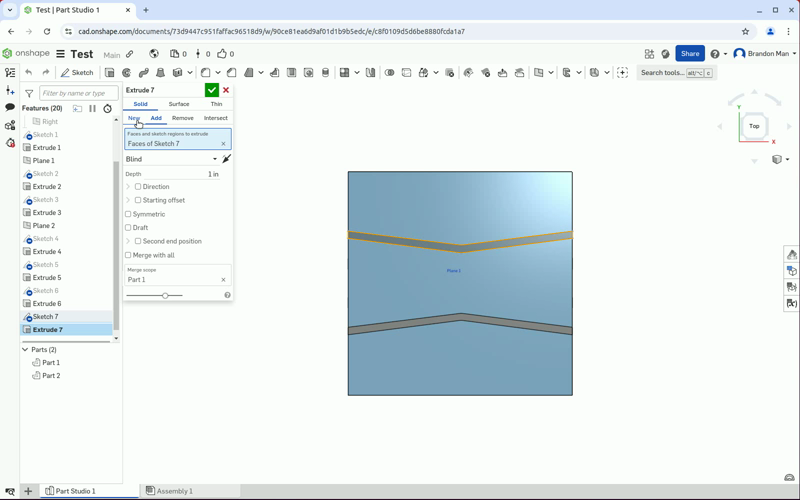
click(137, 120)
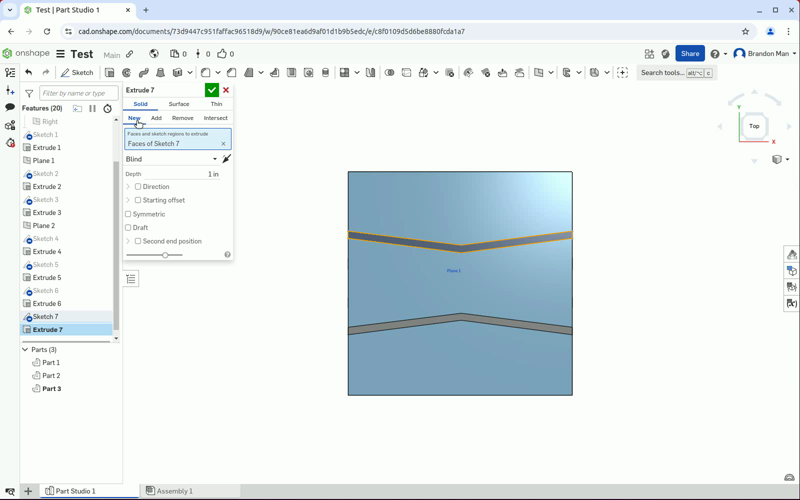
key(tab, 4)
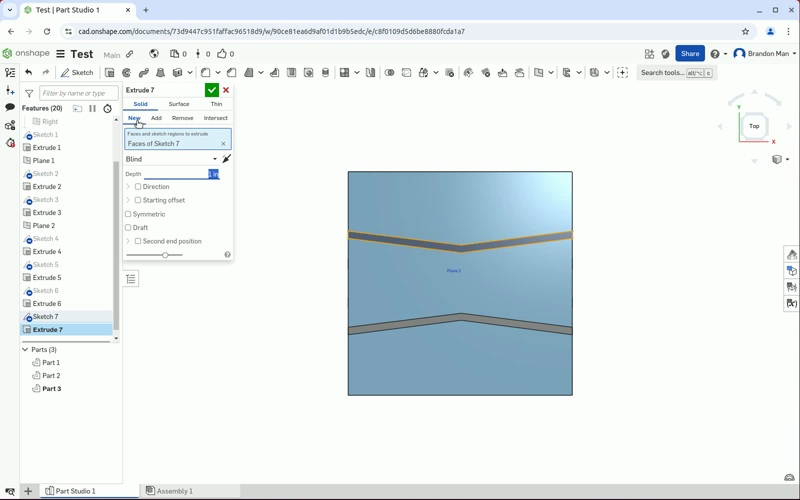
text(9.147)
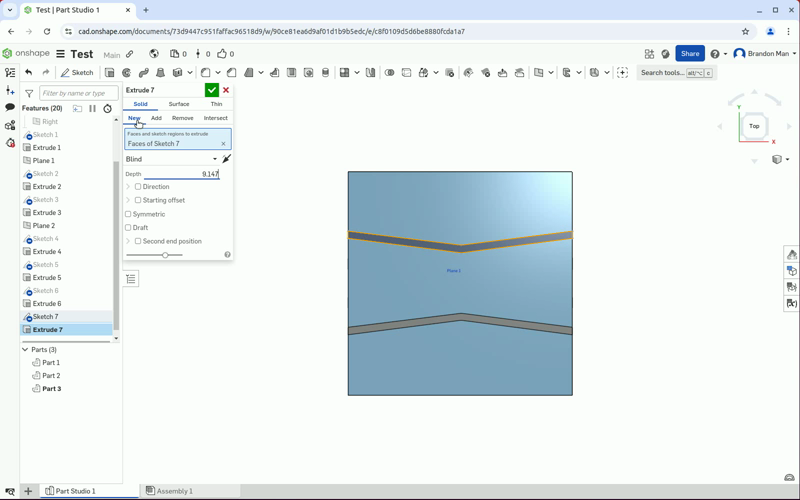
key(enter)
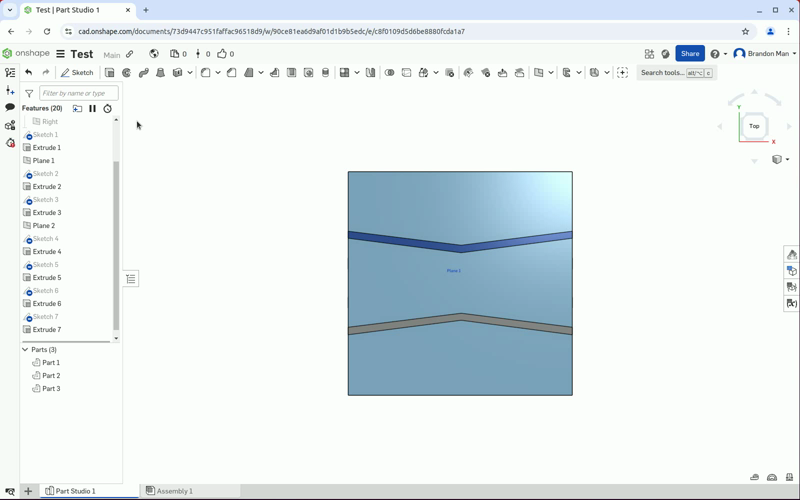
key(shift+h)
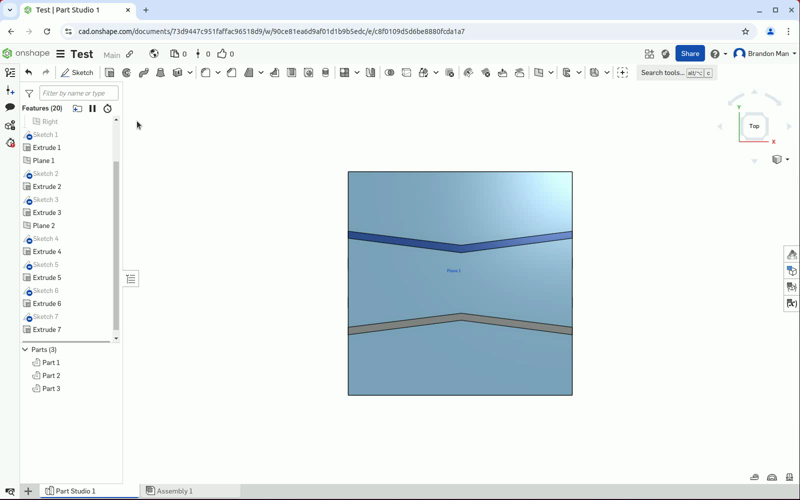
key(shift+h)
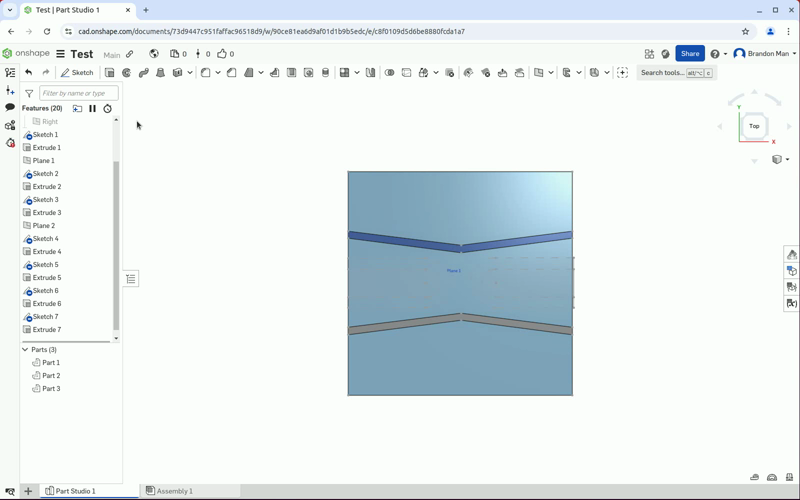
key(shift+7)
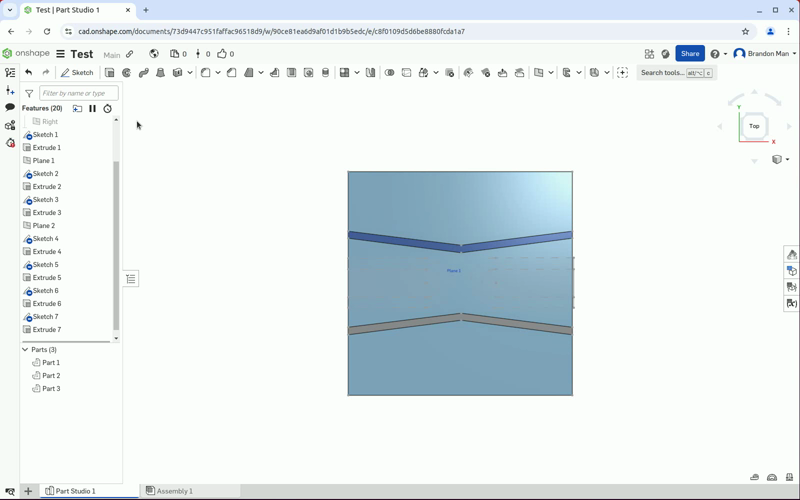
key(up, 3)
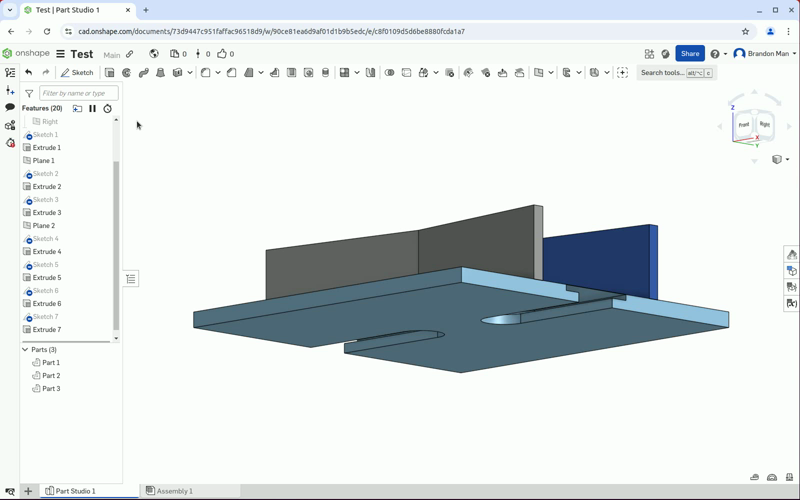
key(left, 3)
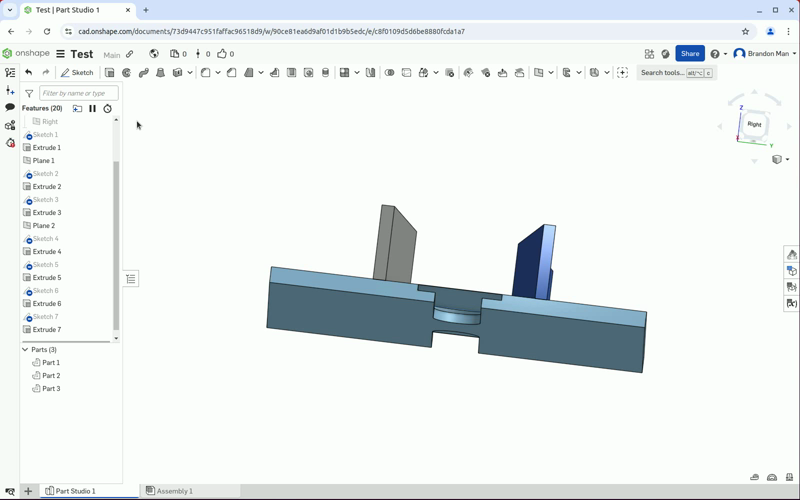
key(right, 3)
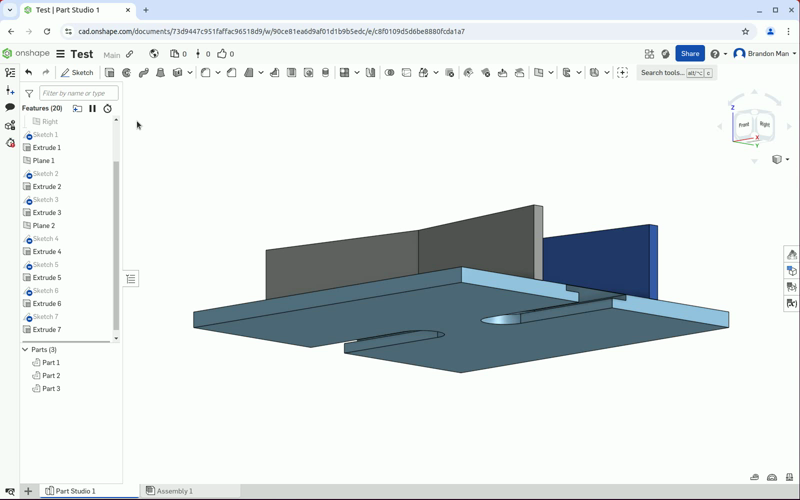
key(down, 3)
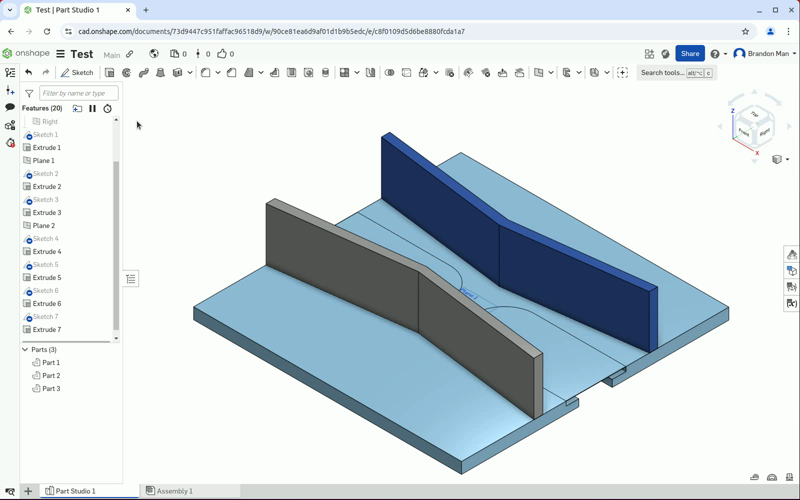
mouse_move(69, 137)
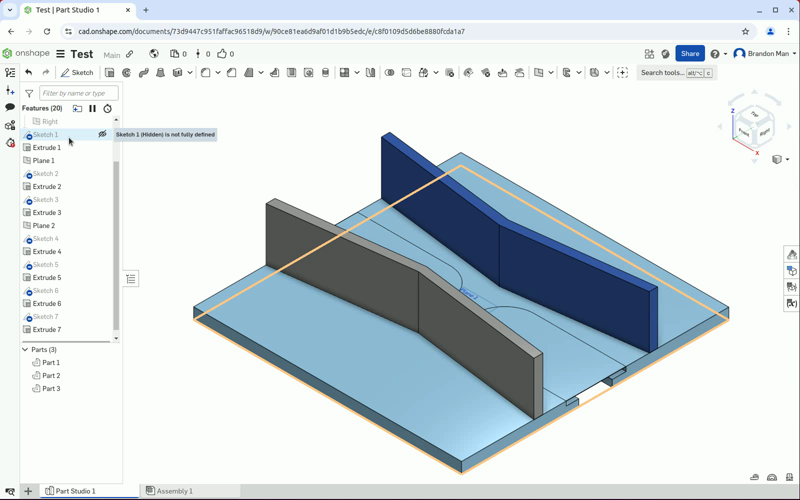
click(69, 137)